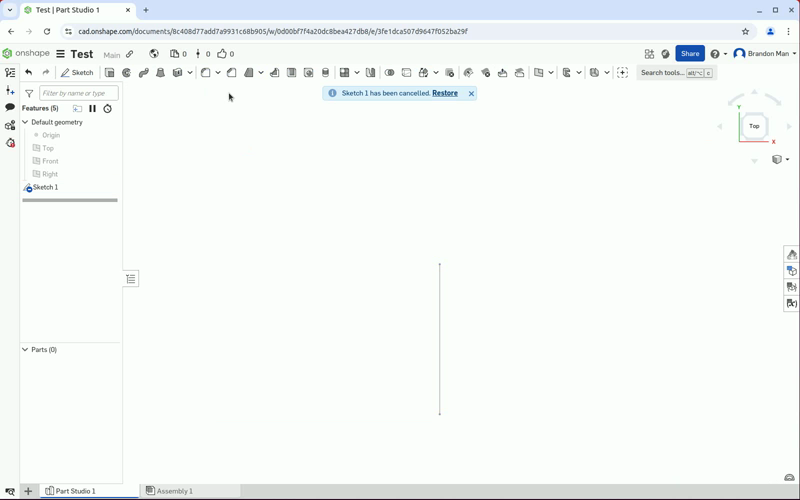
key(shift+h)
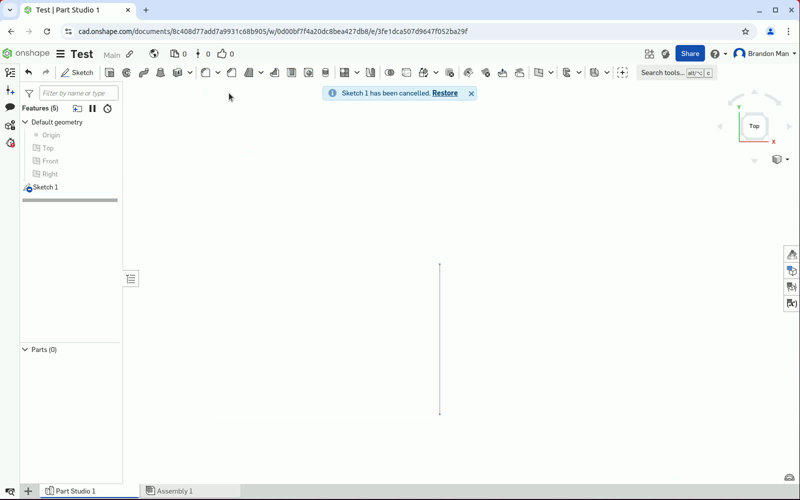
key(shift+s)
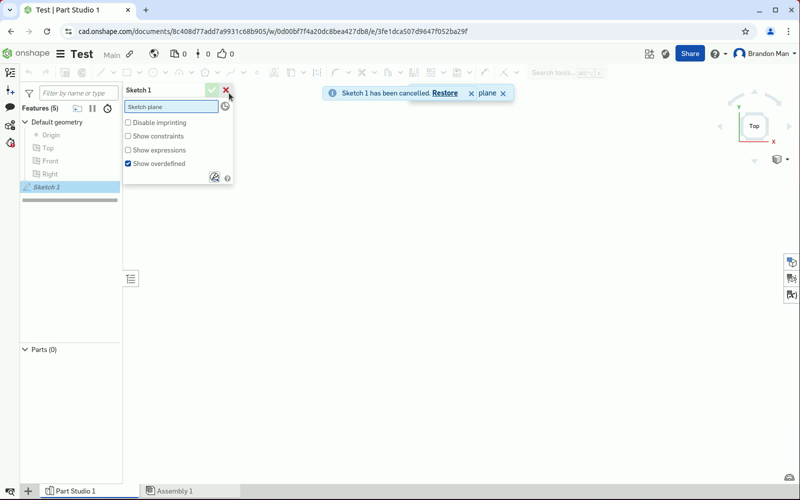
mouse_move(73, 150)
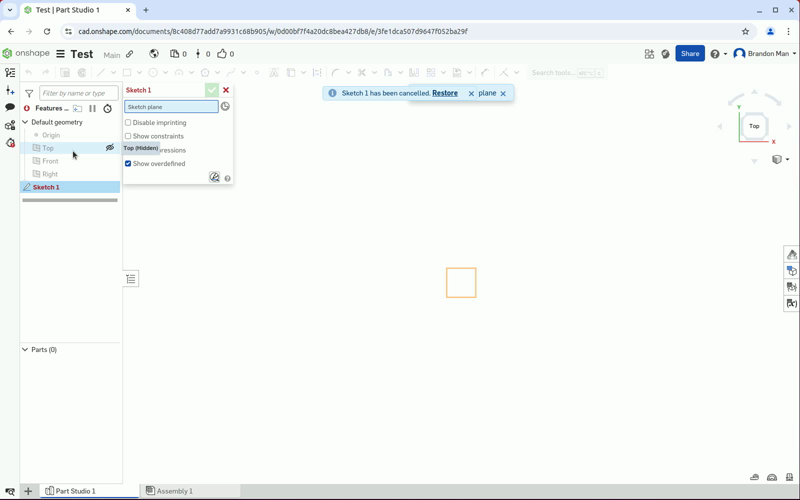
click(73, 150)
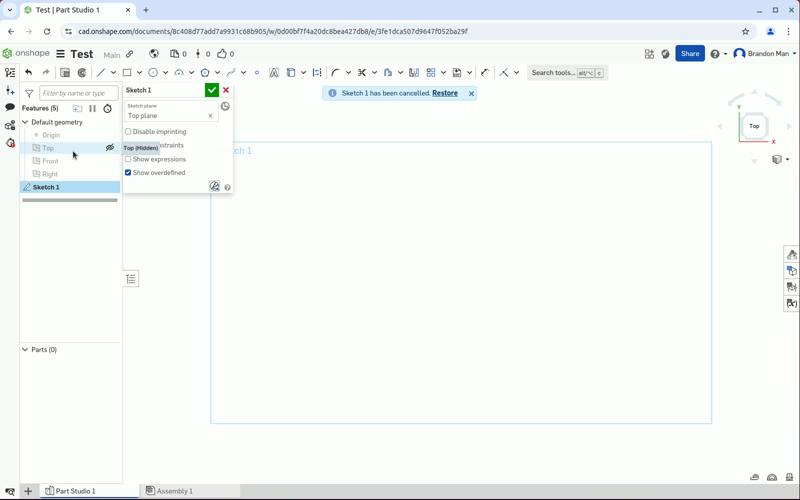
mouse_move(73, 352)
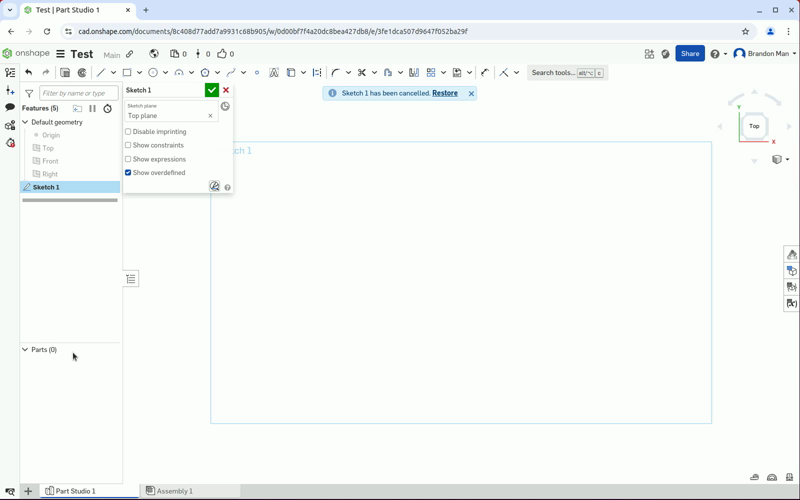
key(y)
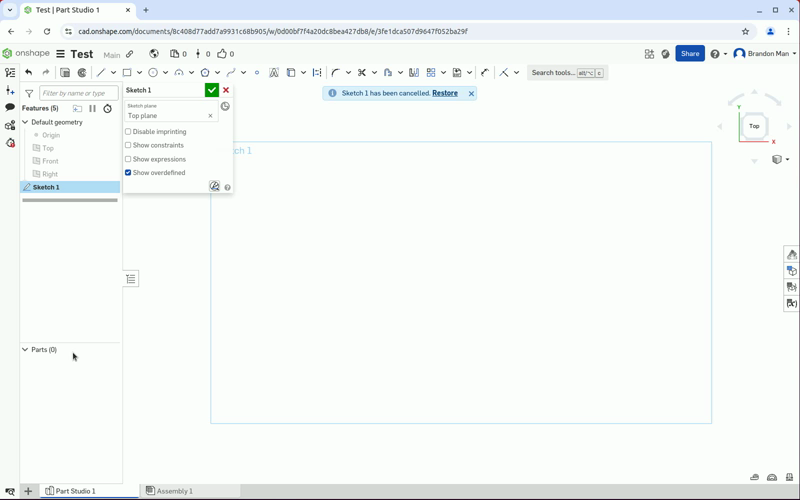
key(a)
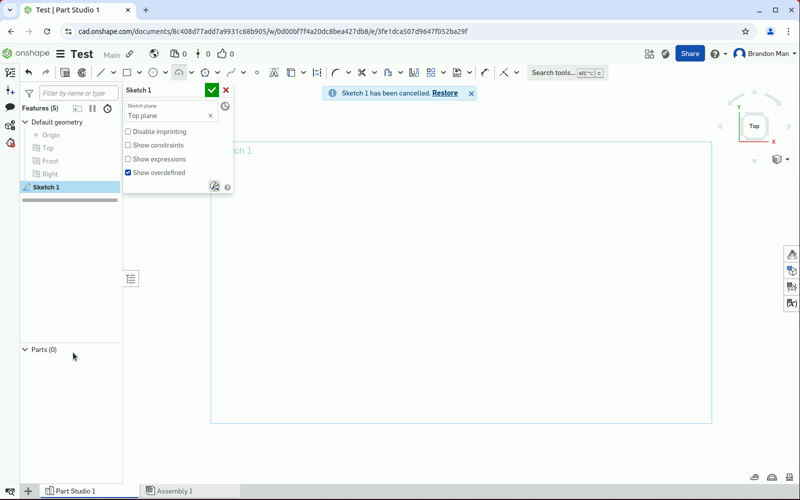
key_down(shift)
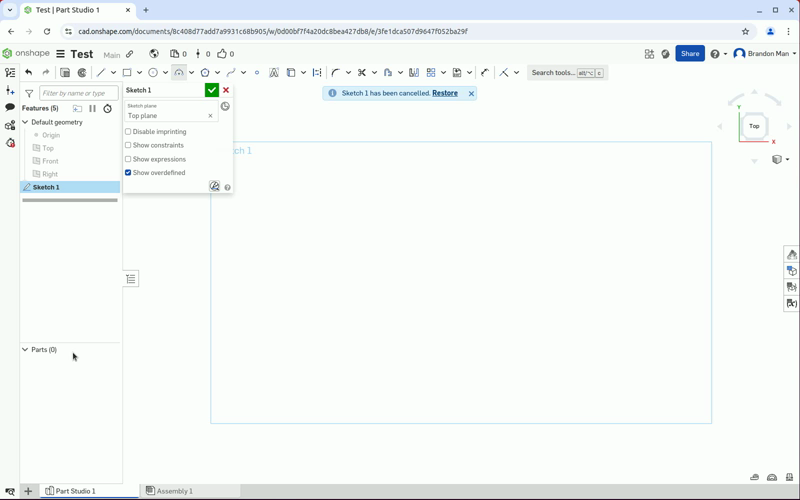
mouse_move(348, 361)
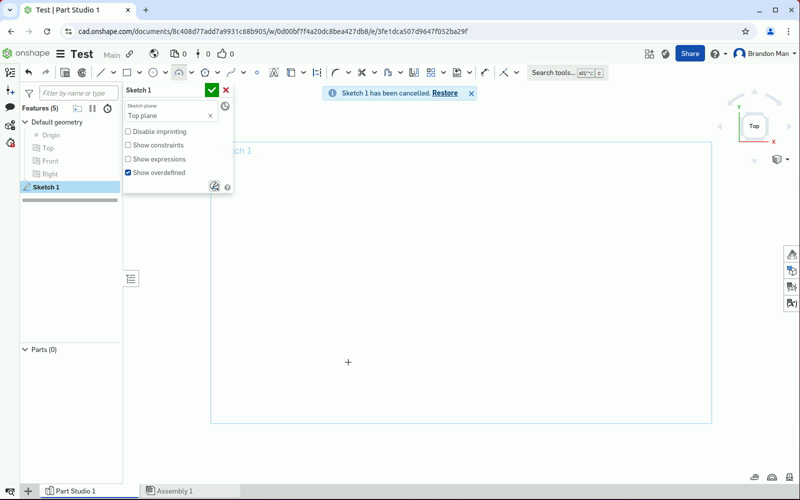
click(348, 361)
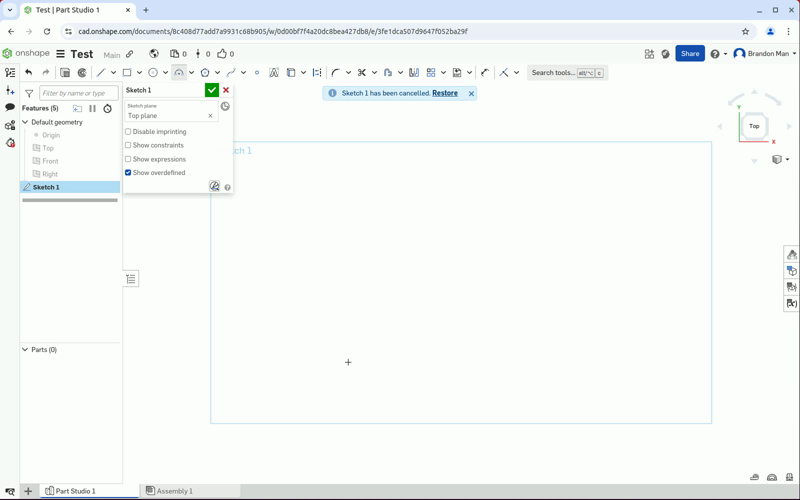
key_up(shift)
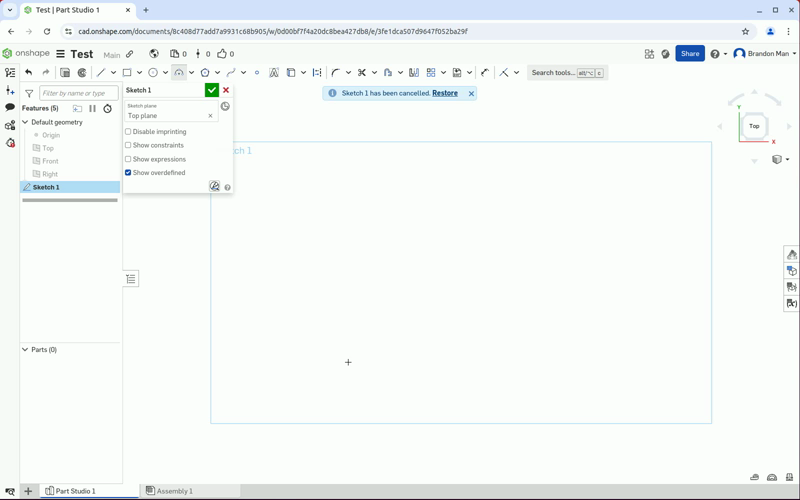
key_down(shift)
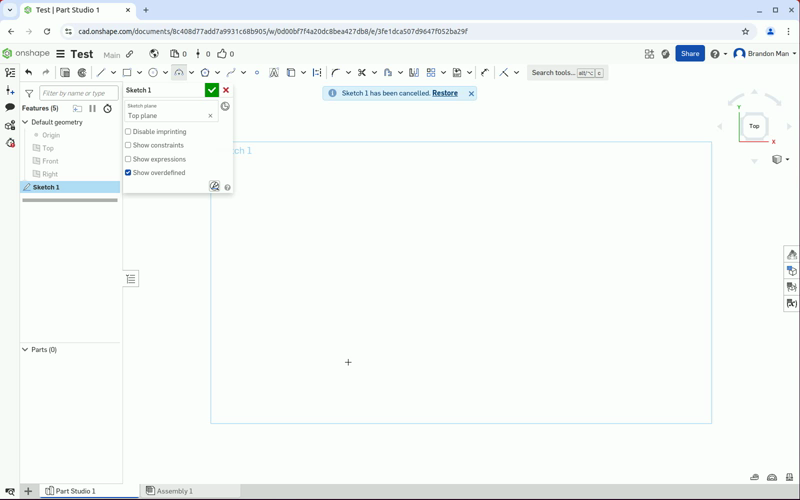
mouse_move(363, 361)
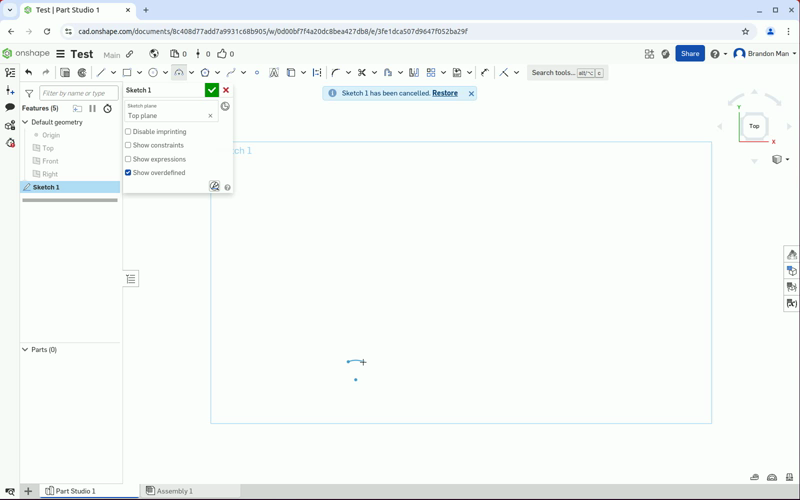
click(363, 361)
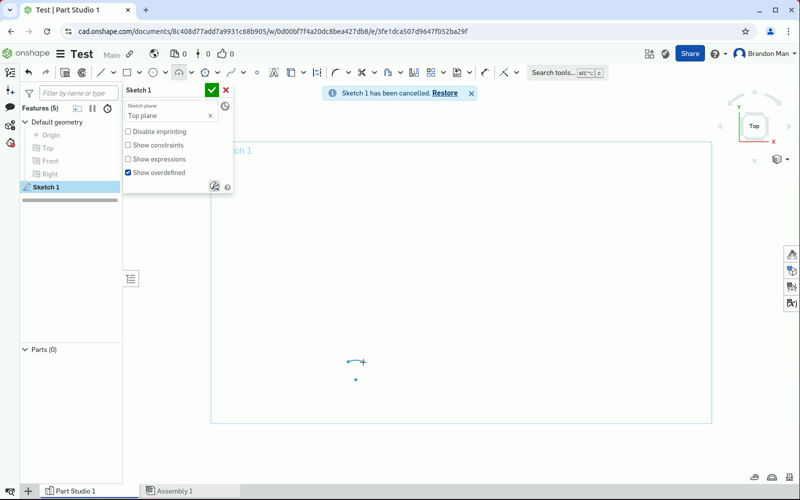
mouse_move(355, 369)
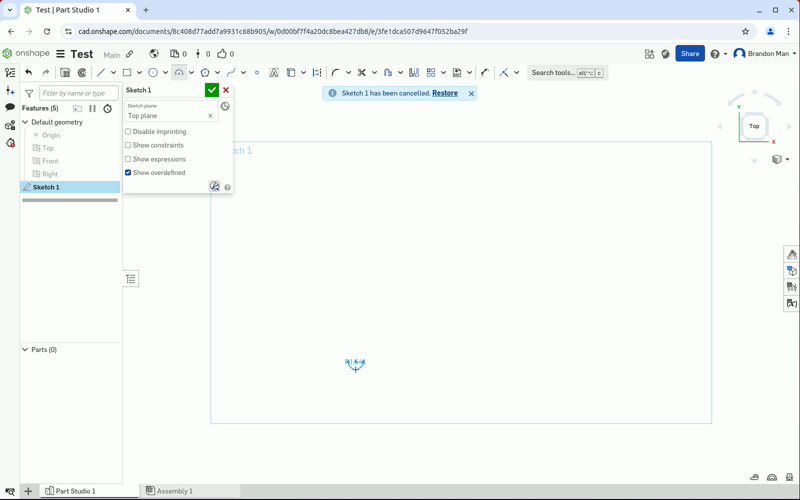
click(355, 369)
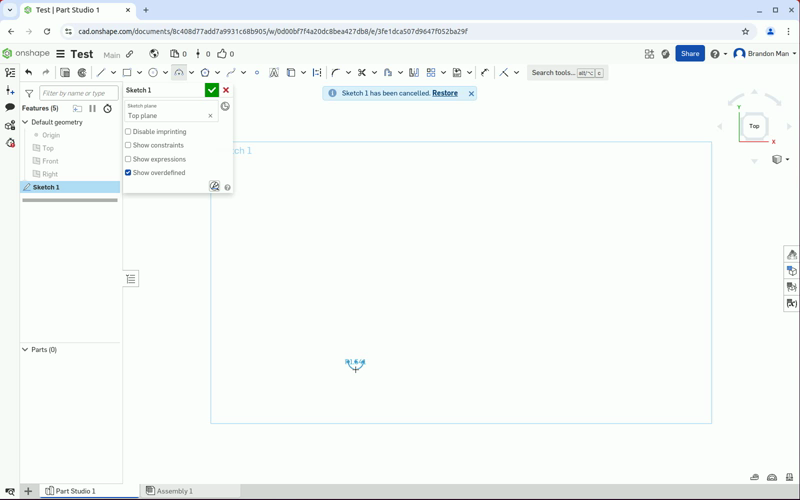
key_up(shift)
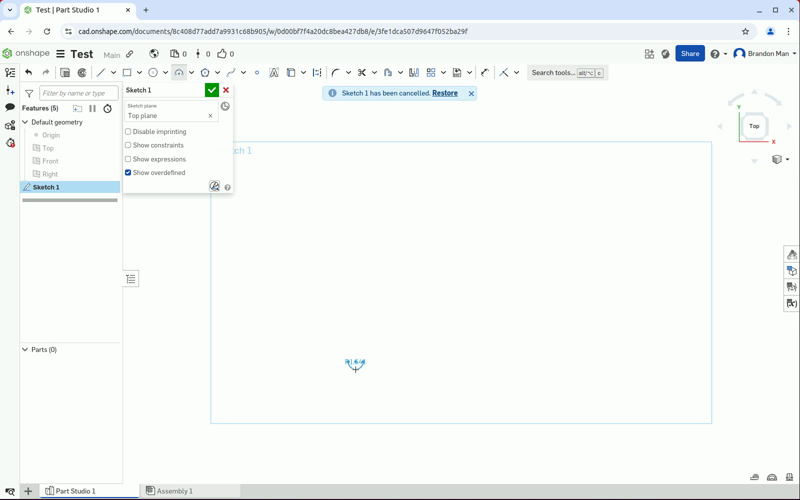
key(esc)
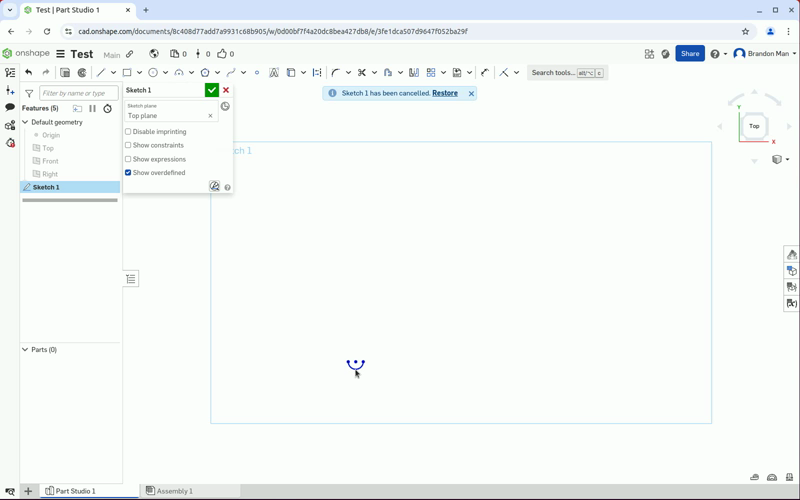
key(l)
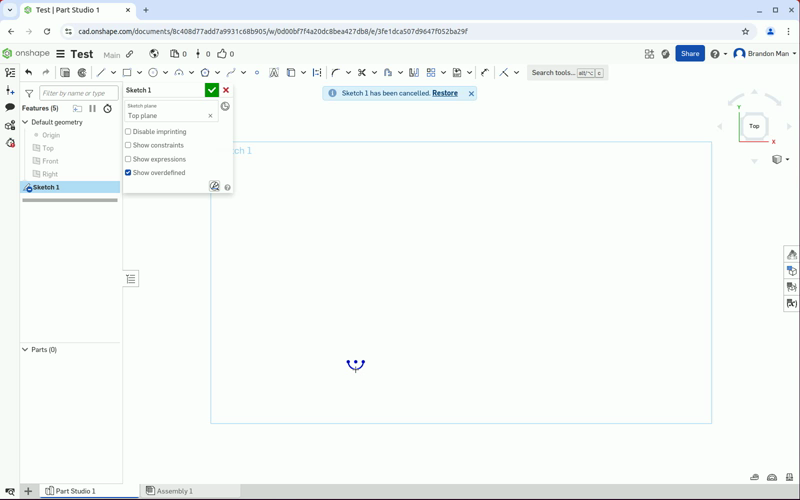
mouse_move(363, 361)
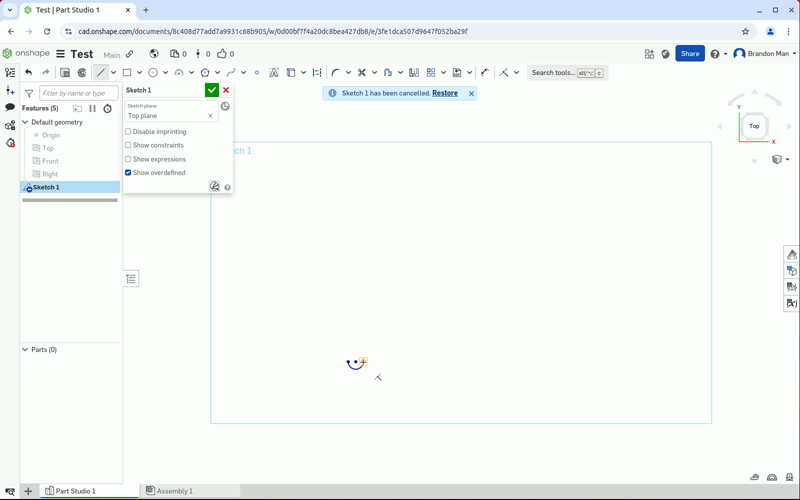
click(363, 361)
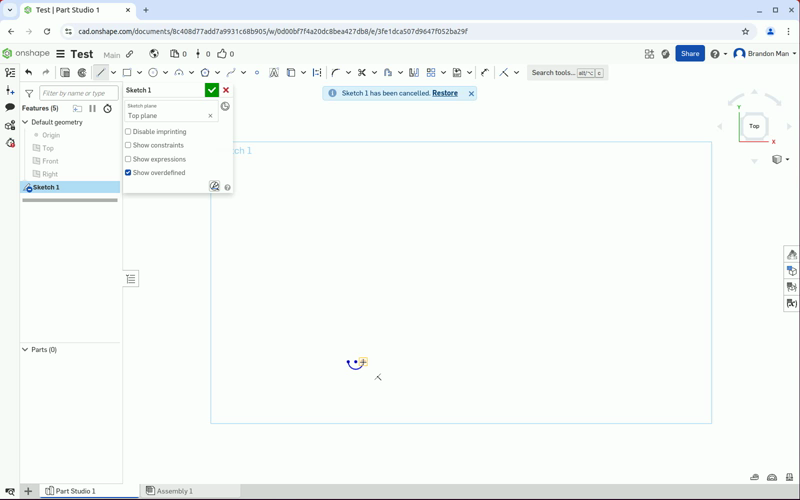
key_down(shift)
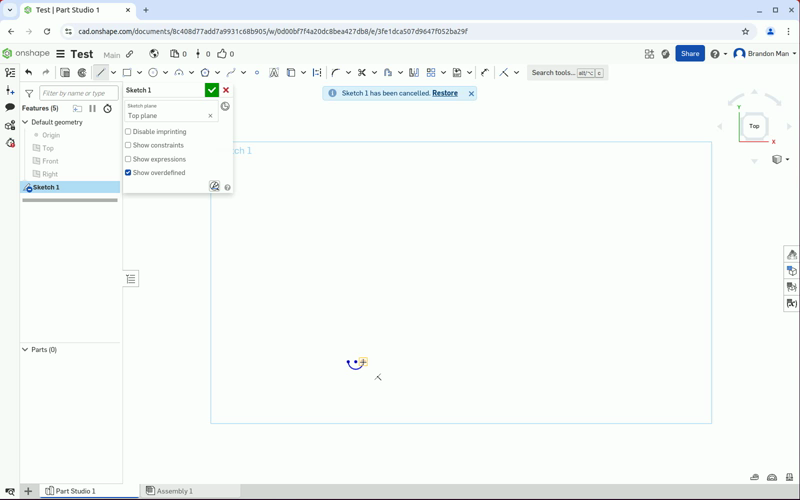
mouse_move(393, 361)
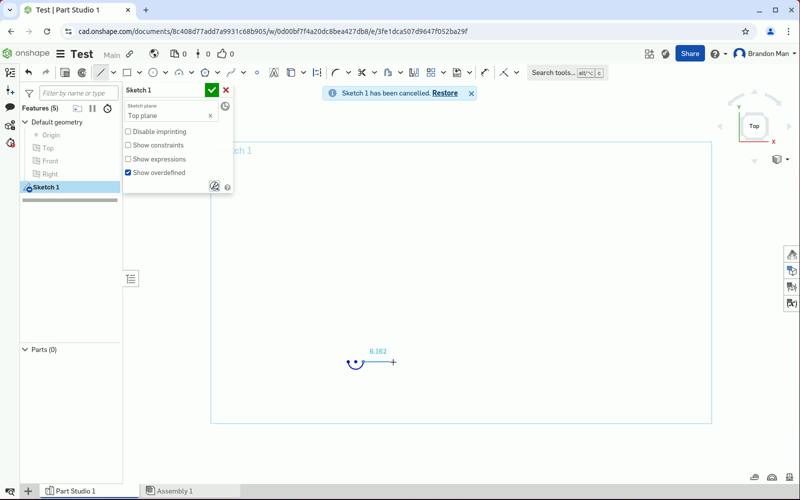
mouse_move(363, 354)
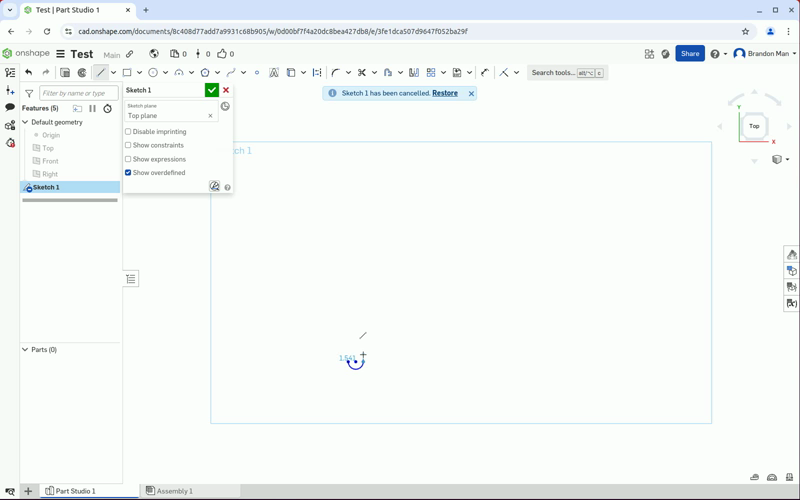
click(363, 354)
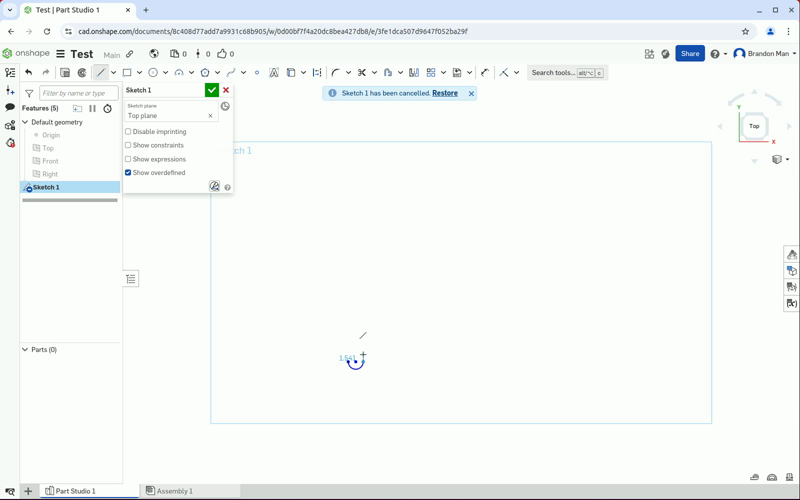
key_up(shift)
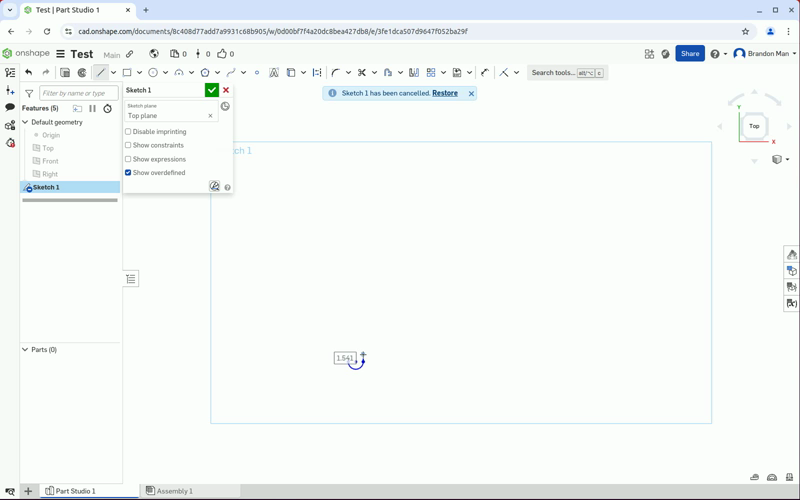
key_down(shift)
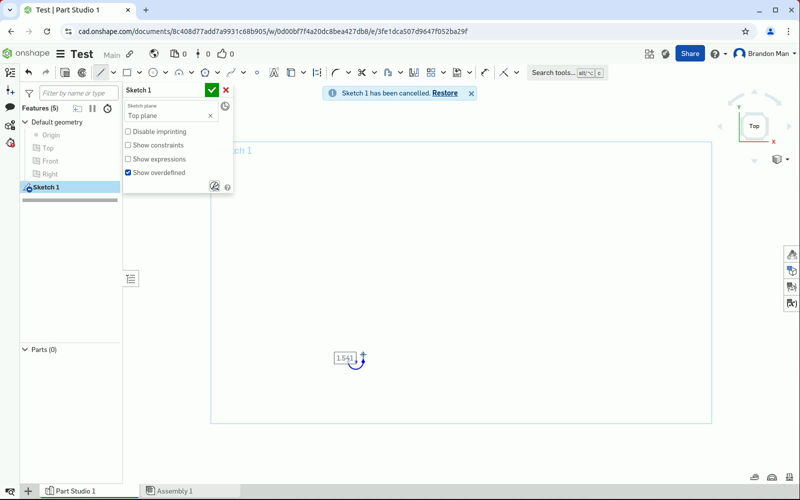
mouse_move(393, 354)
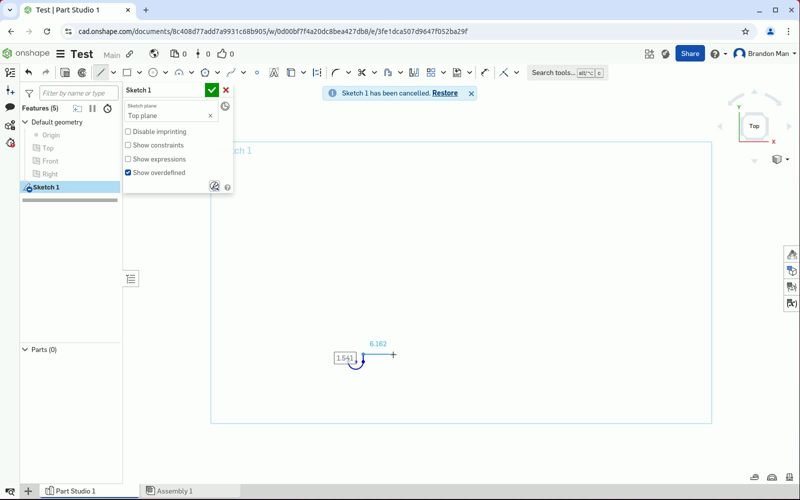
mouse_move(348, 354)
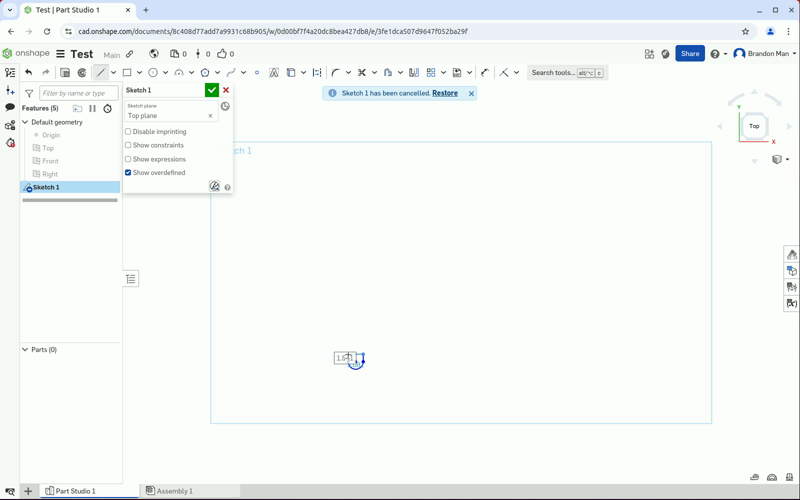
click(348, 354)
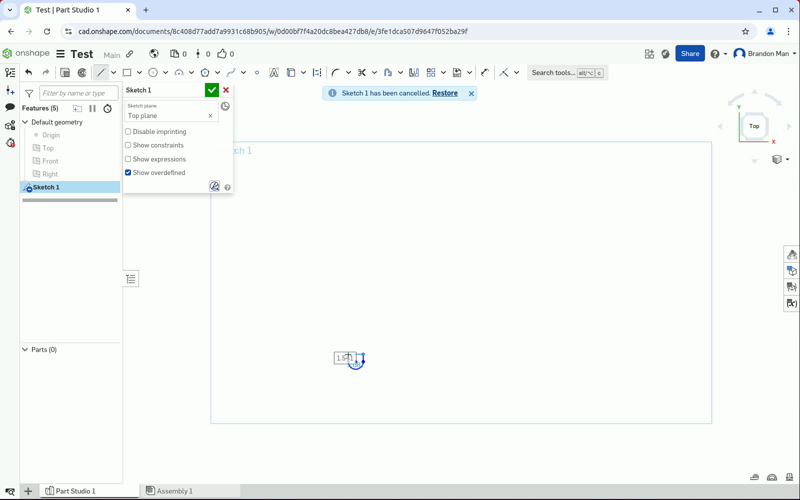
key_up(shift)
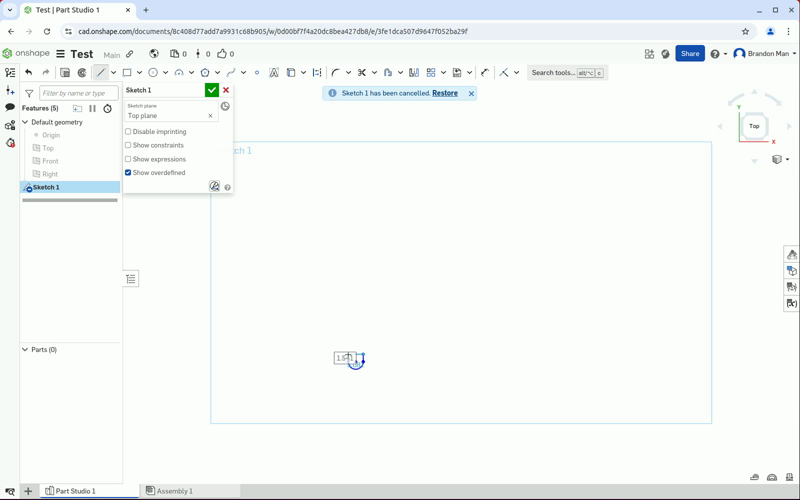
mouse_move(378, 354)
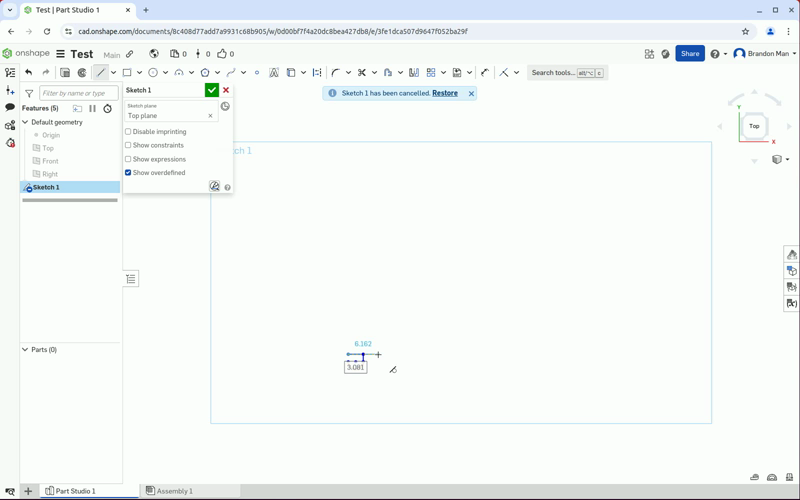
key_down(shift)
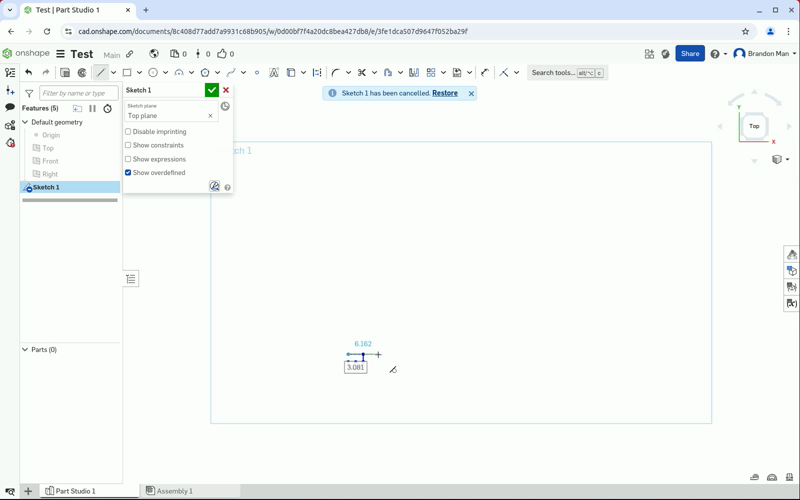
mouse_move(348, 361)
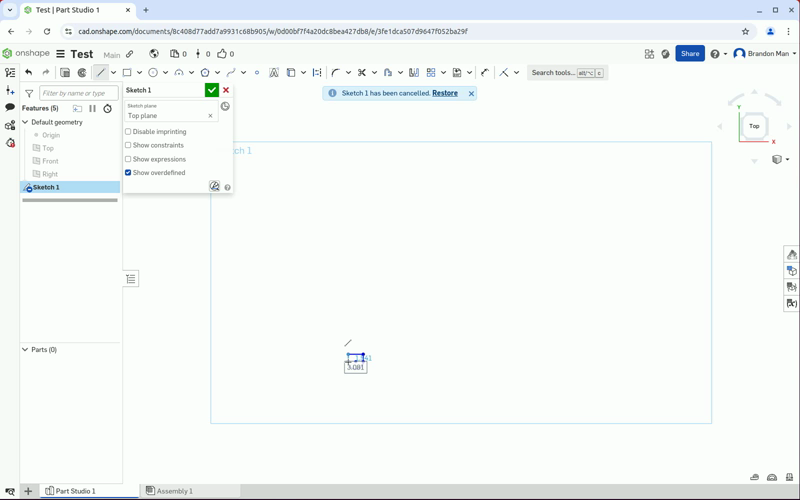
key_up(shift)
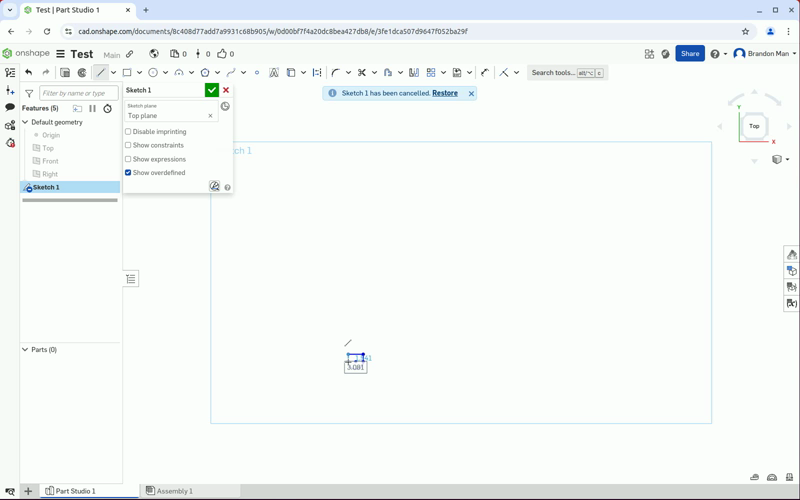
click(348, 361)
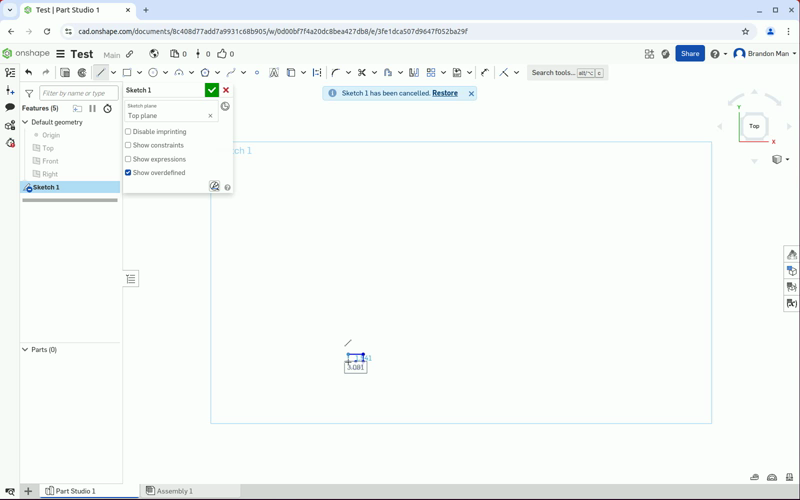
key(esc)
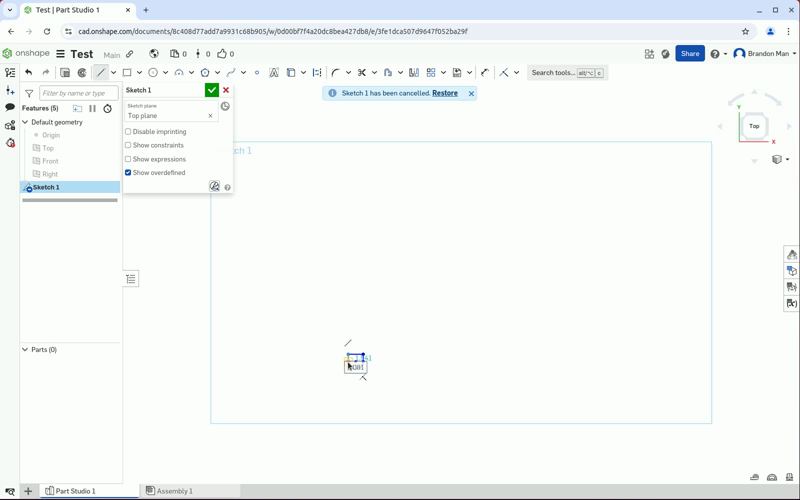
key(c)
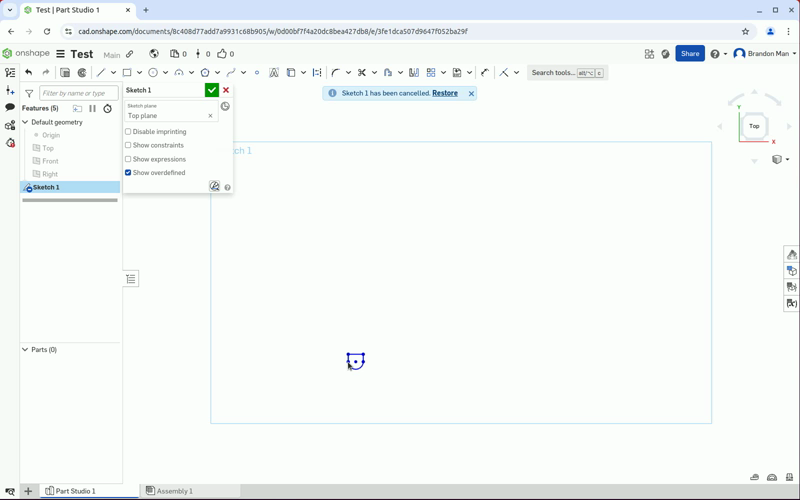
key_down(shift)
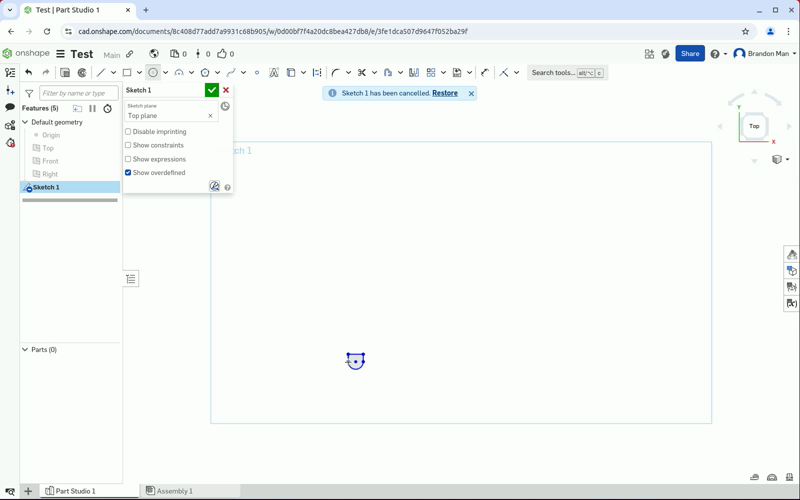
mouse_move(355, 361)
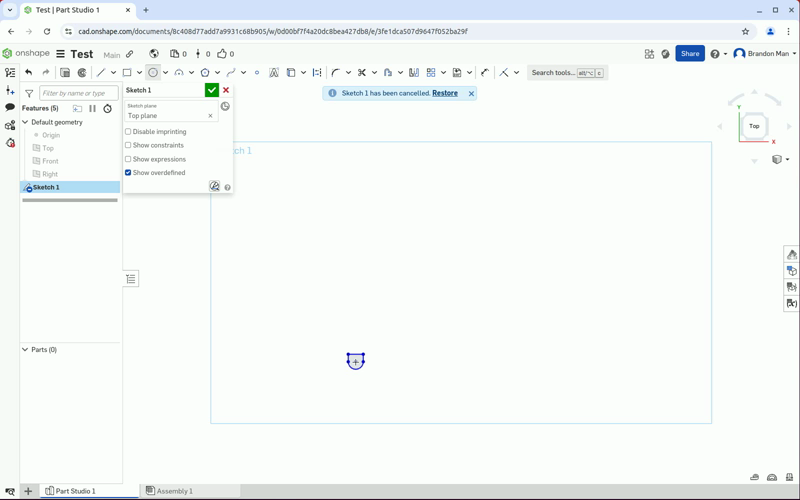
click(355, 361)
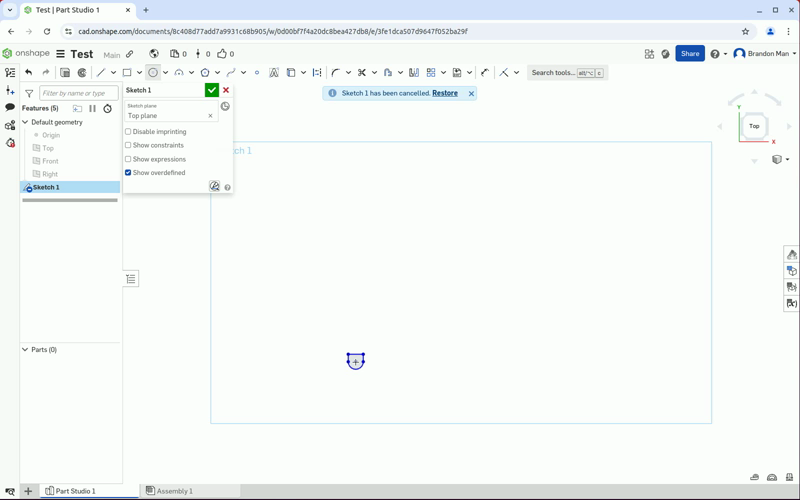
key_up(shift)
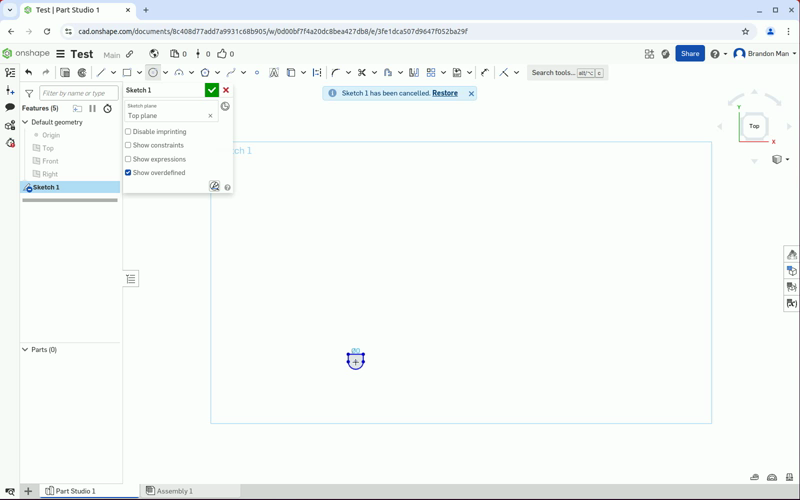
mouse_move(358, 361)
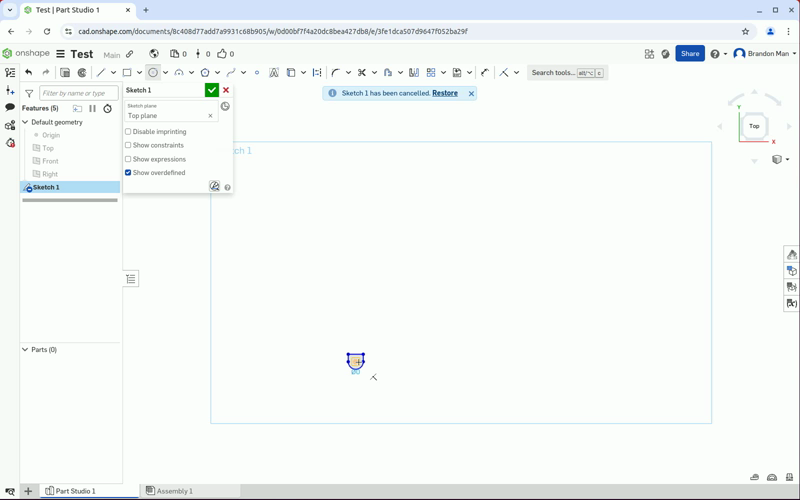
scroll(6)
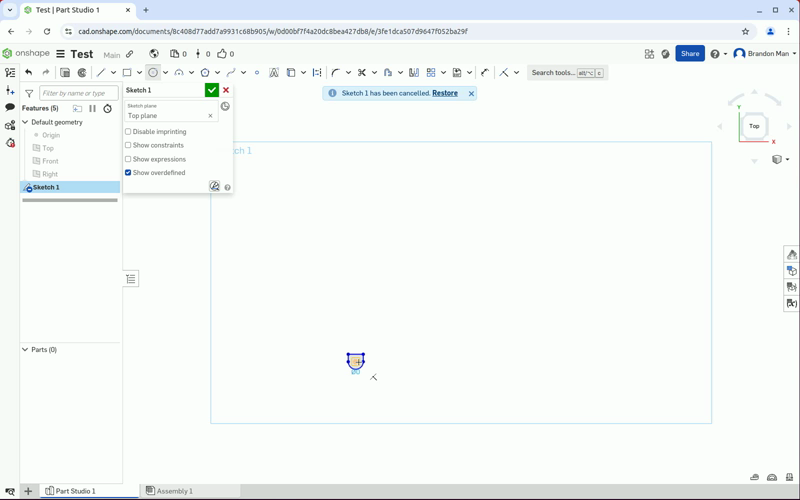
scroll(6)
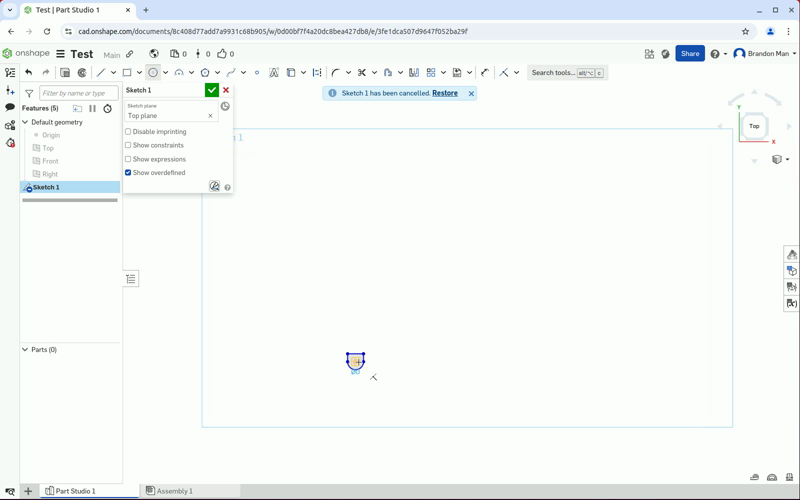
scroll(6)
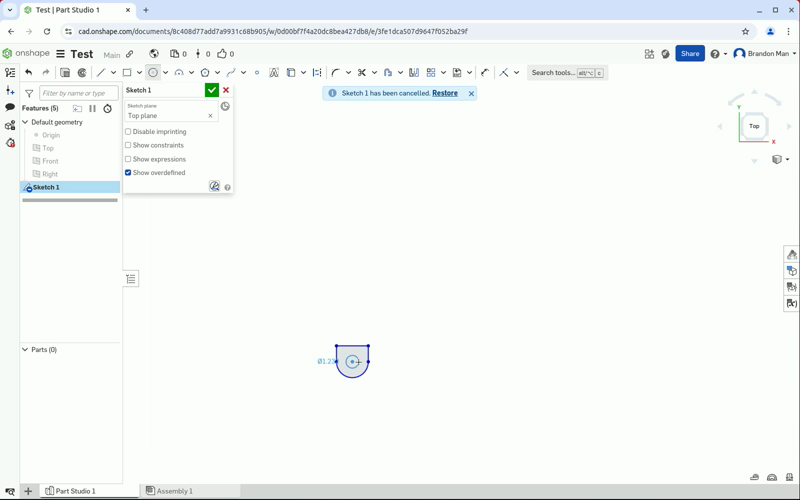
scroll(6)
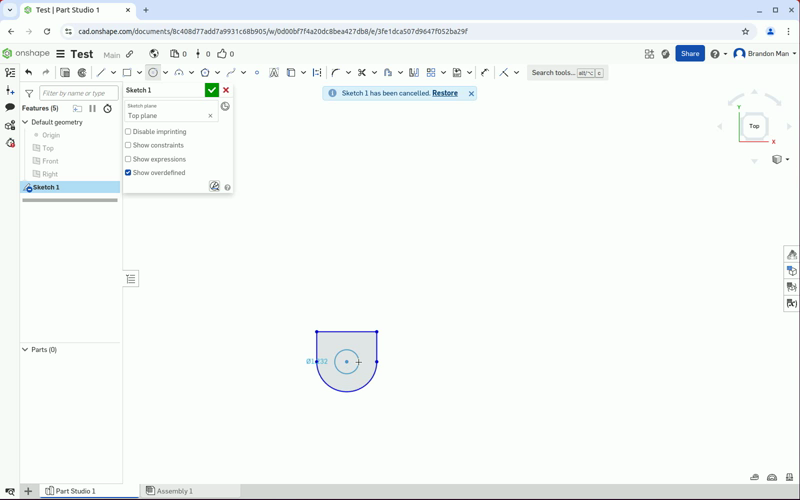
scroll(6)
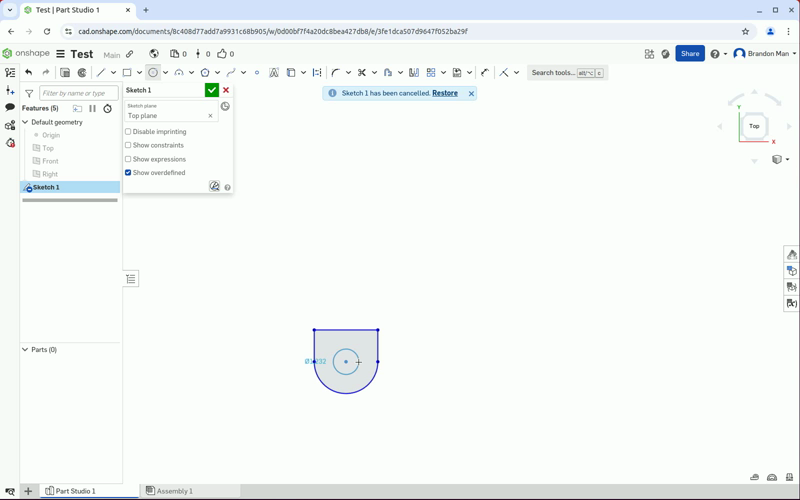
scroll(6)
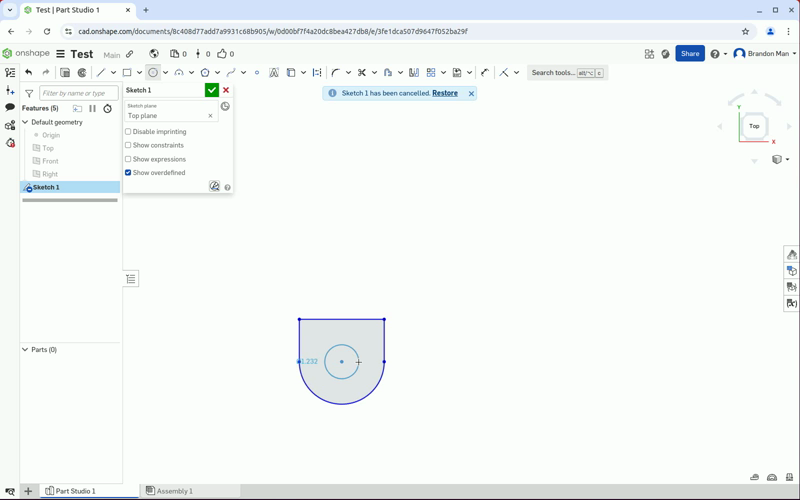
scroll(6)
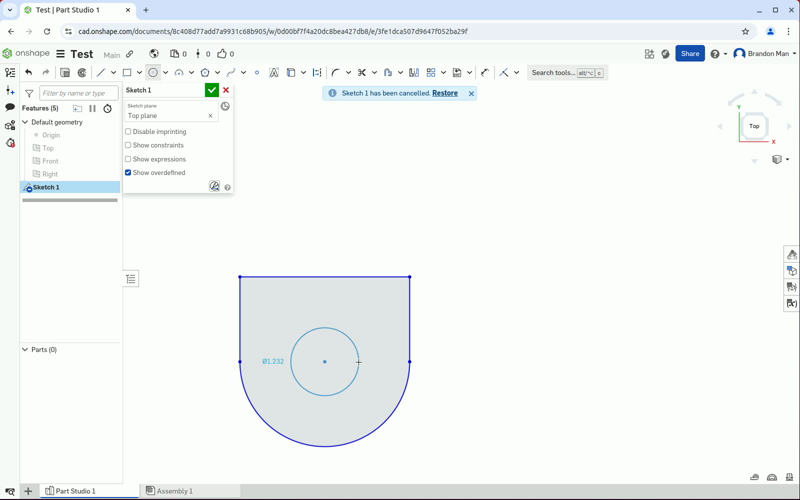
click(358, 361)
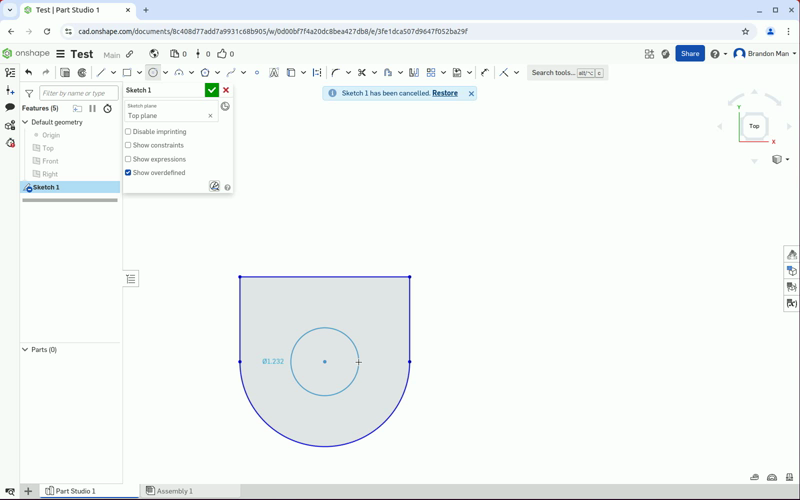
scroll(-6)
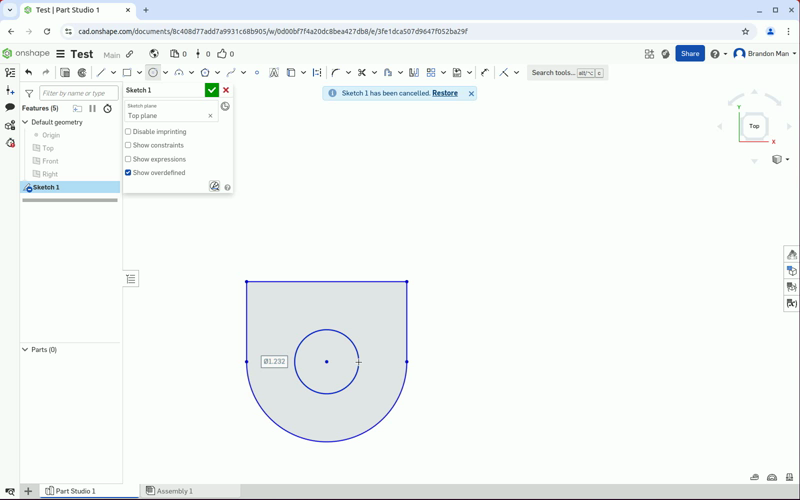
scroll(-6)
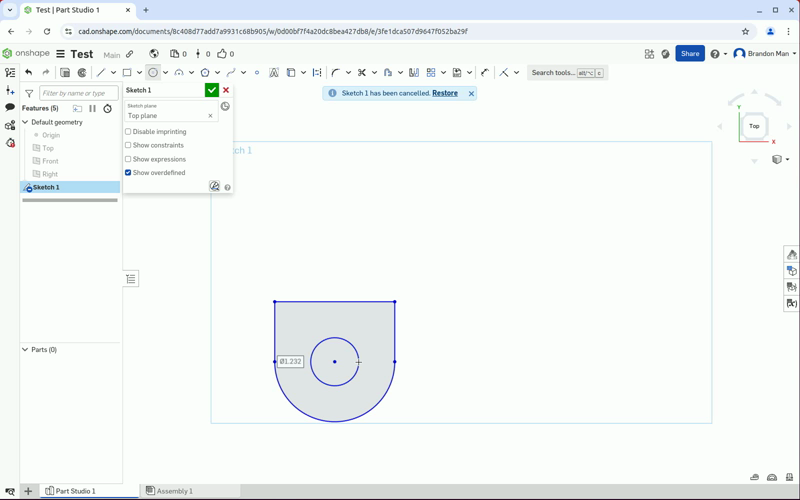
scroll(-6)
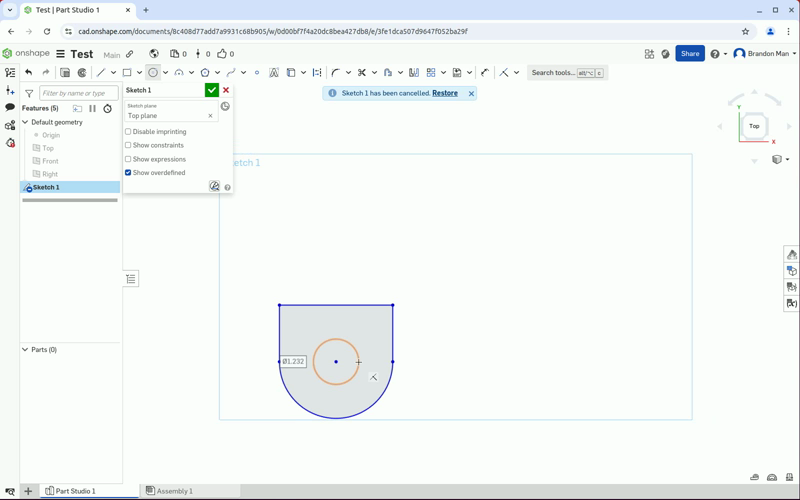
scroll(-6)
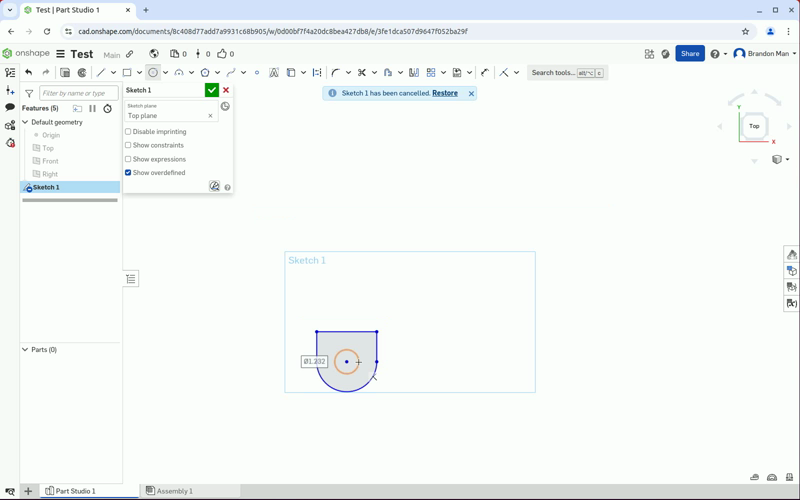
scroll(-6)
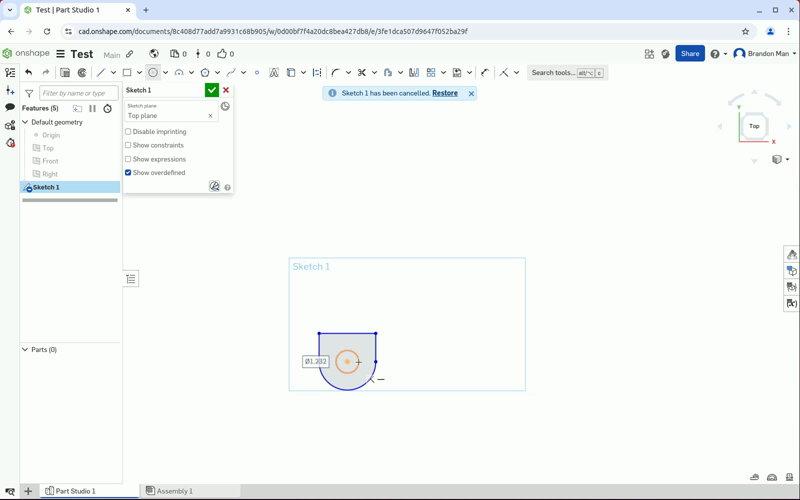
scroll(-6)
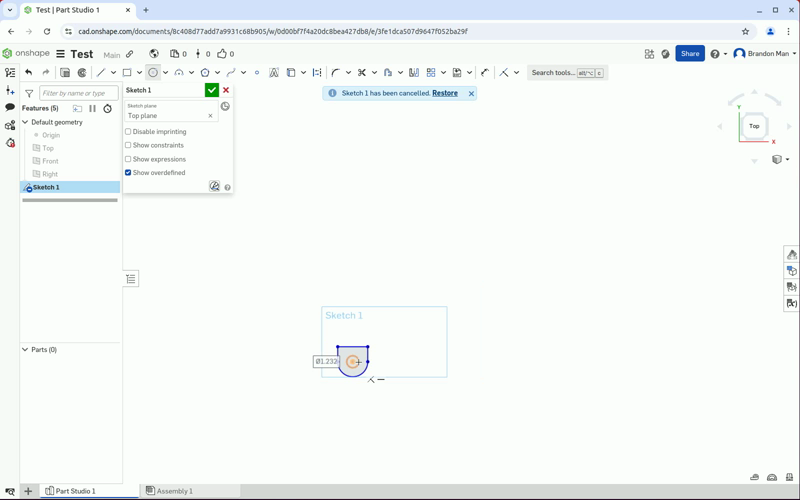
scroll(-6)
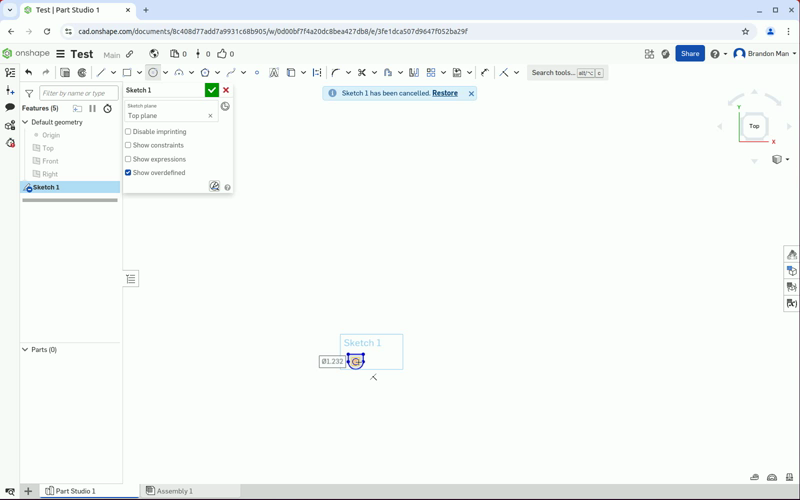
key(esc)
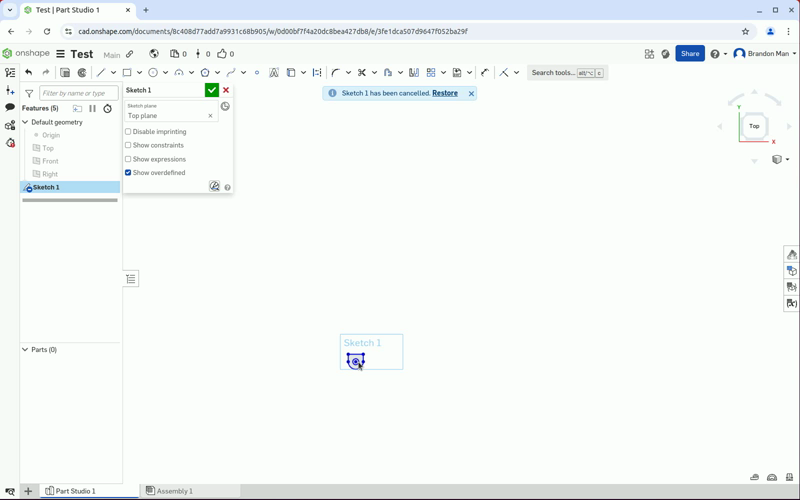
mouse_move(359, 357)
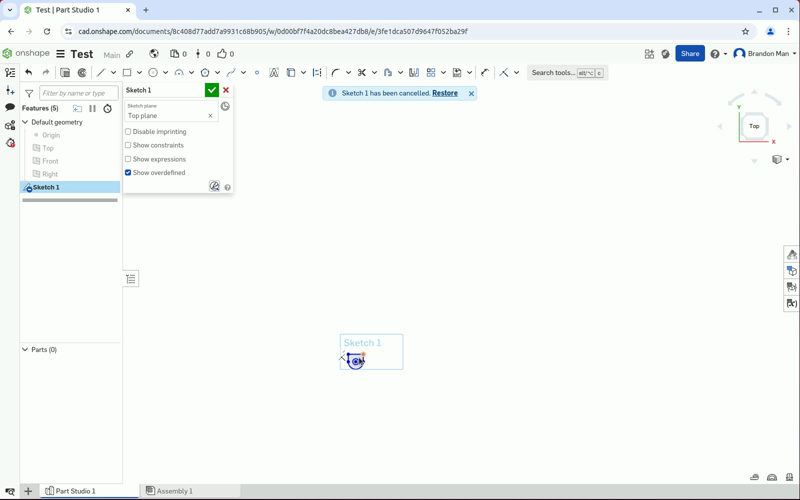
scroll(6)
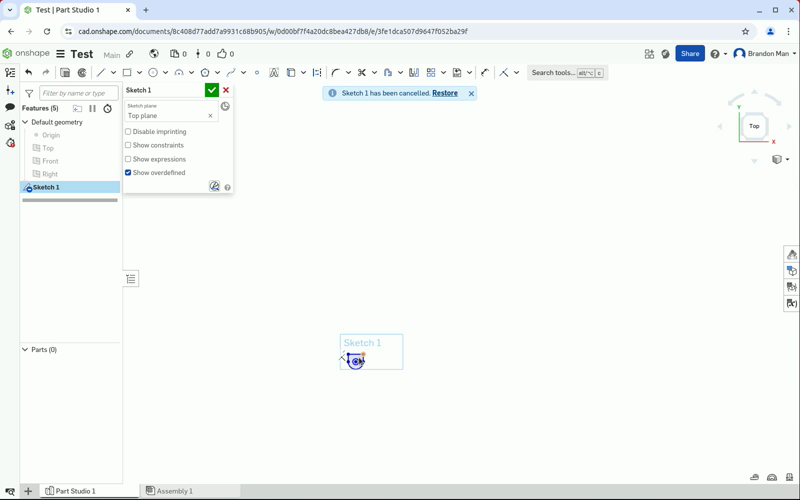
scroll(6)
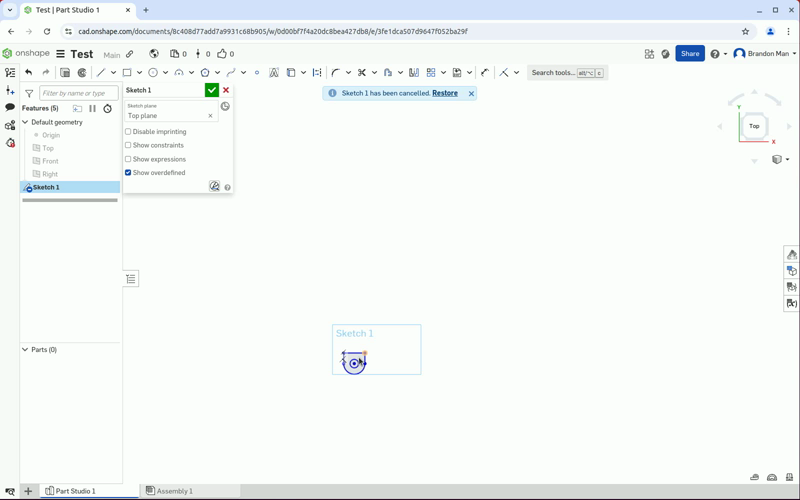
scroll(6)
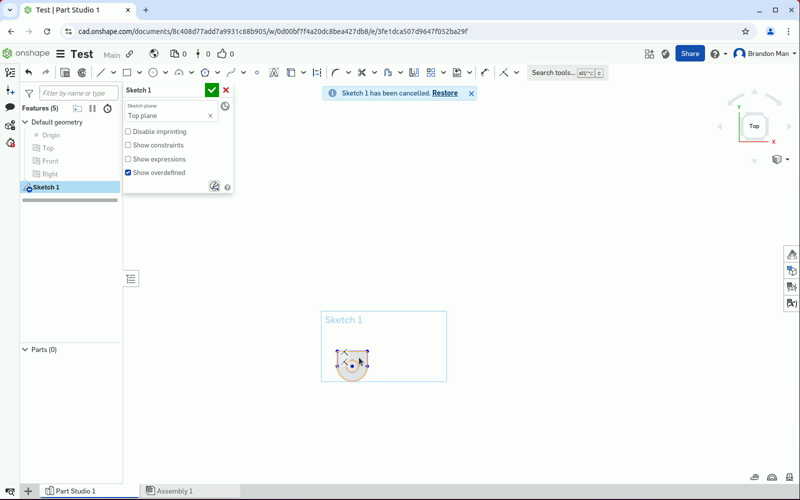
scroll(6)
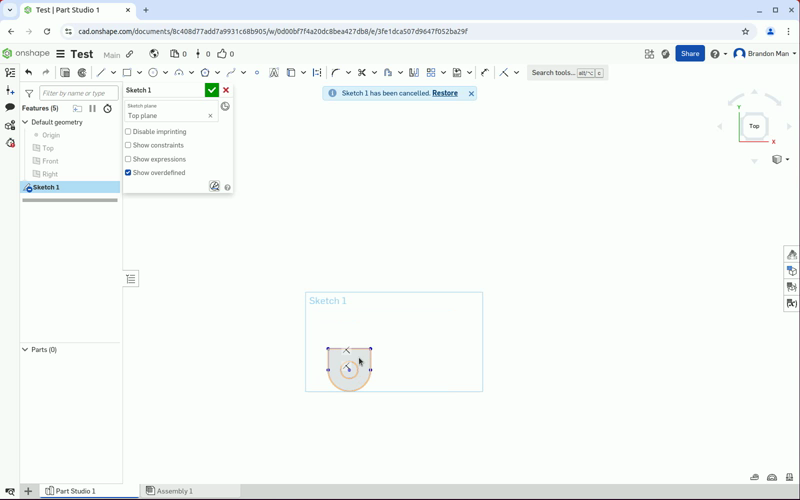
scroll(6)
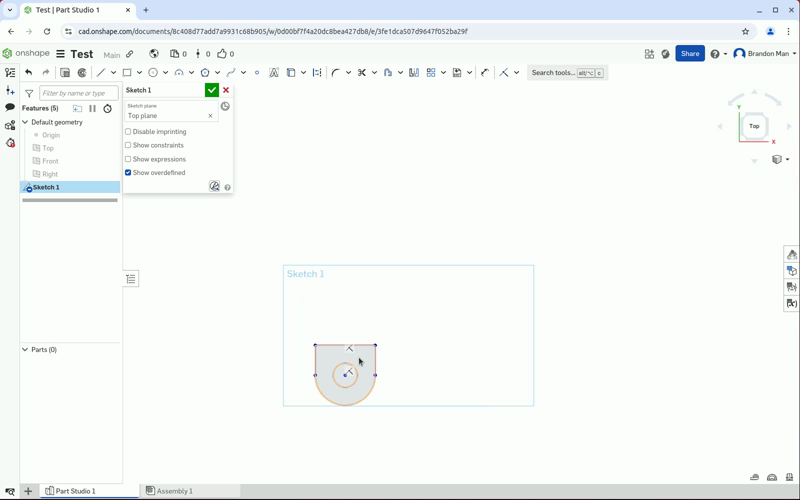
scroll(6)
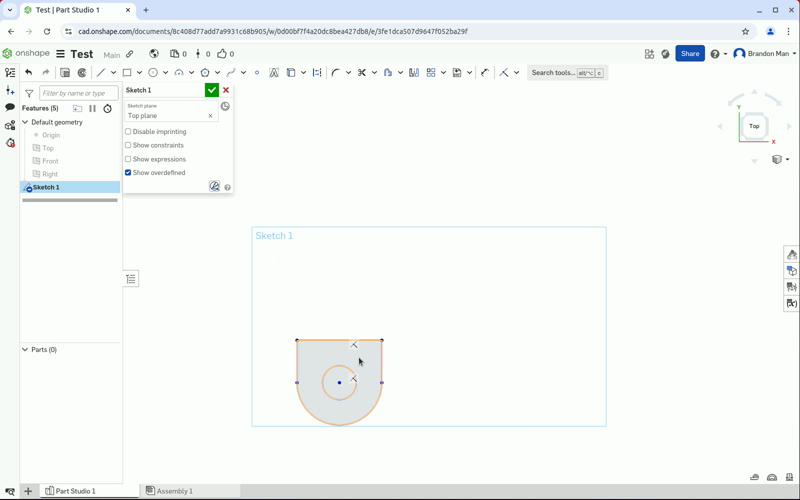
scroll(6)
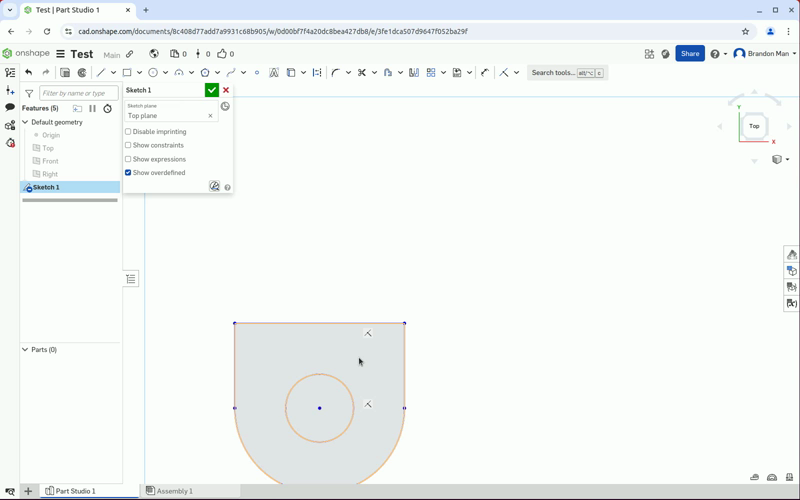
click(359, 357)
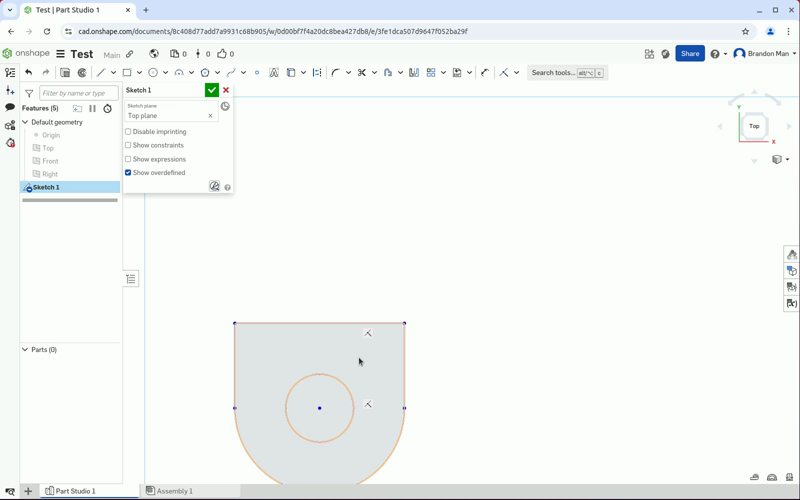
scroll(-6)
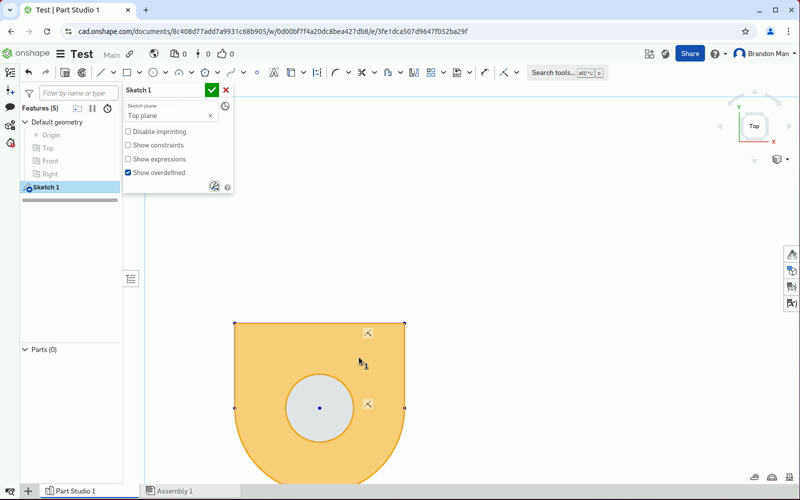
scroll(-6)
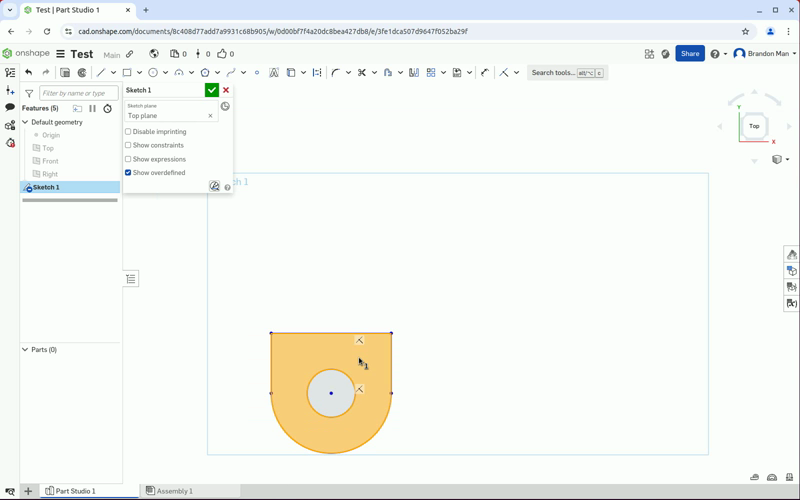
scroll(-6)
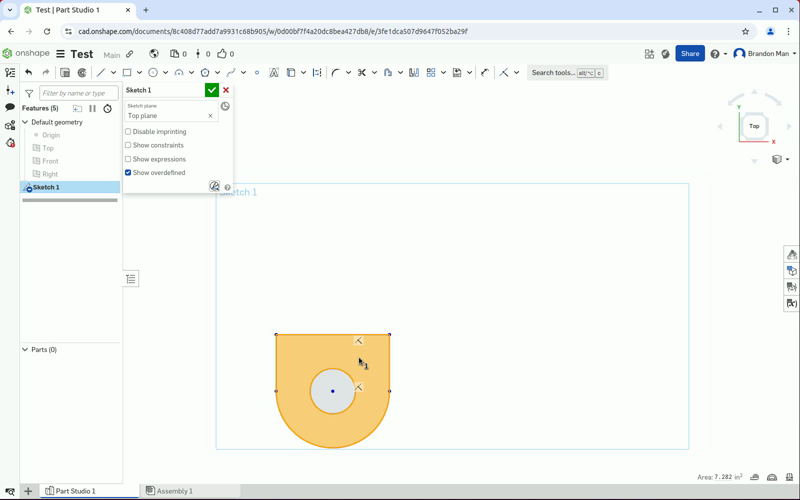
scroll(-6)
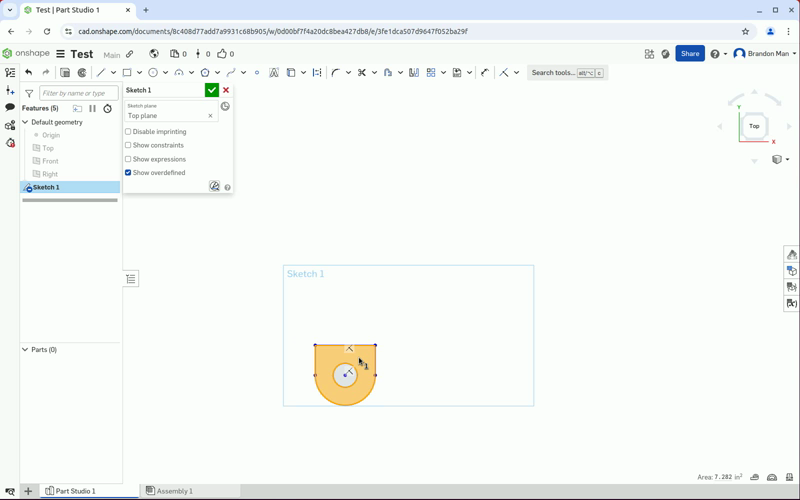
scroll(-6)
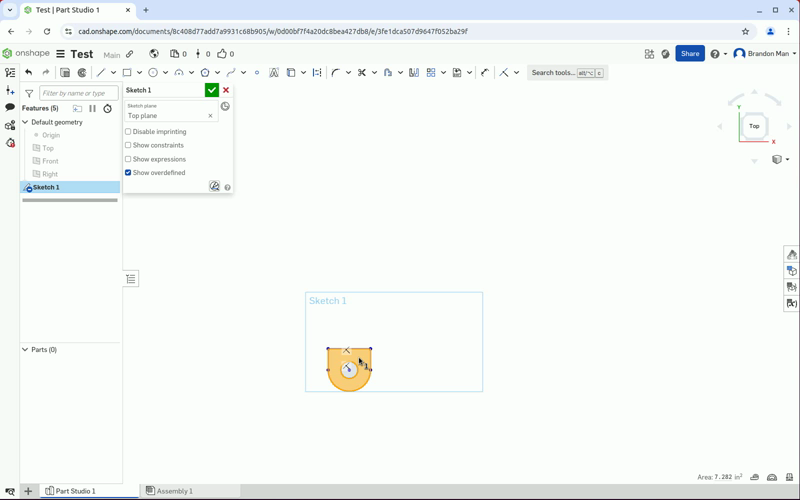
scroll(-6)
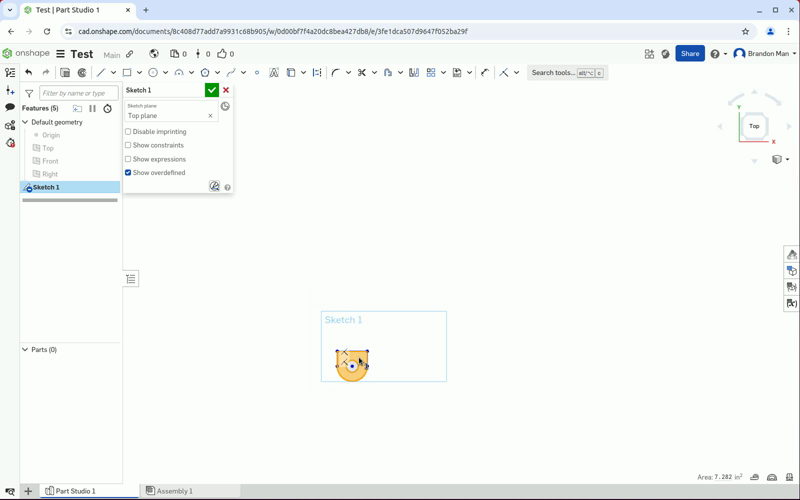
scroll(-6)
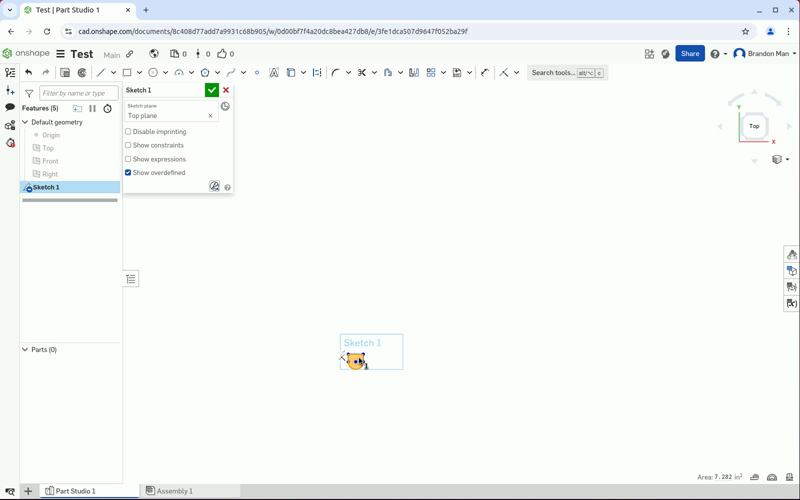
mouse_move(73, 352)
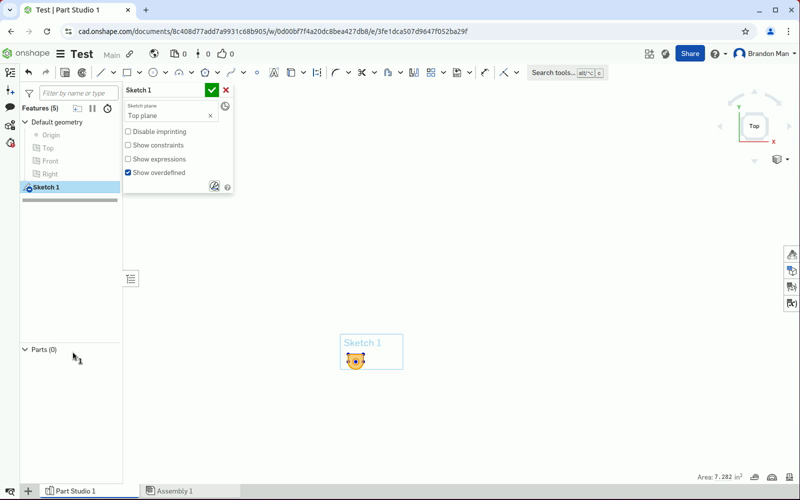
key(shift+y)
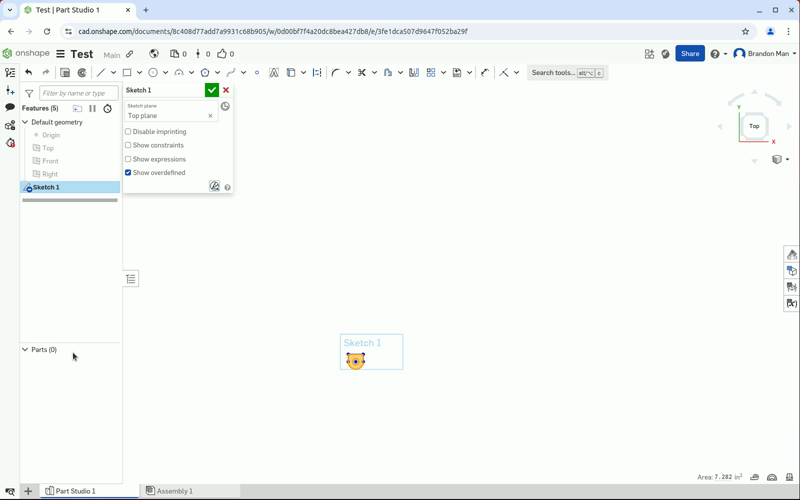
key(shift+e)
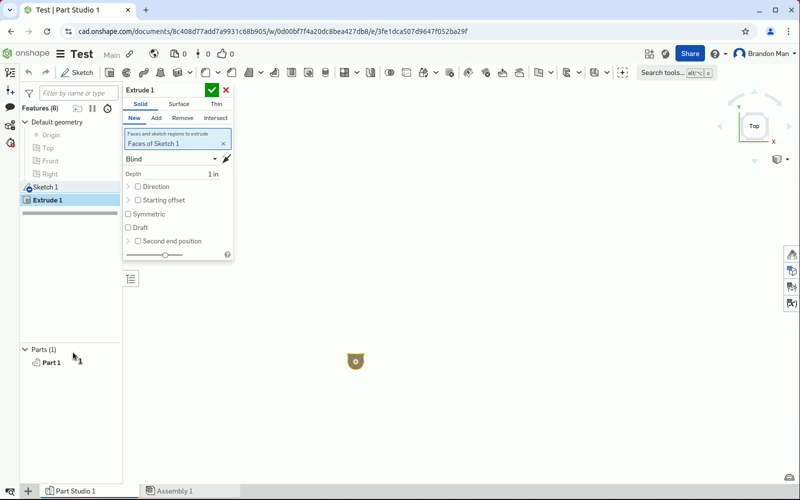
mouse_move(143, 106)
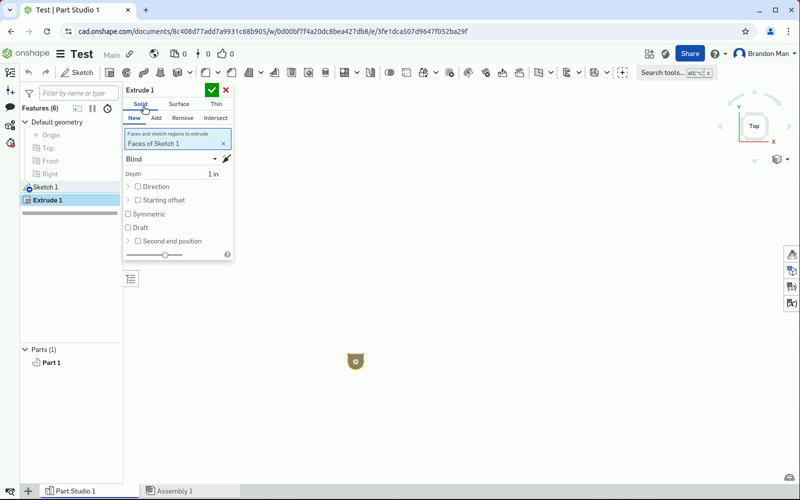
click(143, 106)
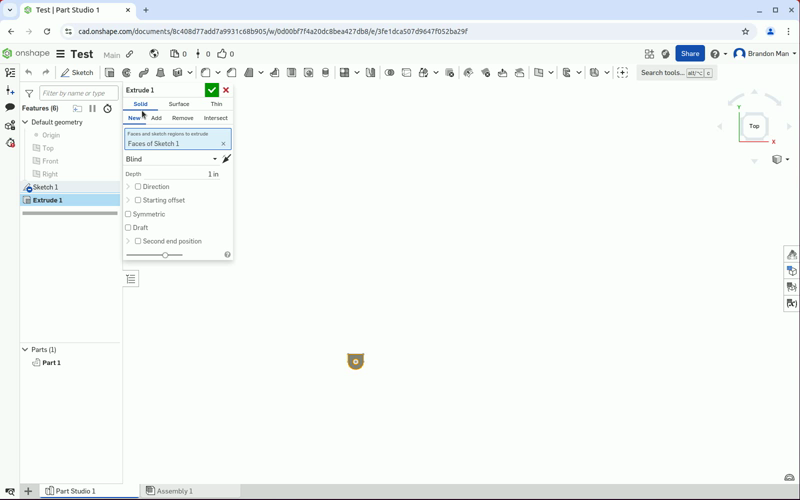
mouse_move(137, 120)
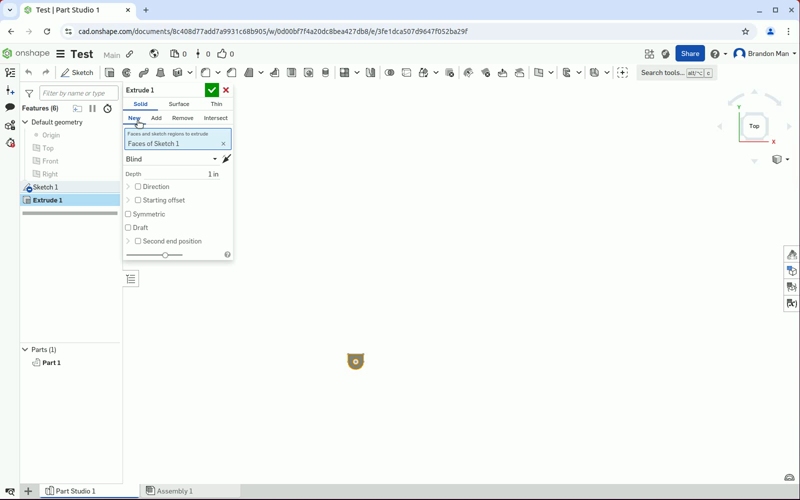
click(137, 120)
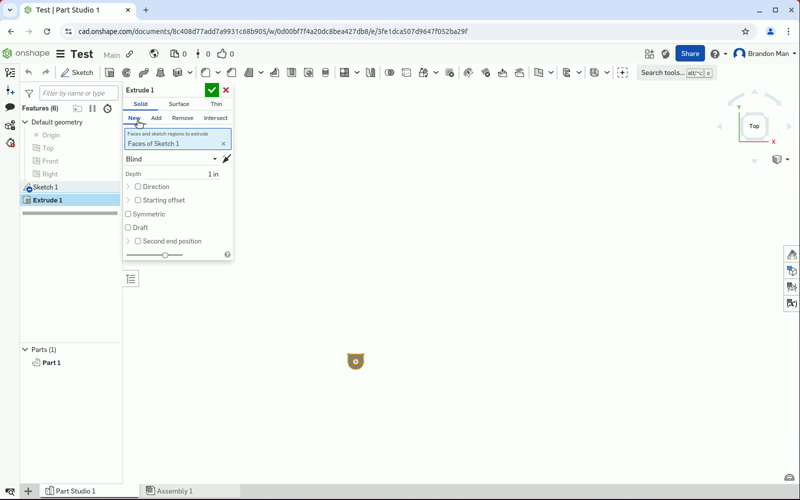
key(tab, 4)
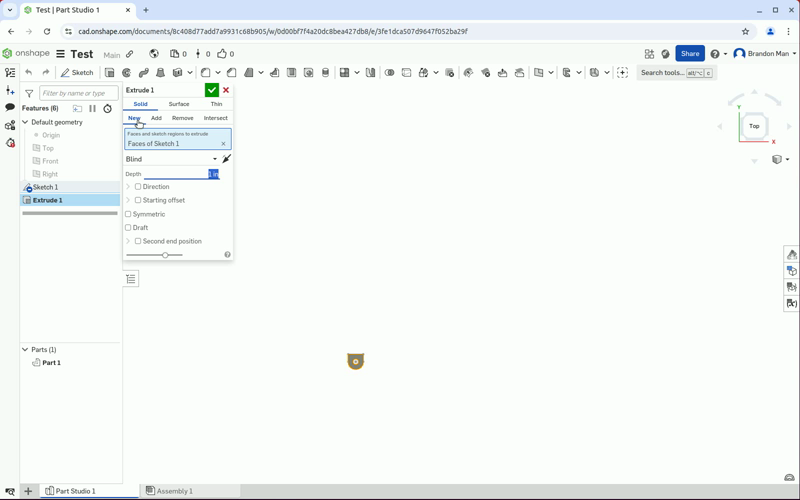
text(0.481)
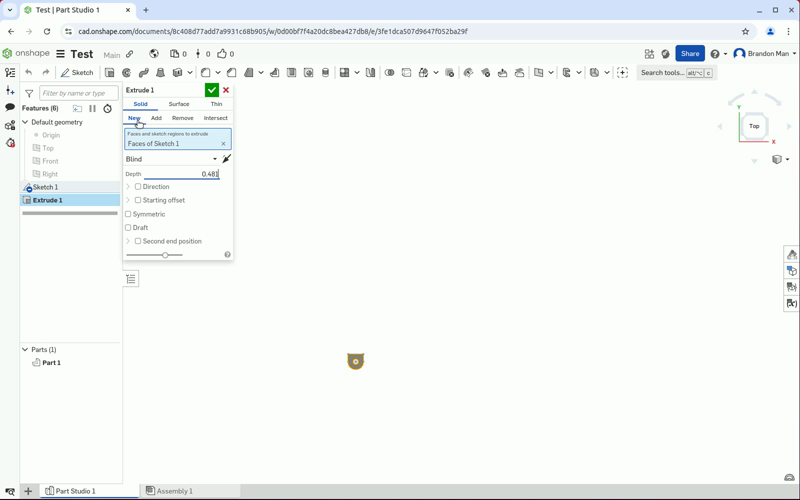
key(enter)
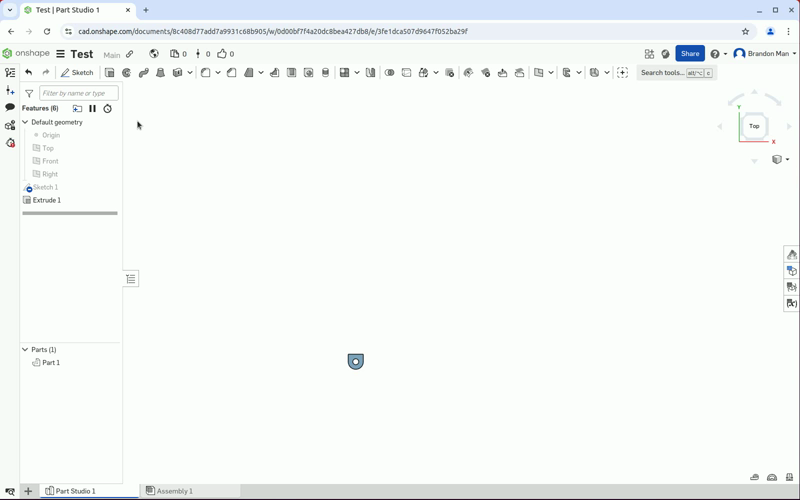
key(shift+h)
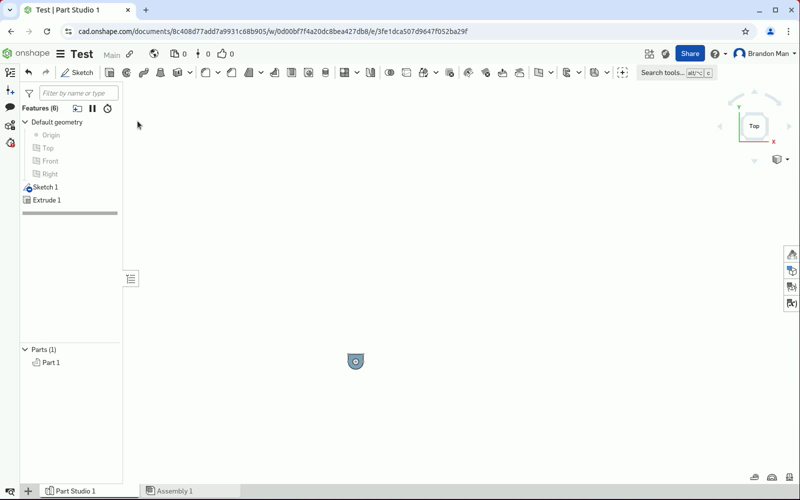
key(shift+h)
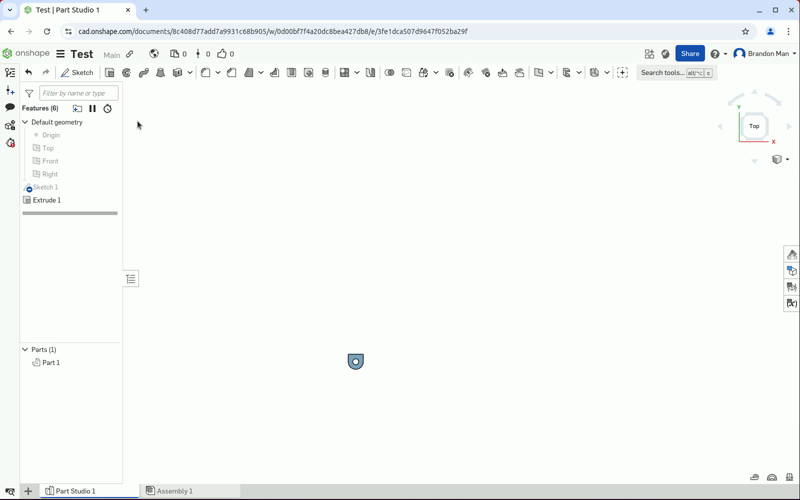
mouse_move(73, 189)
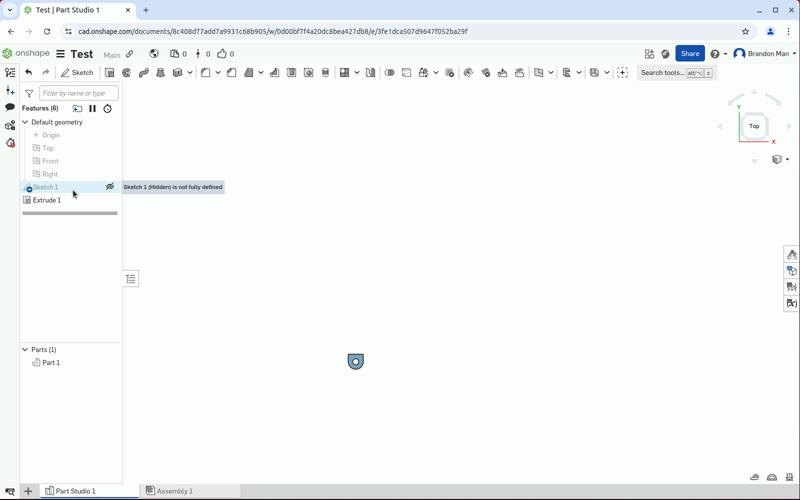
click(73, 189)
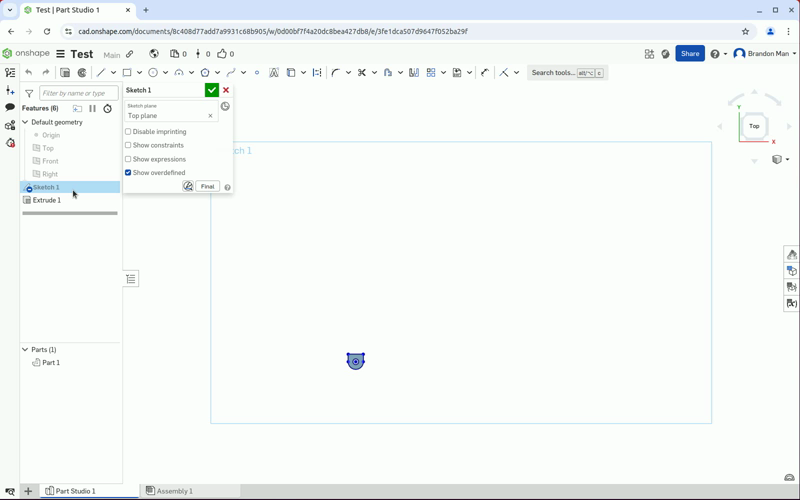
mouse_move(229, 92)
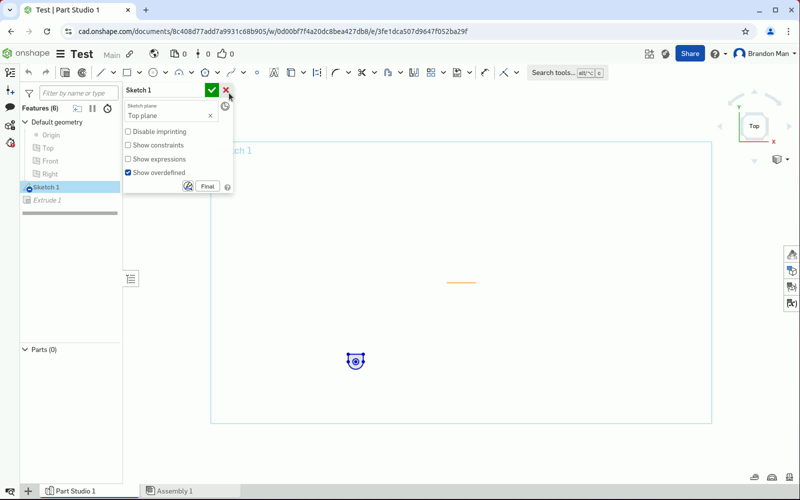
click(229, 92)
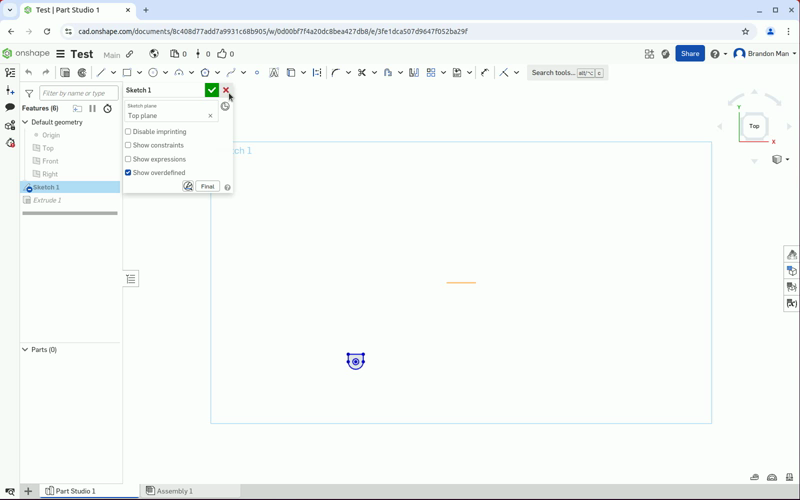
key(shift+s)
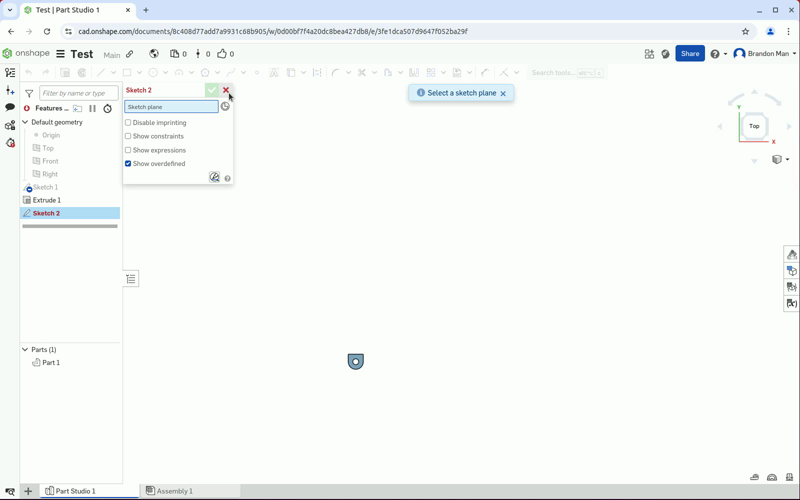
mouse_move(73, 150)
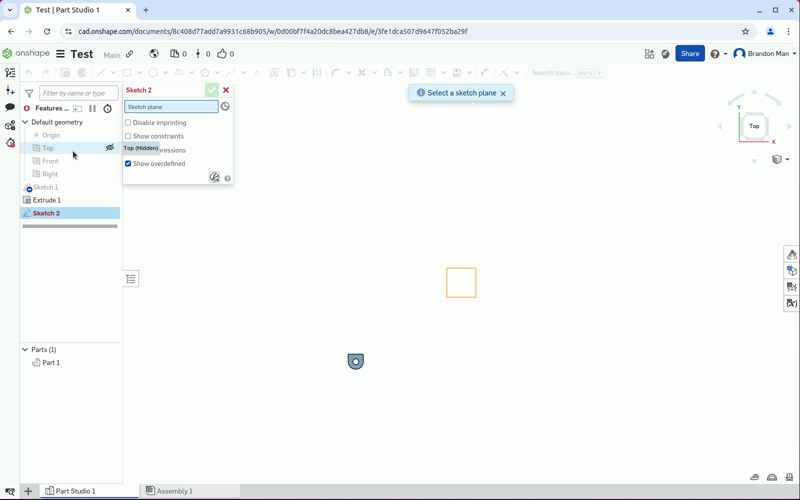
click(73, 150)
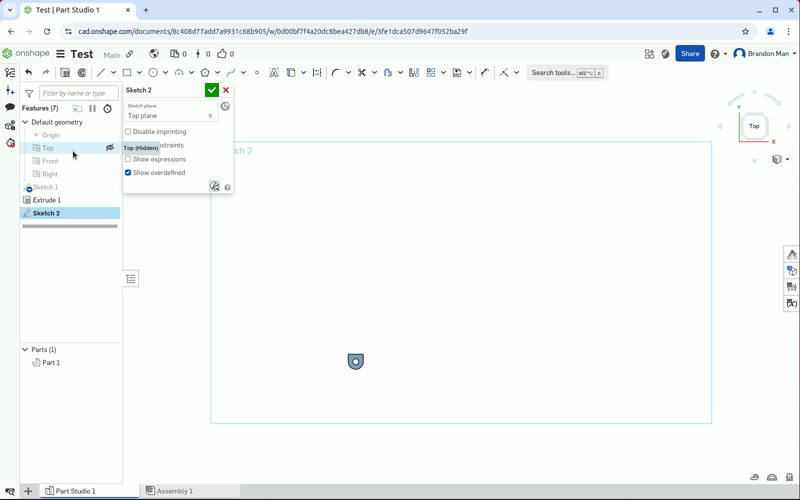
mouse_move(73, 352)
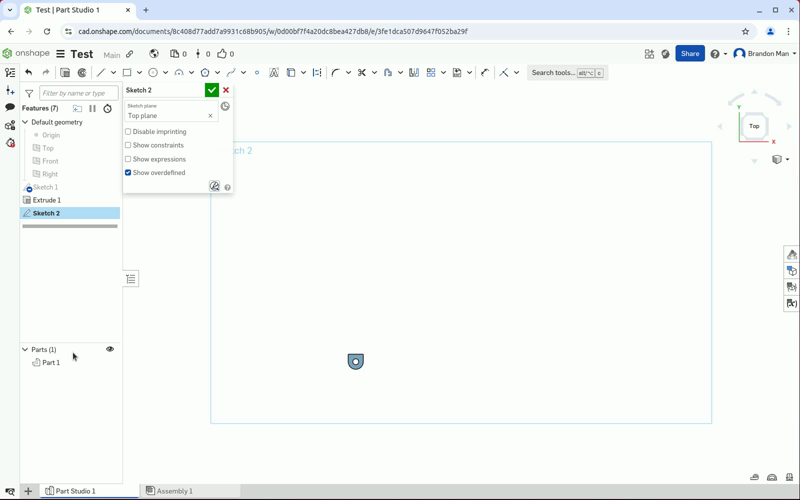
key(y)
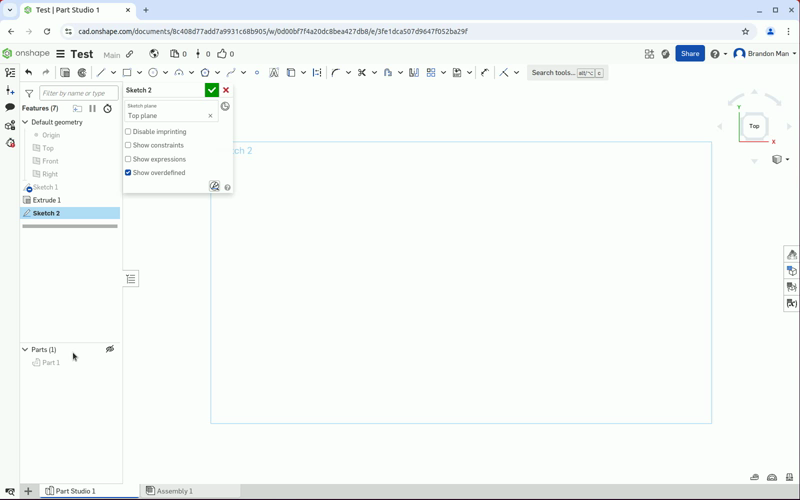
key(l)
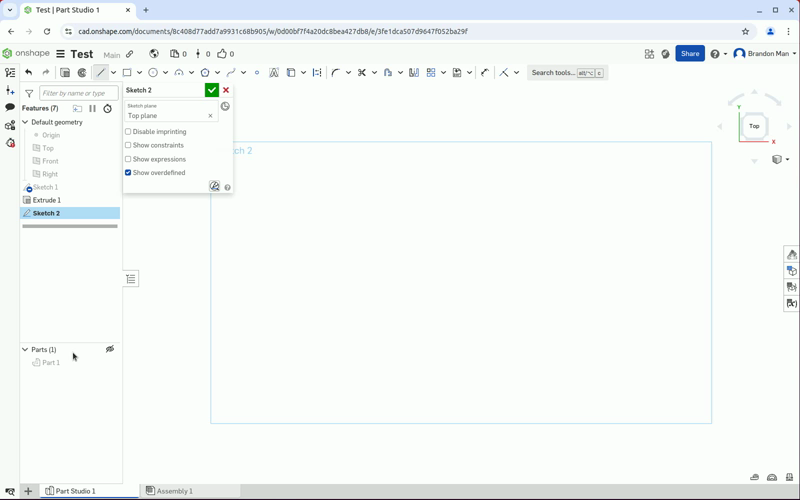
key_down(shift)
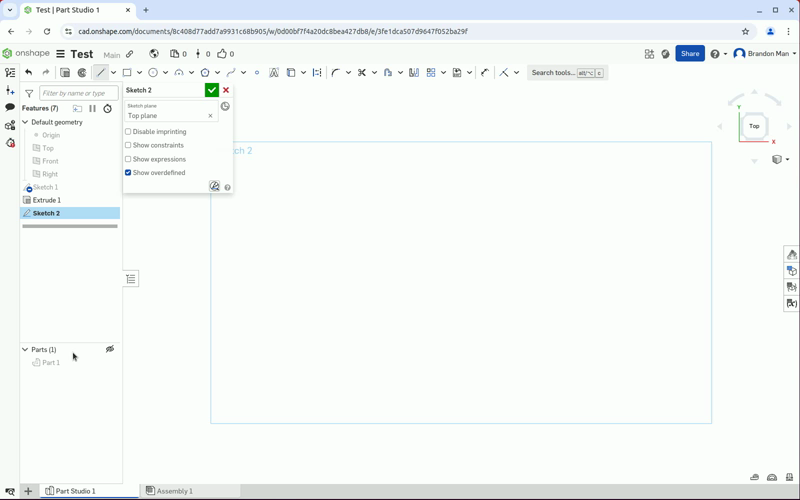
mouse_move(559, 211)
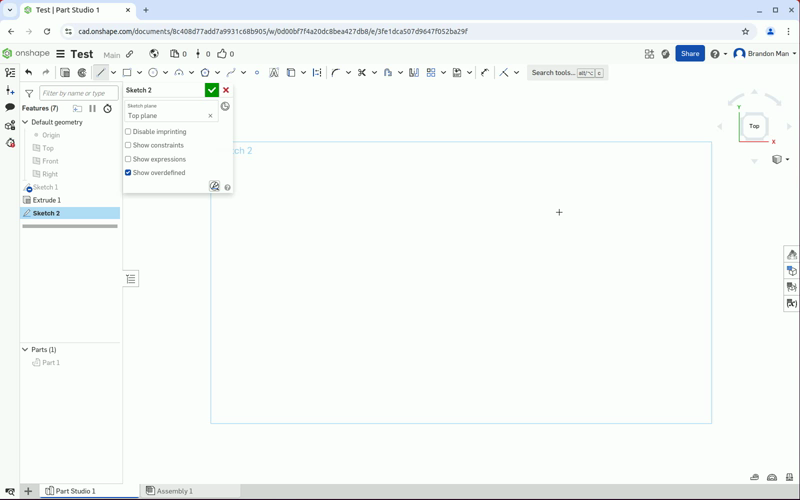
click(559, 211)
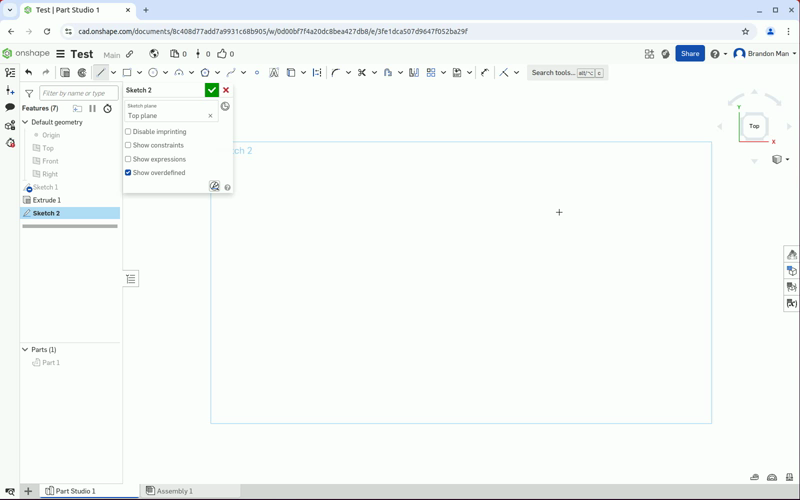
key_up(shift)
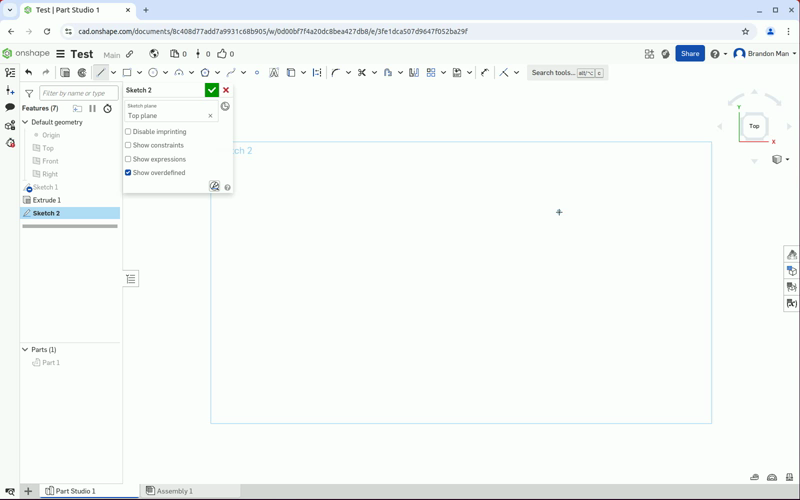
key_down(shift)
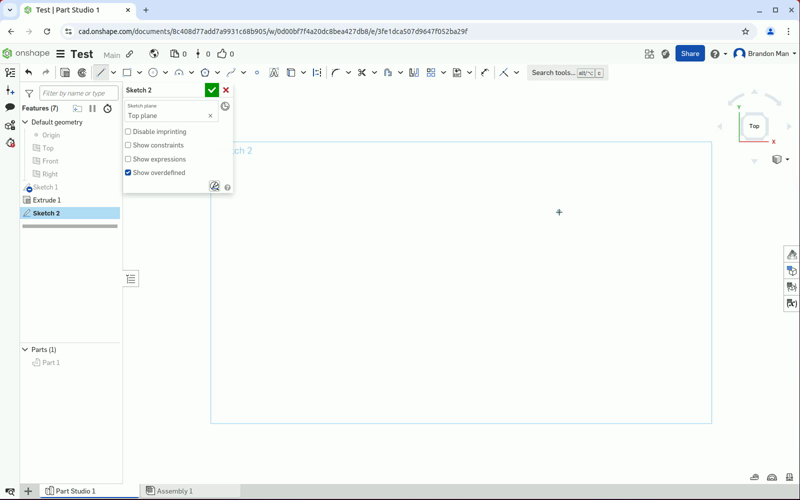
mouse_move(589, 211)
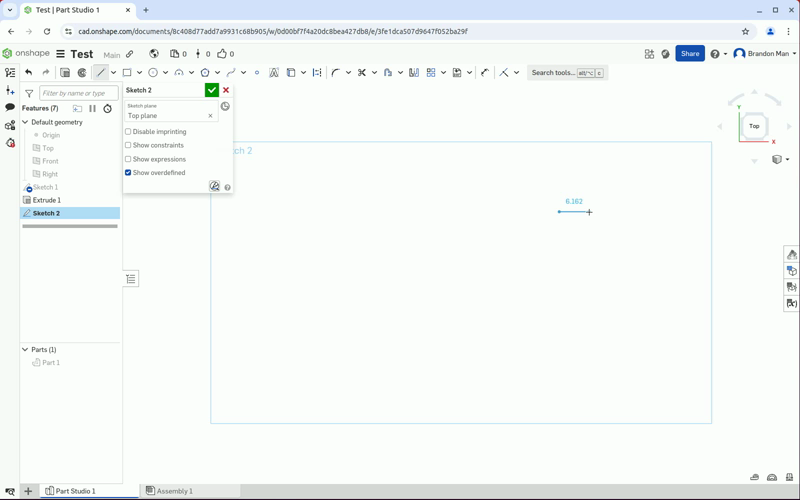
mouse_move(574, 211)
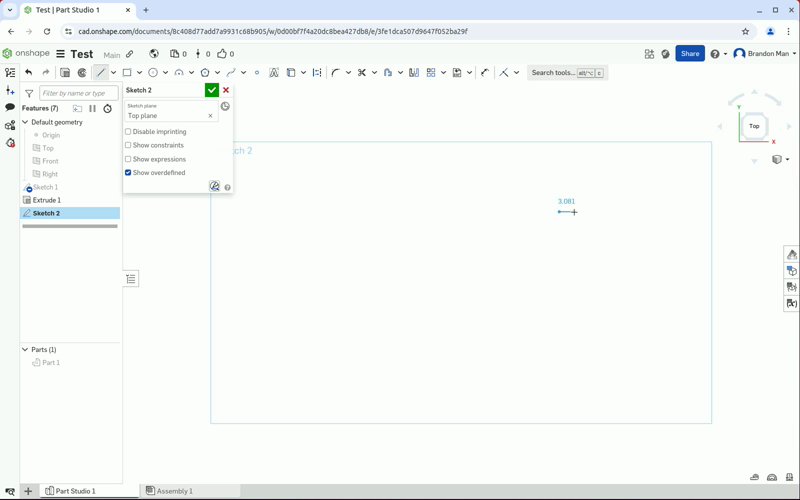
click(574, 211)
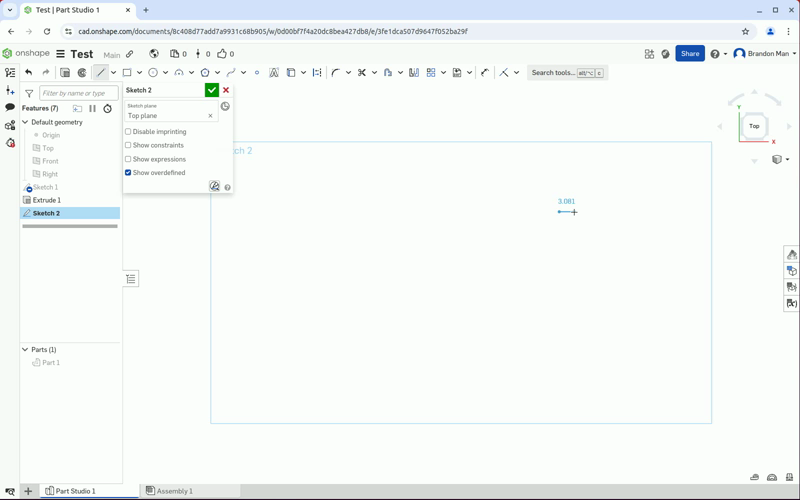
key_up(shift)
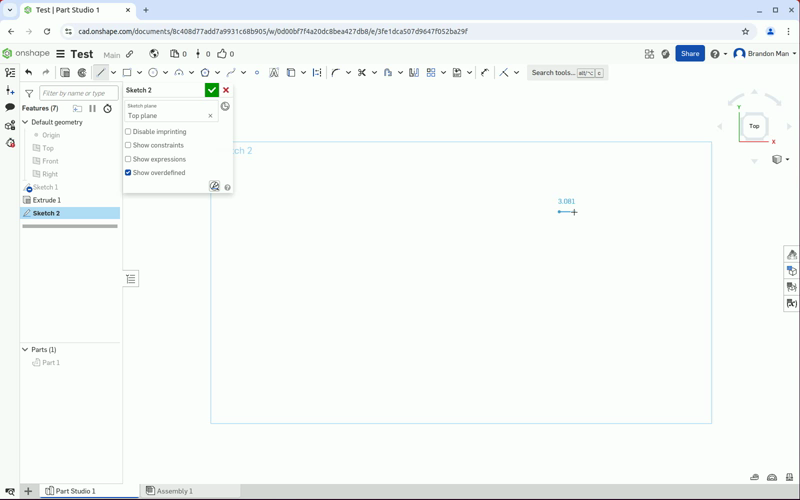
key_down(shift)
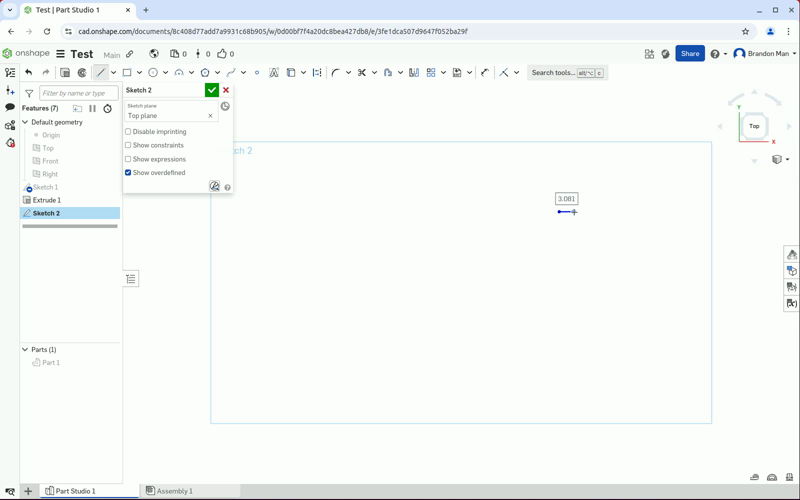
mouse_move(589, 211)
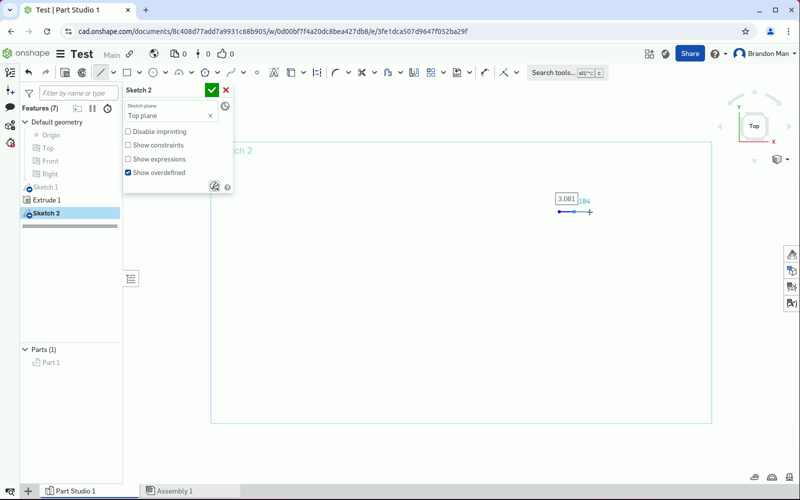
mouse_move(574, 204)
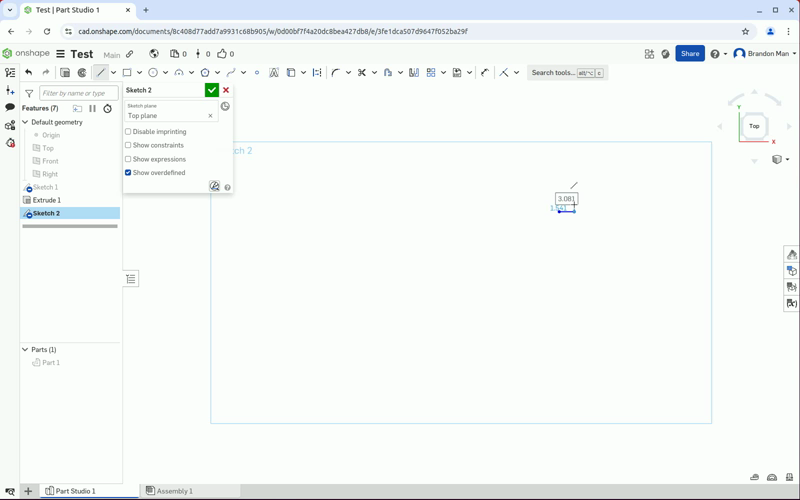
scroll(6)
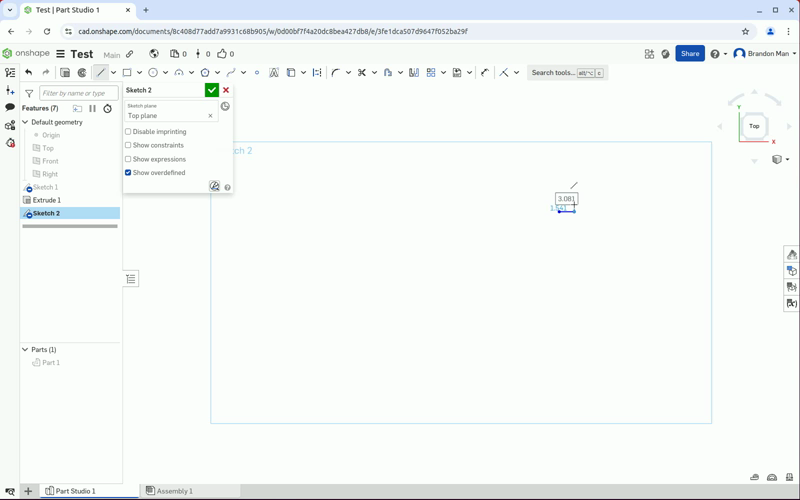
scroll(6)
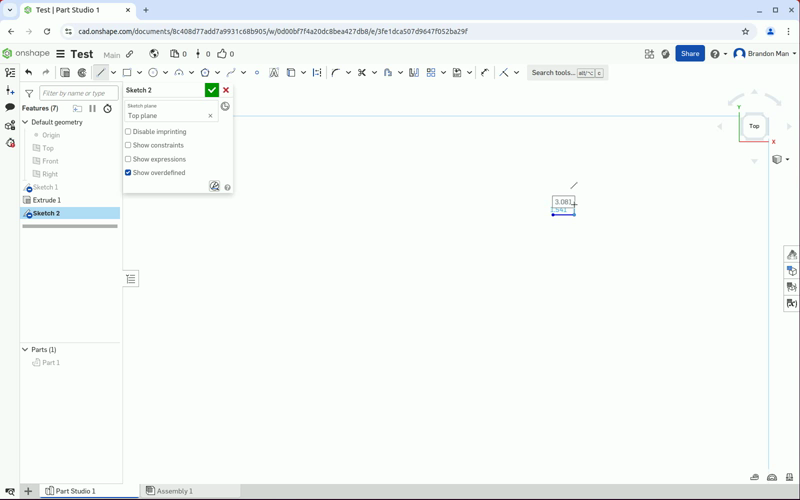
scroll(6)
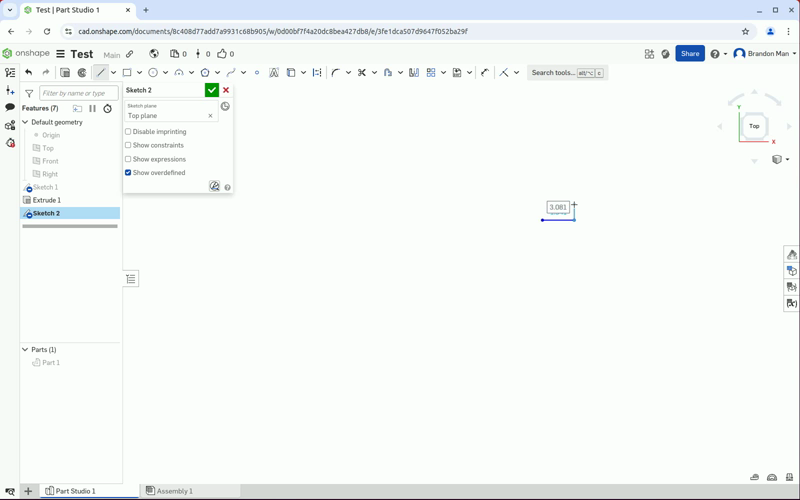
scroll(6)
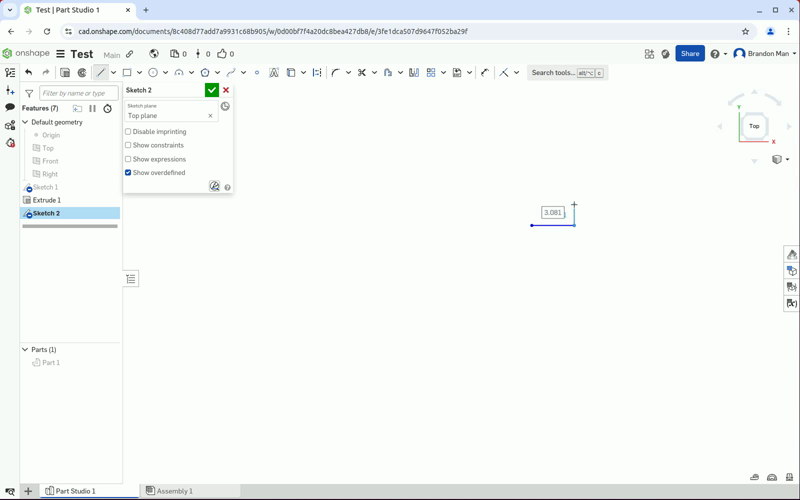
scroll(6)
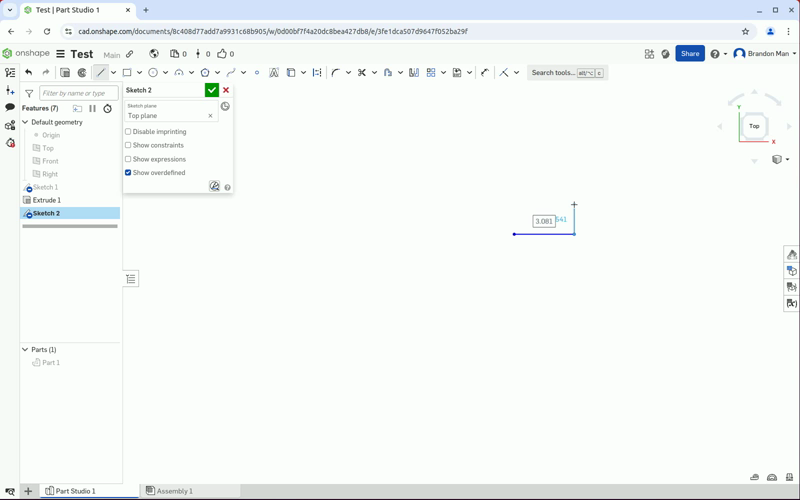
scroll(6)
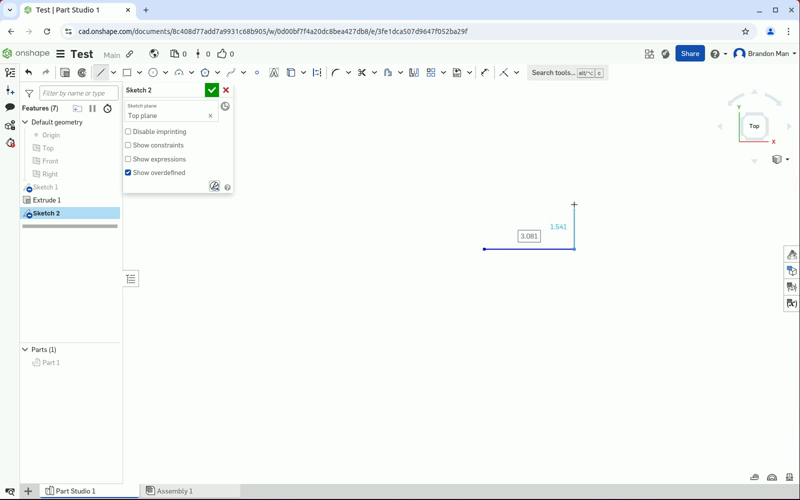
scroll(6)
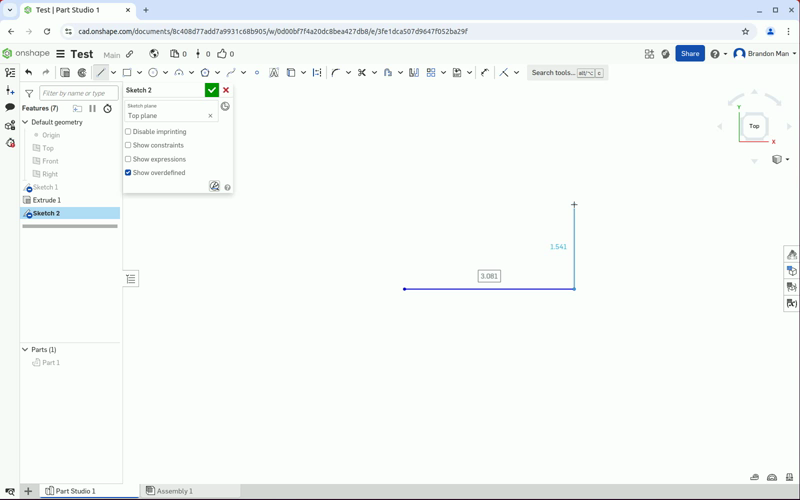
click(574, 204)
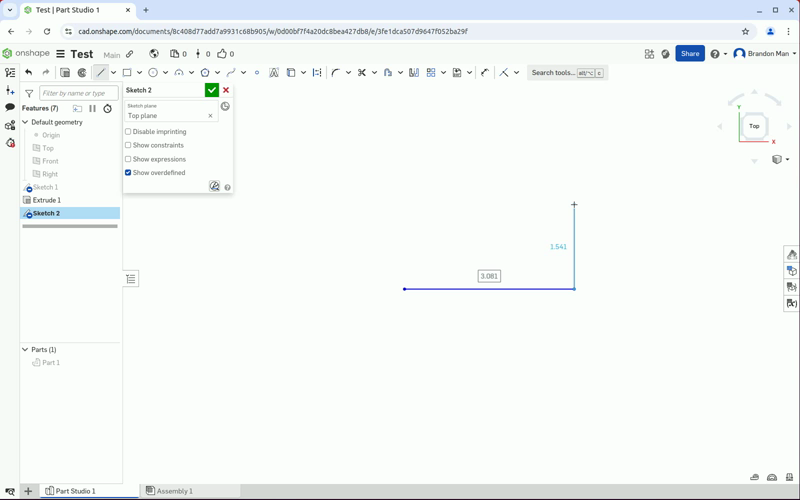
scroll(-6)
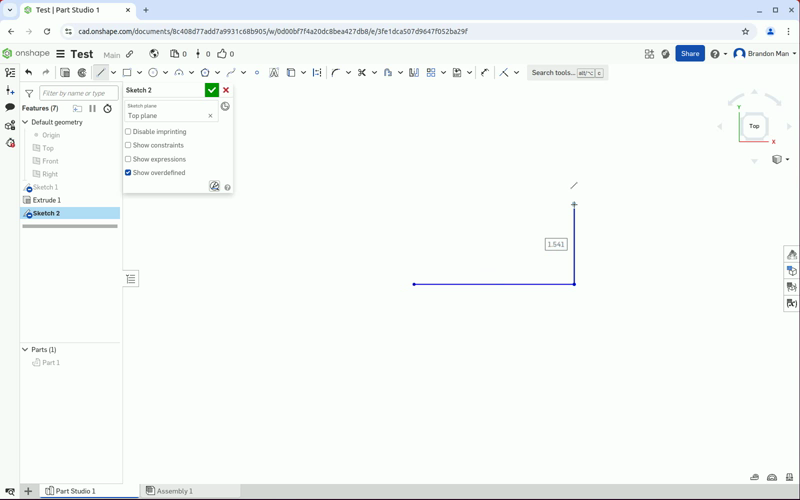
scroll(-6)
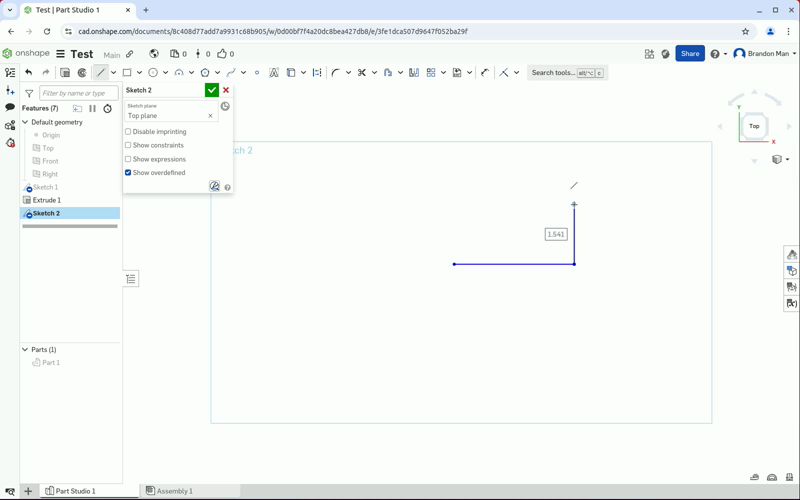
scroll(-6)
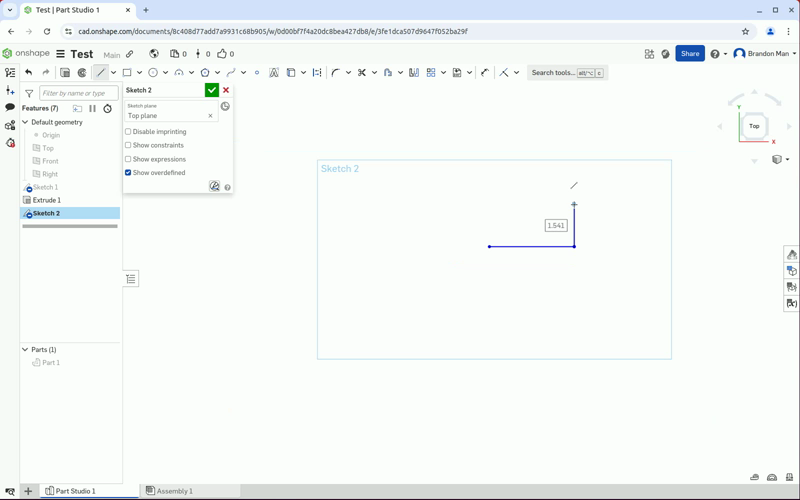
scroll(-6)
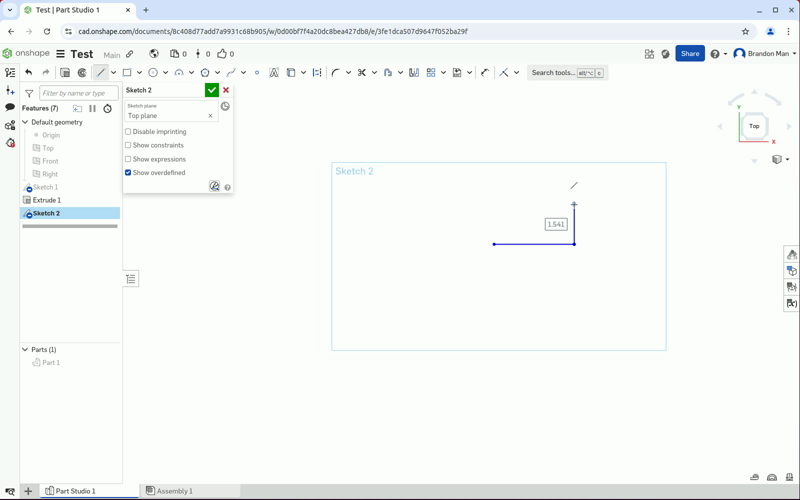
scroll(-6)
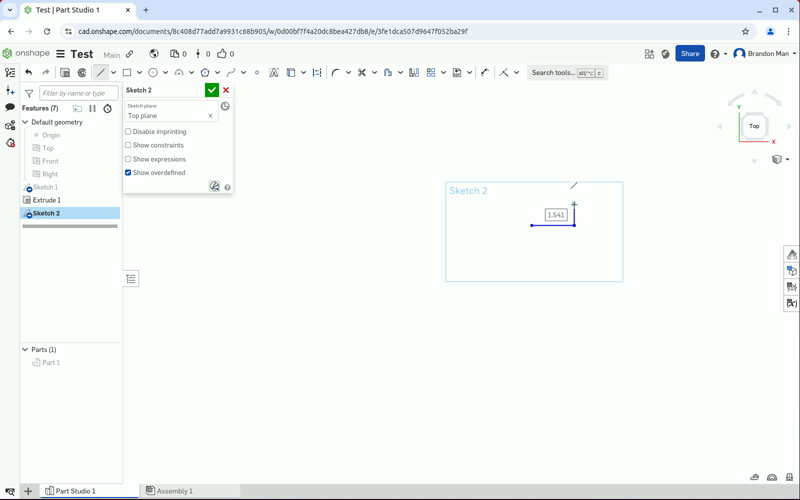
scroll(-6)
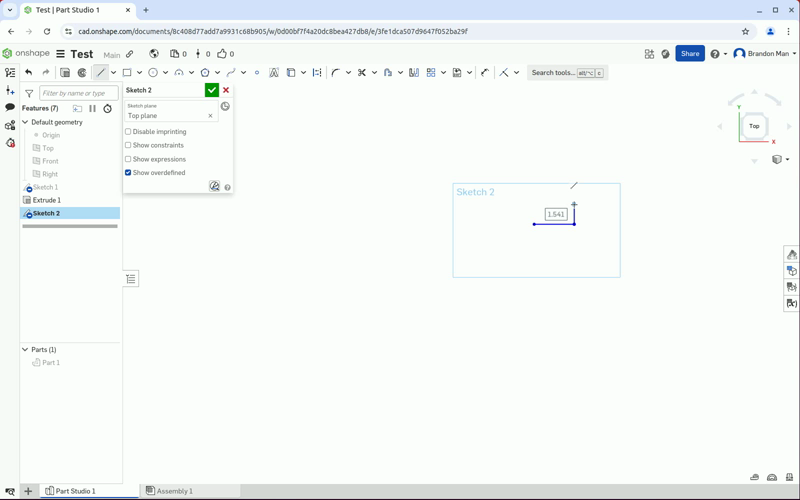
scroll(-6)
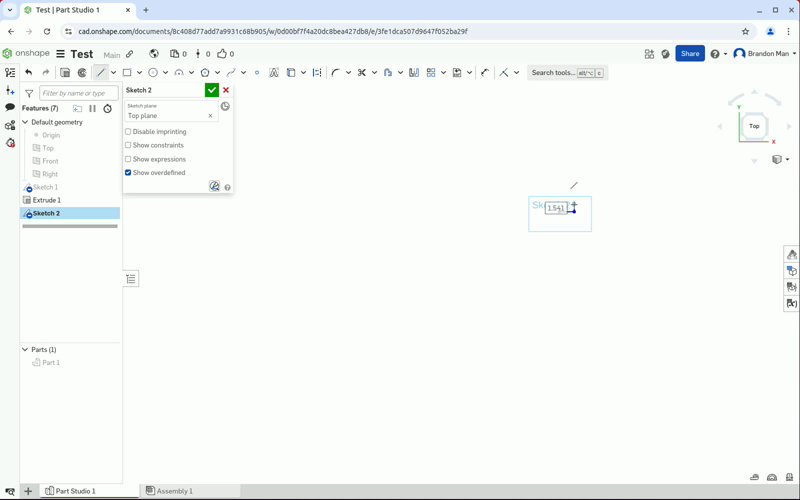
key_up(shift)
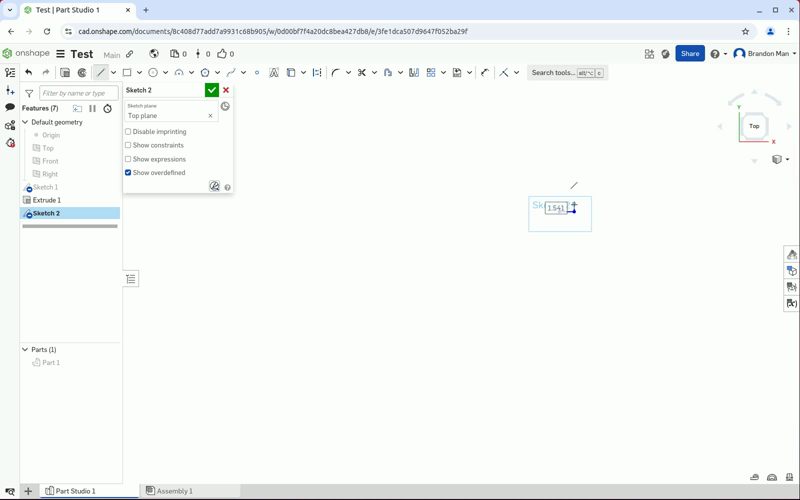
key(esc)
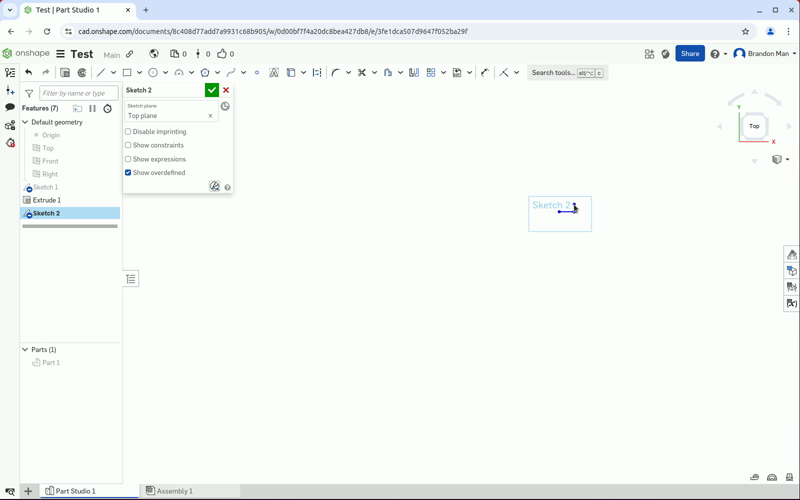
key(a)
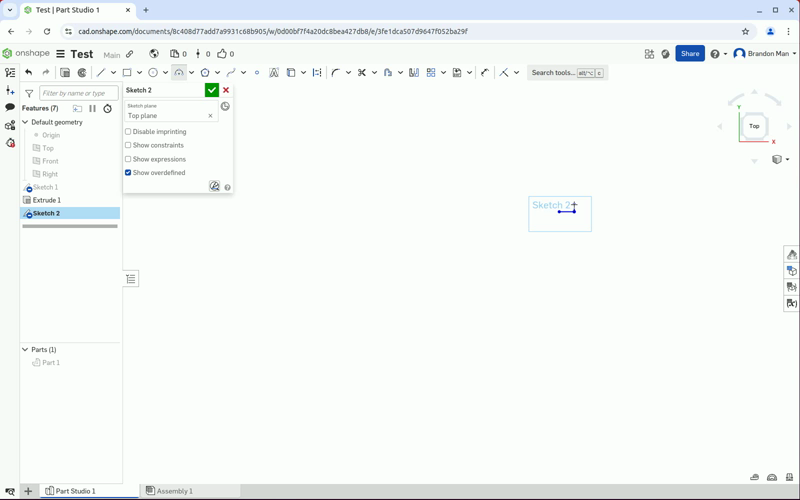
mouse_move(574, 204)
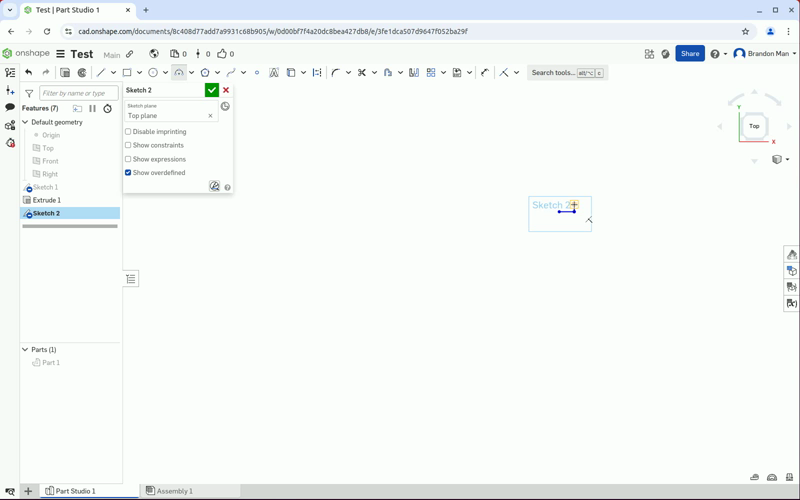
click(574, 204)
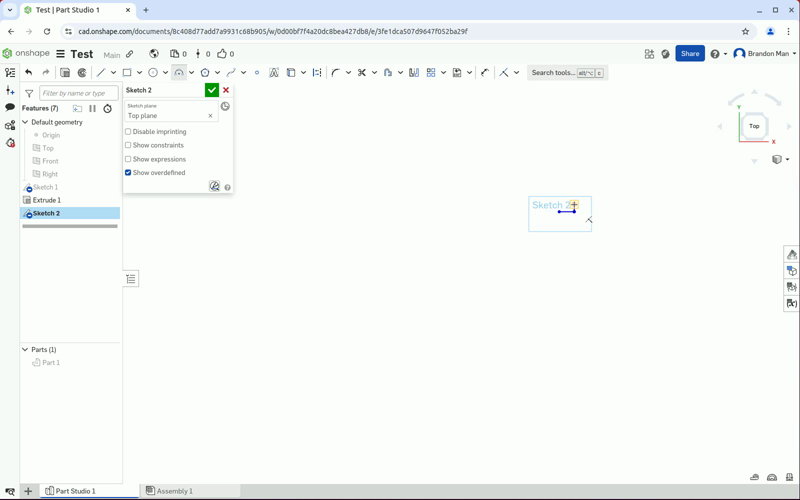
key_down(shift)
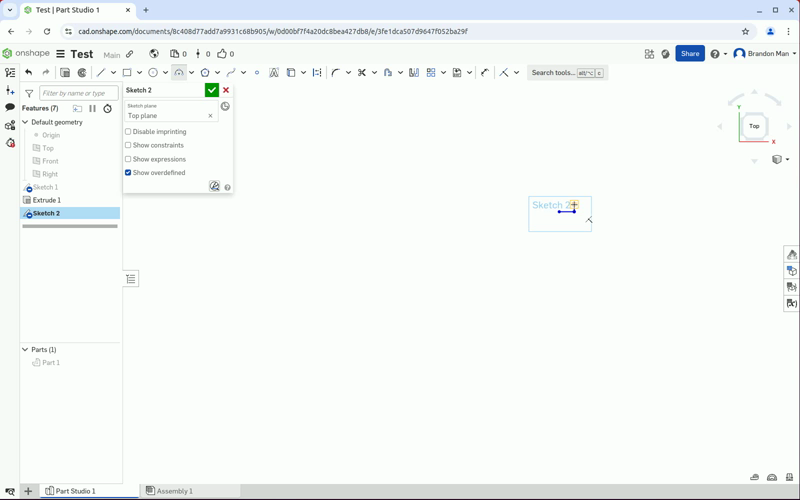
mouse_move(559, 204)
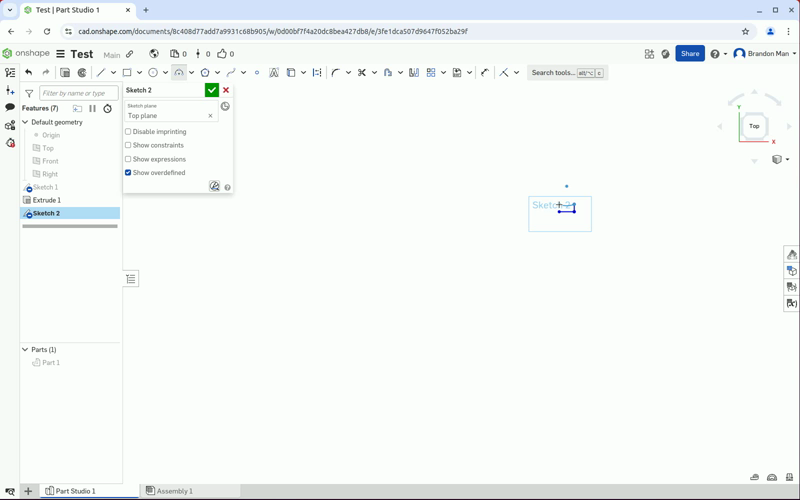
click(559, 204)
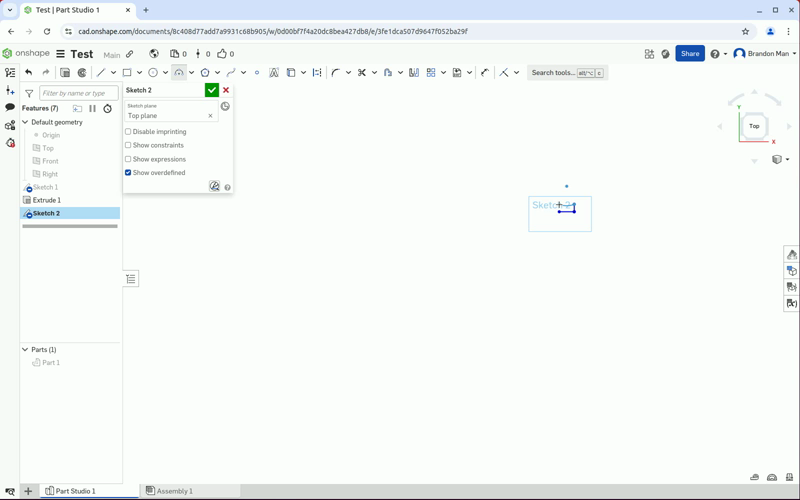
mouse_move(566, 196)
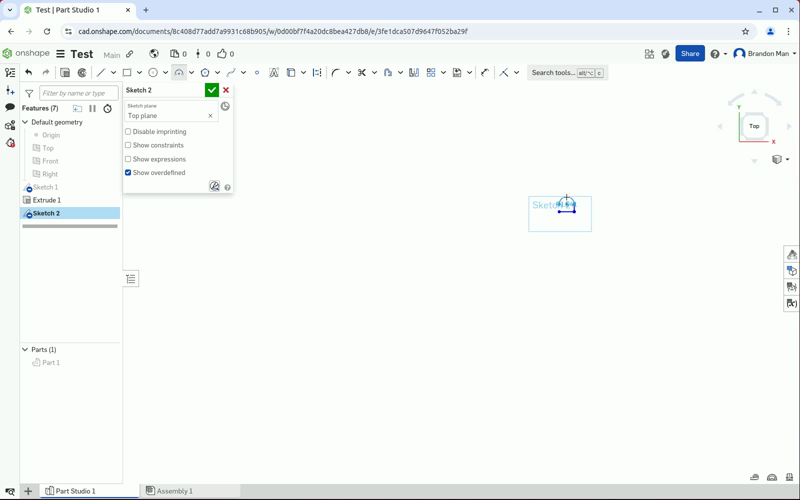
click(566, 196)
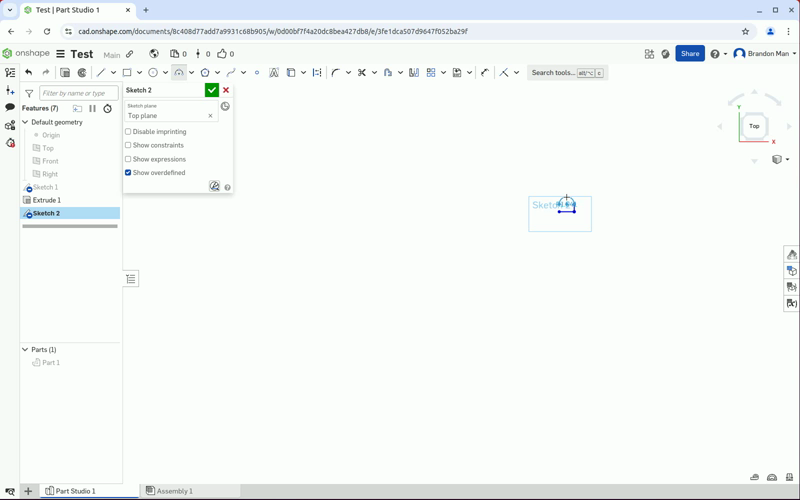
key_up(shift)
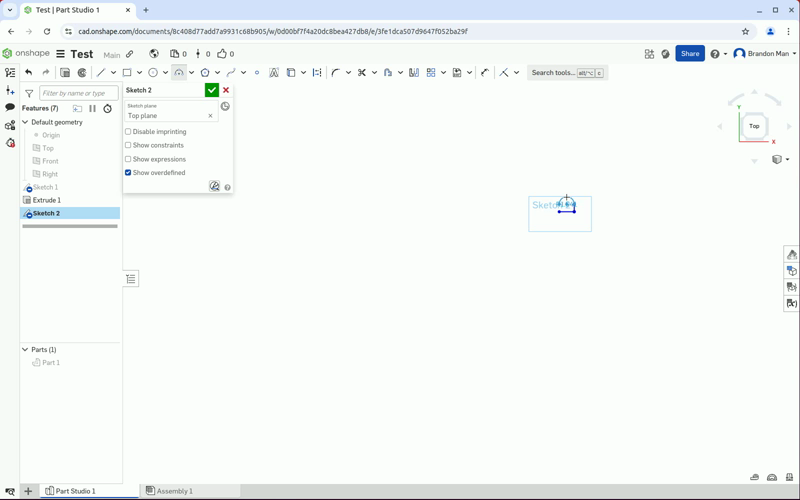
key(esc)
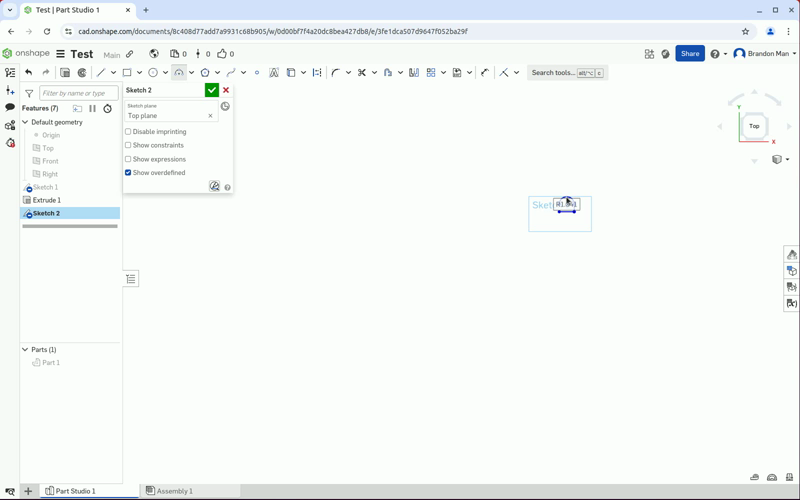
key(l)
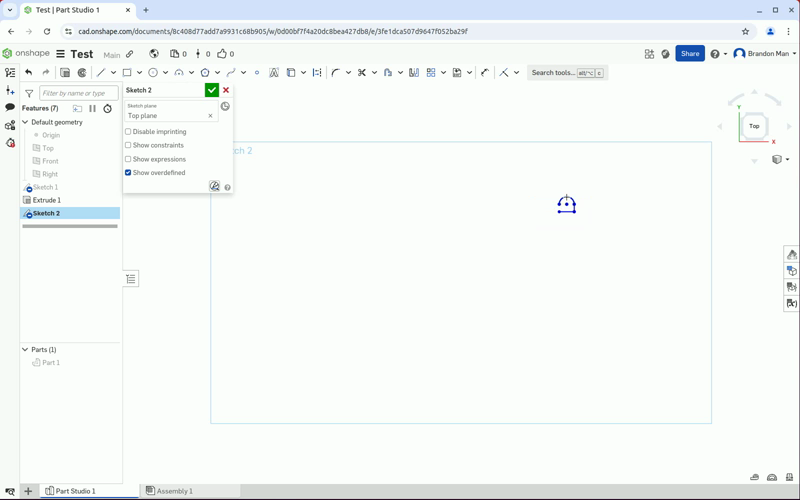
mouse_move(559, 204)
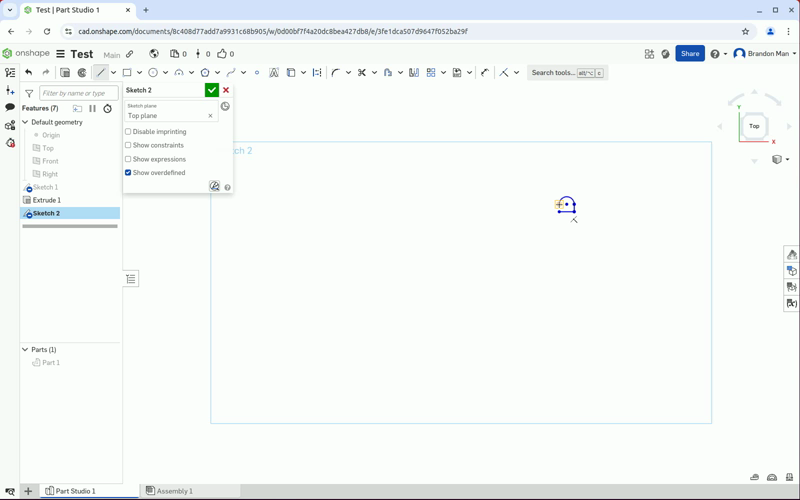
click(559, 204)
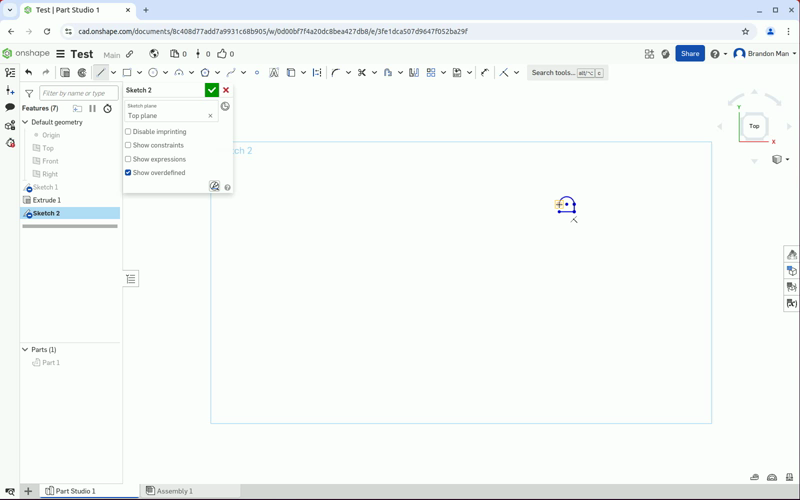
mouse_move(589, 204)
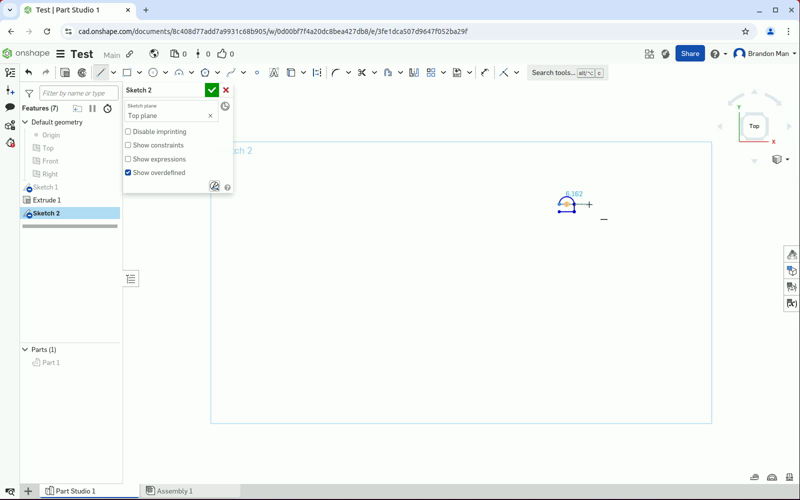
key_down(shift)
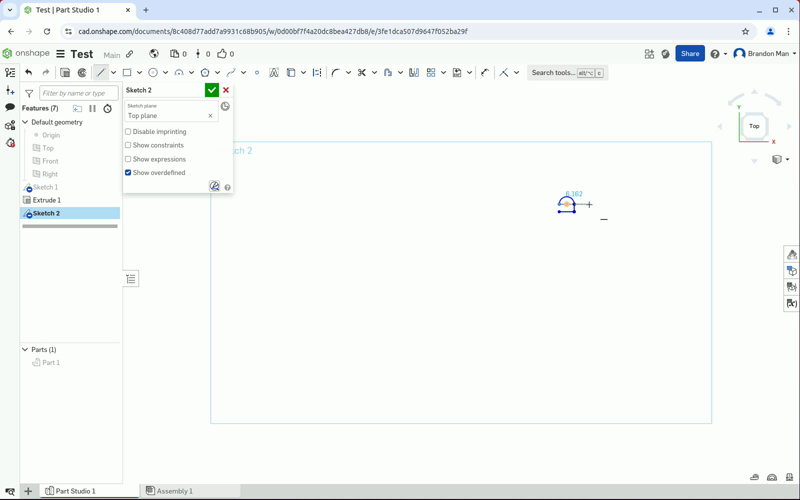
mouse_move(559, 211)
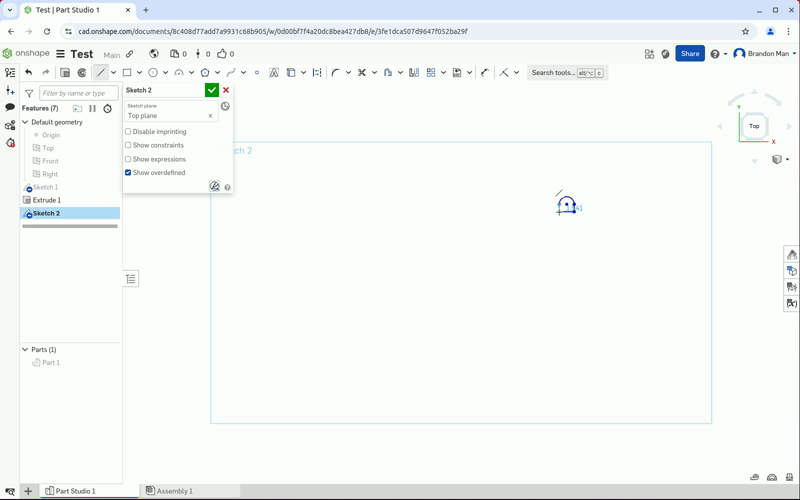
scroll(6)
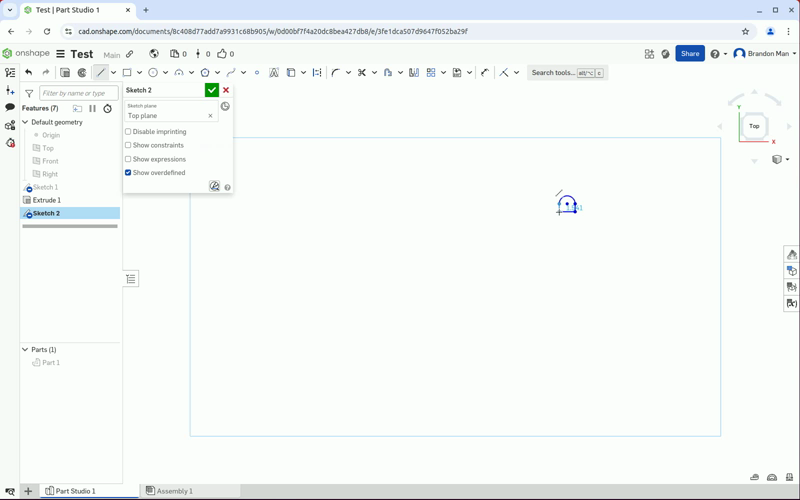
scroll(6)
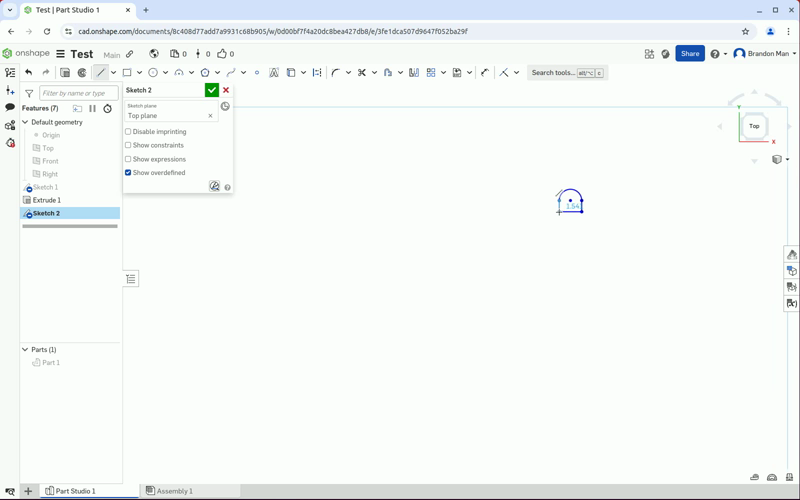
scroll(6)
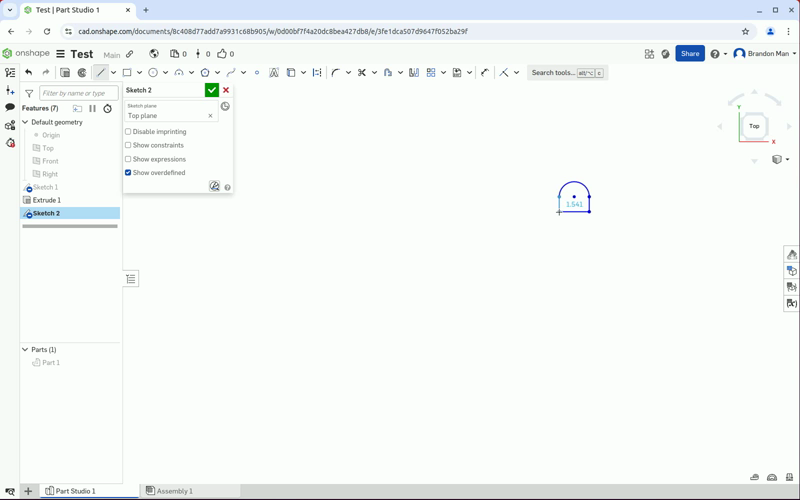
scroll(6)
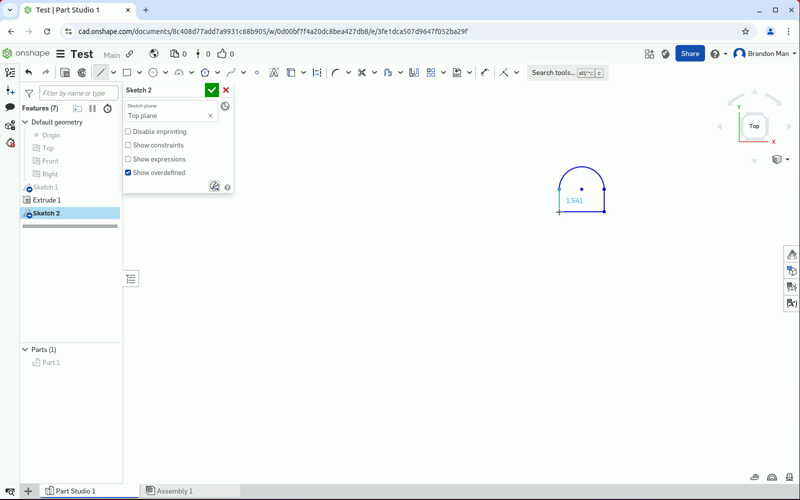
scroll(6)
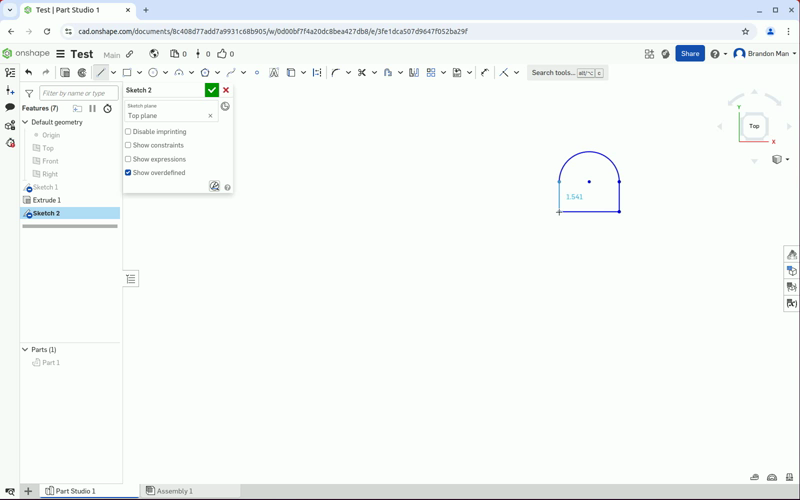
scroll(6)
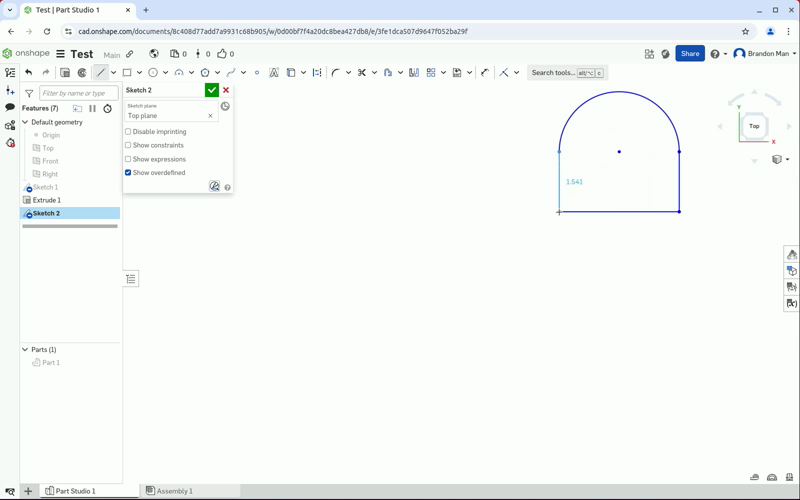
scroll(6)
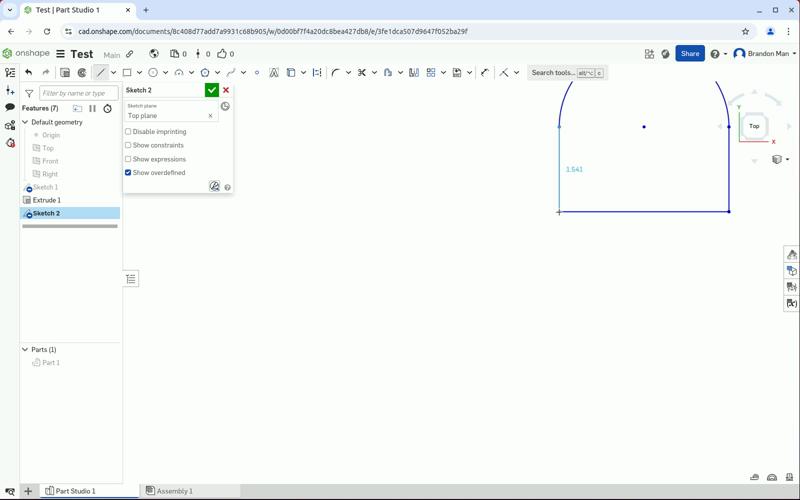
key_up(shift)
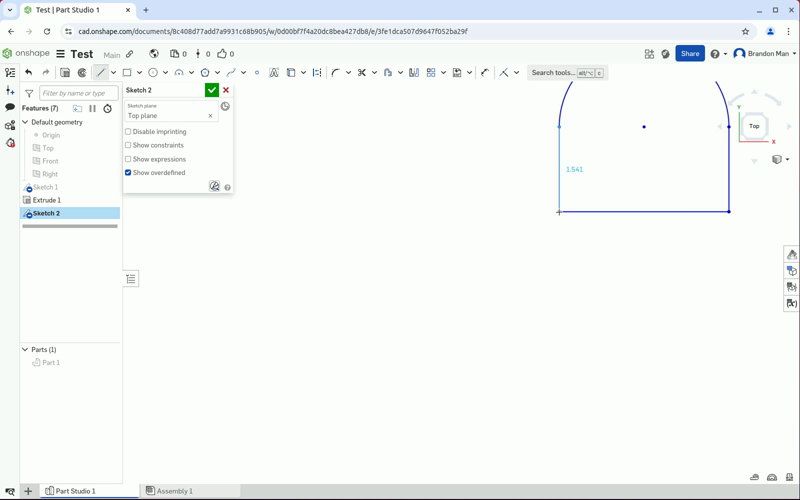
click(559, 211)
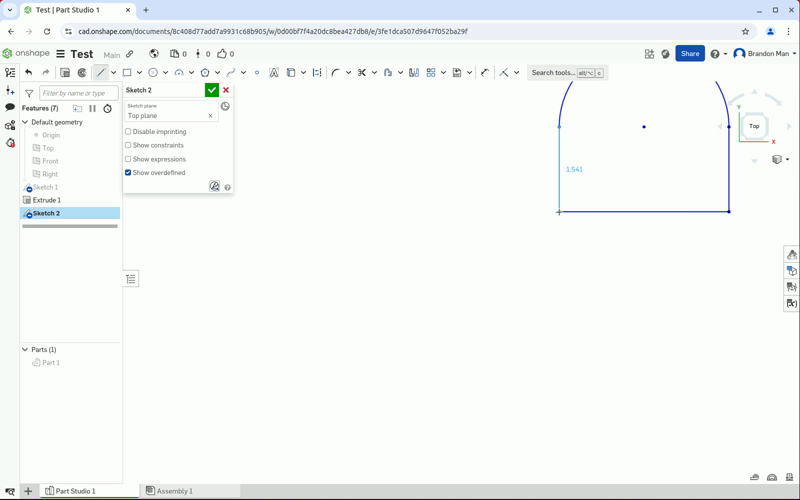
scroll(-6)
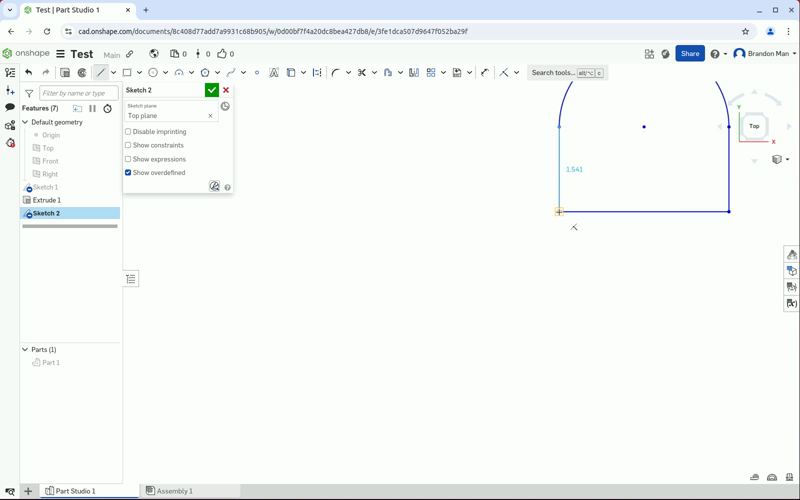
scroll(-6)
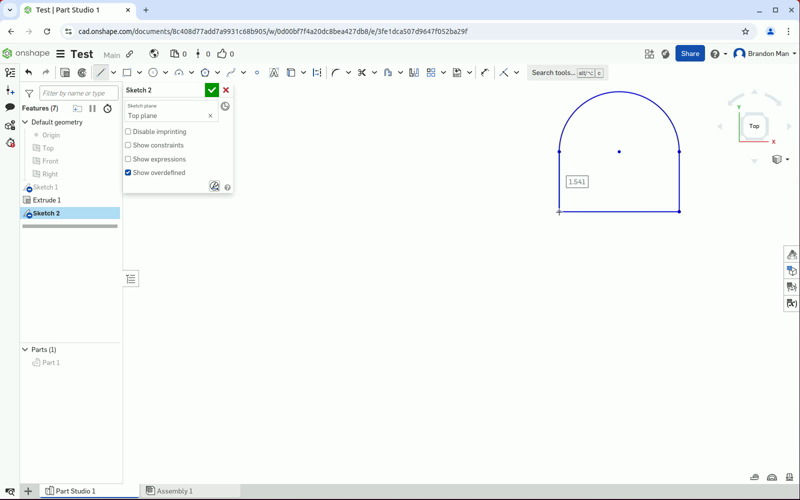
scroll(-6)
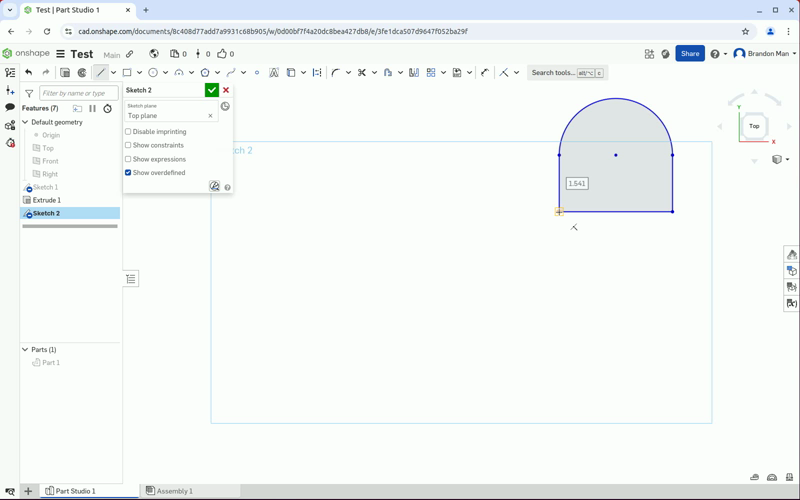
scroll(-6)
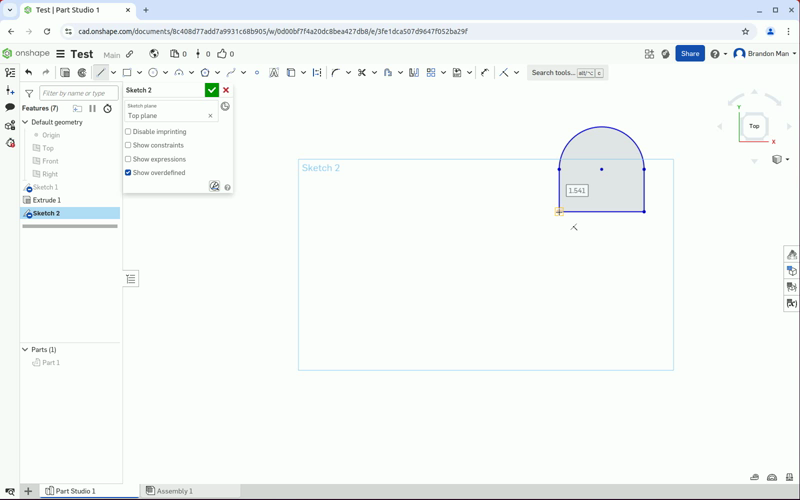
scroll(-6)
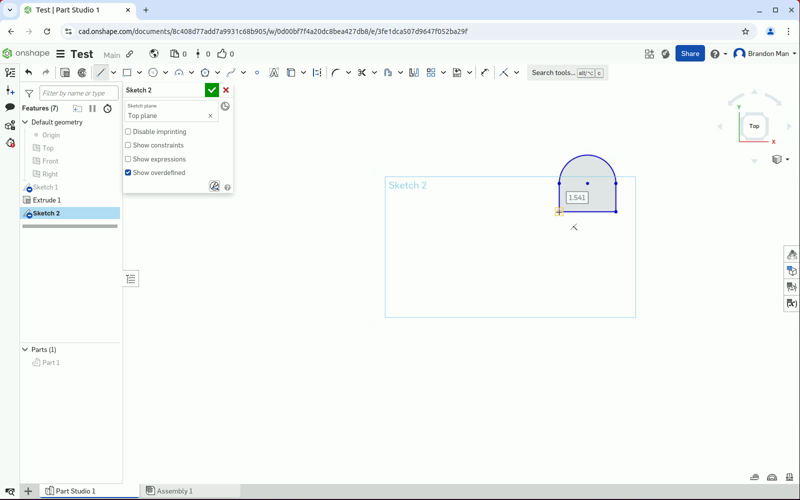
scroll(-6)
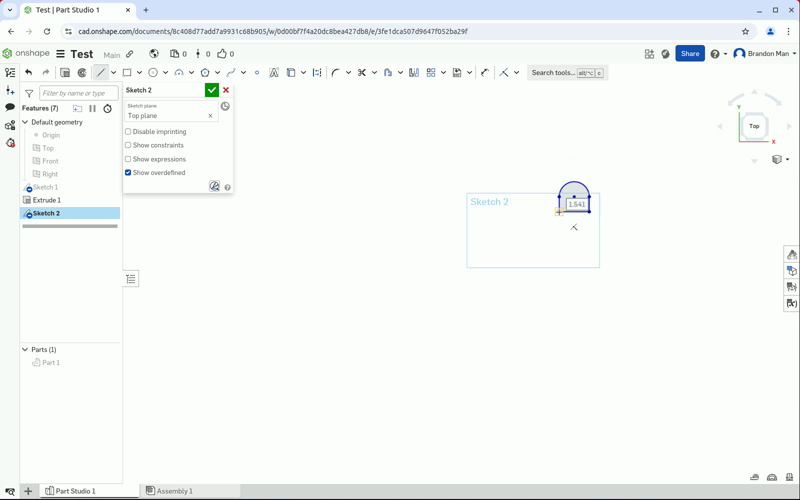
scroll(-6)
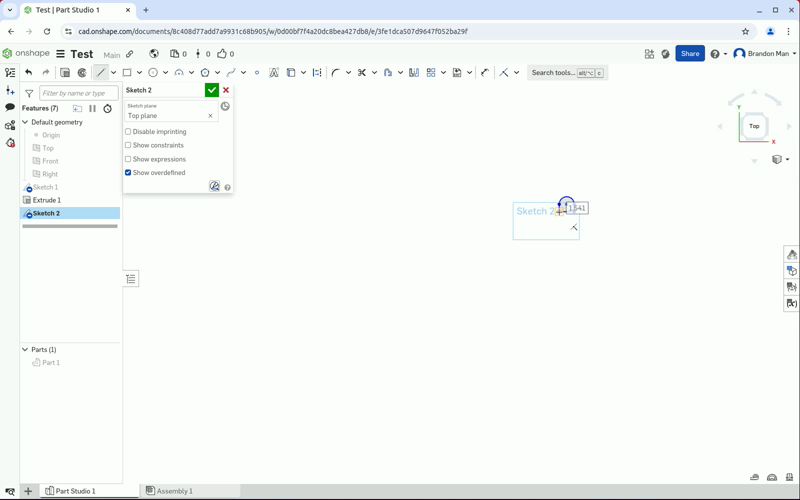
key(esc)
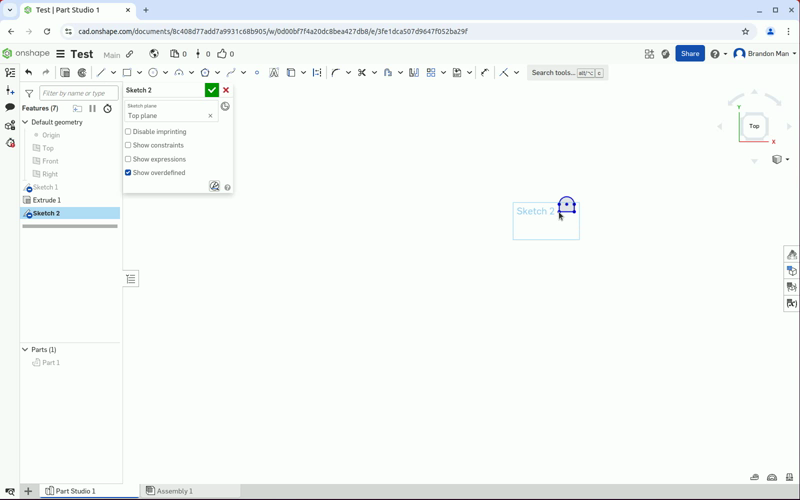
key(c)
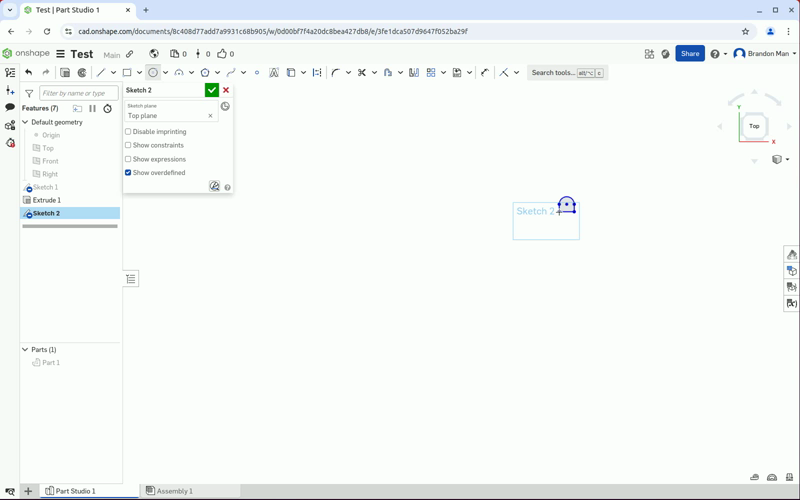
key_down(shift)
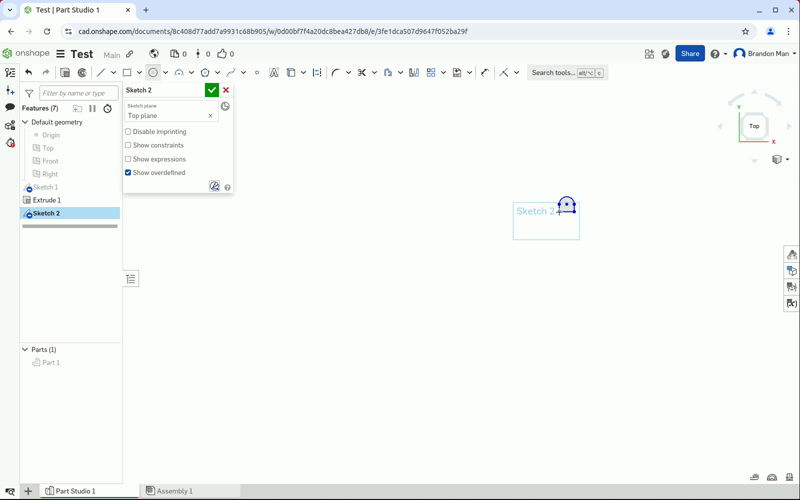
mouse_move(566, 204)
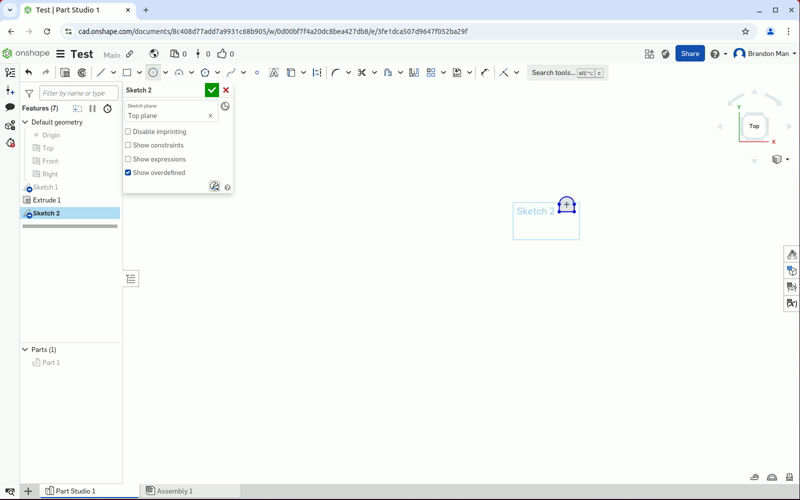
click(566, 204)
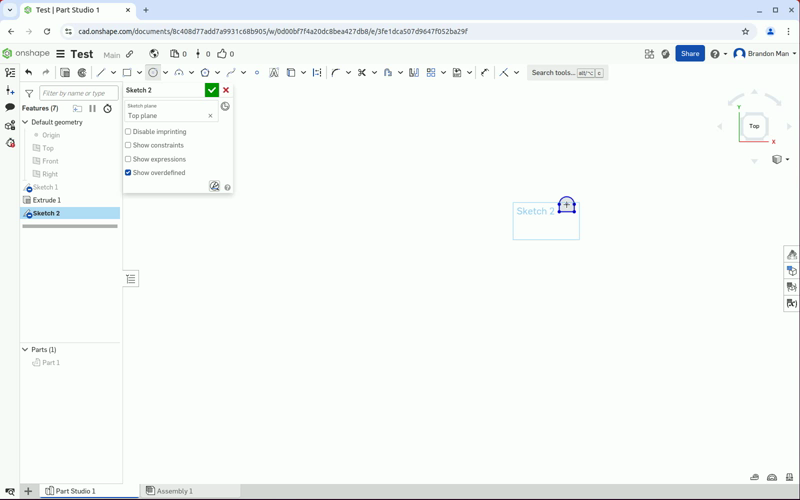
key_up(shift)
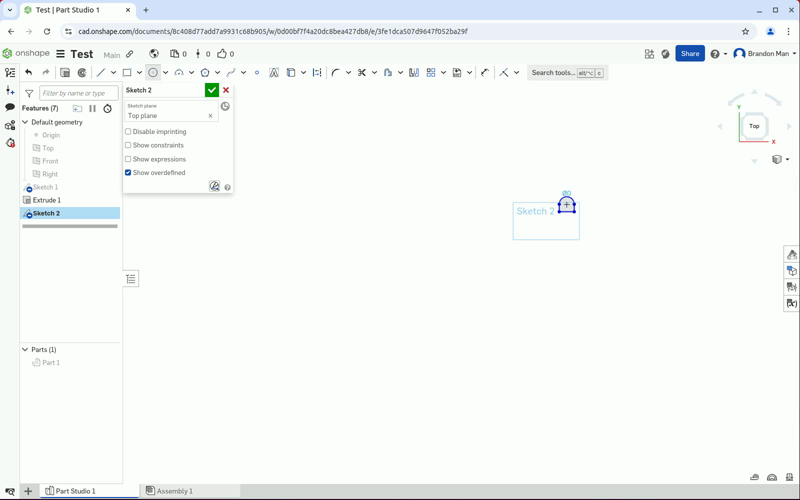
mouse_move(569, 204)
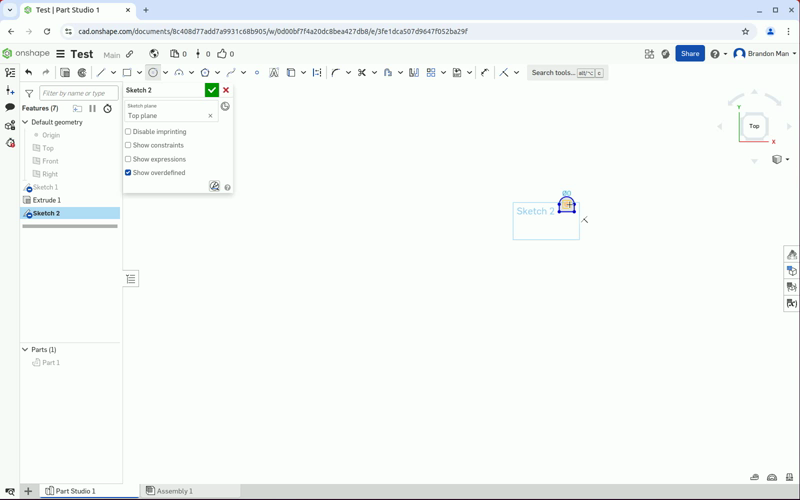
scroll(6)
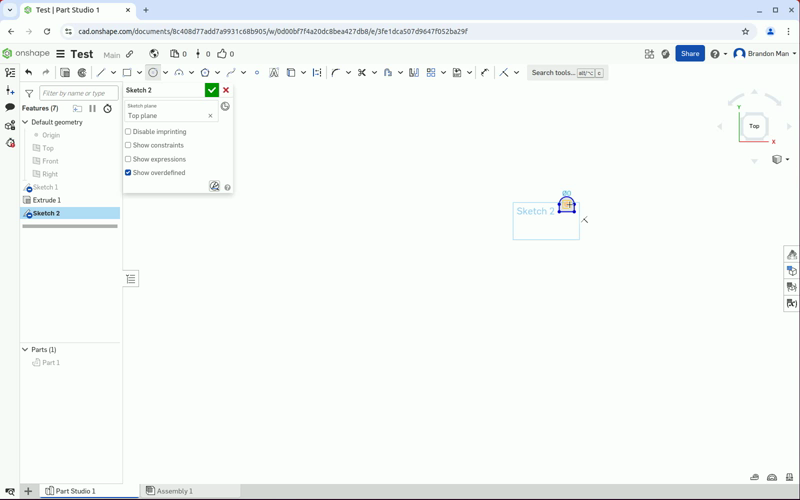
scroll(6)
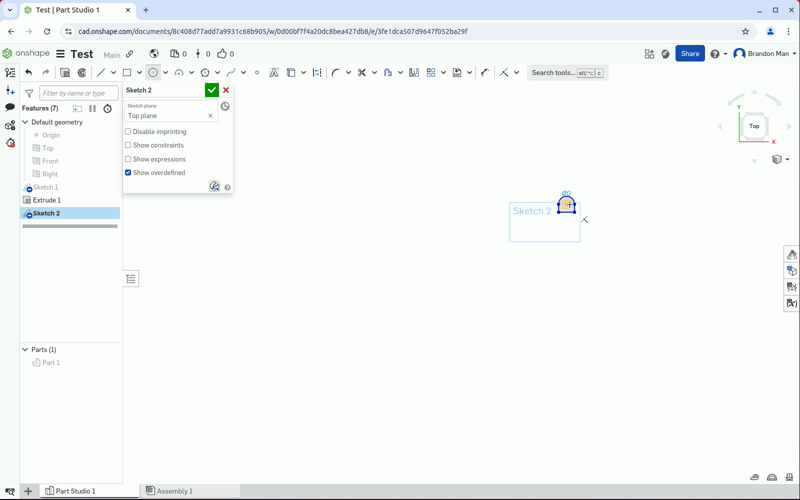
scroll(6)
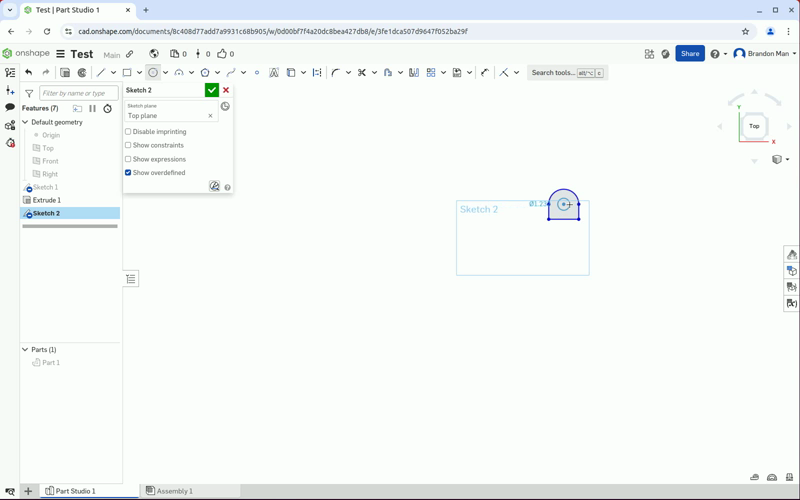
scroll(6)
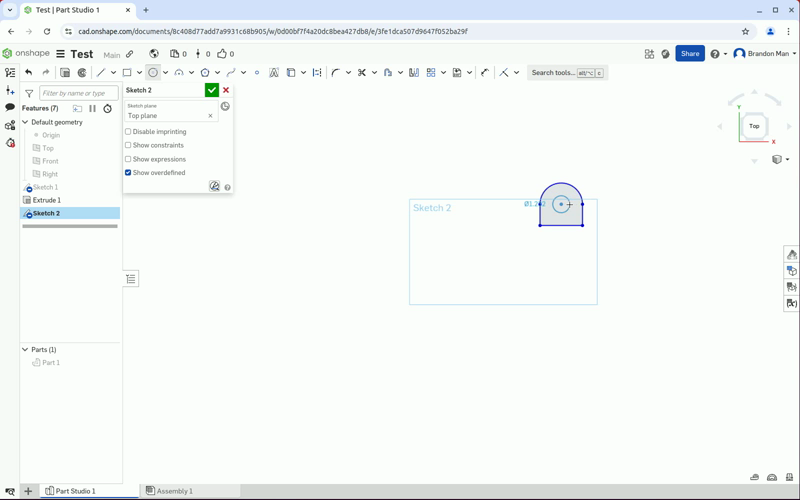
scroll(6)
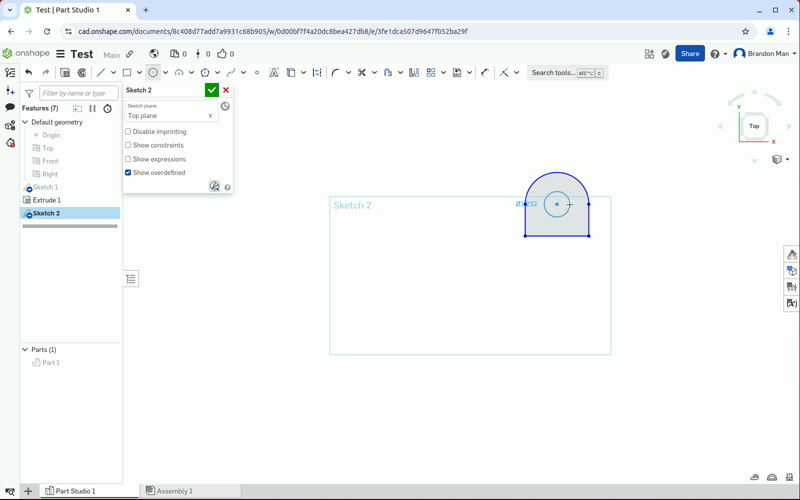
scroll(6)
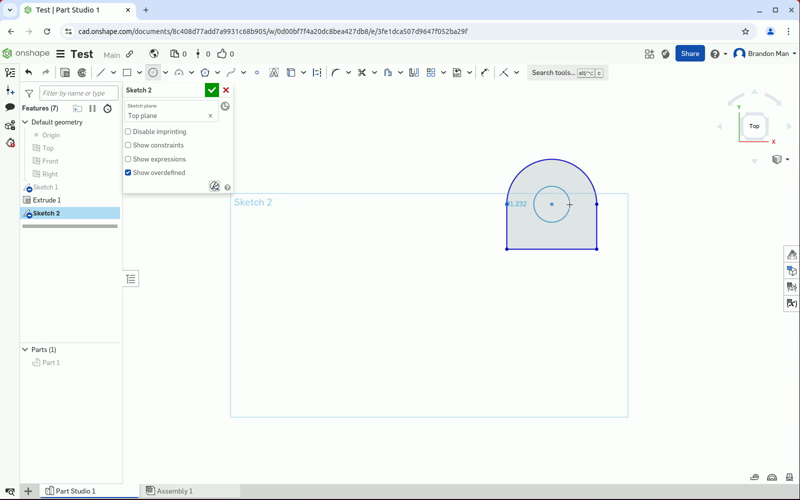
scroll(6)
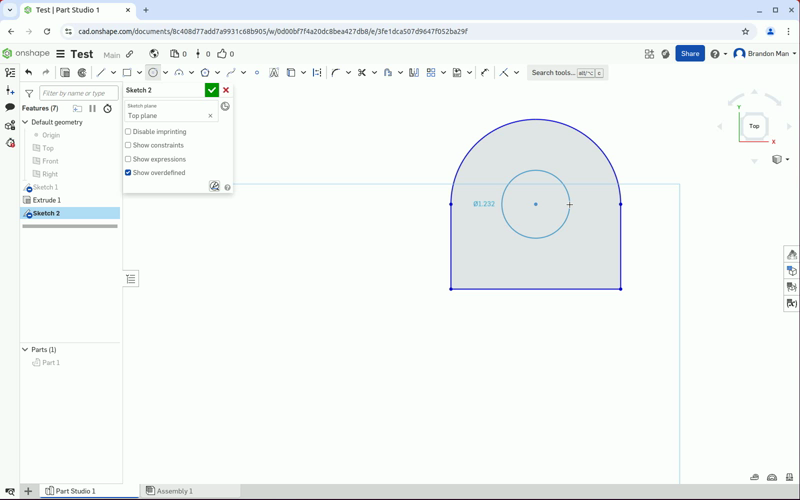
click(569, 204)
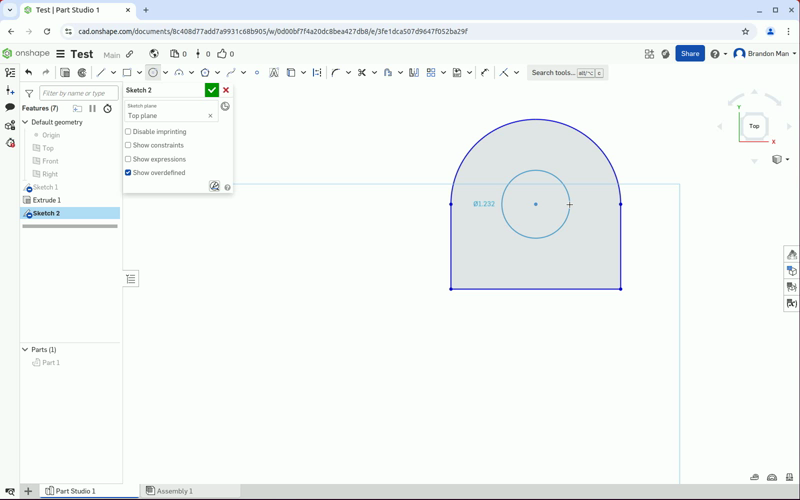
scroll(-6)
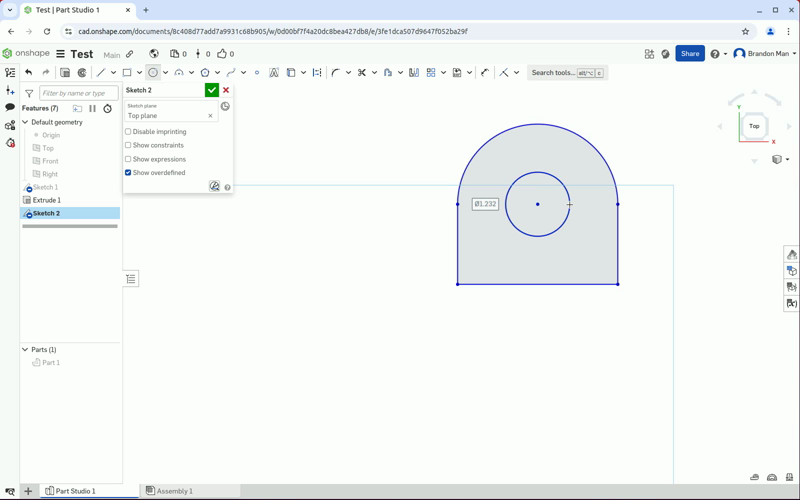
scroll(-6)
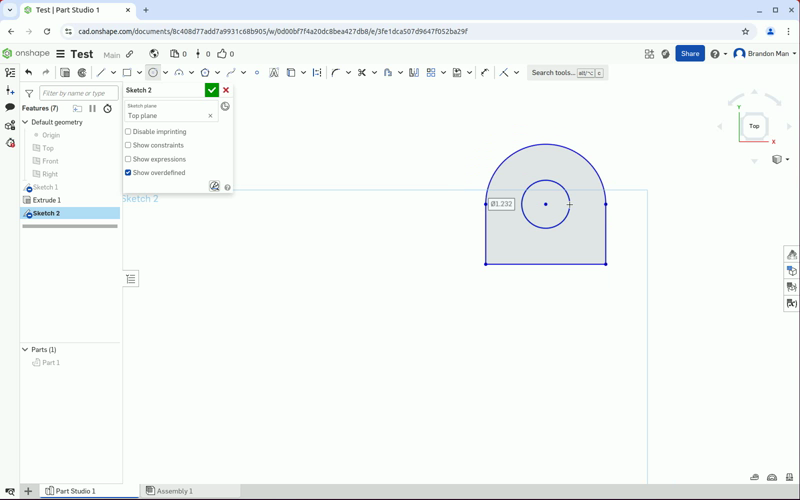
scroll(-6)
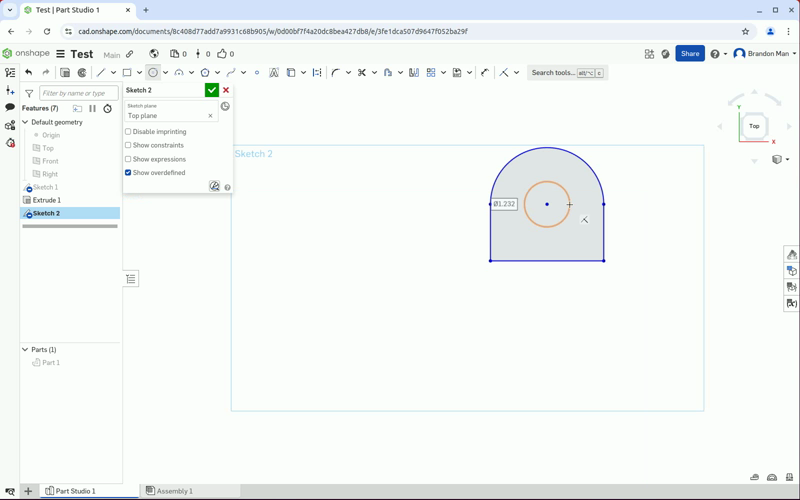
scroll(-6)
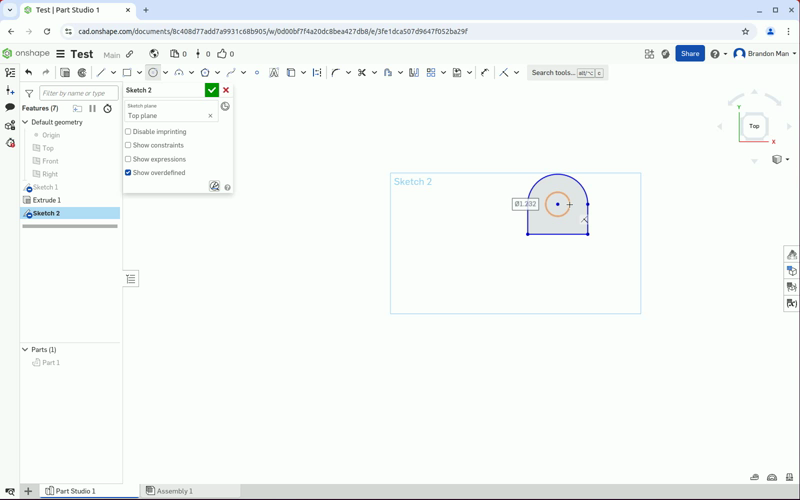
scroll(-6)
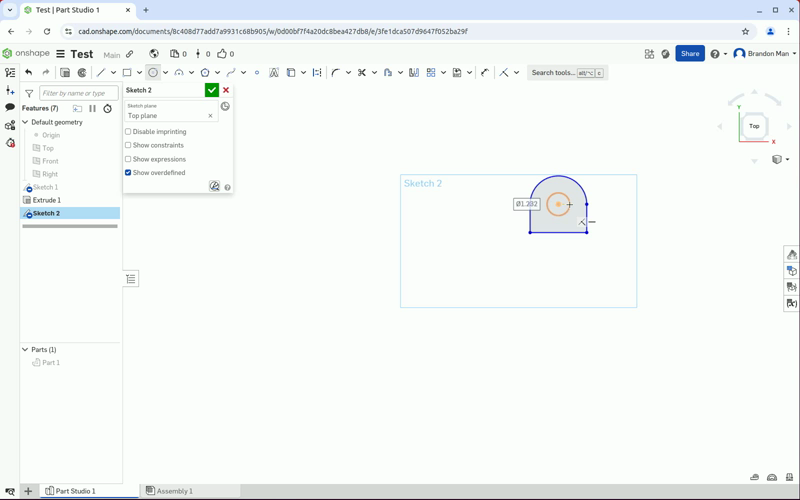
scroll(-6)
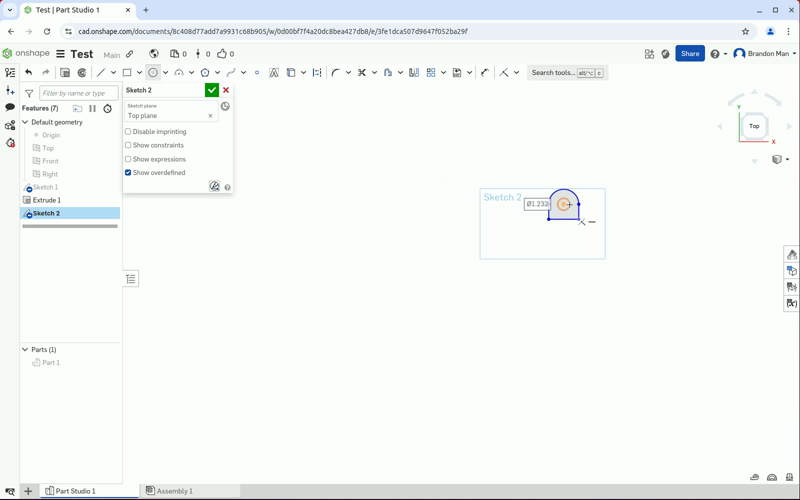
scroll(-6)
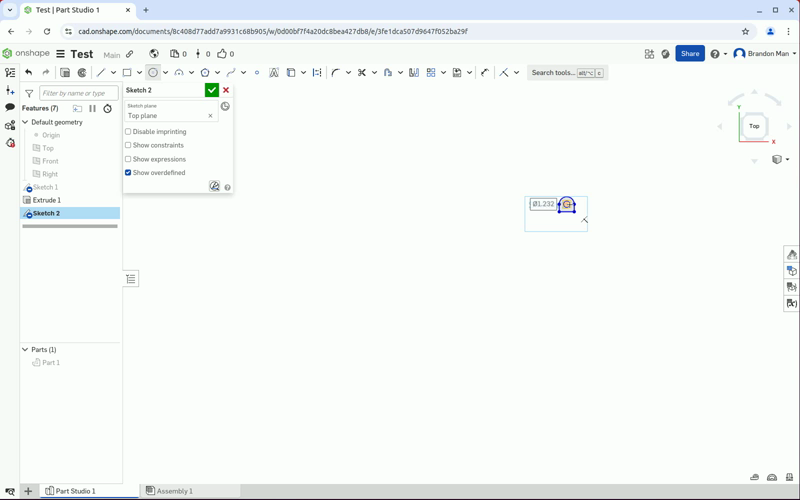
key(esc)
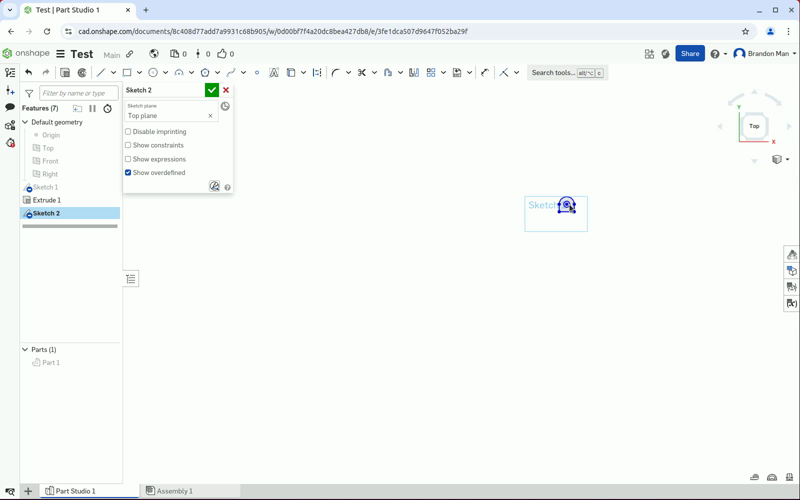
mouse_move(566, 211)
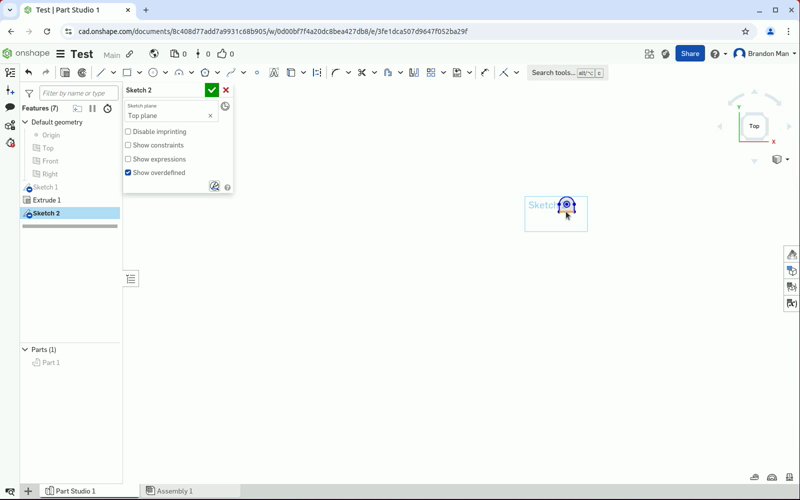
scroll(6)
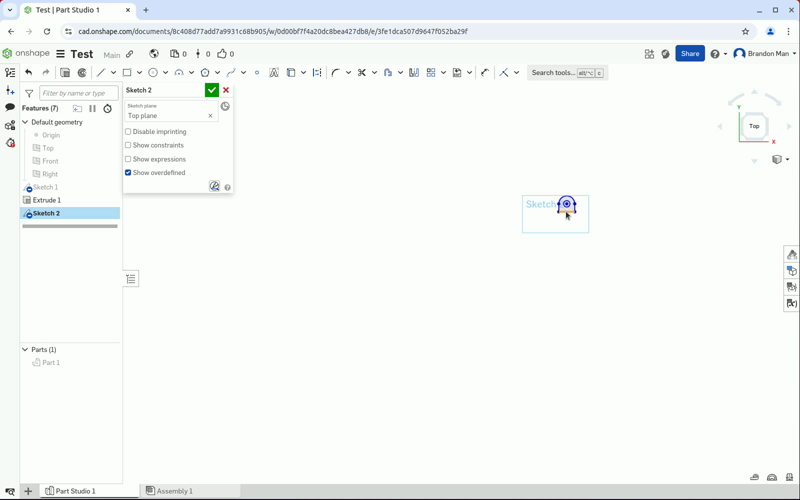
scroll(6)
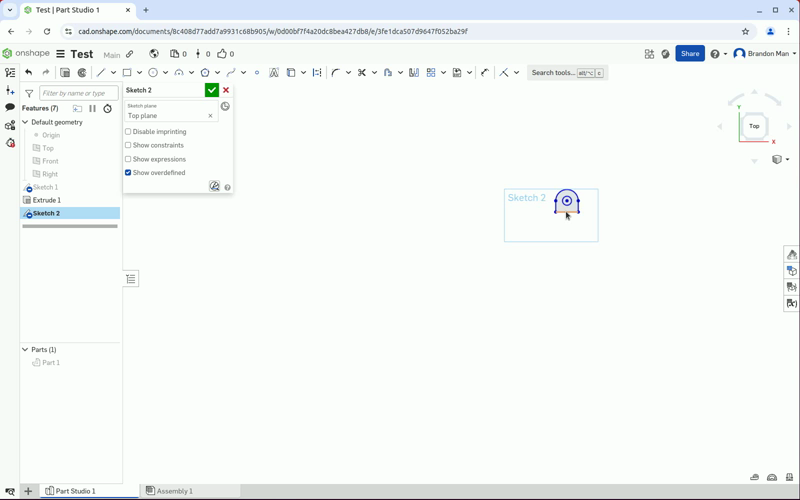
scroll(6)
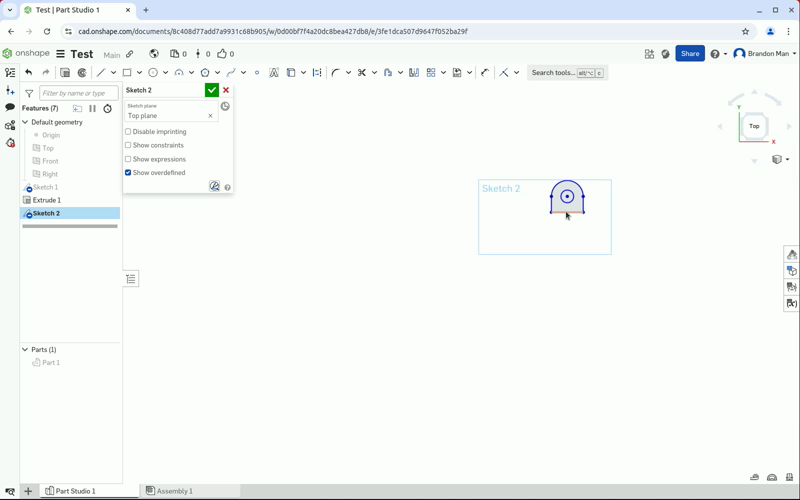
scroll(6)
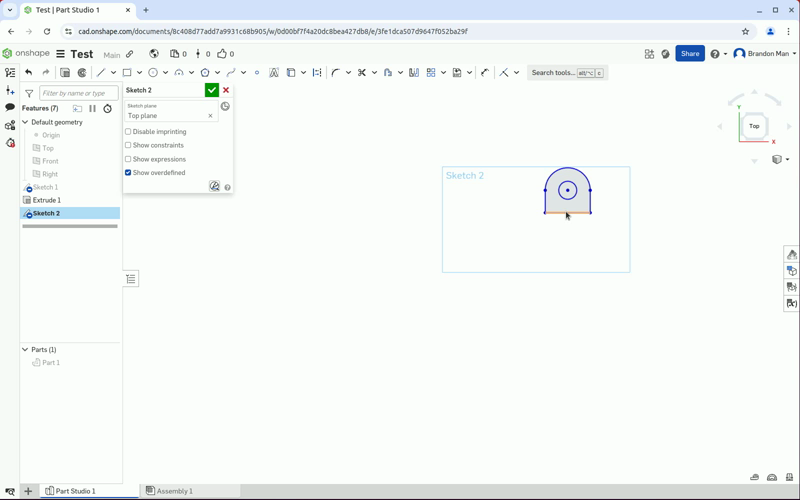
scroll(6)
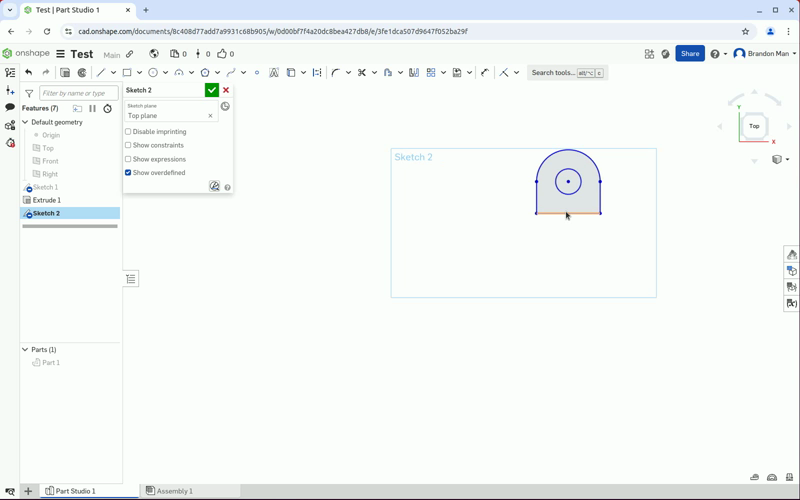
scroll(6)
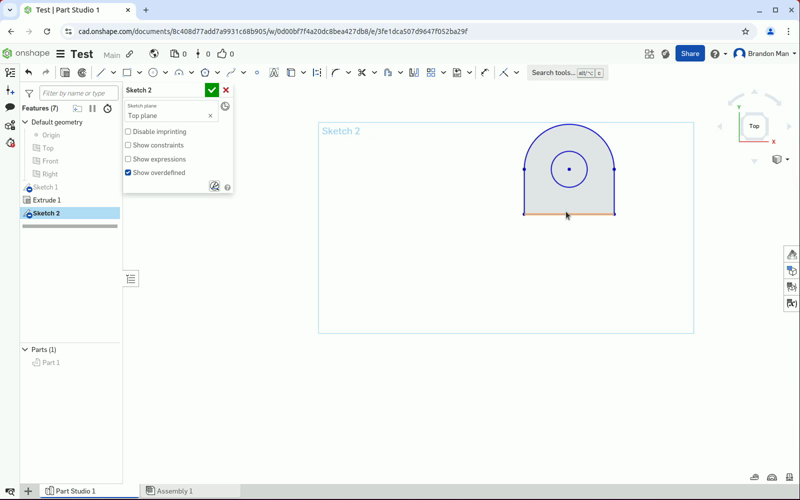
scroll(6)
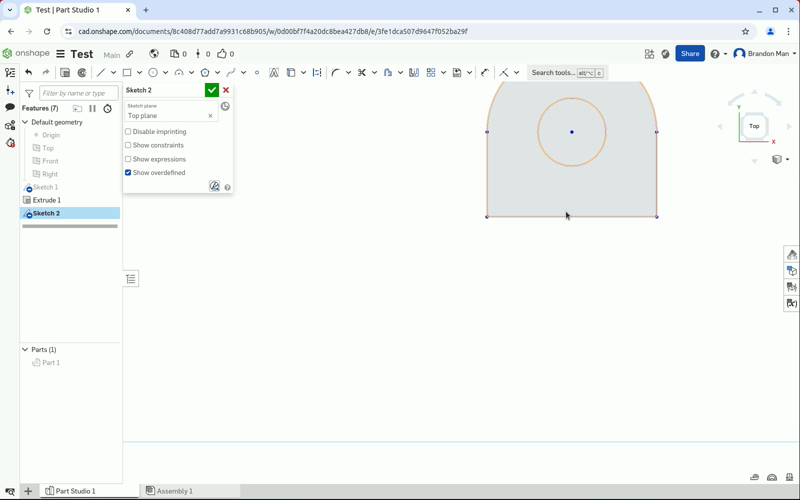
click(566, 211)
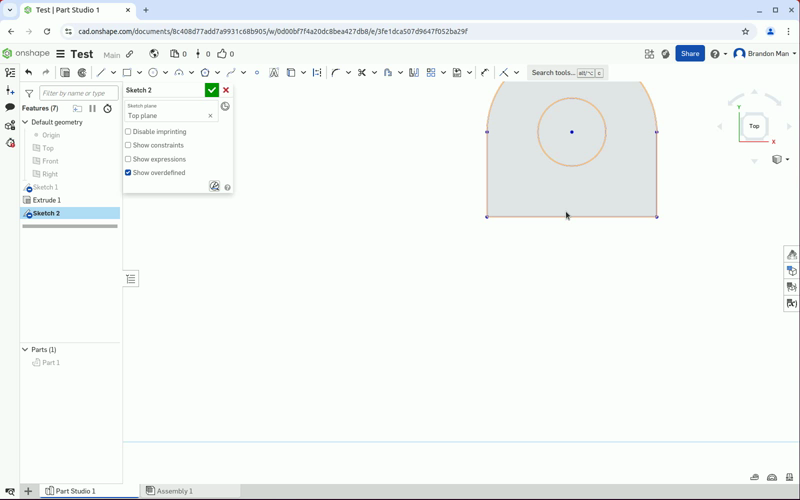
scroll(-6)
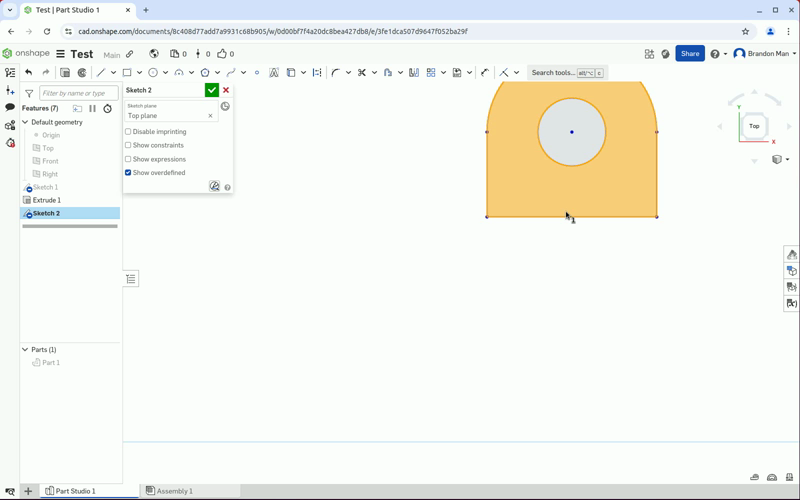
scroll(-6)
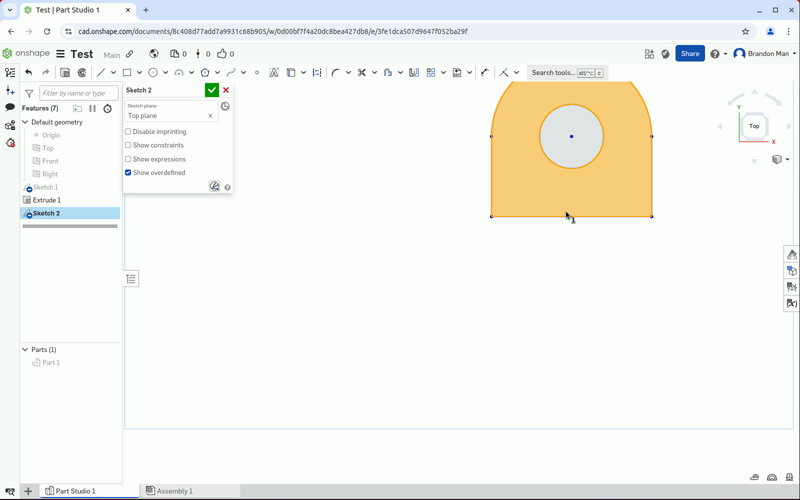
scroll(-6)
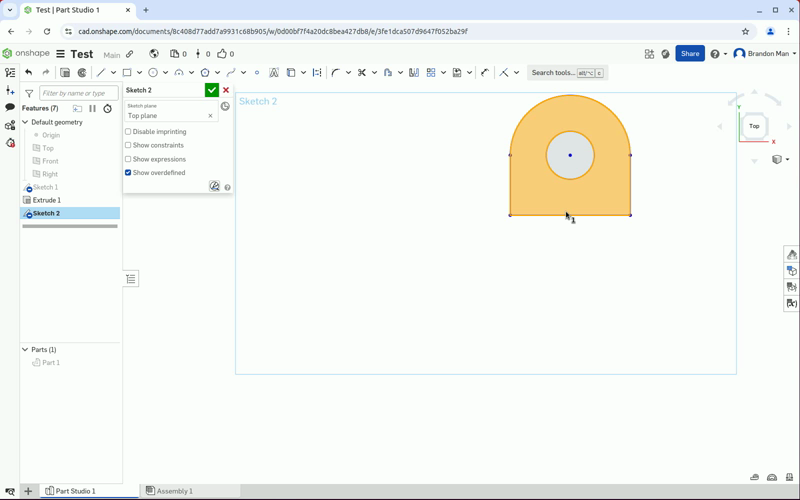
scroll(-6)
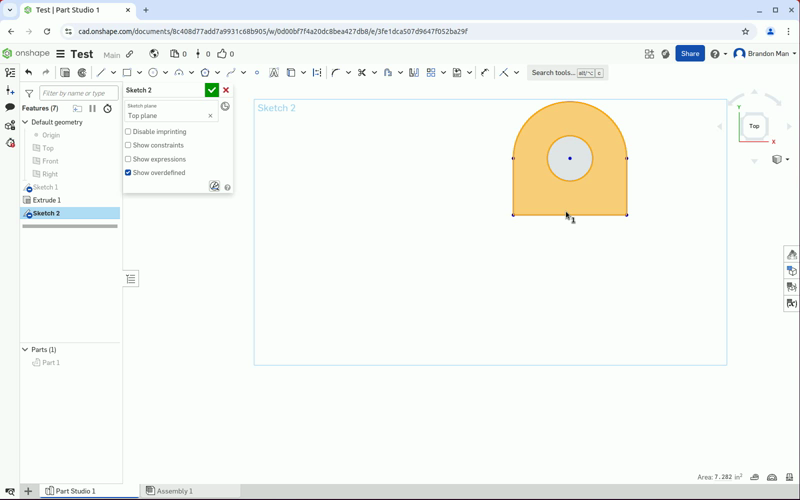
scroll(-6)
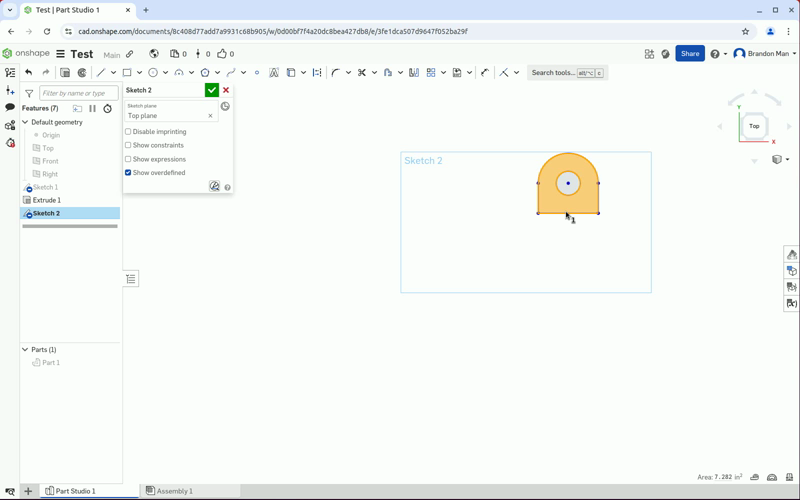
scroll(-6)
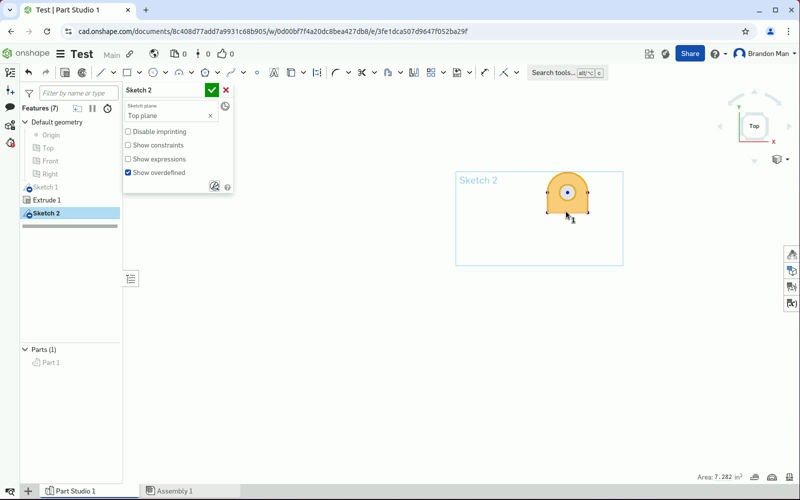
scroll(-6)
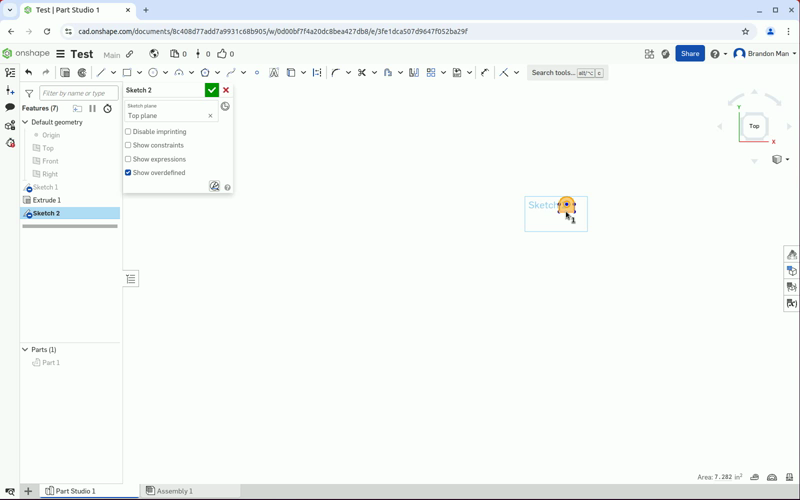
mouse_move(73, 352)
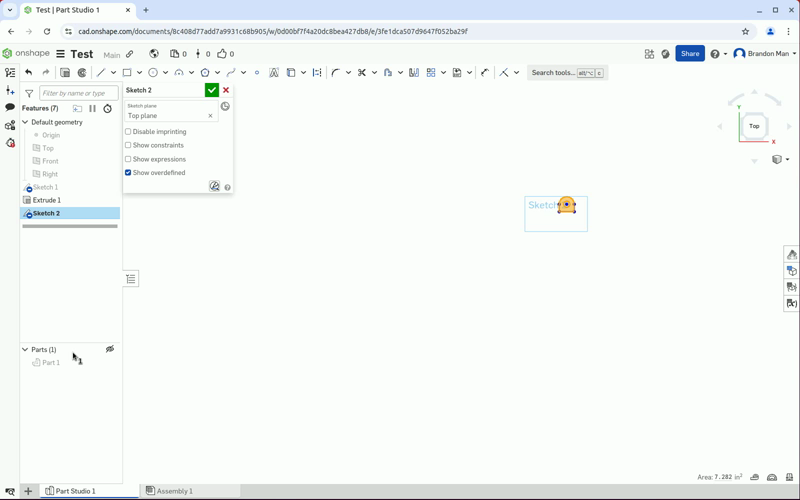
key(shift+y)
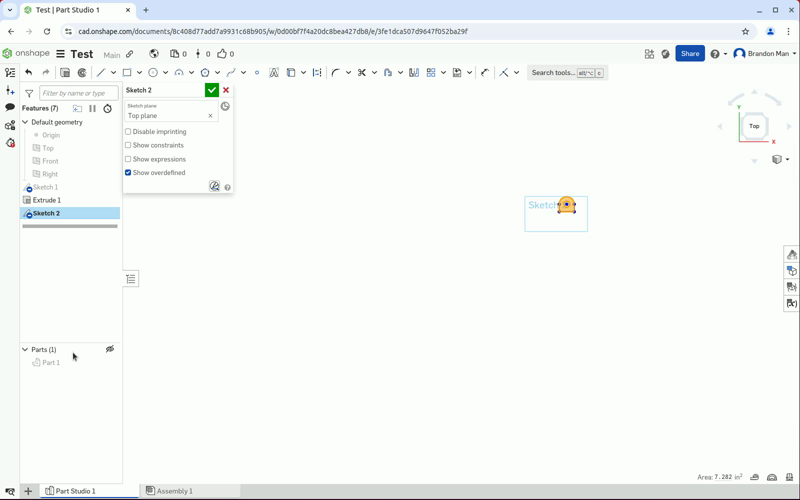
key(shift+e)
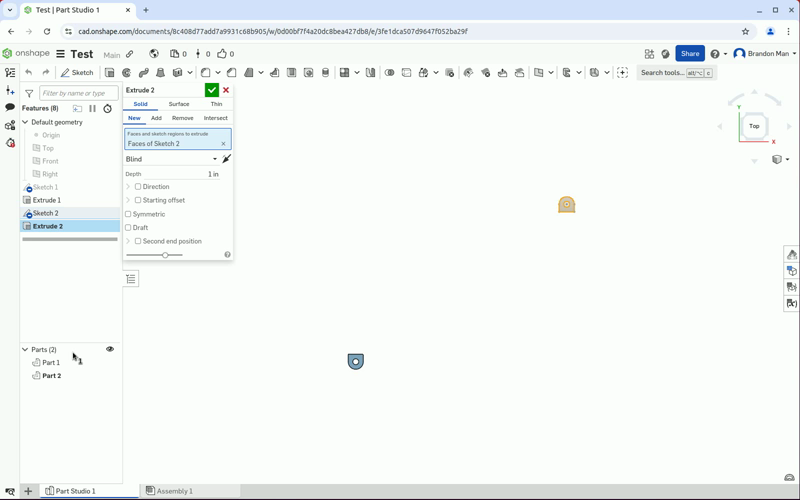
mouse_move(143, 106)
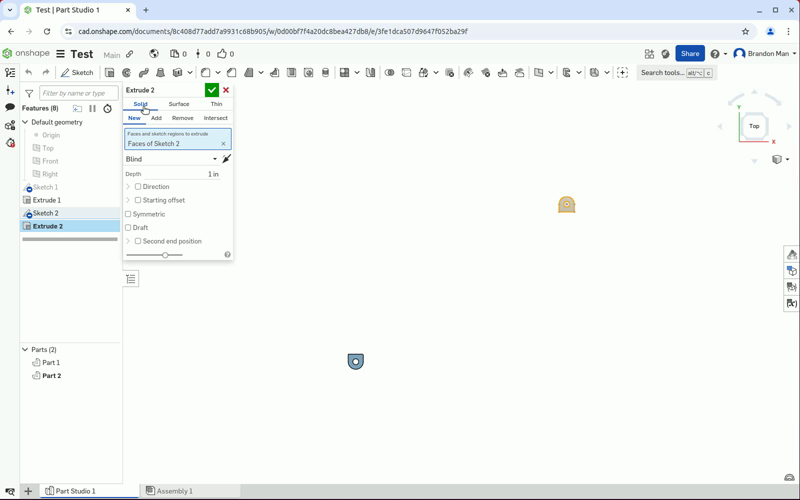
click(143, 106)
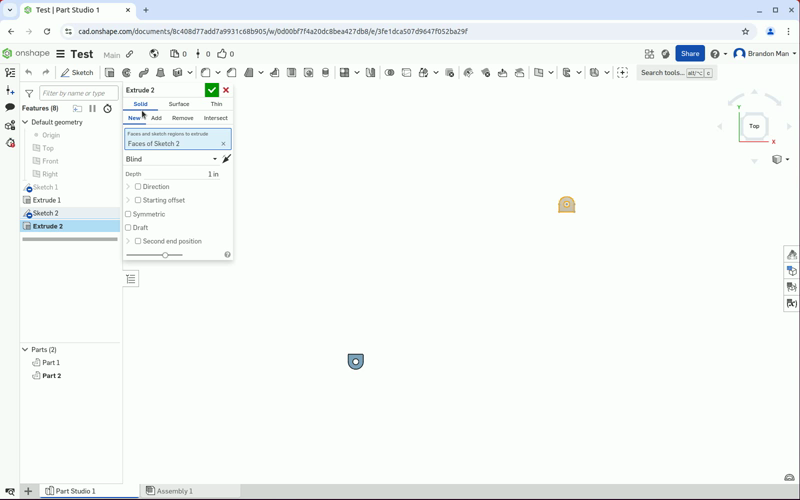
mouse_move(137, 120)
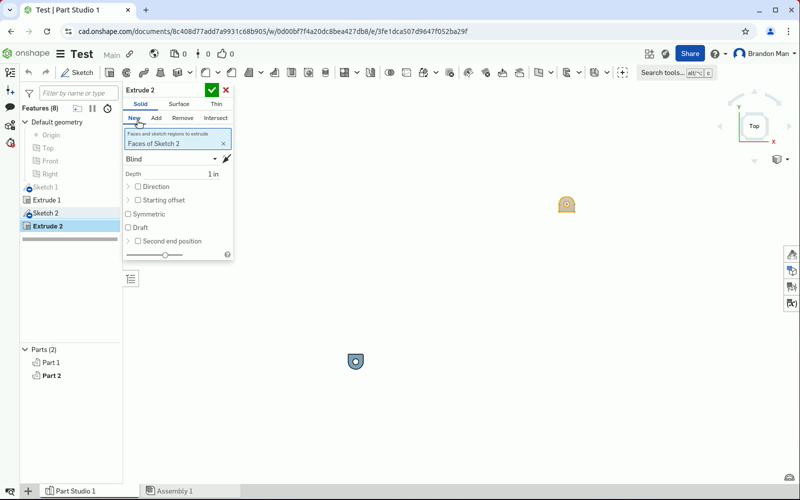
click(137, 120)
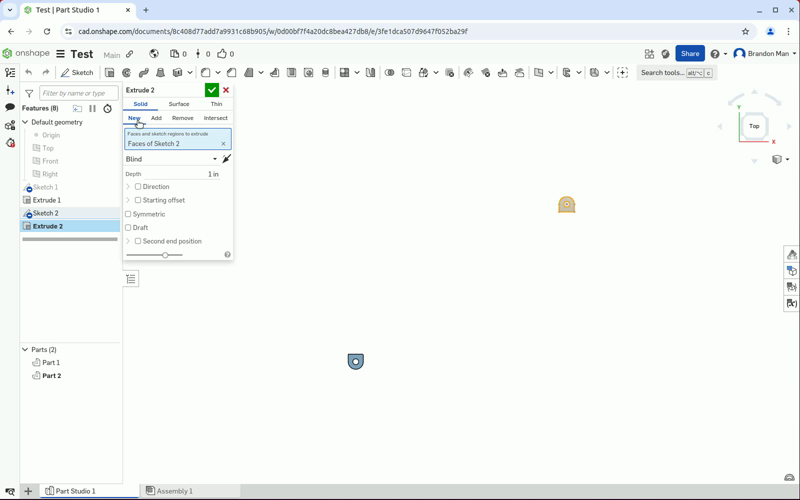
key(tab, 4)
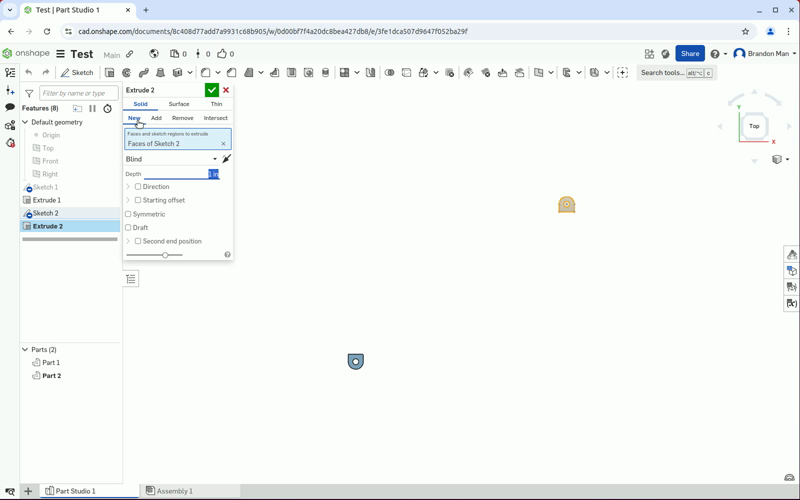
text(0.481)
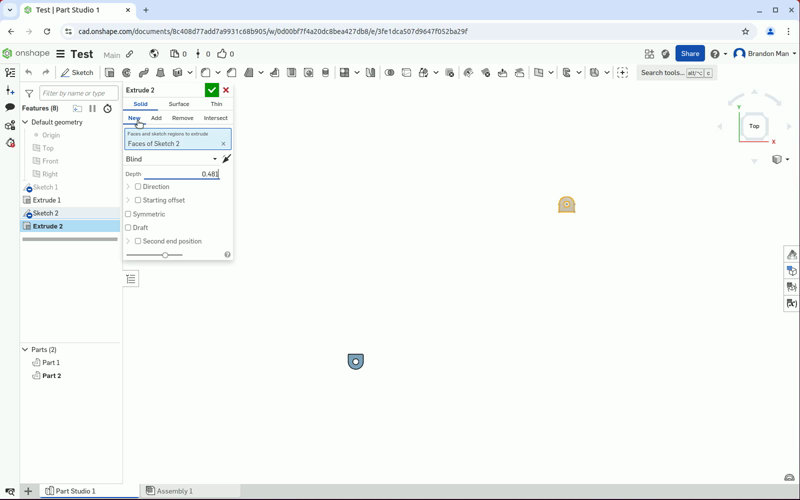
key(enter)
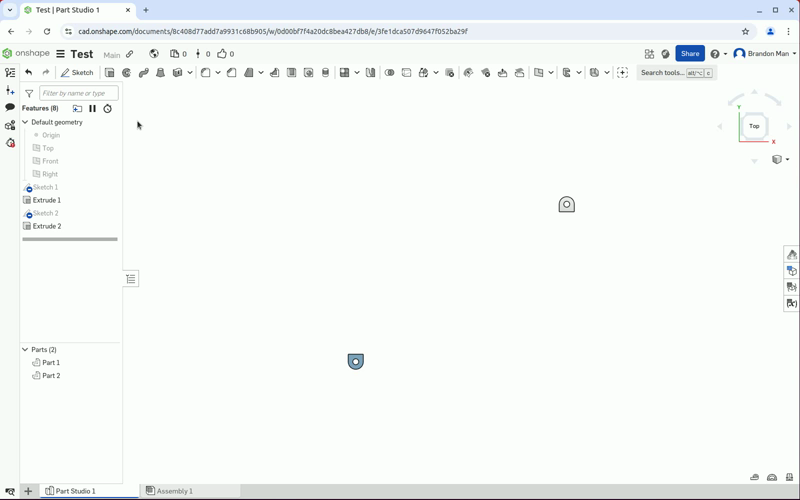
key(shift+h)
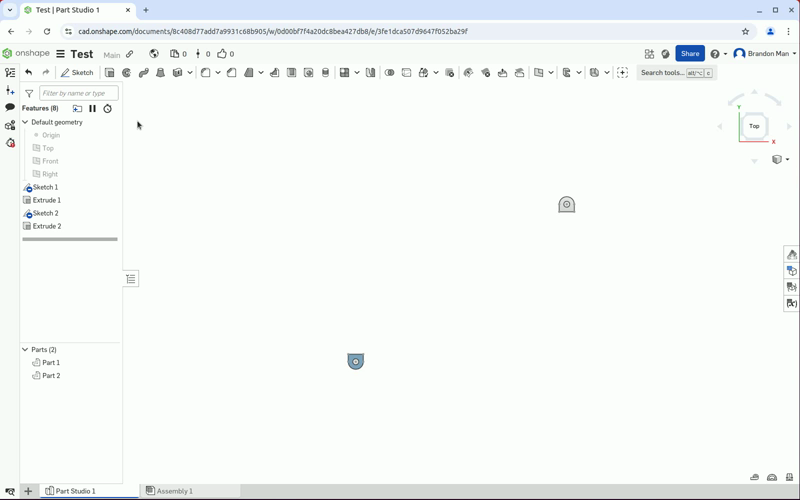
key(shift+h)
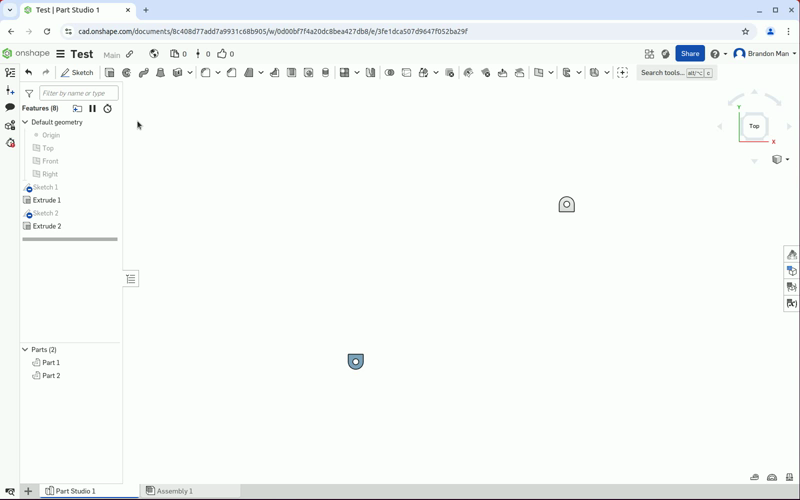
mouse_move(73, 189)
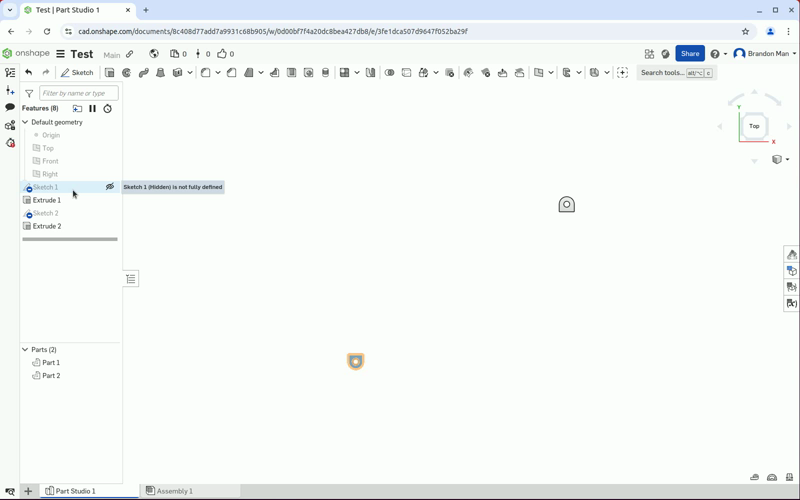
click(73, 189)
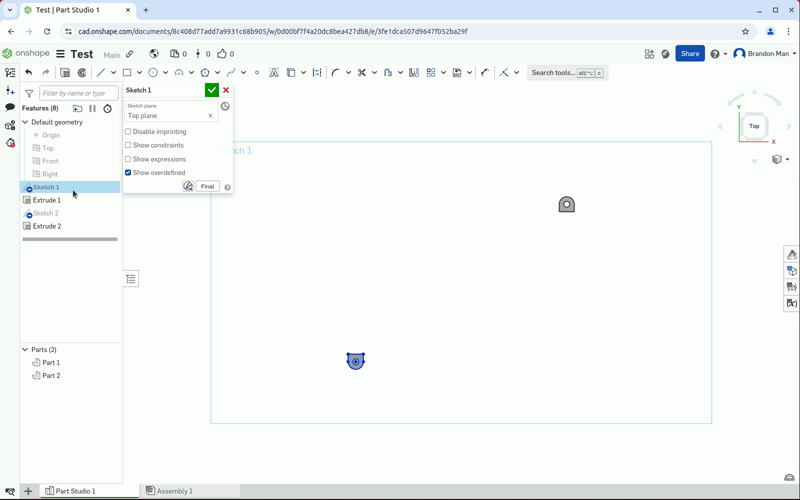
mouse_move(229, 92)
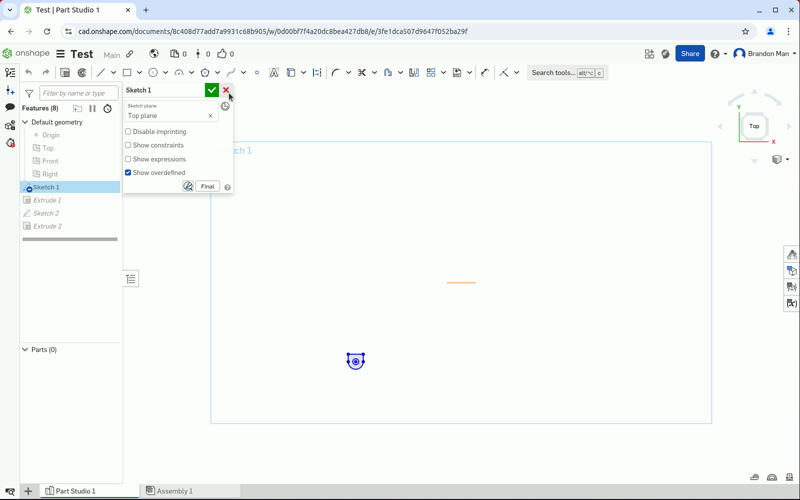
click(229, 92)
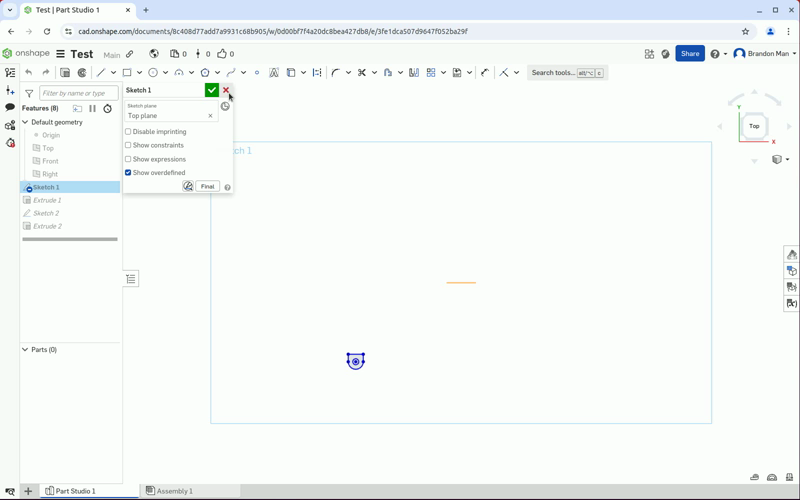
key(shift+s)
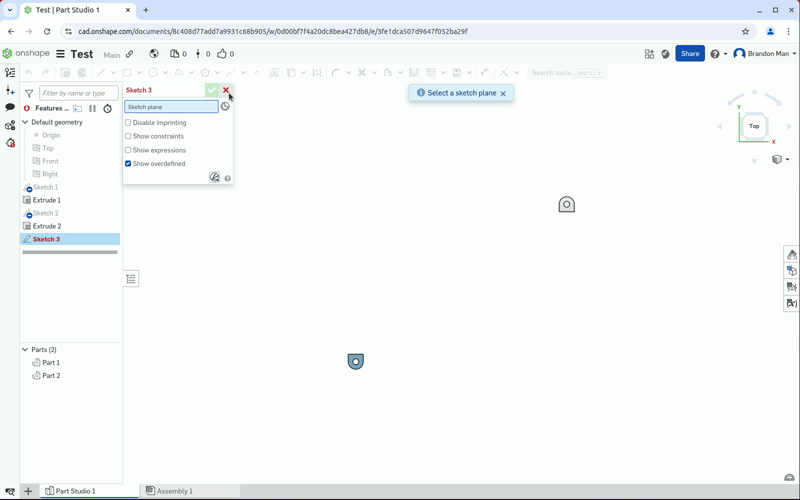
mouse_move(73, 150)
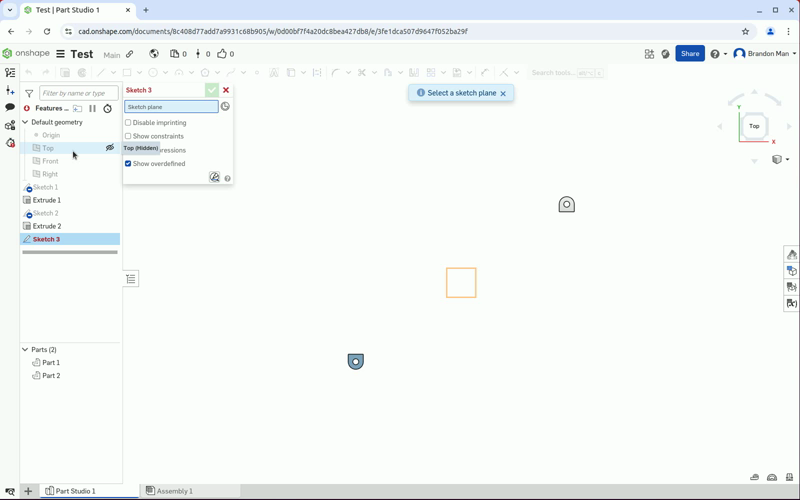
click(73, 150)
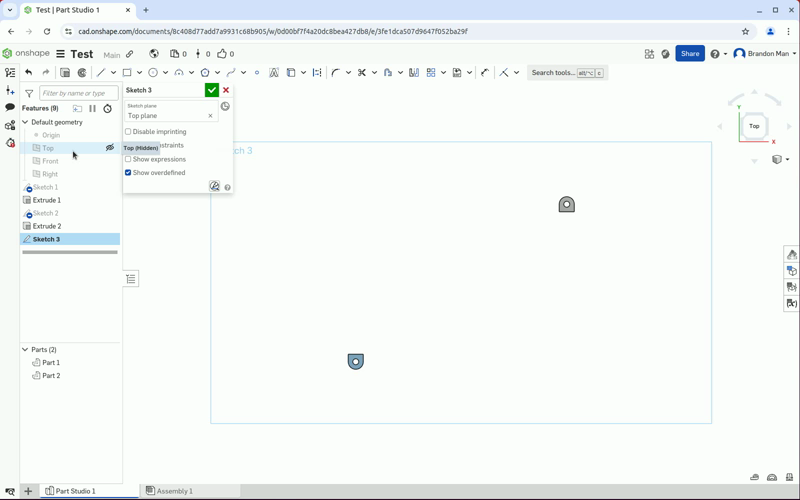
mouse_move(73, 352)
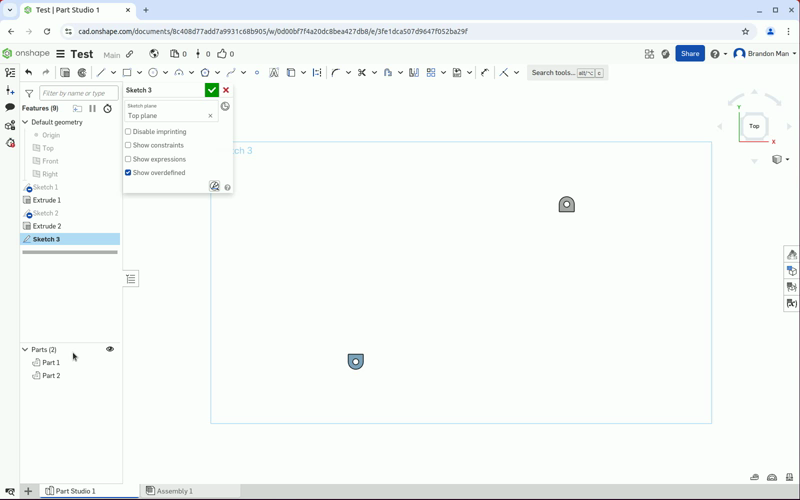
key(y)
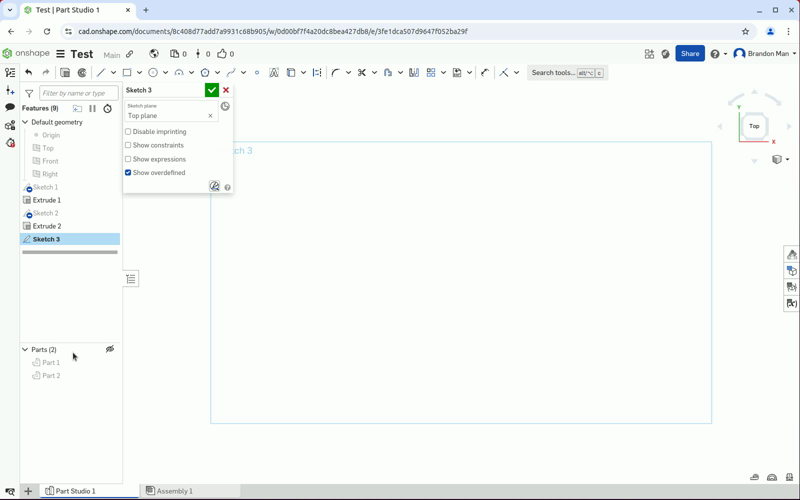
key(l)
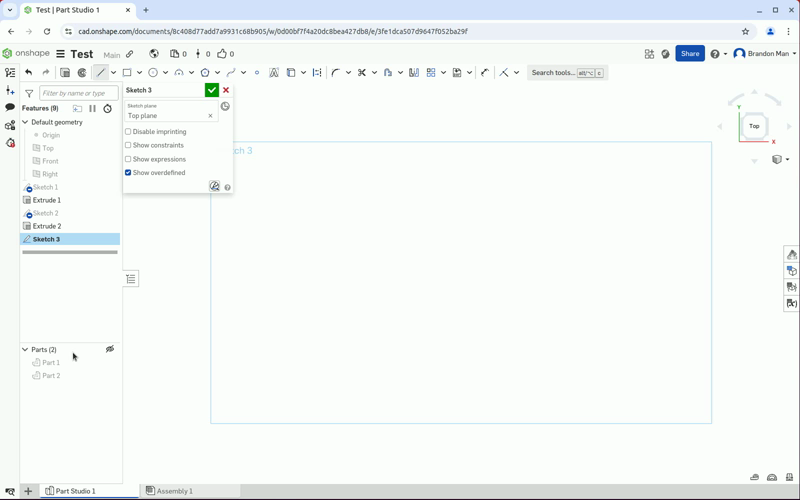
key_down(shift)
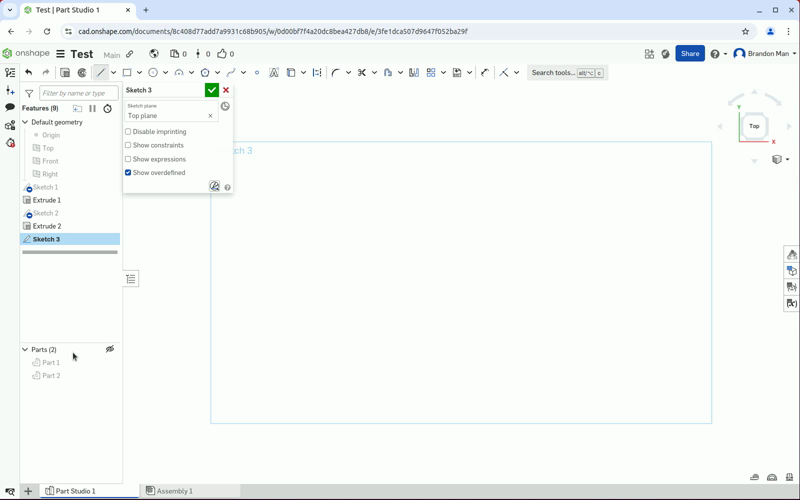
mouse_move(348, 354)
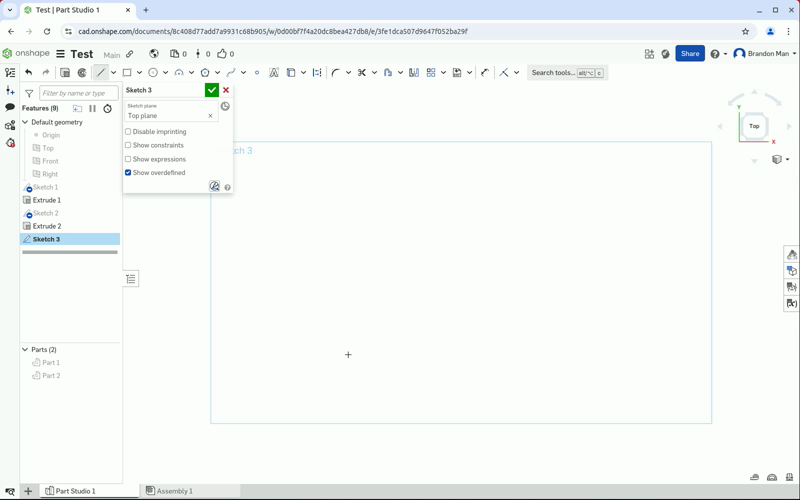
click(348, 354)
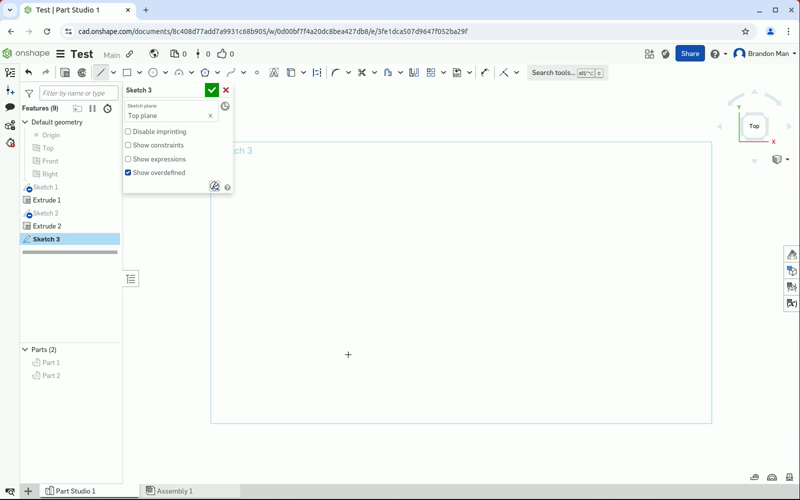
key_up(shift)
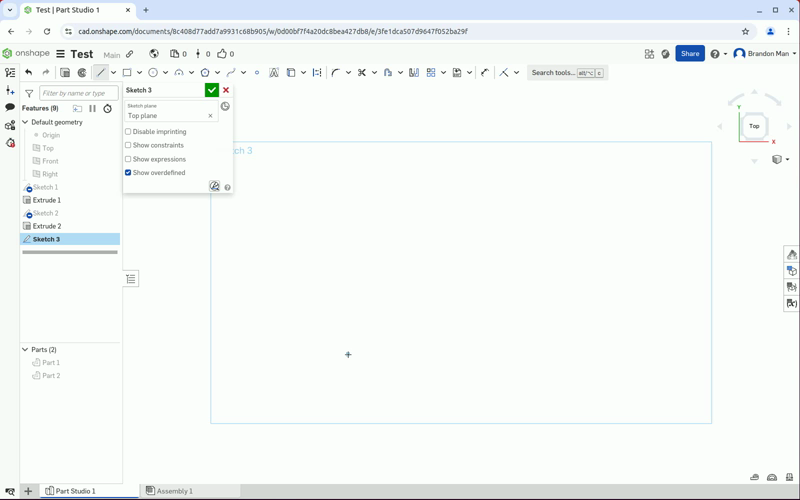
key_down(shift)
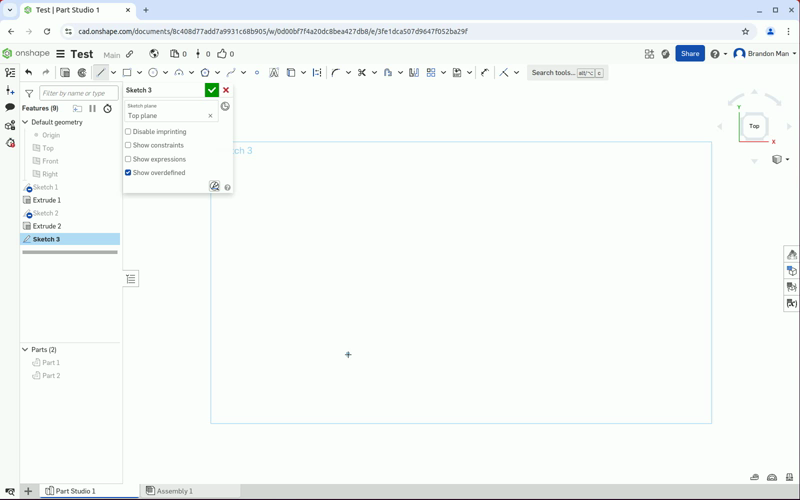
mouse_move(378, 354)
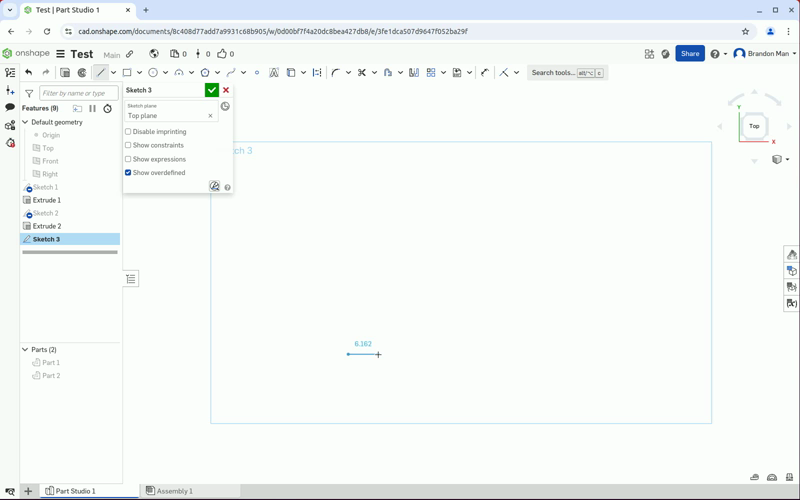
mouse_move(362, 354)
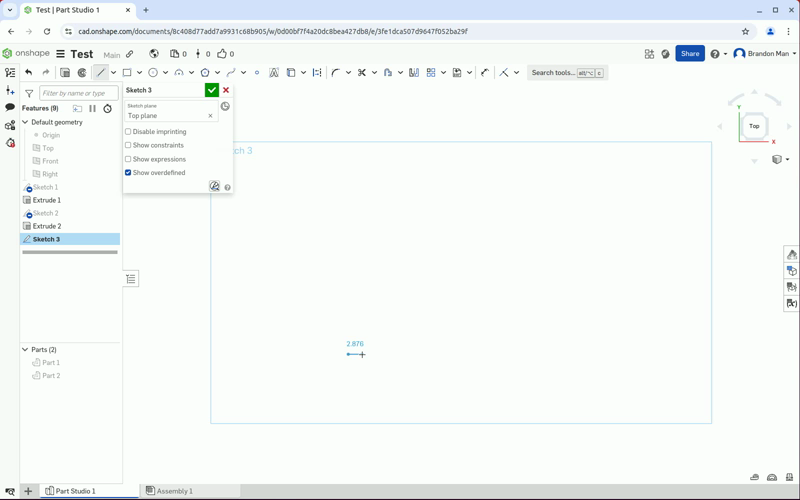
click(362, 354)
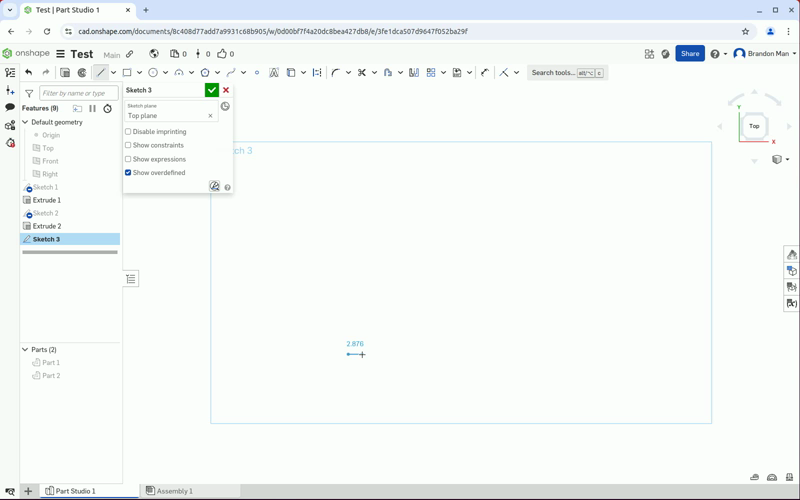
key_up(shift)
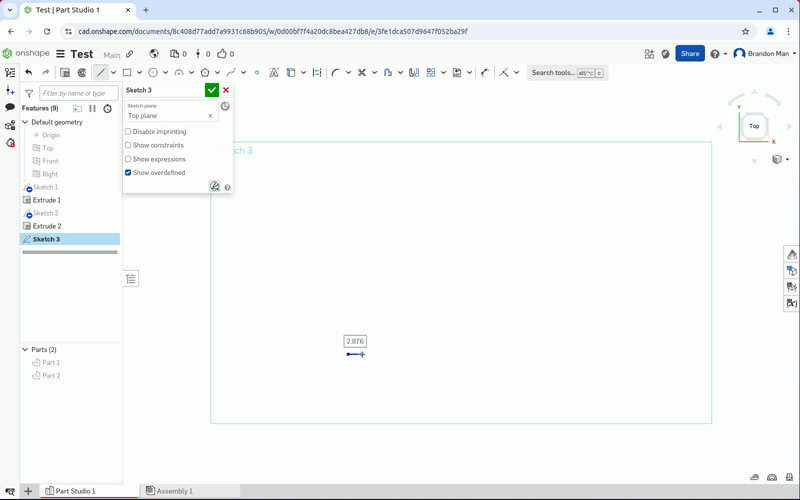
key_down(shift)
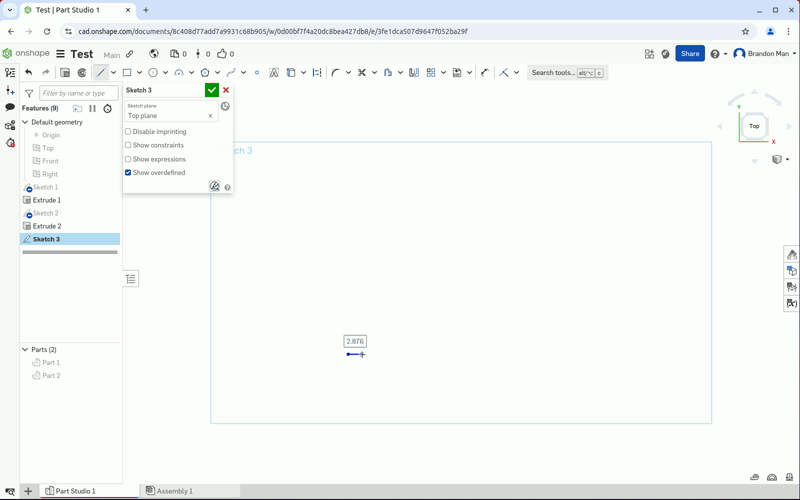
mouse_move(558, 354)
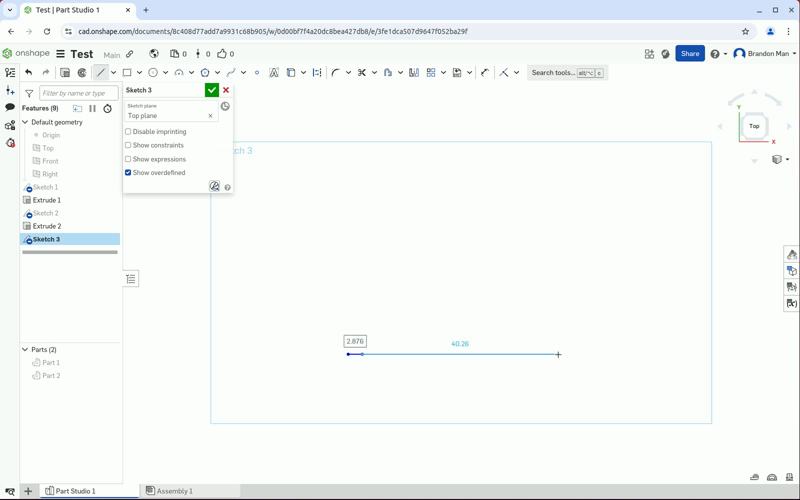
click(558, 354)
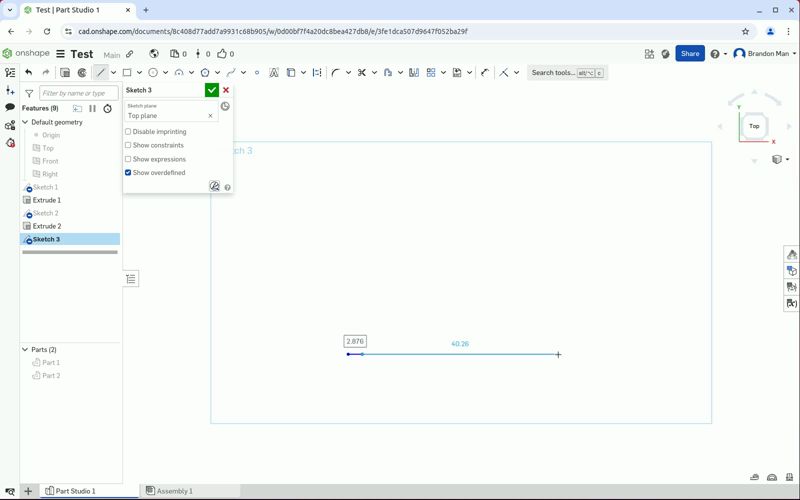
key_up(shift)
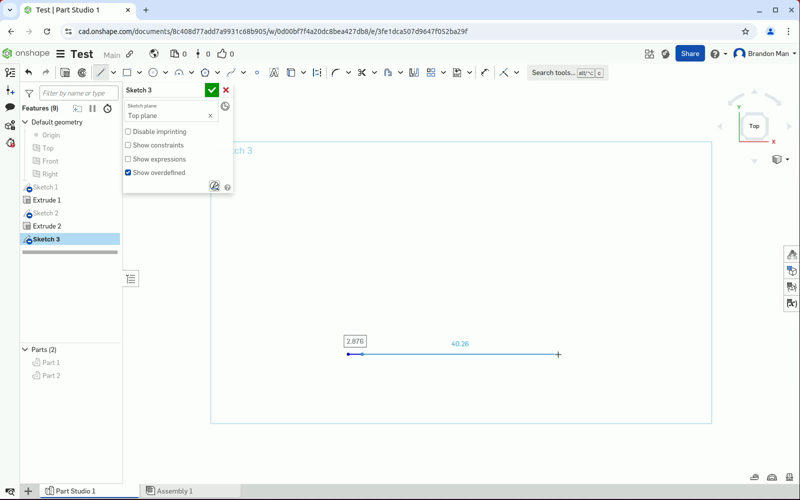
key_down(shift)
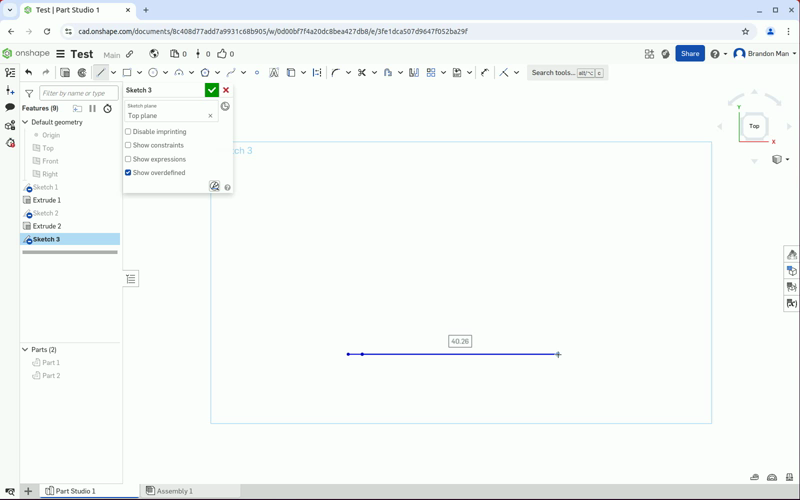
mouse_move(588, 354)
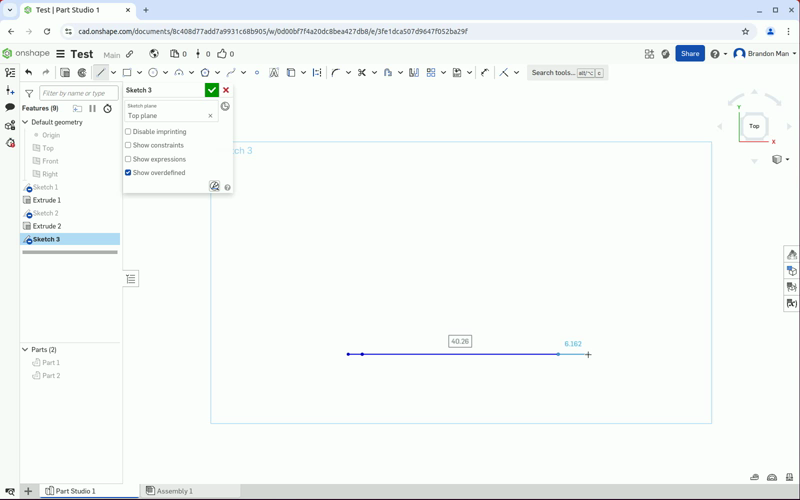
mouse_move(572, 354)
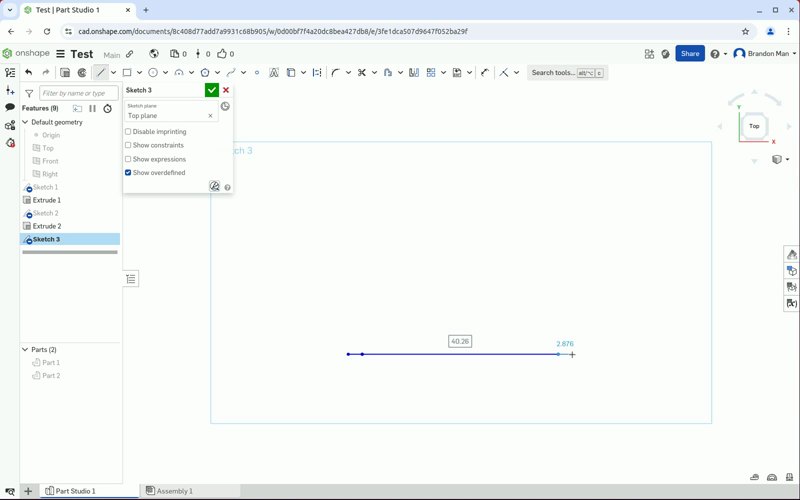
click(572, 354)
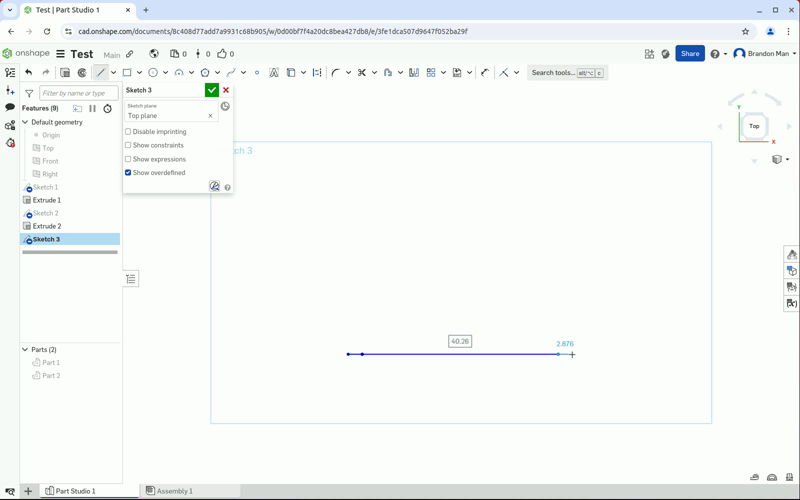
key_up(shift)
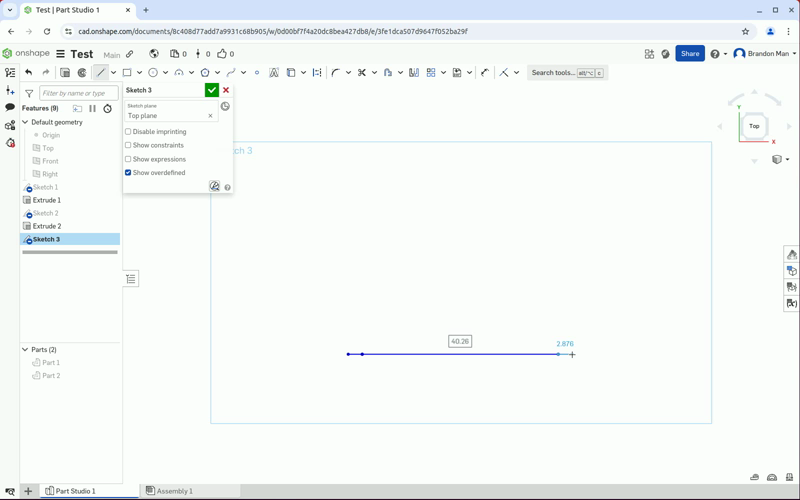
key_down(shift)
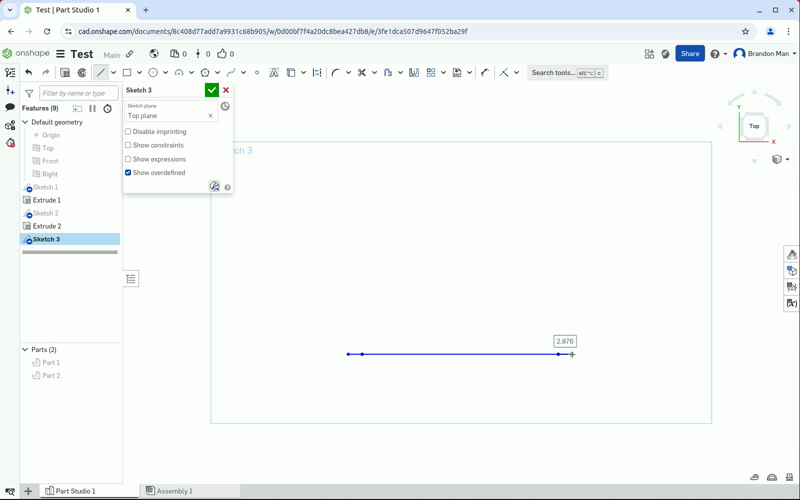
mouse_move(572, 213)
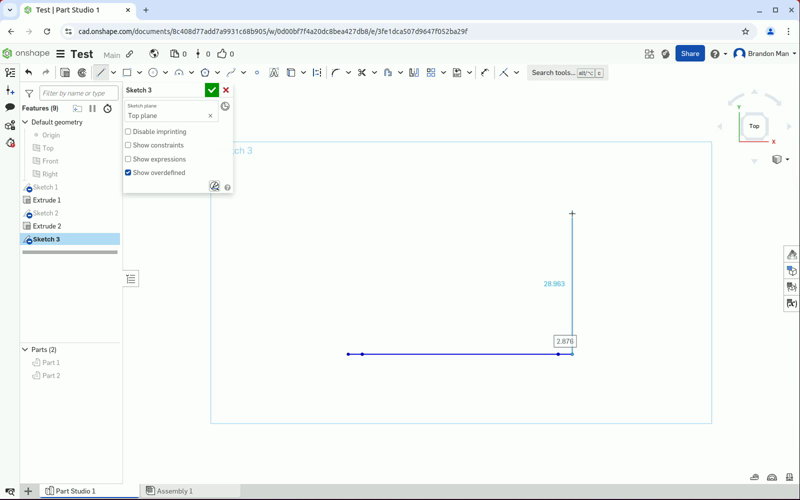
click(572, 213)
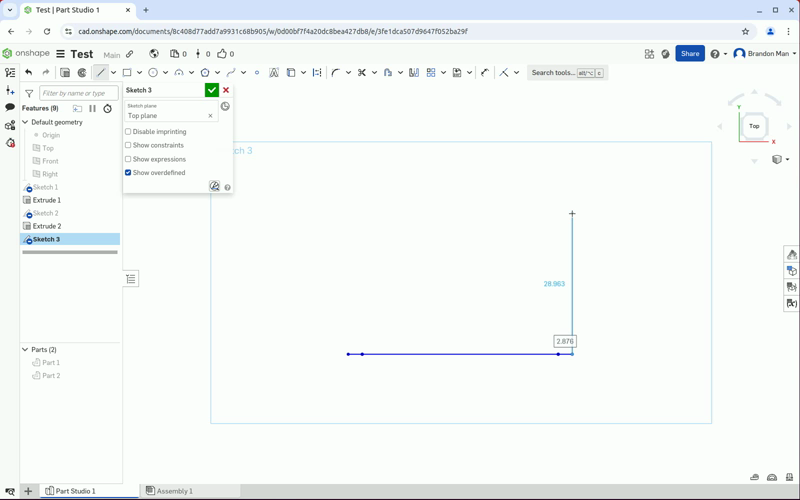
key_up(shift)
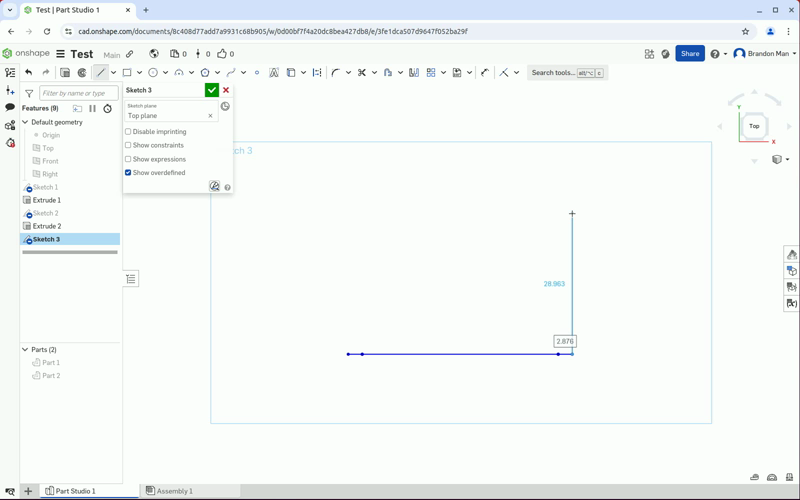
key_down(shift)
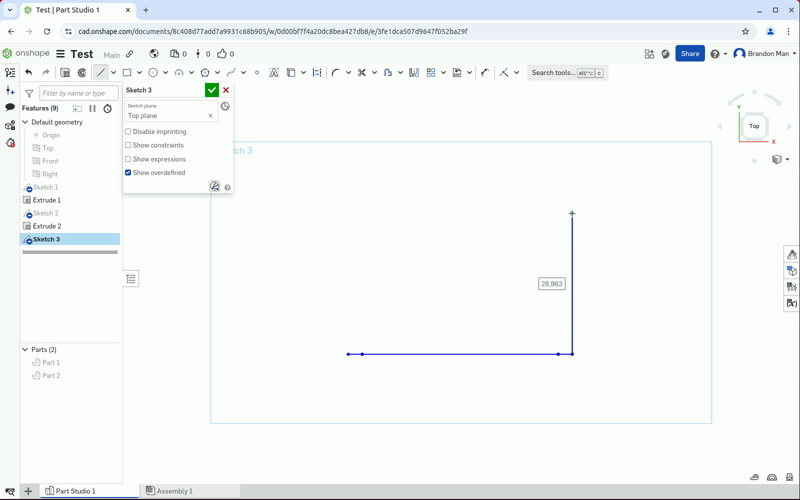
mouse_move(589, 213)
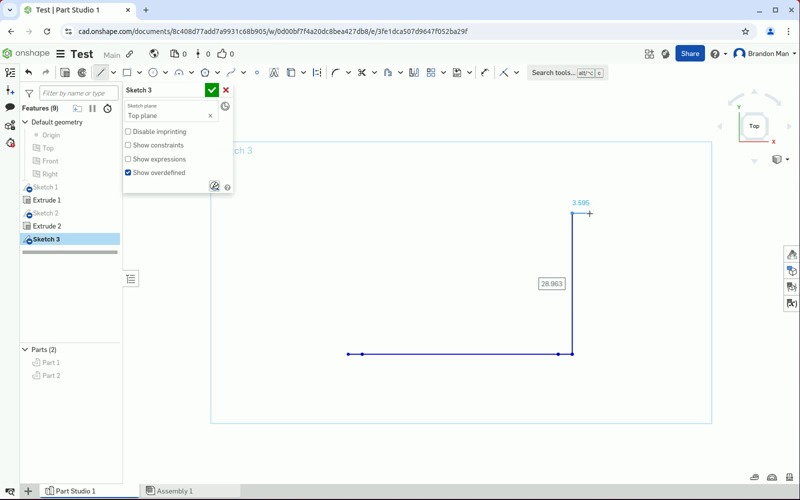
mouse_move(558, 213)
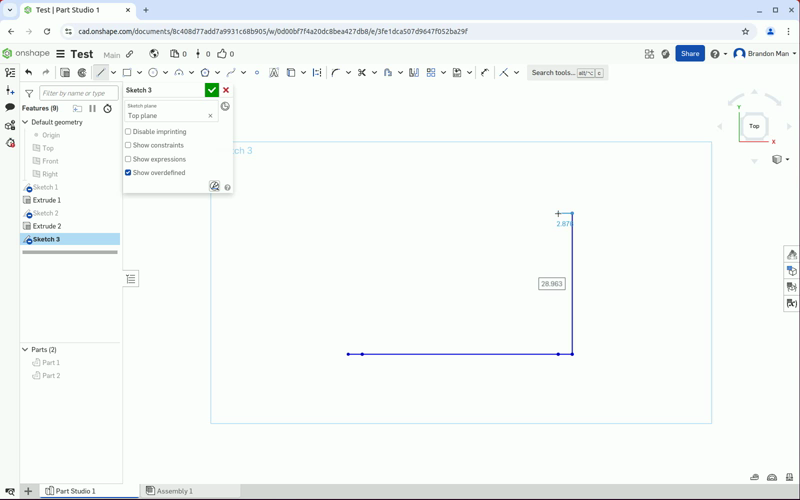
click(558, 213)
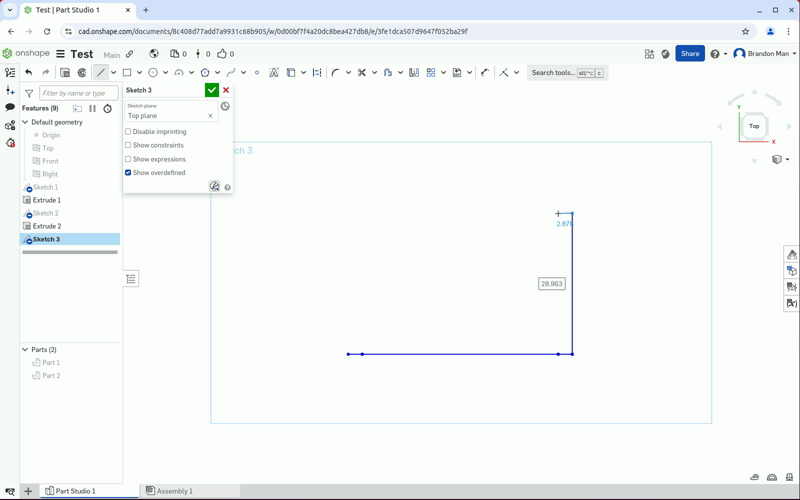
key_up(shift)
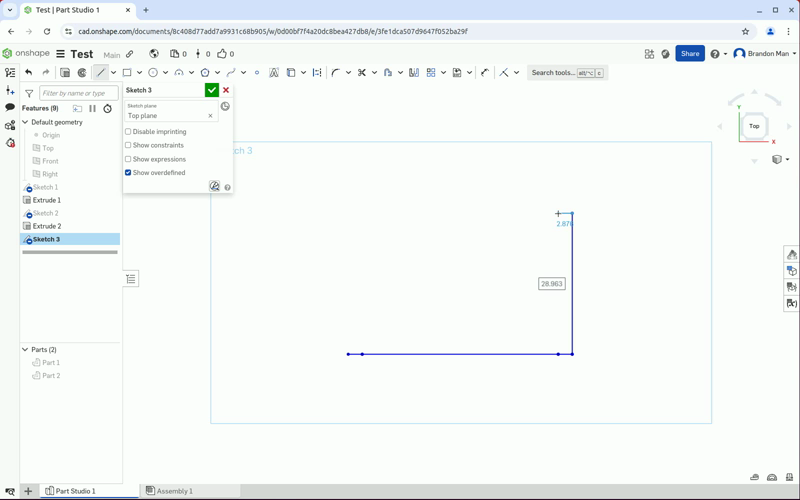
key_down(shift)
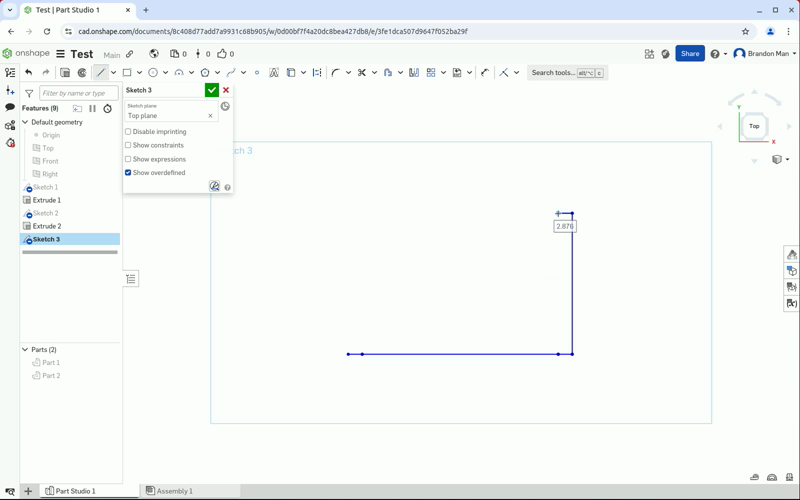
mouse_move(362, 213)
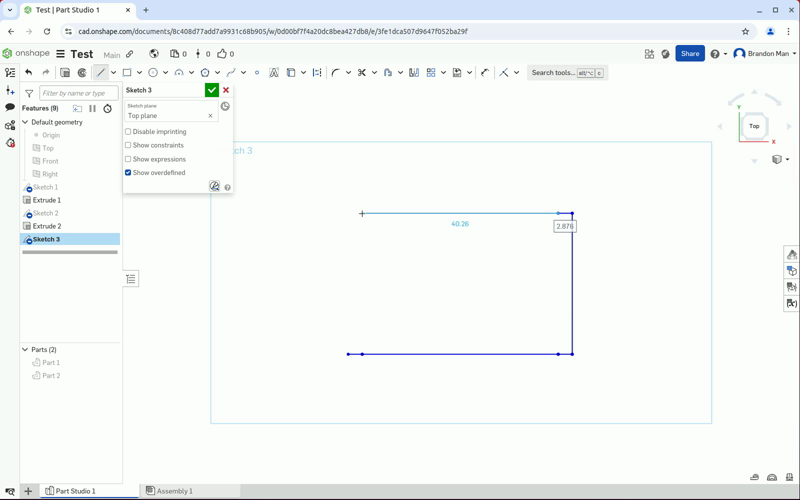
click(362, 213)
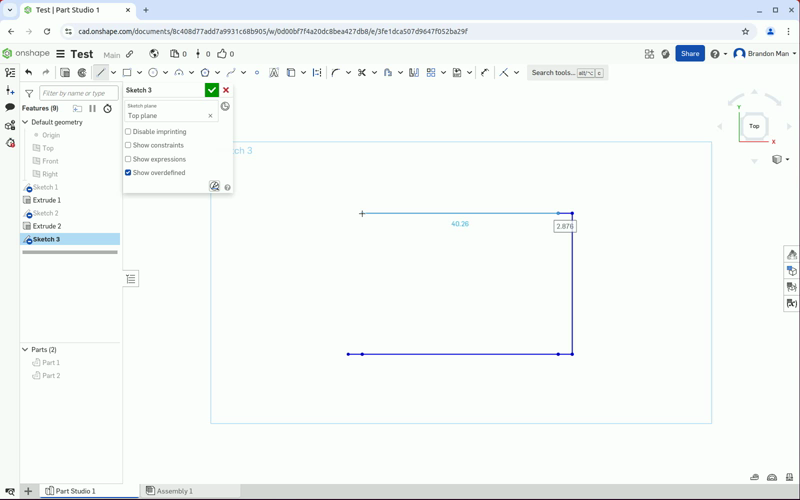
key_up(shift)
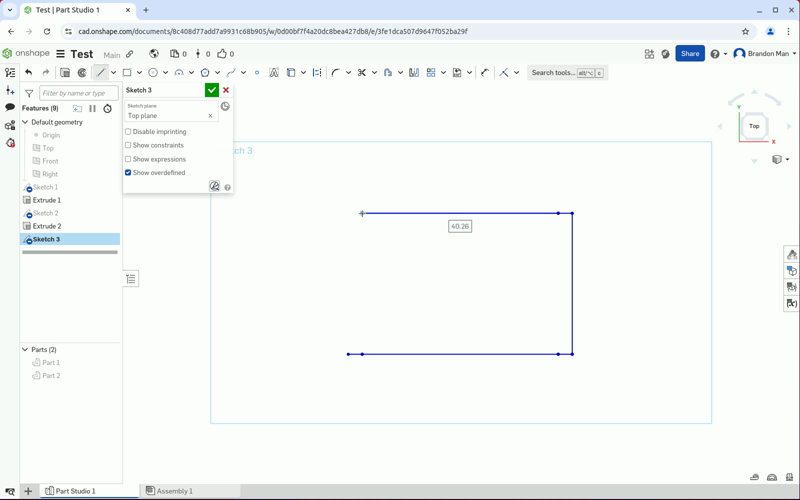
key_down(shift)
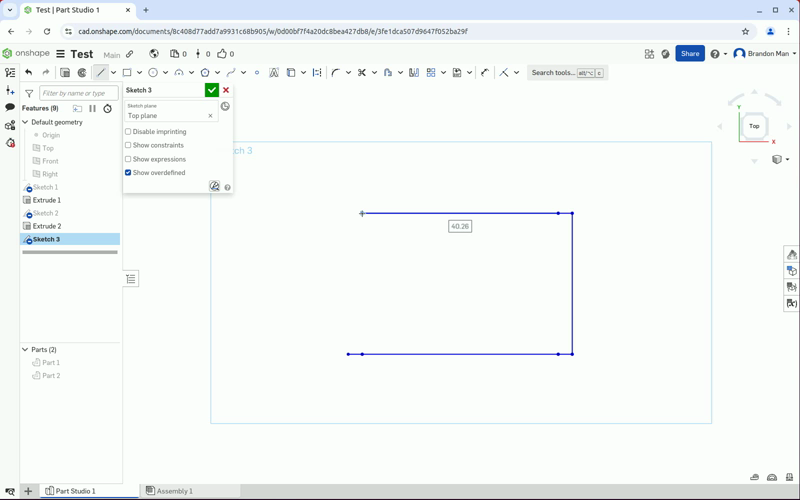
mouse_move(392, 213)
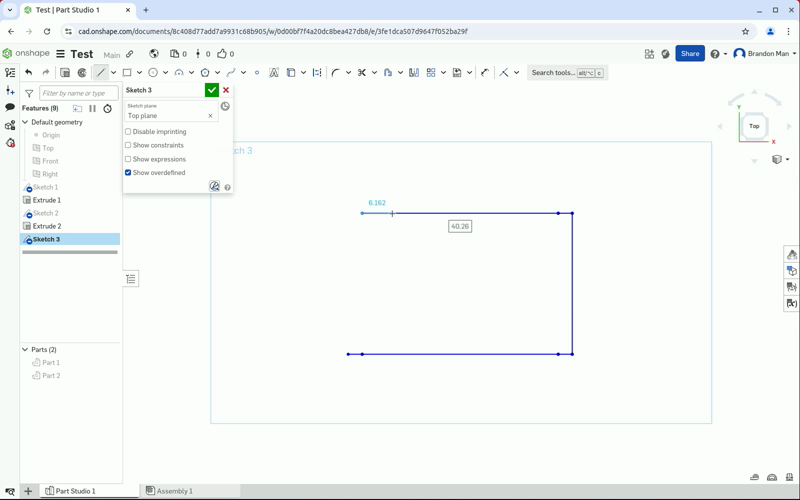
mouse_move(348, 213)
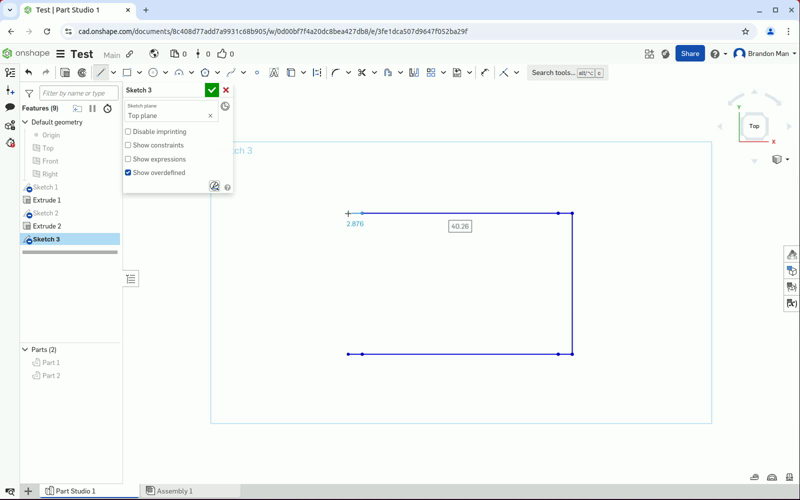
click(348, 213)
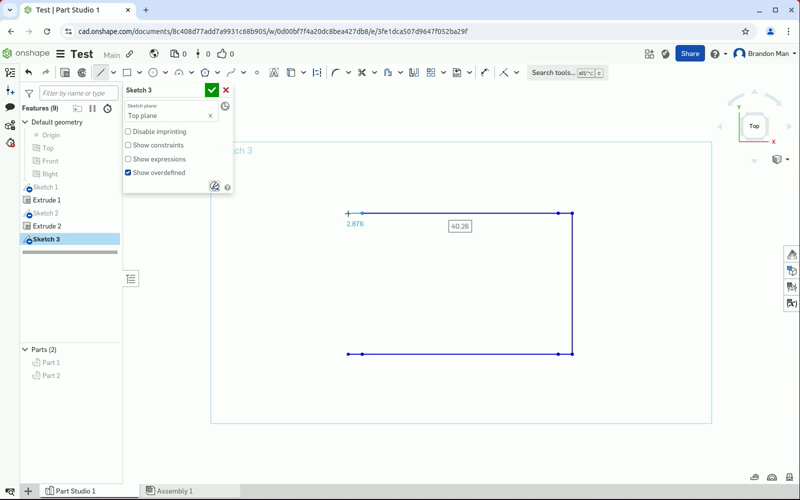
key_up(shift)
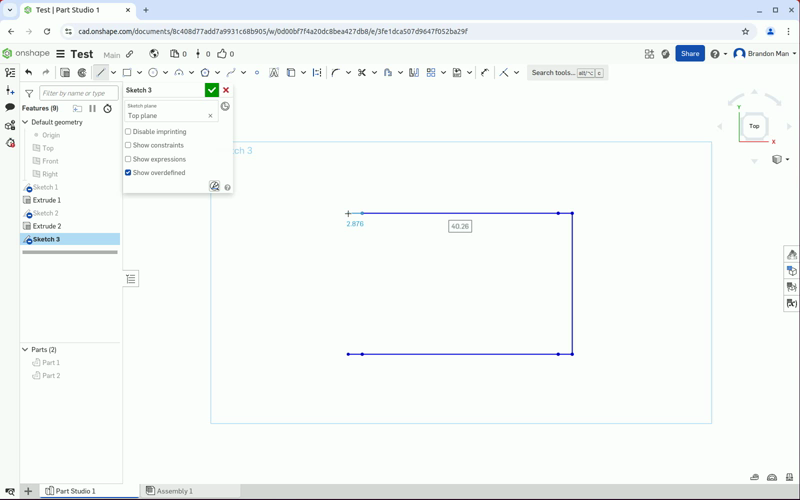
key_down(shift)
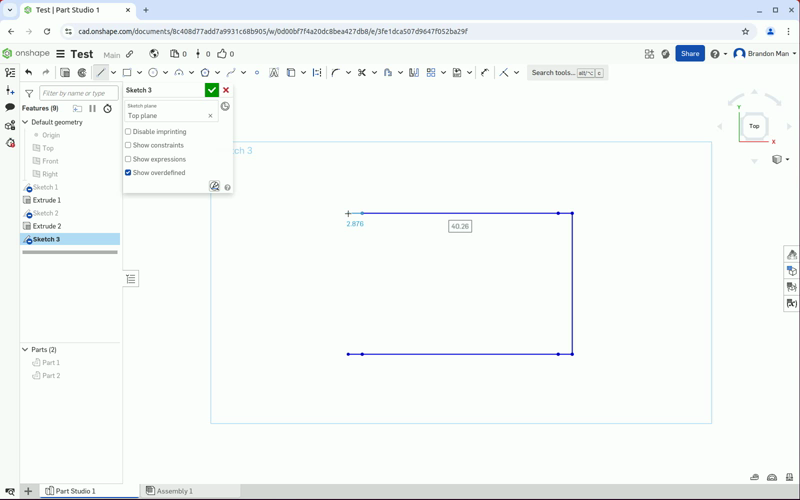
mouse_move(348, 354)
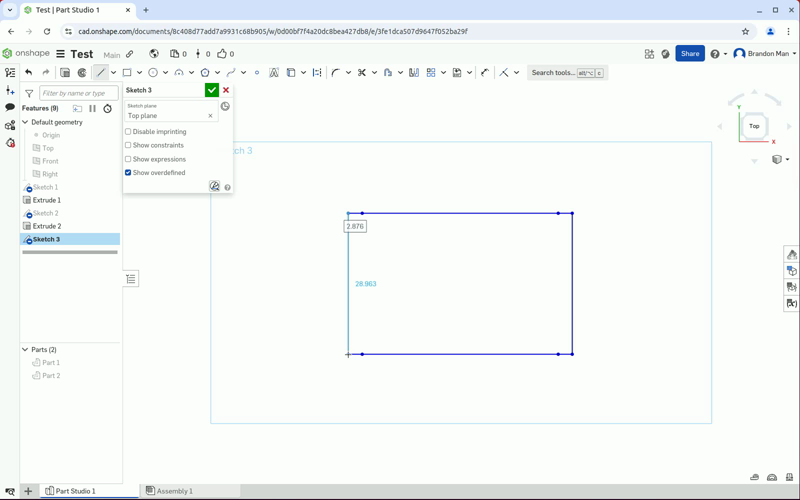
key_up(shift)
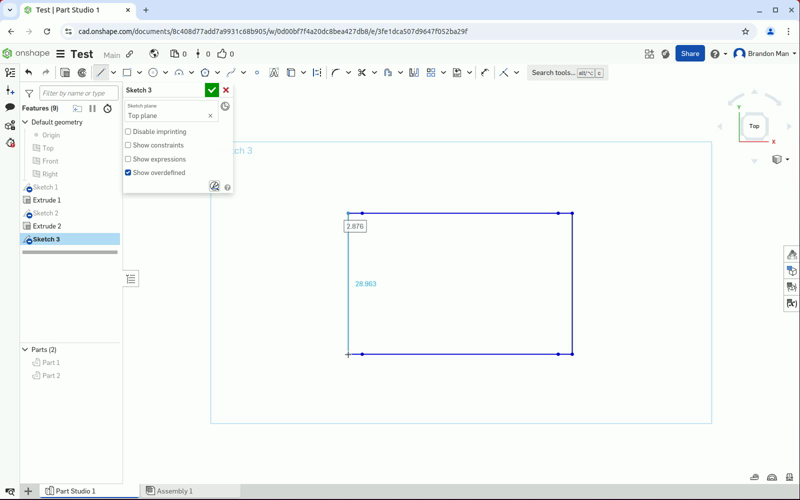
click(348, 354)
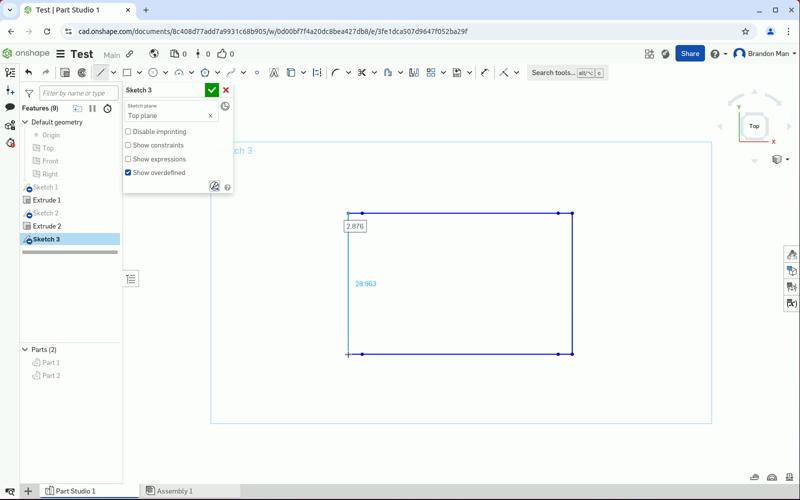
key(esc)
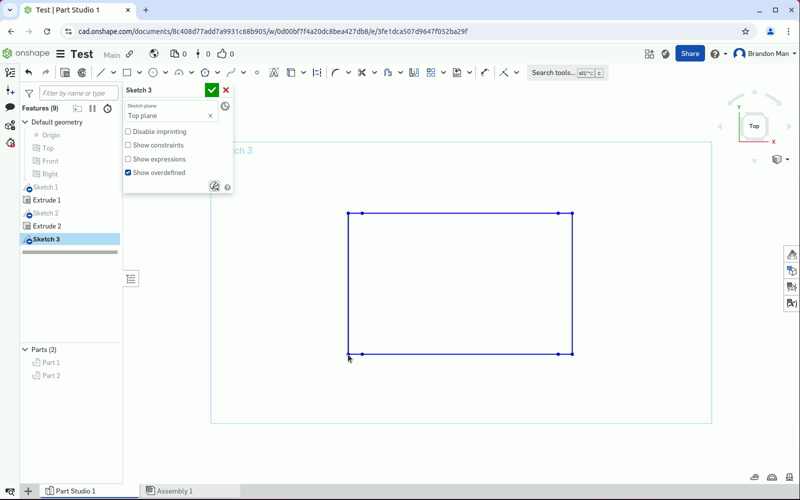
mouse_move(460, 281)
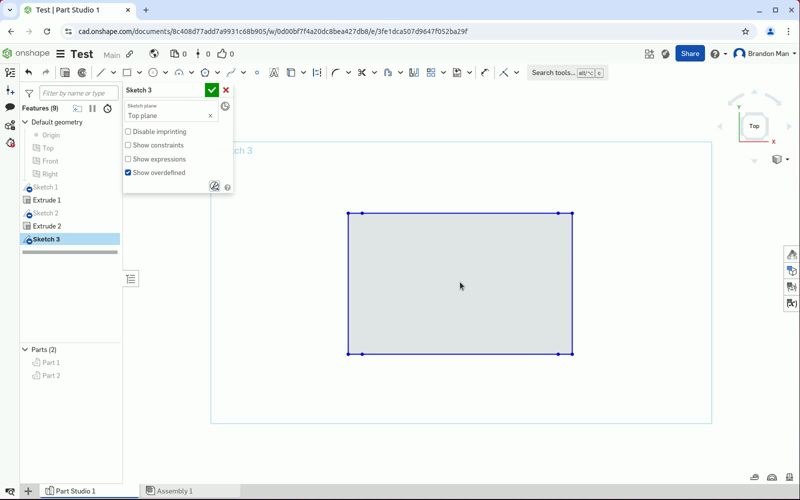
click(460, 281)
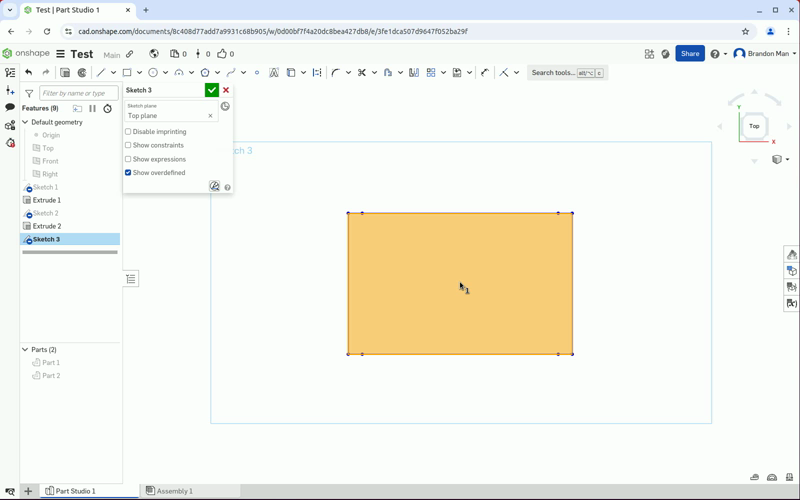
mouse_move(73, 352)
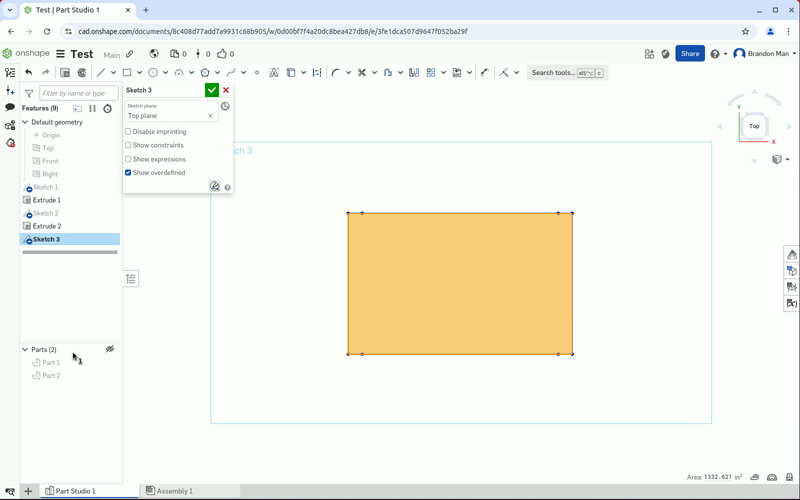
key(shift+y)
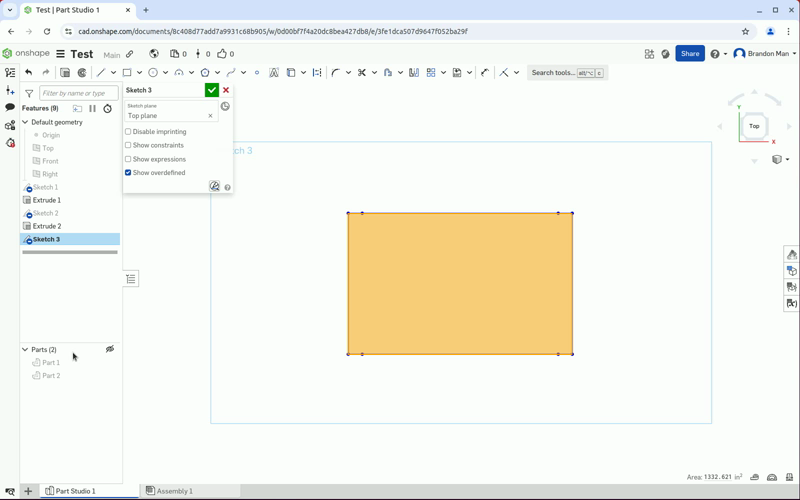
key(shift+e)
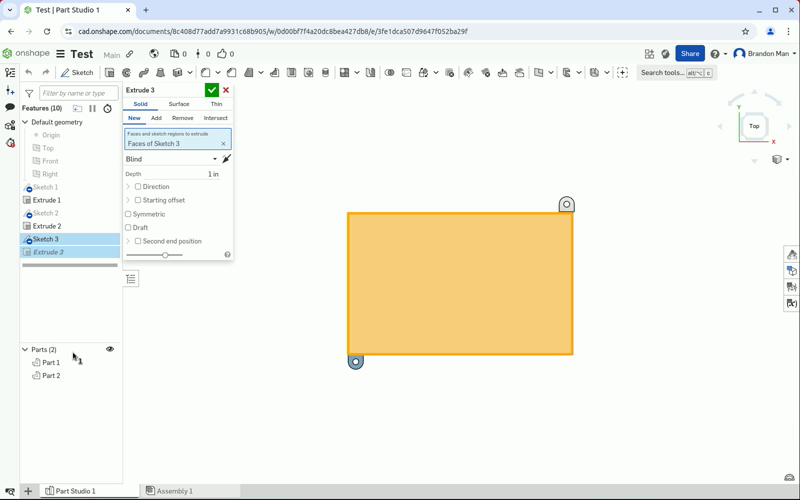
mouse_move(143, 106)
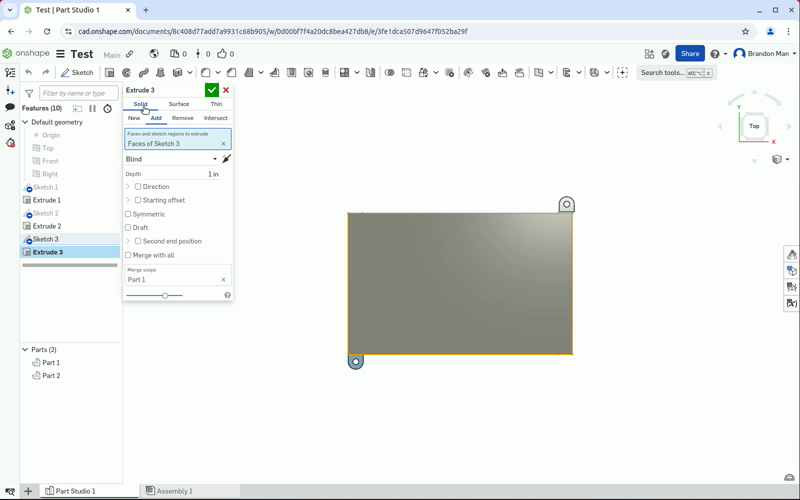
click(143, 106)
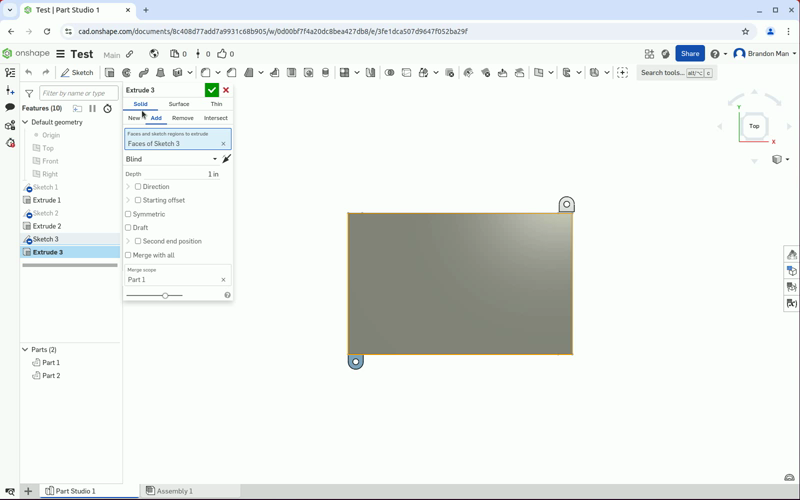
mouse_move(137, 120)
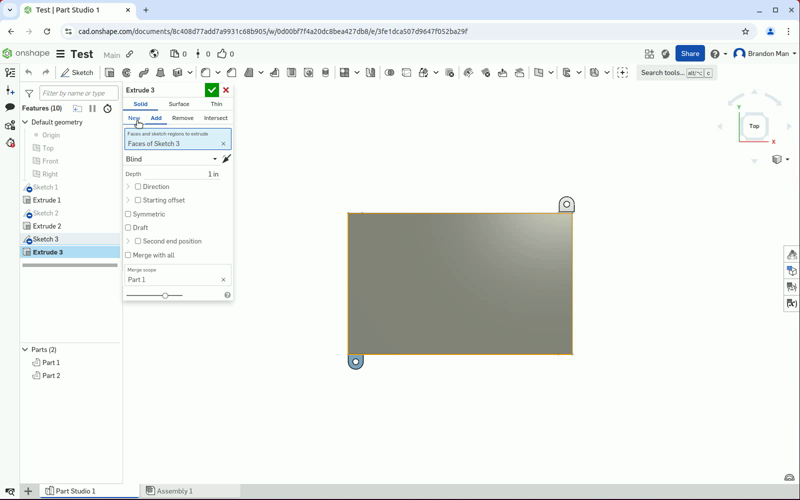
click(137, 120)
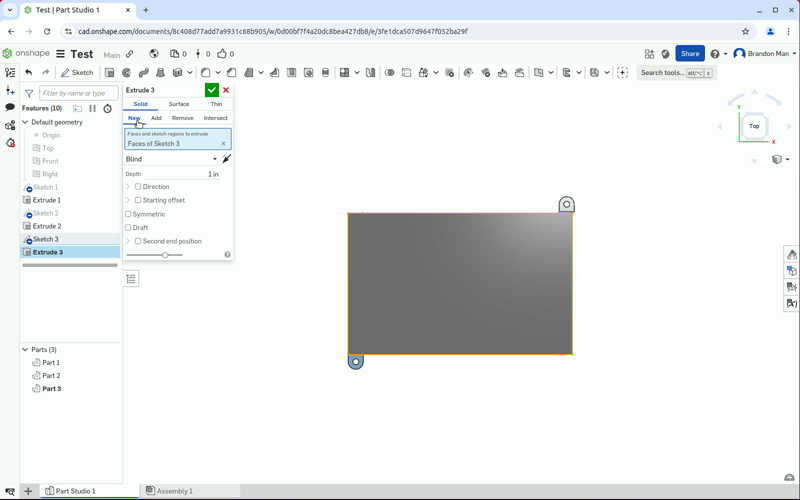
key(tab, 4)
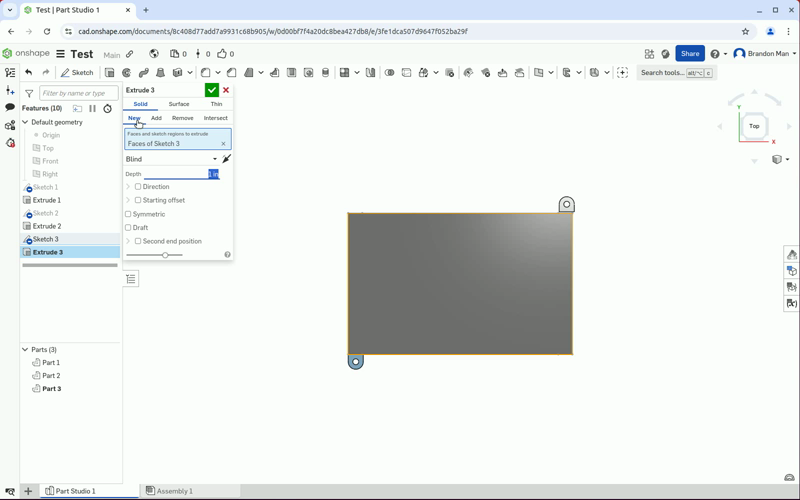
text(0.481)
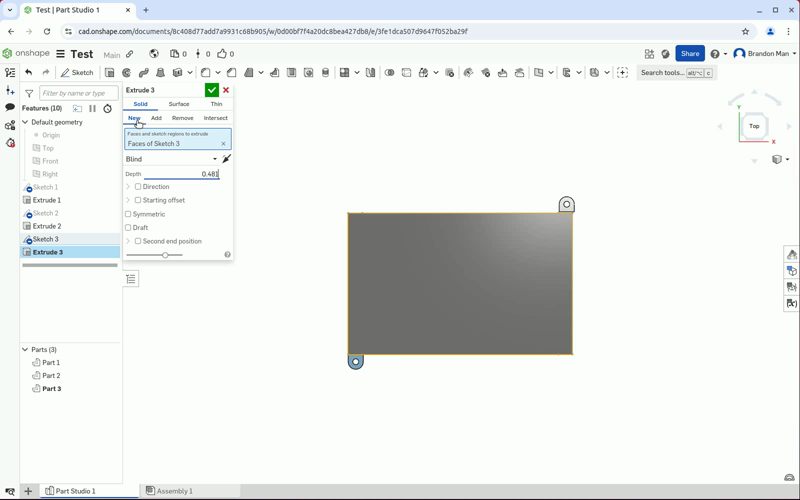
key(enter)
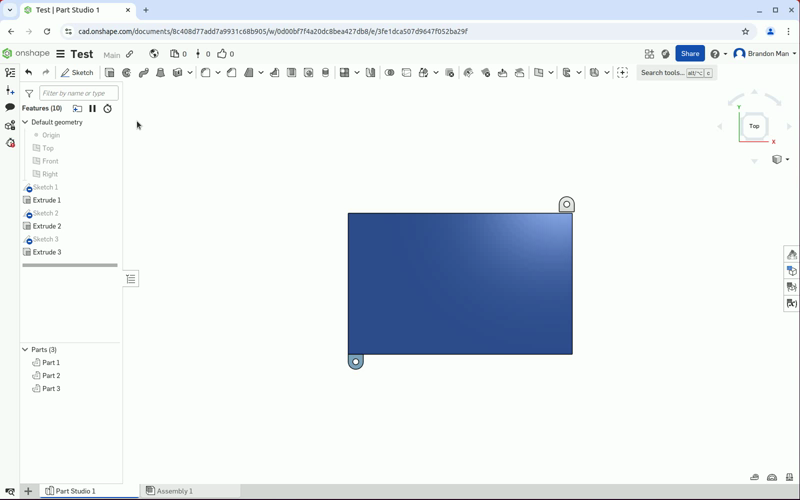
key(shift+h)
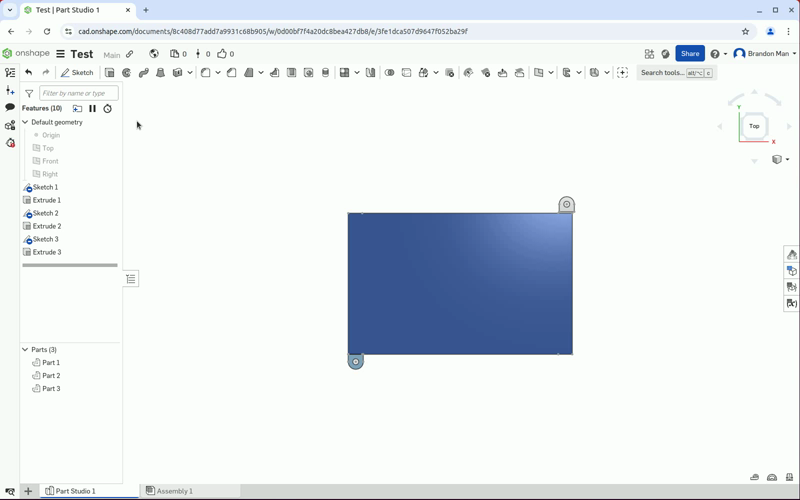
key(shift+h)
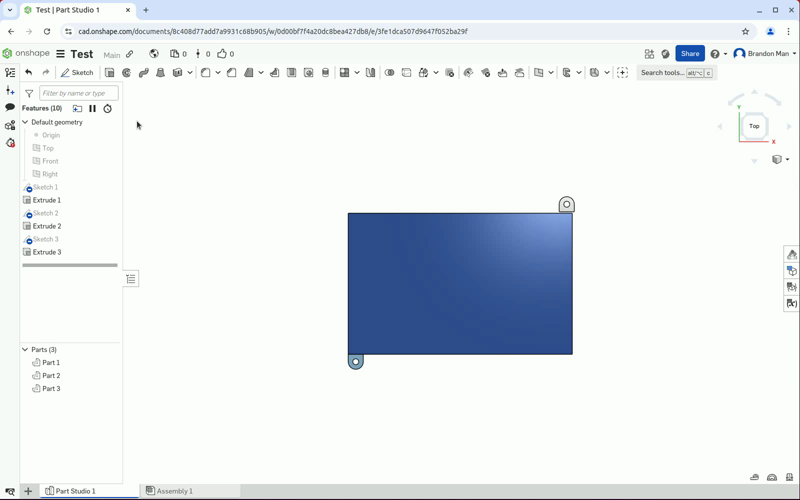
mouse_move(73, 189)
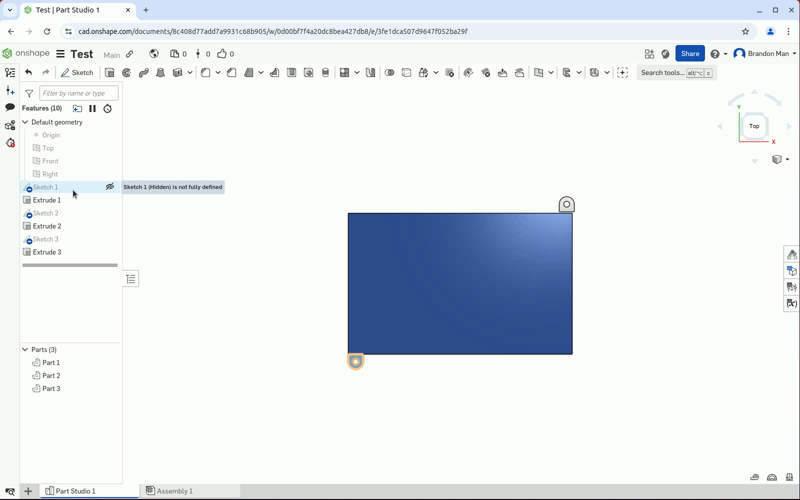
click(73, 189)
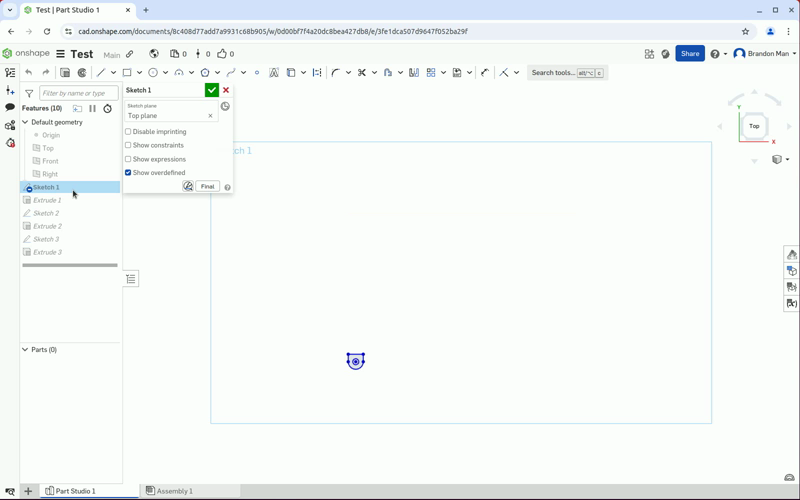
mouse_move(229, 92)
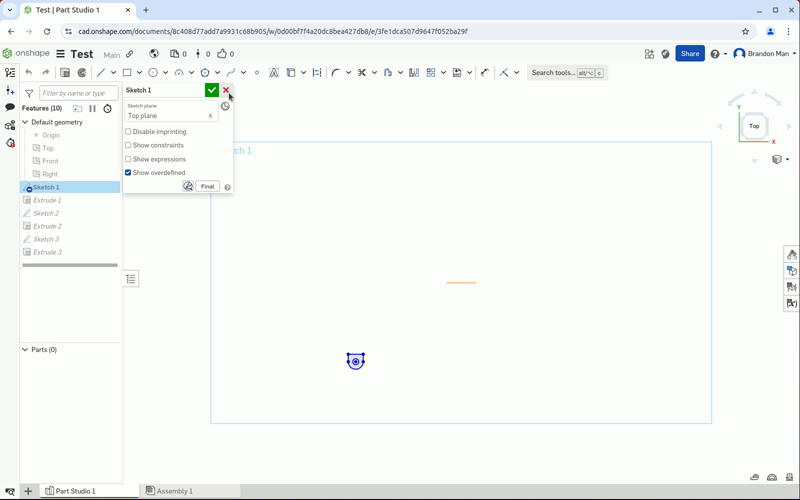
click(229, 92)
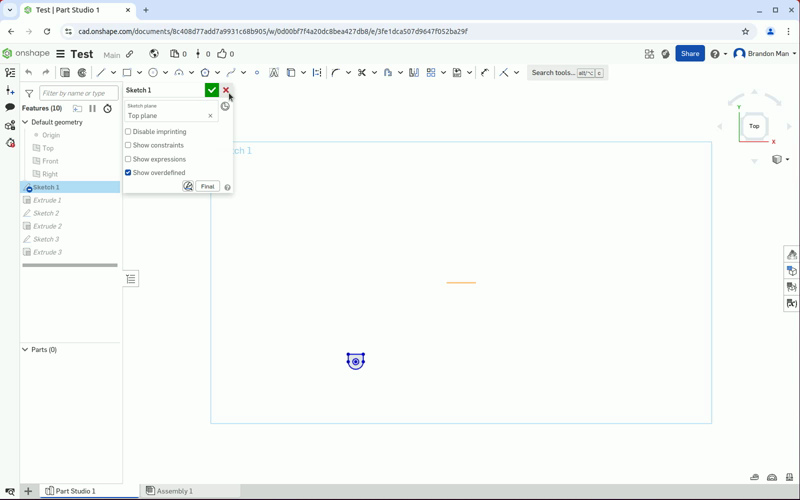
key(shift+s)
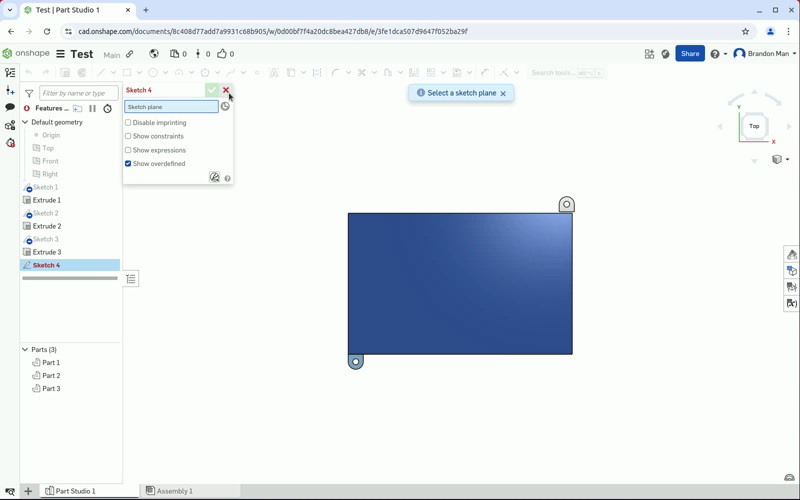
mouse_move(73, 150)
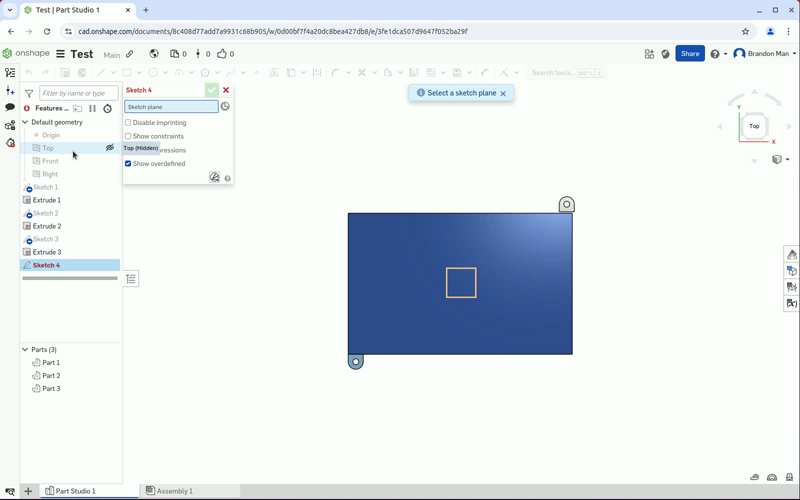
click(73, 150)
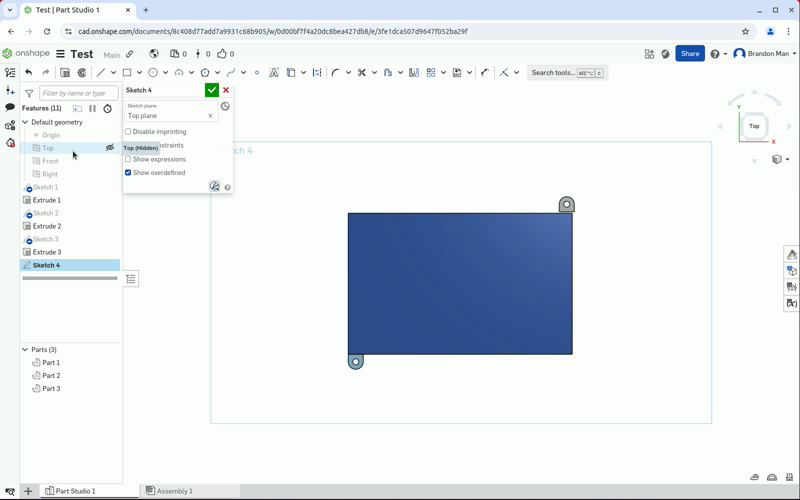
mouse_move(73, 352)
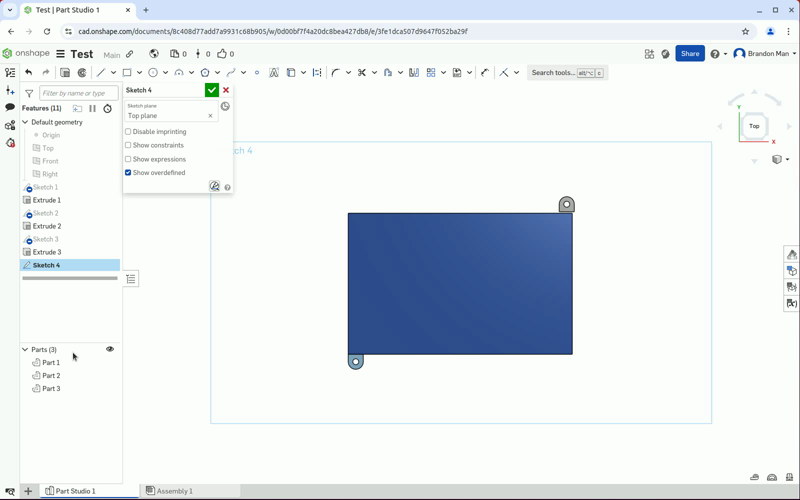
key(y)
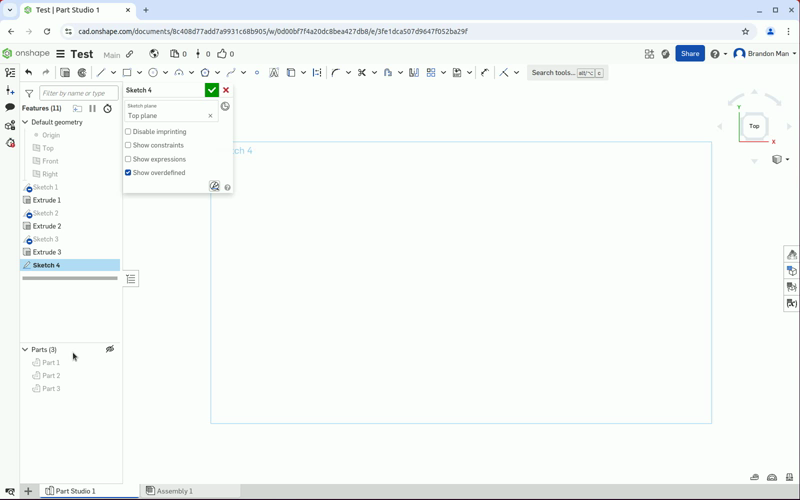
key(a)
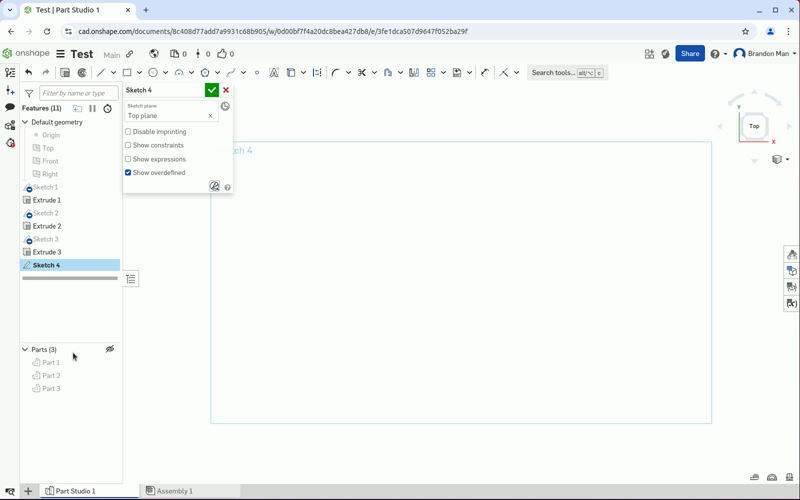
key_down(shift)
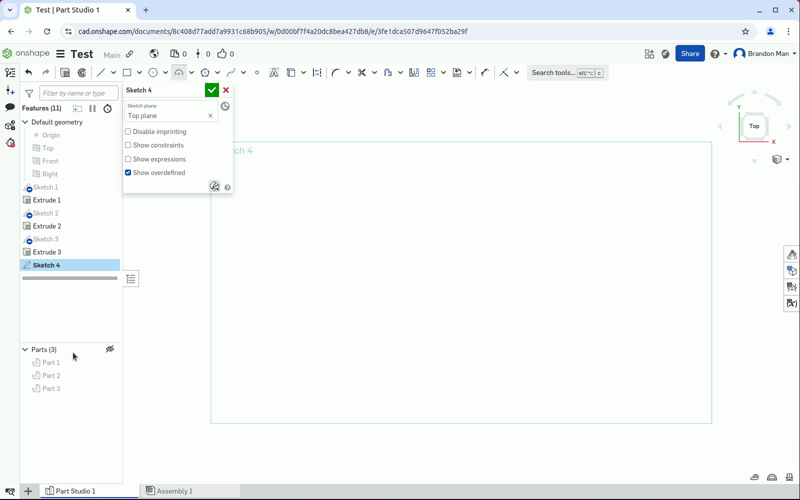
mouse_move(559, 361)
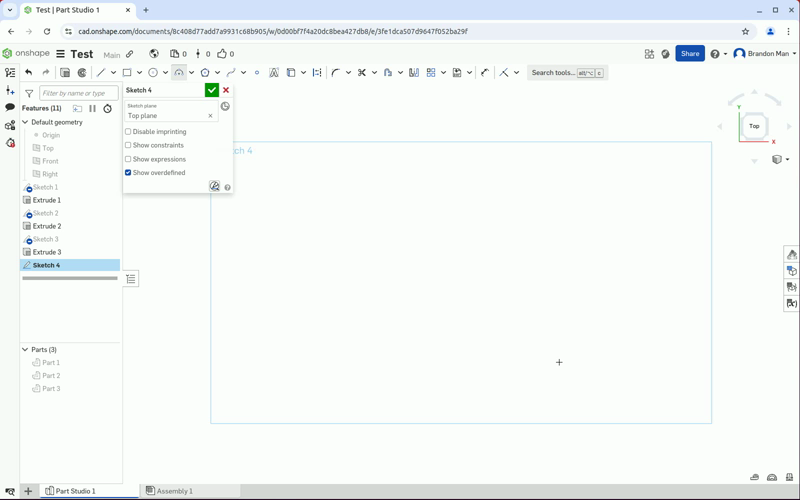
click(559, 361)
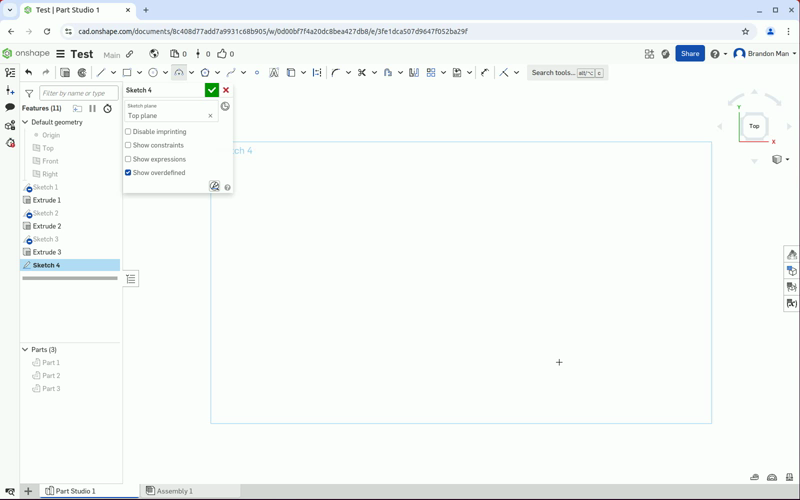
key_up(shift)
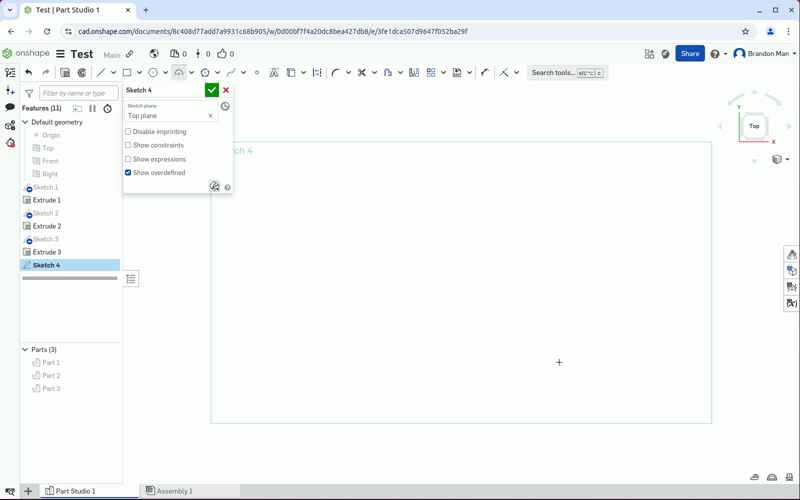
key_down(shift)
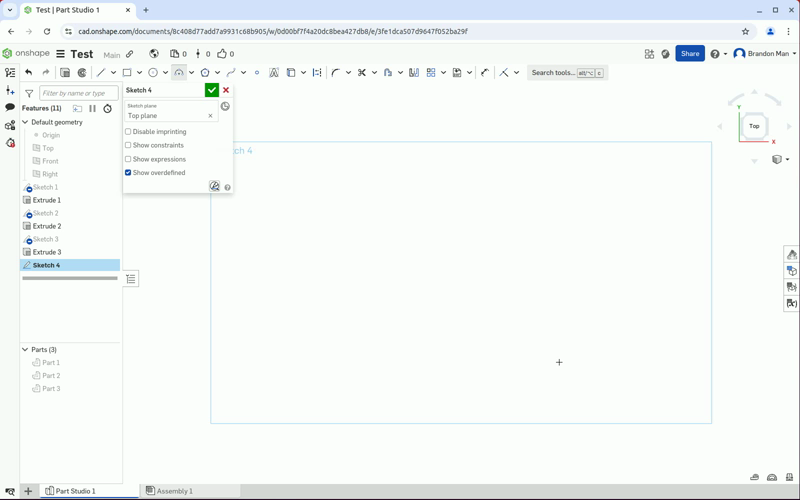
mouse_move(574, 361)
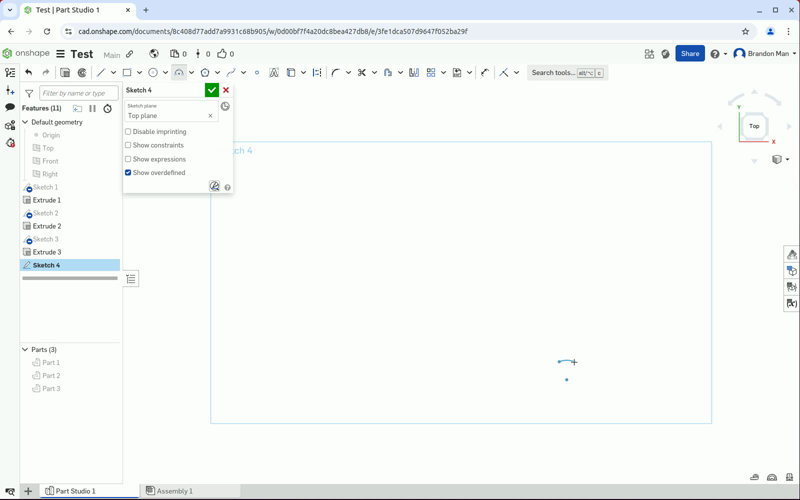
click(574, 361)
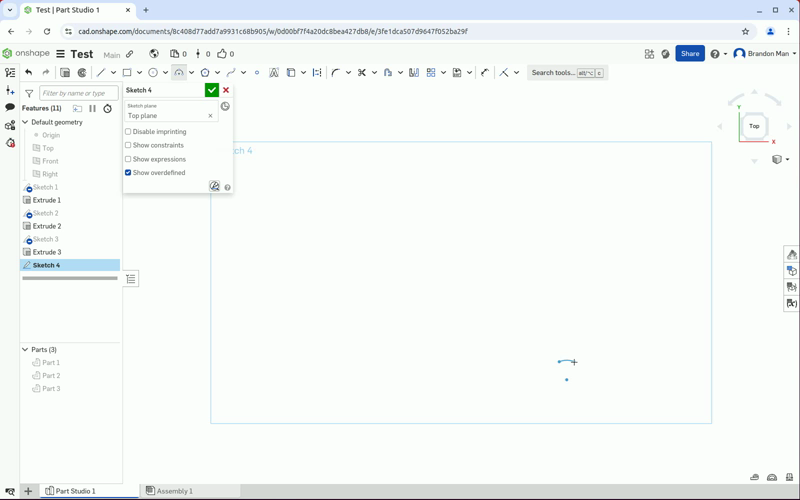
mouse_move(566, 369)
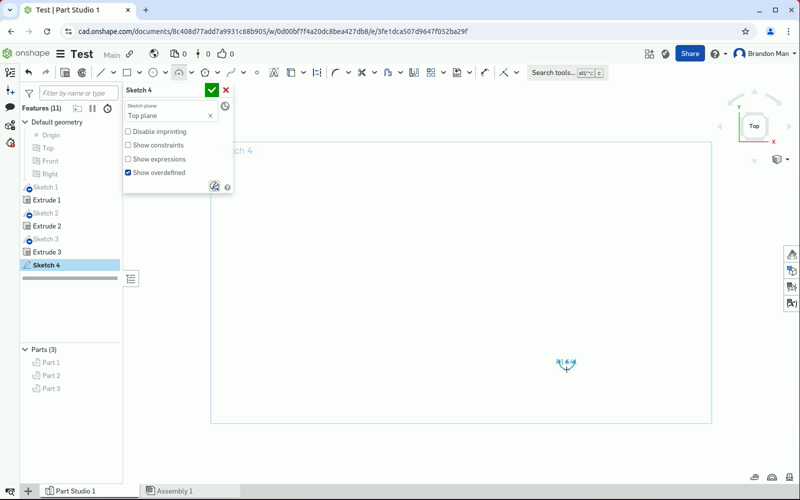
click(566, 369)
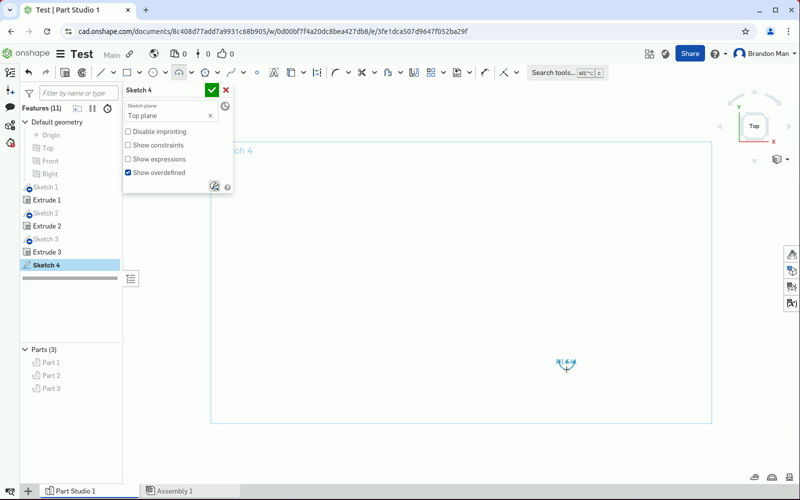
key_up(shift)
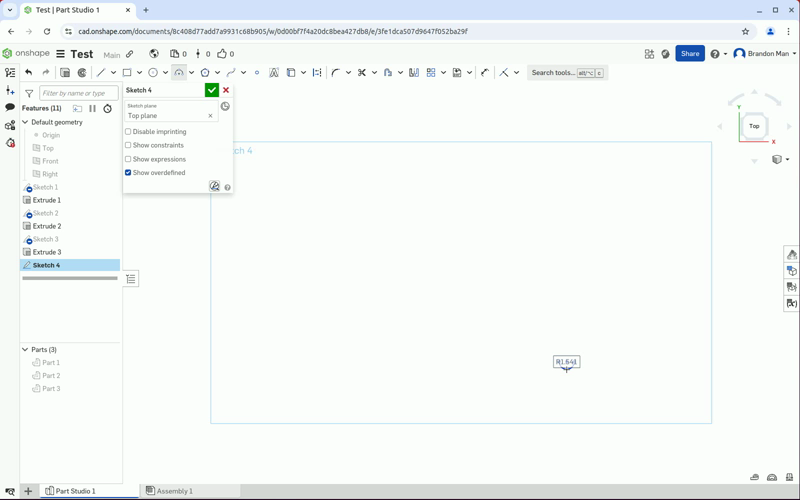
key(esc)
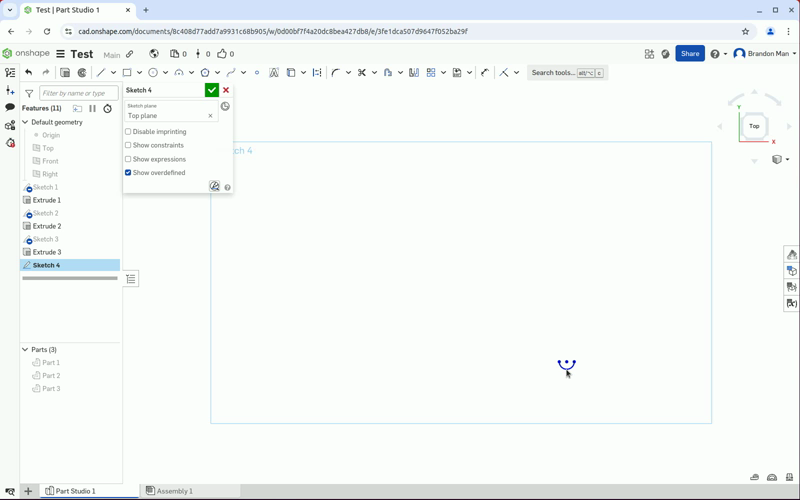
key(l)
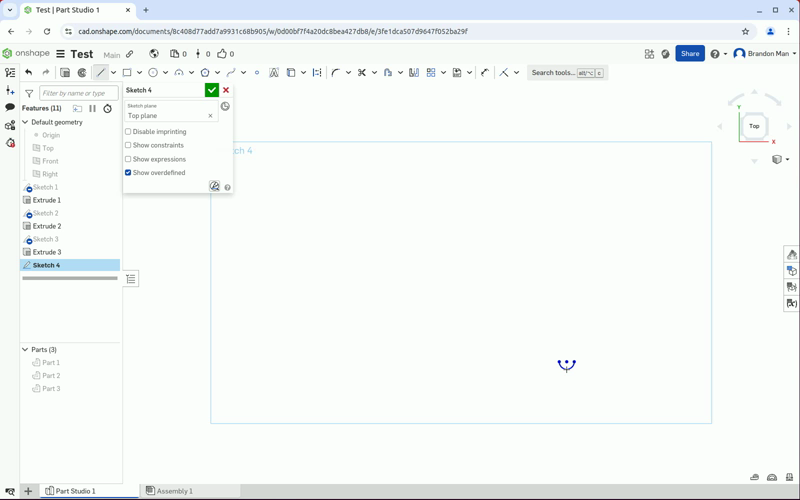
mouse_move(574, 361)
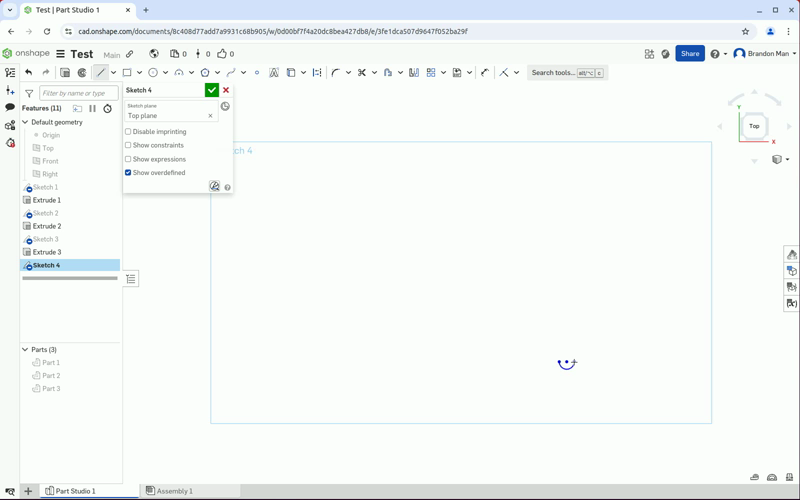
click(574, 361)
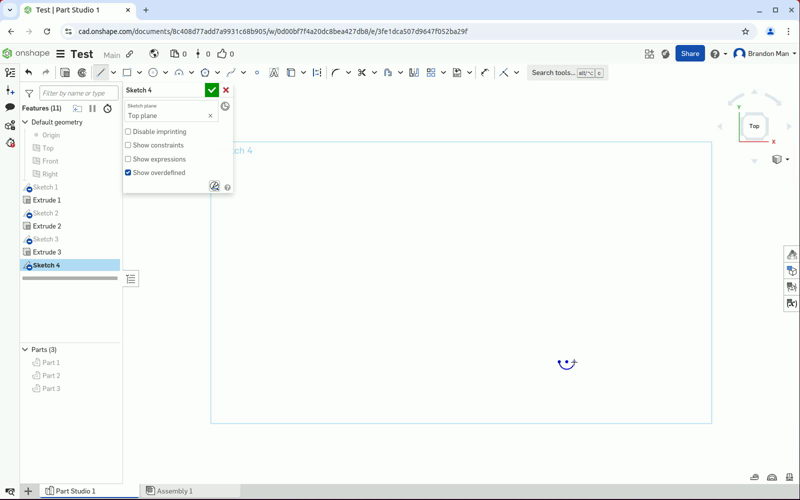
key_down(shift)
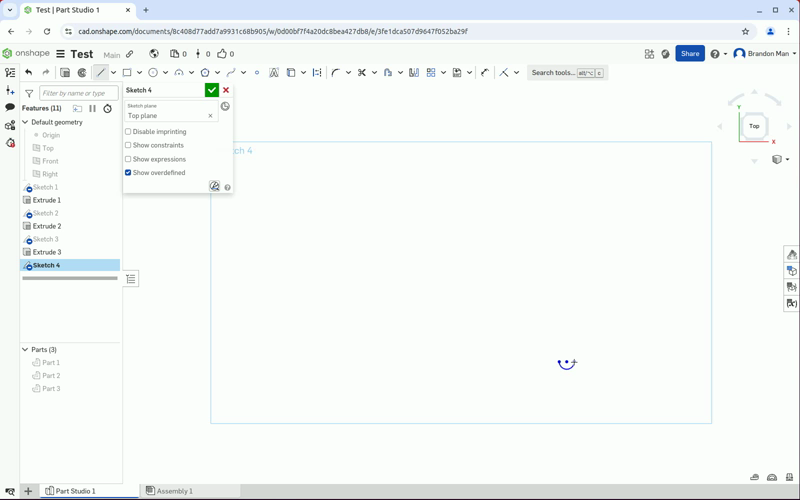
mouse_move(589, 361)
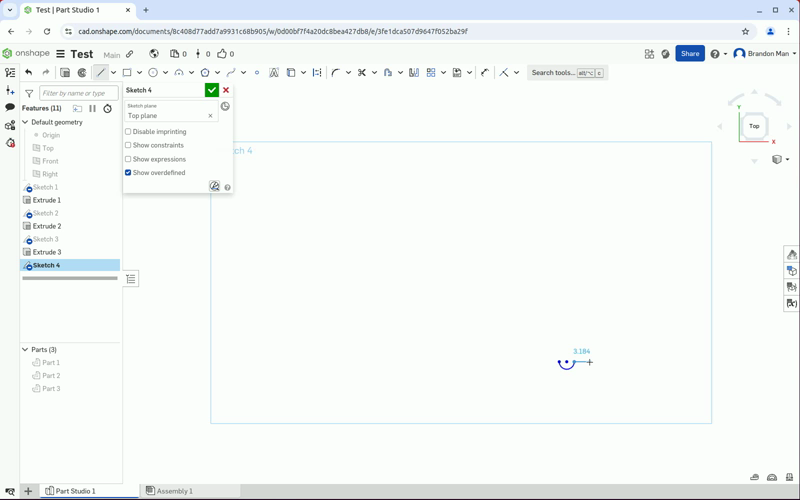
mouse_move(574, 354)
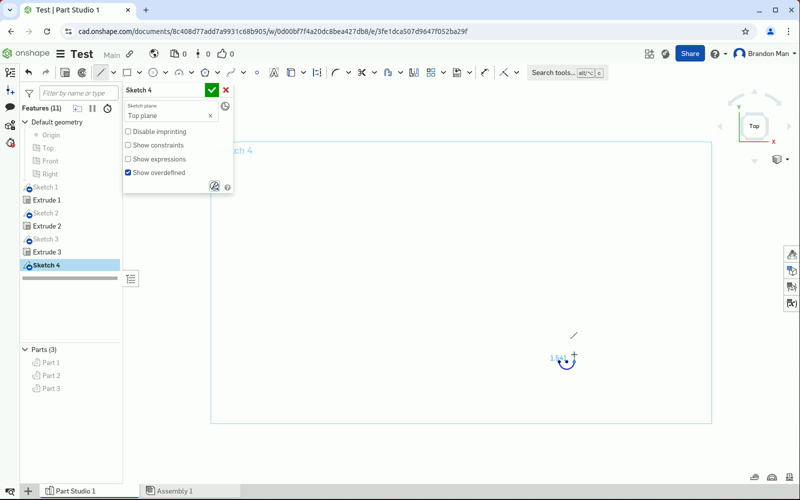
click(574, 354)
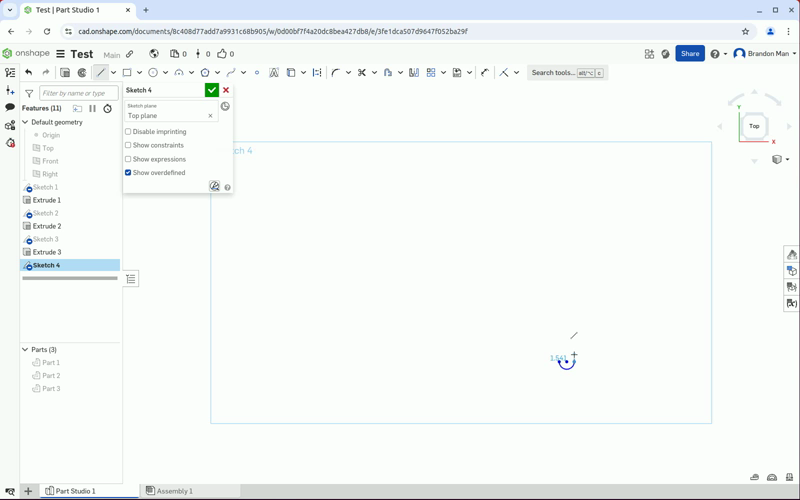
key_up(shift)
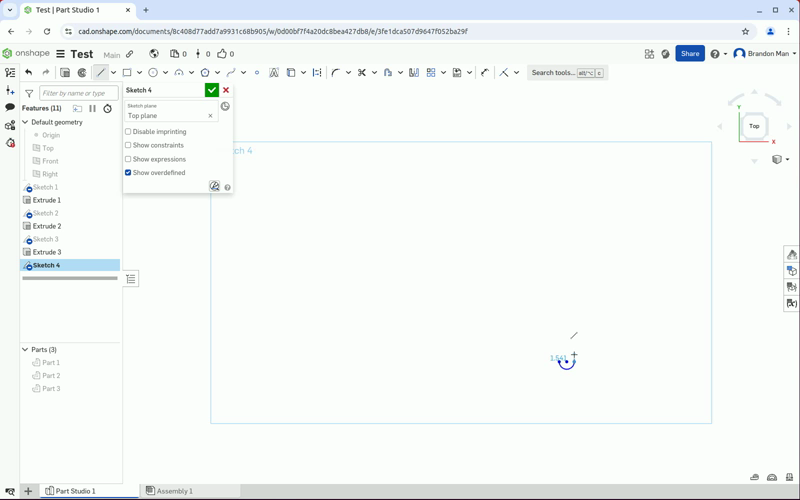
key_down(shift)
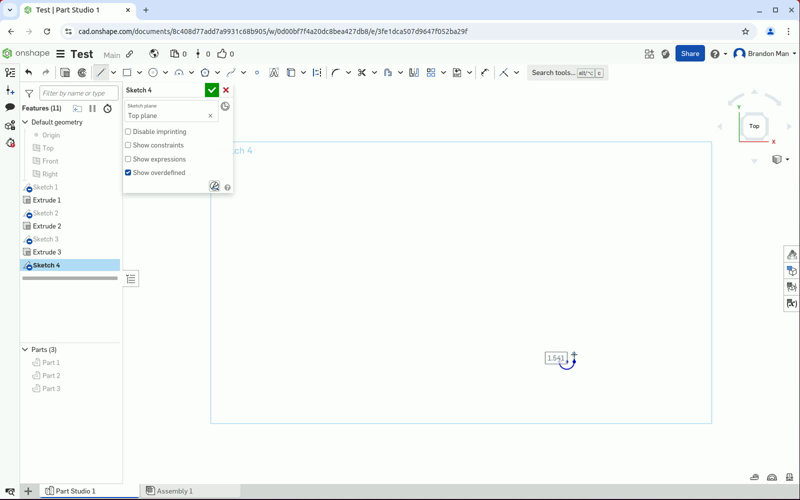
mouse_move(589, 354)
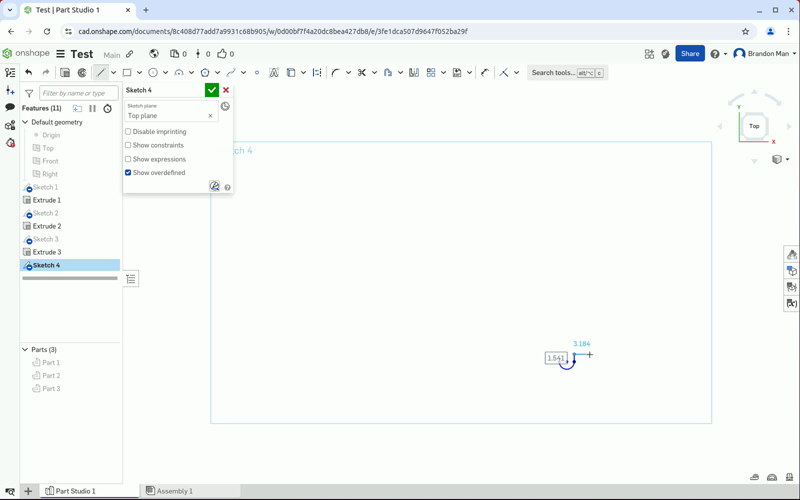
mouse_move(559, 354)
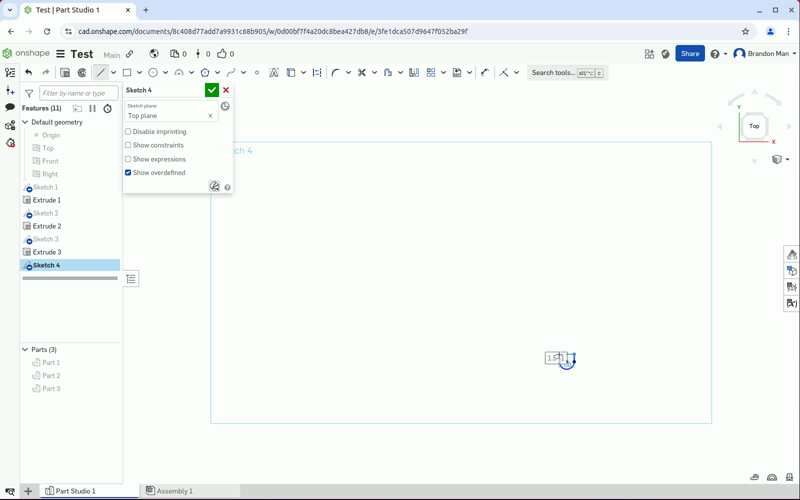
click(559, 354)
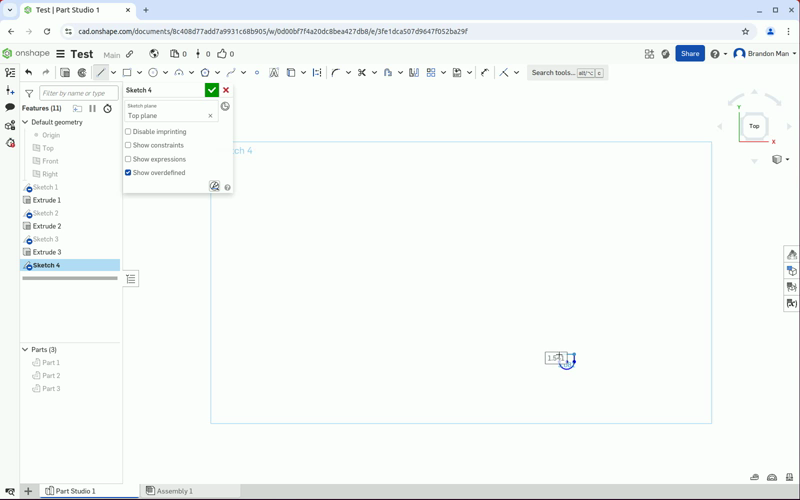
key_up(shift)
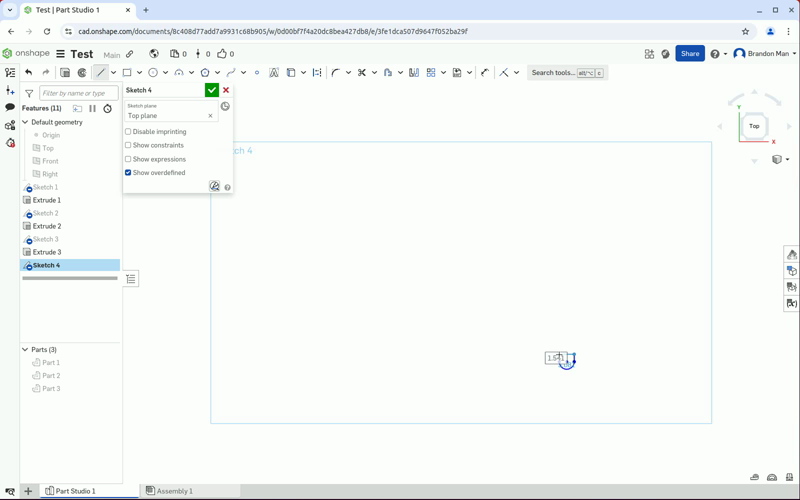
mouse_move(589, 354)
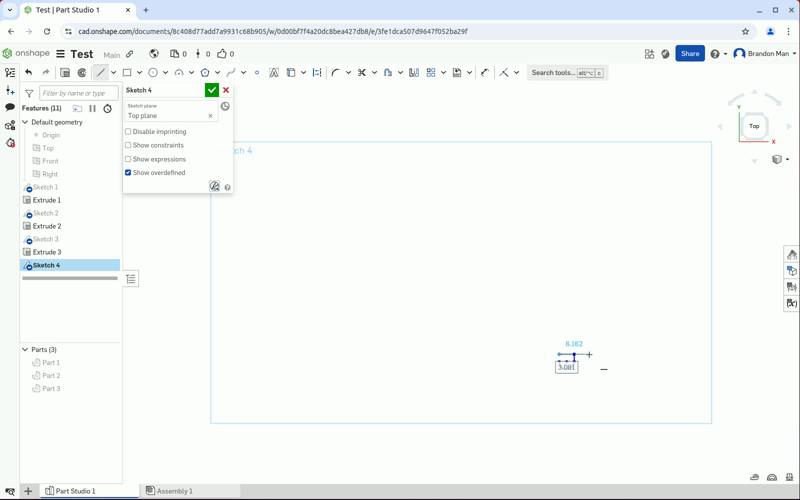
key_down(shift)
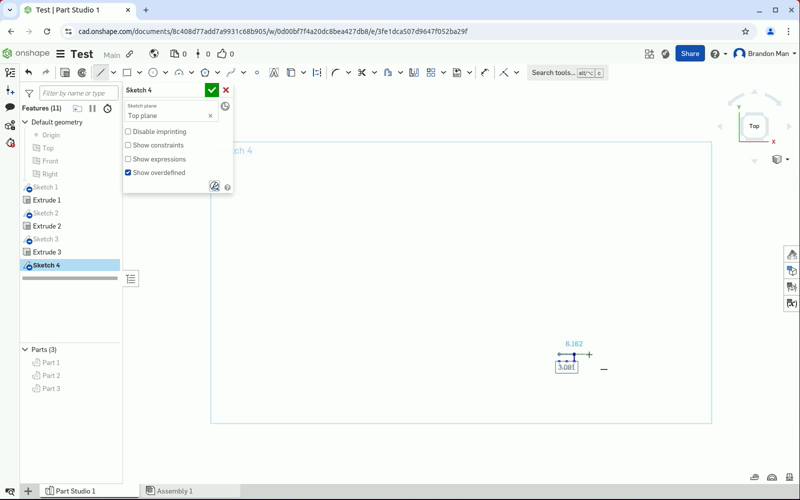
mouse_move(559, 361)
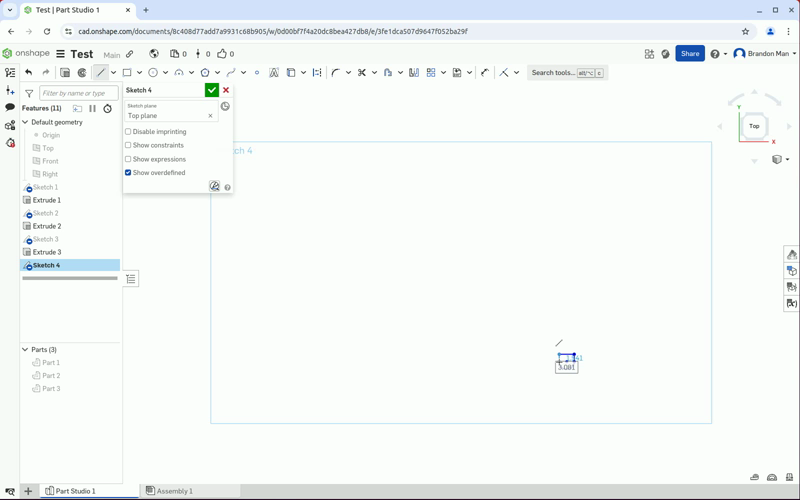
key_up(shift)
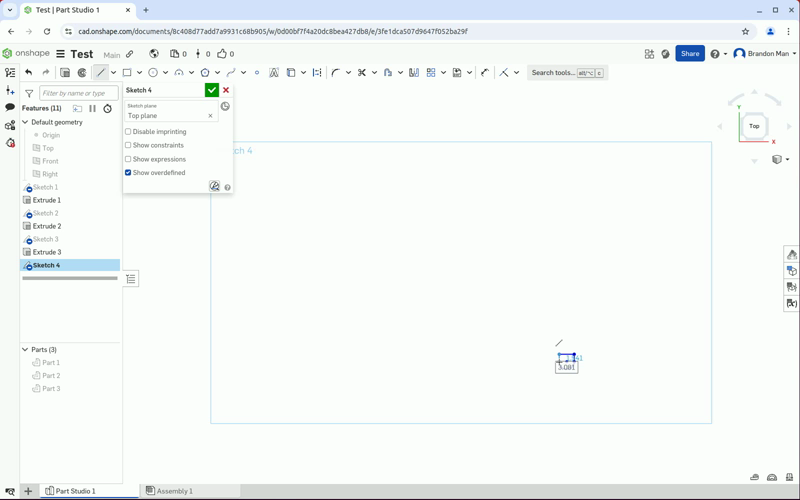
click(559, 361)
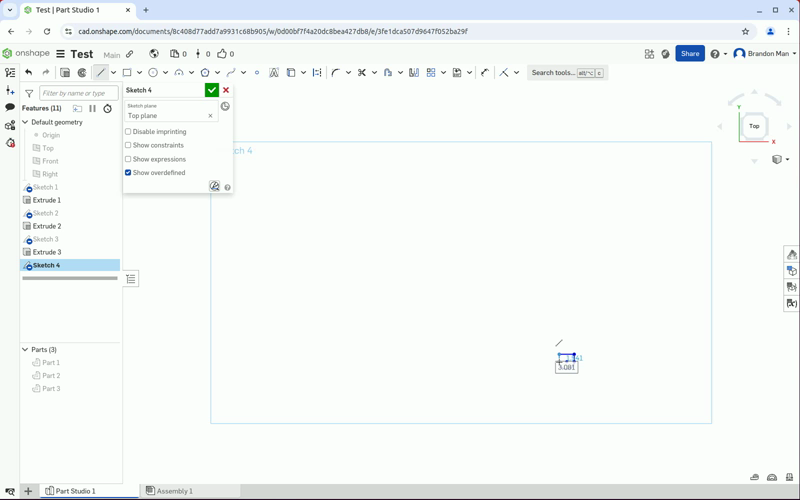
key(esc)
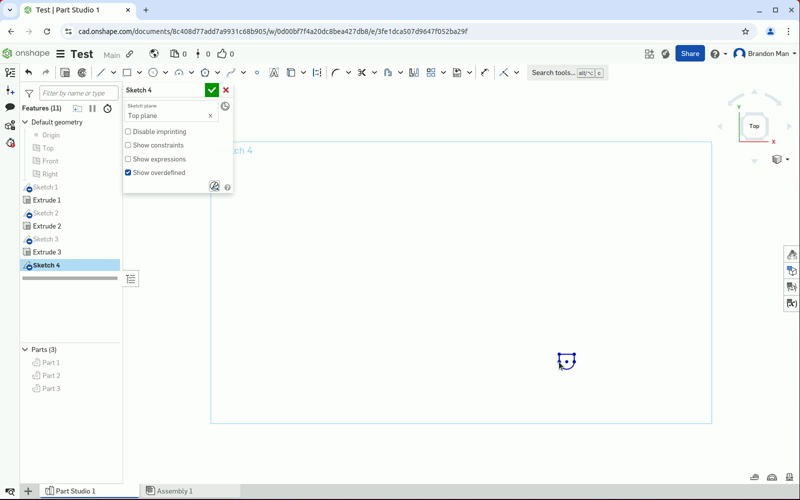
key(c)
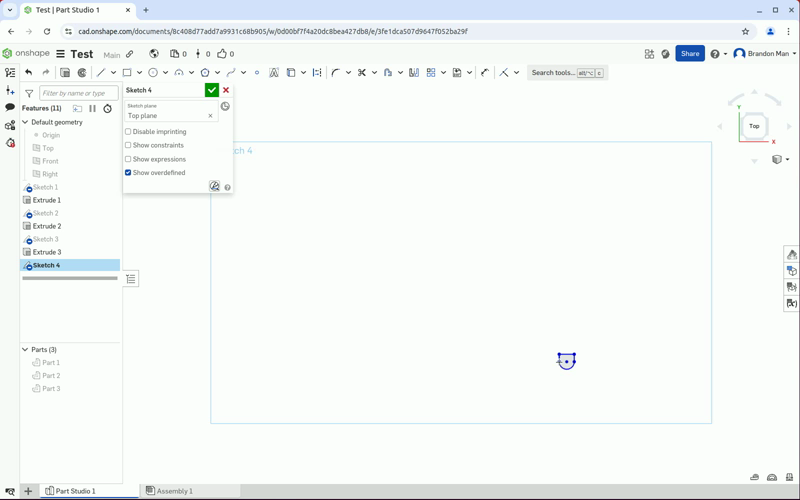
key_down(shift)
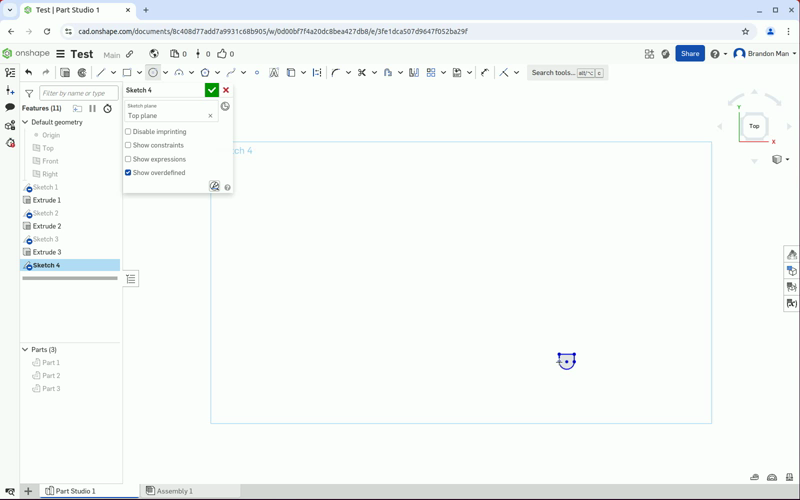
mouse_move(566, 361)
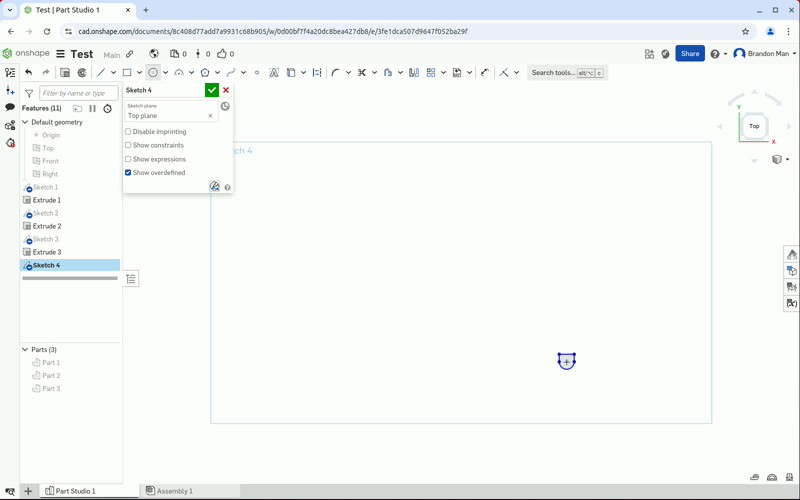
click(566, 361)
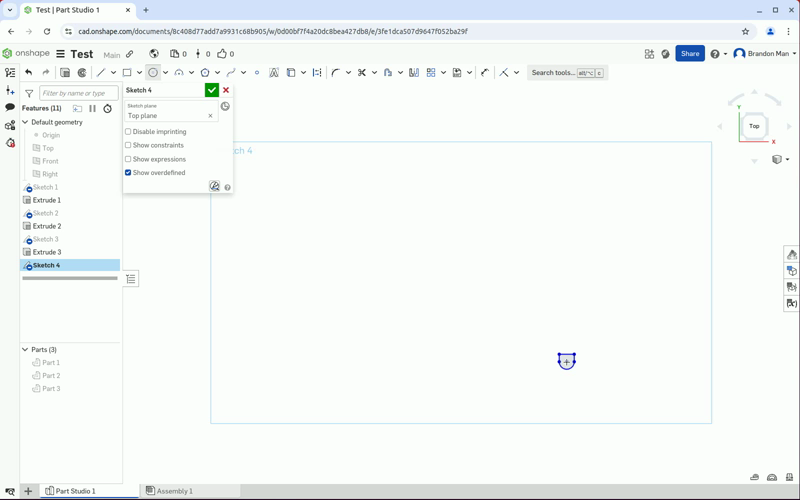
key_up(shift)
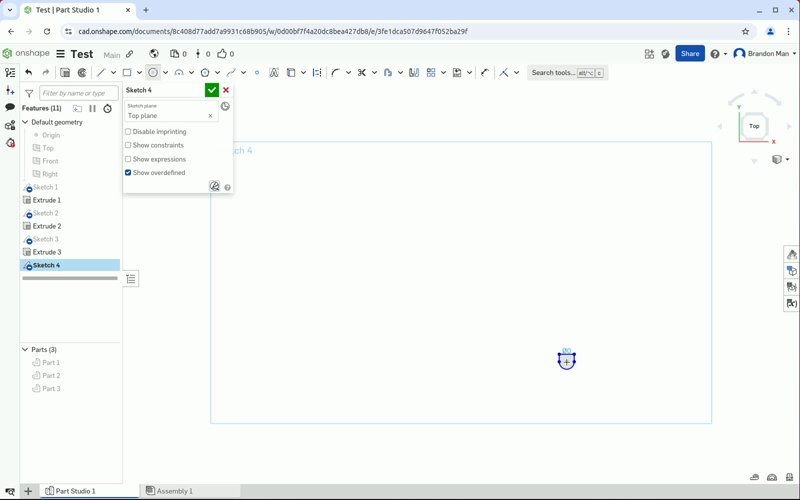
mouse_move(569, 361)
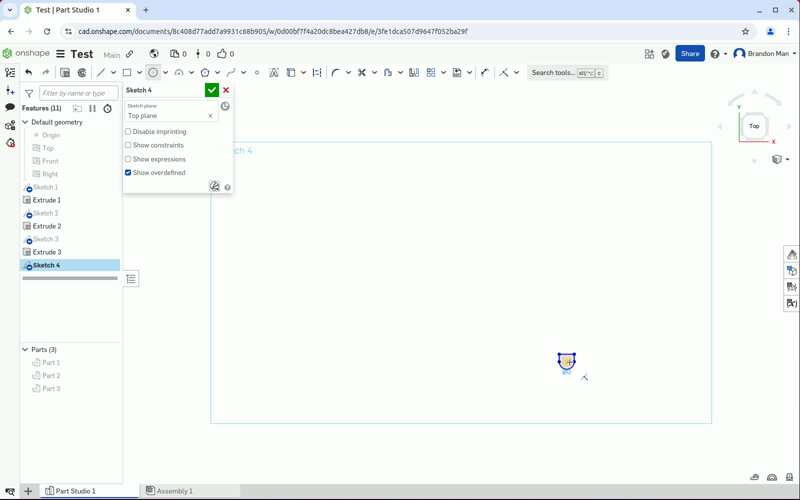
scroll(6)
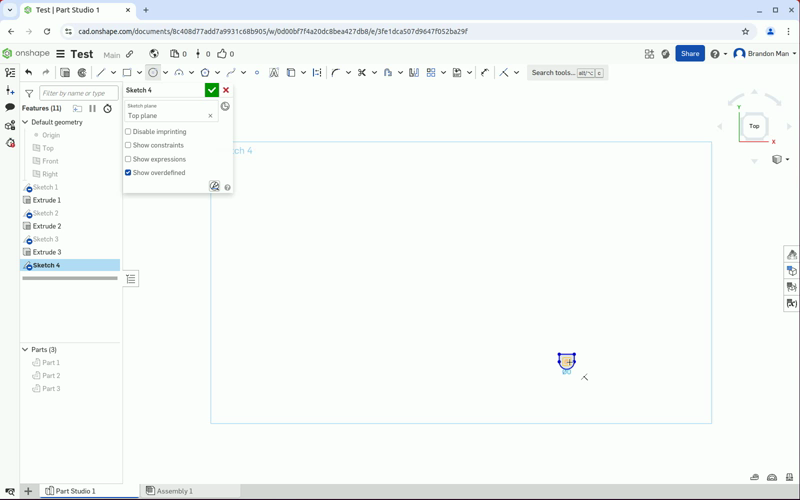
scroll(6)
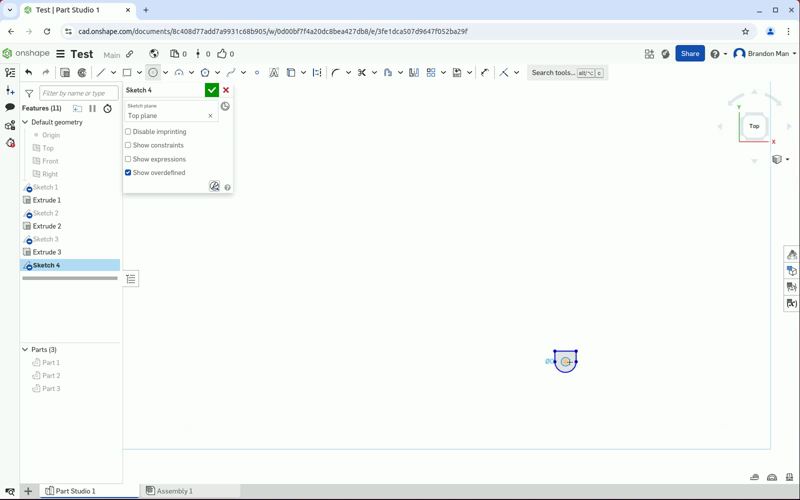
scroll(6)
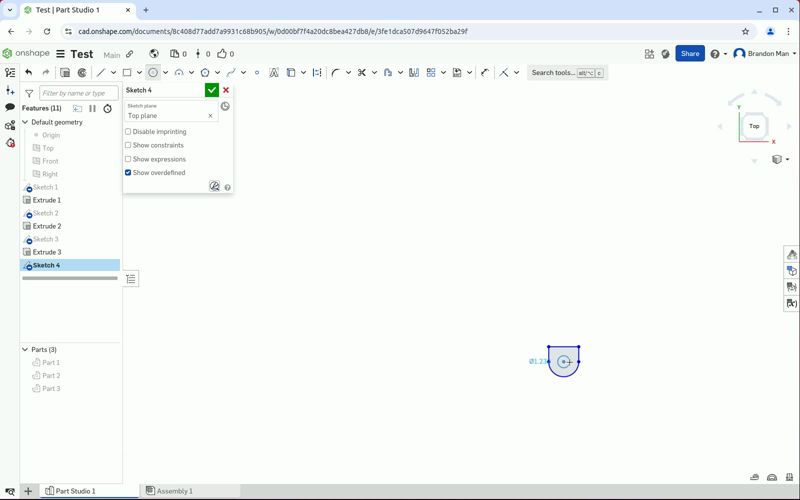
scroll(6)
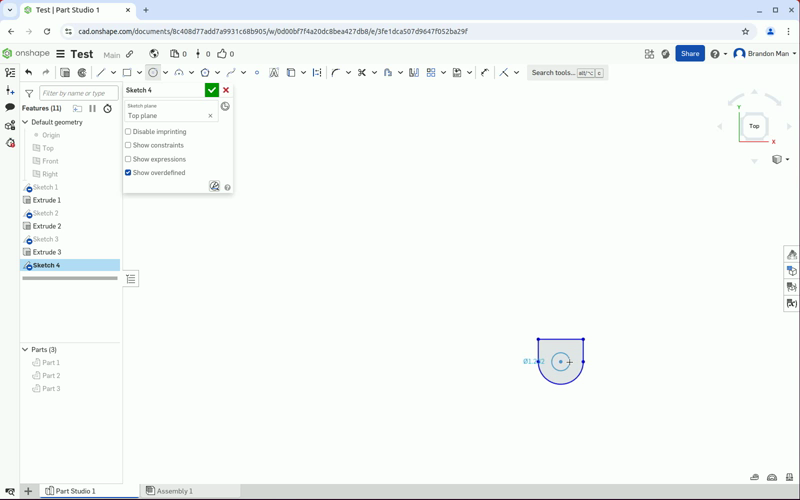
scroll(6)
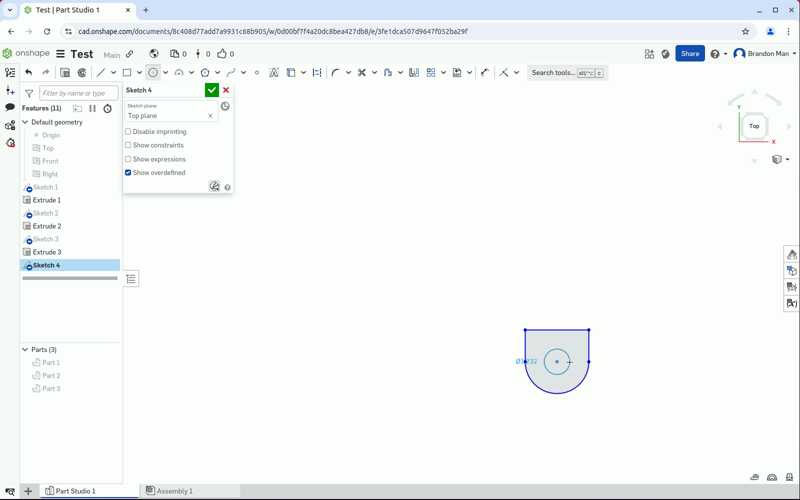
scroll(6)
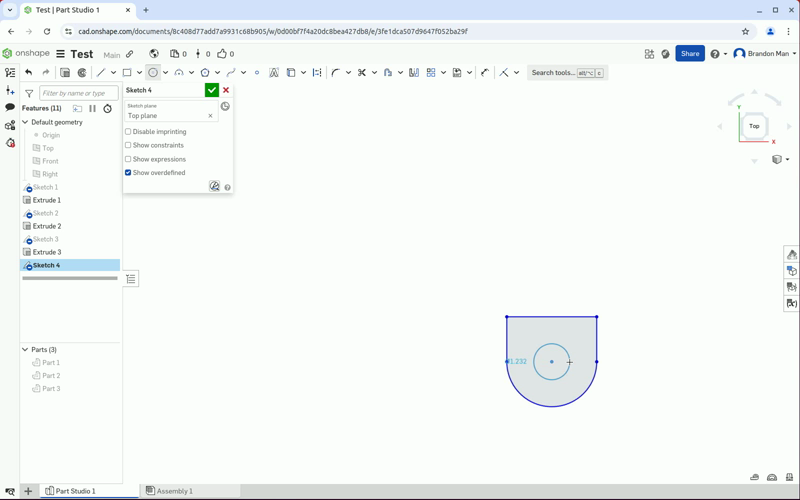
scroll(6)
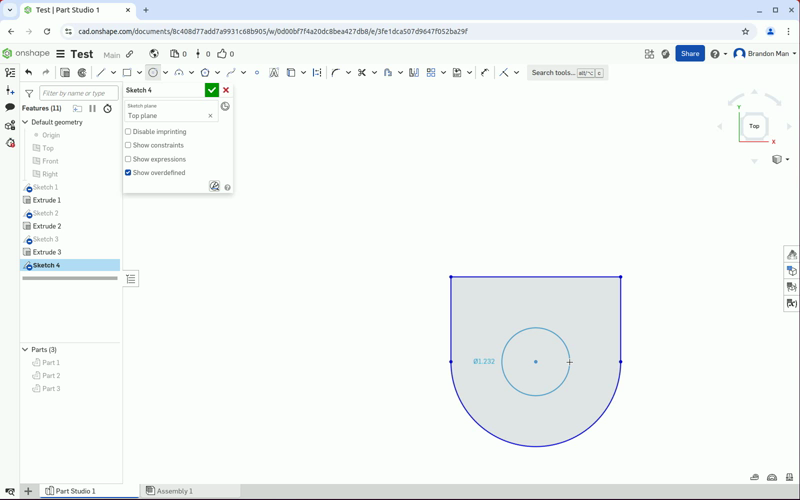
click(569, 361)
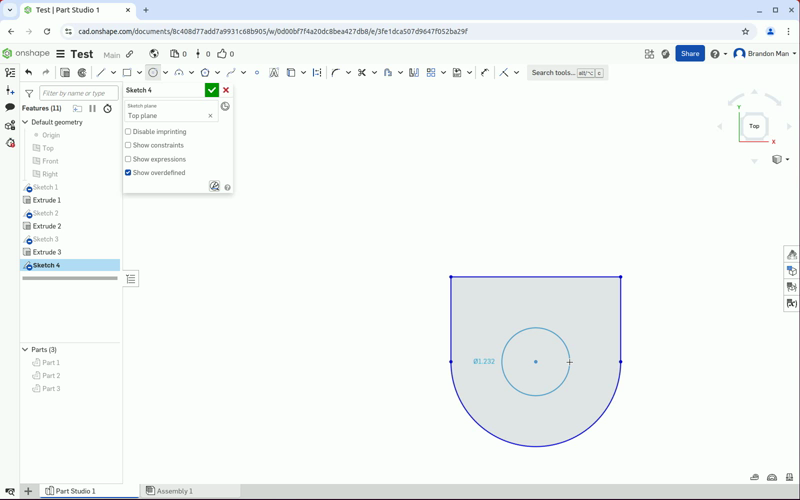
scroll(-6)
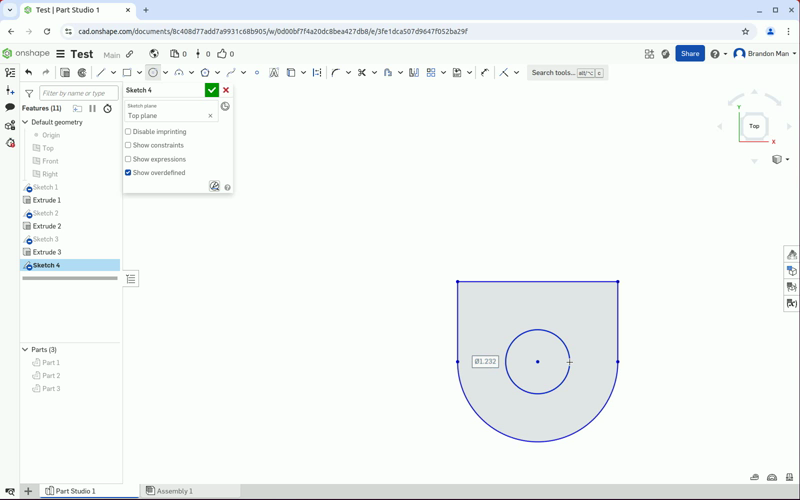
scroll(-6)
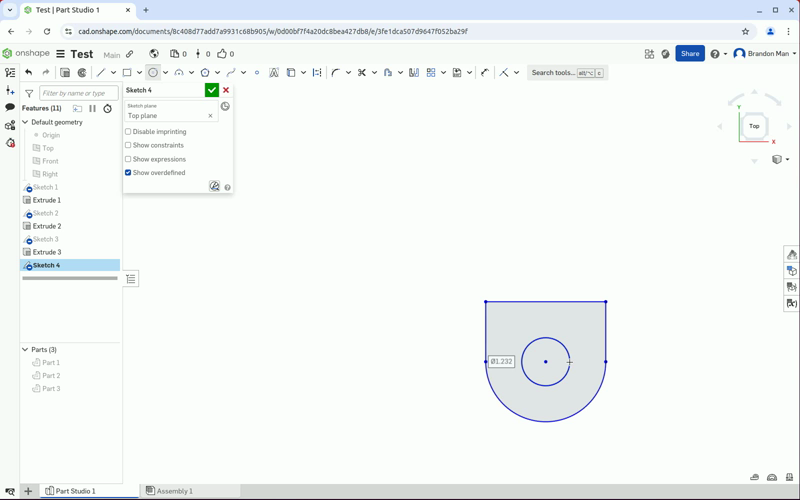
scroll(-6)
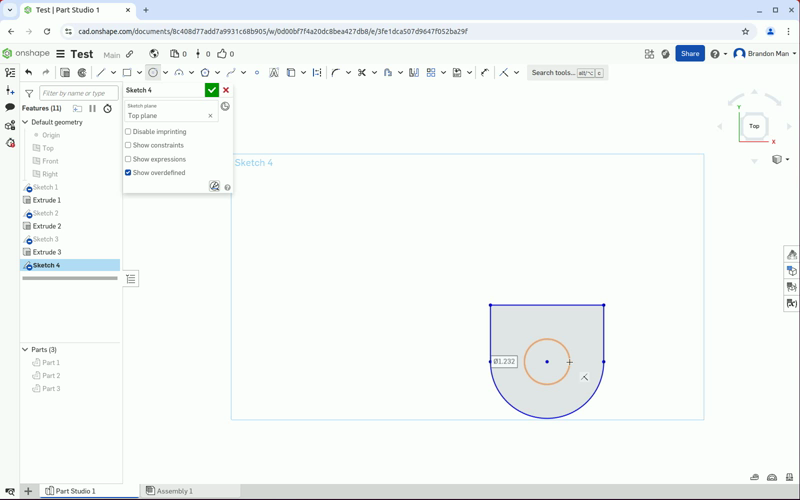
scroll(-6)
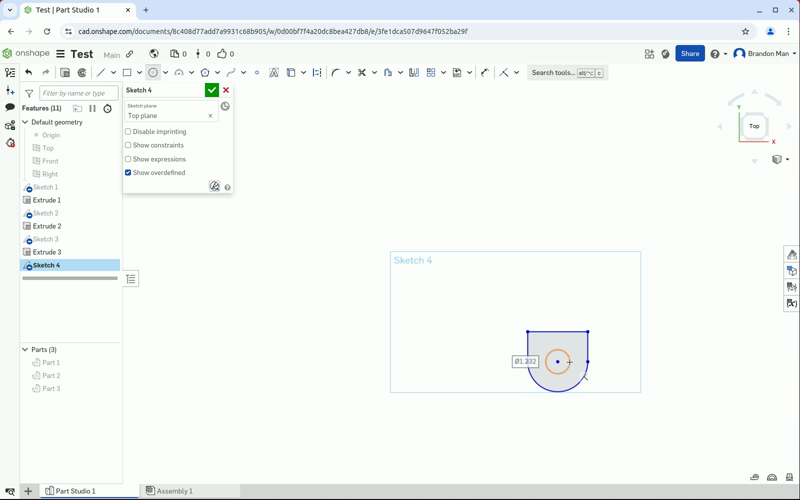
scroll(-6)
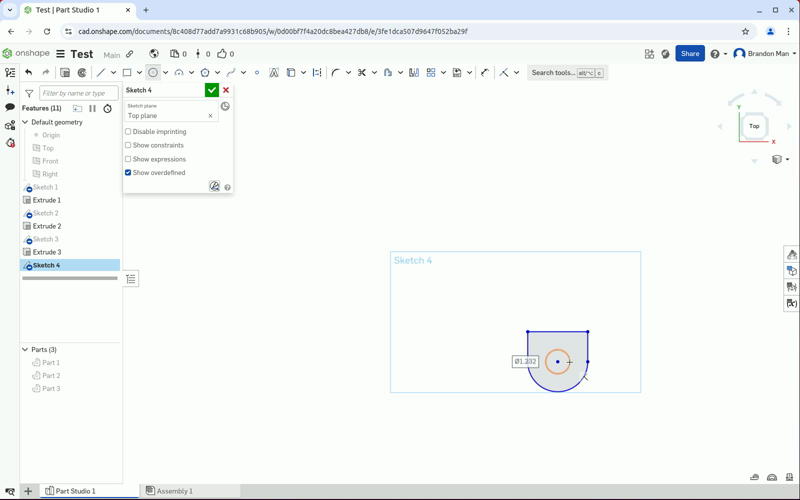
scroll(-6)
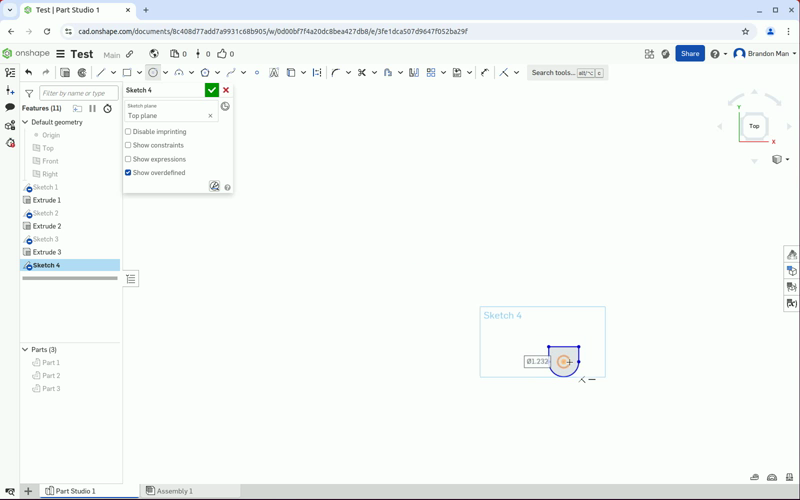
scroll(-6)
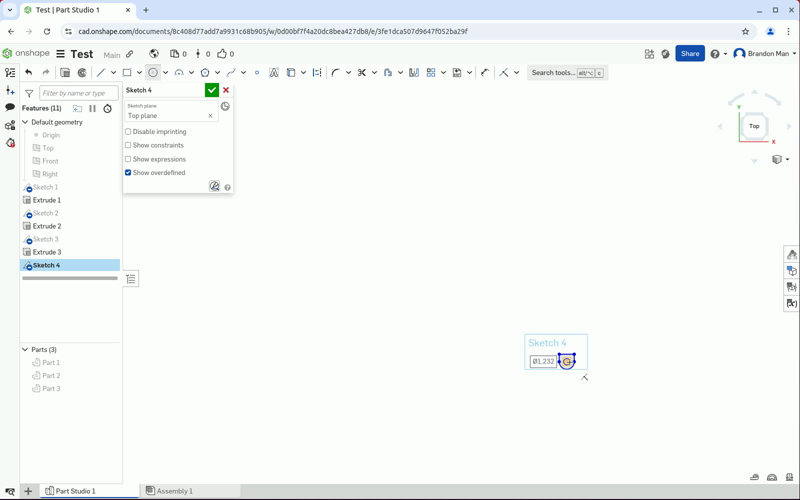
key(esc)
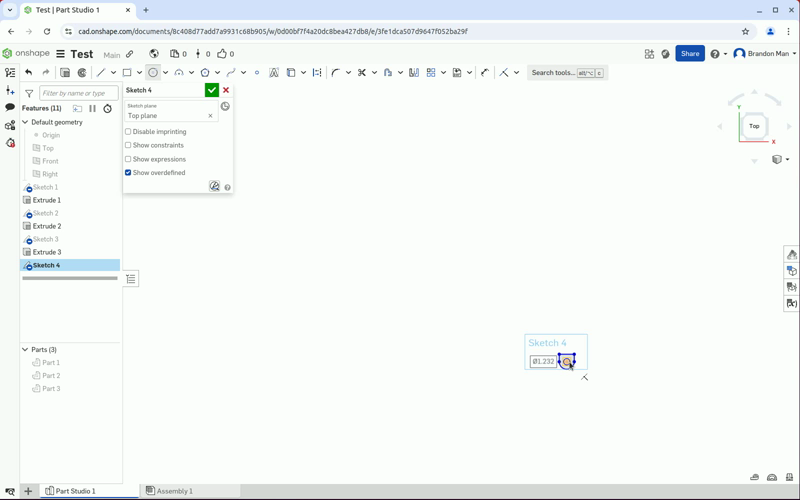
mouse_move(570, 359)
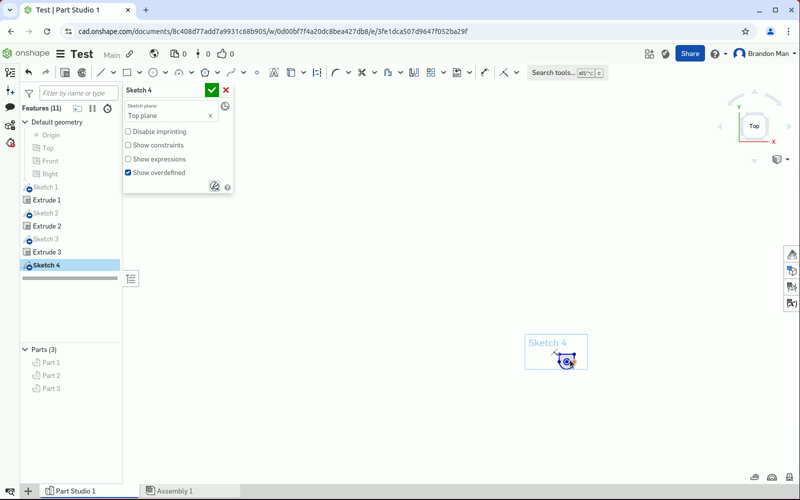
scroll(6)
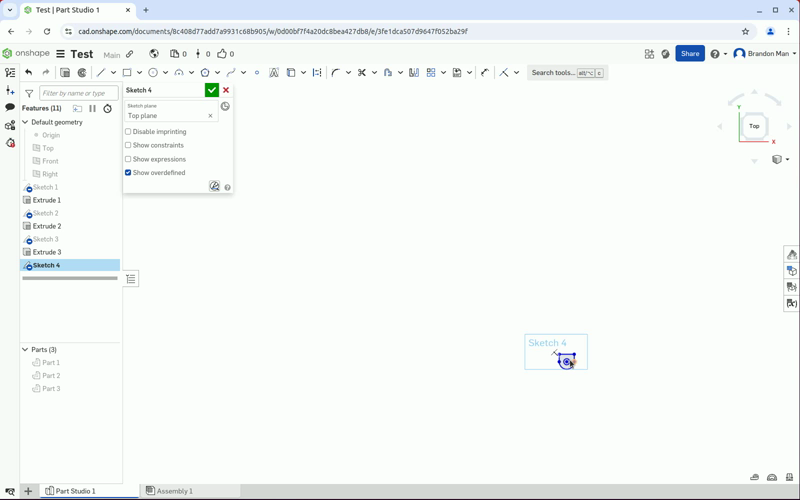
scroll(6)
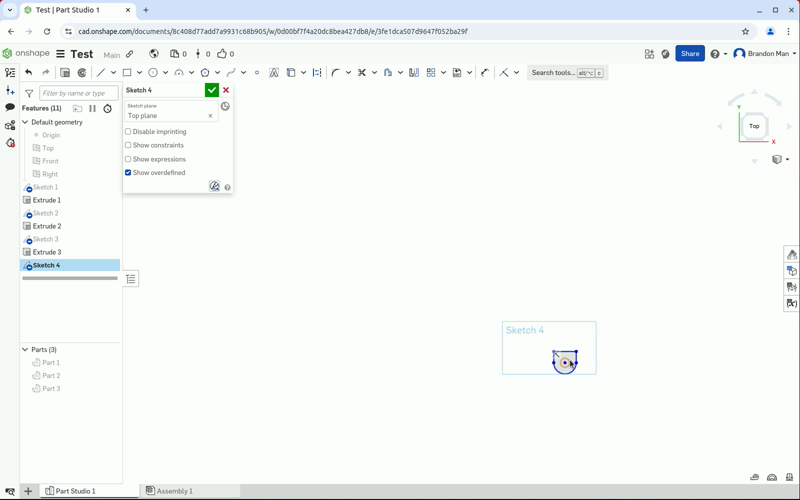
scroll(6)
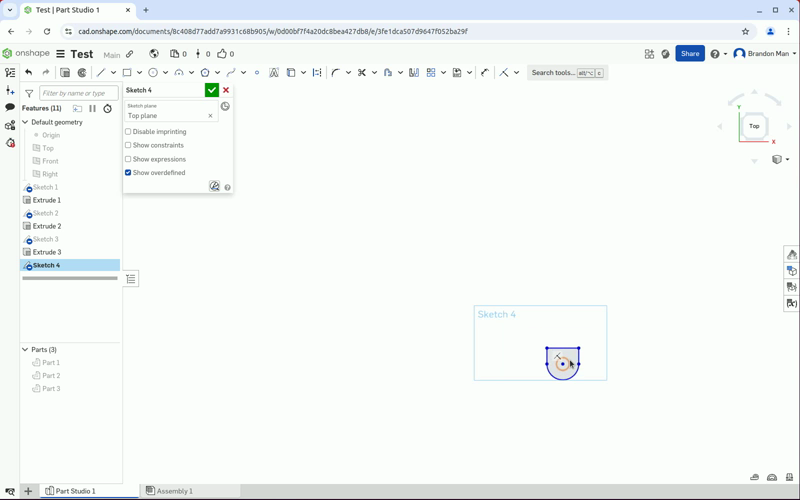
scroll(6)
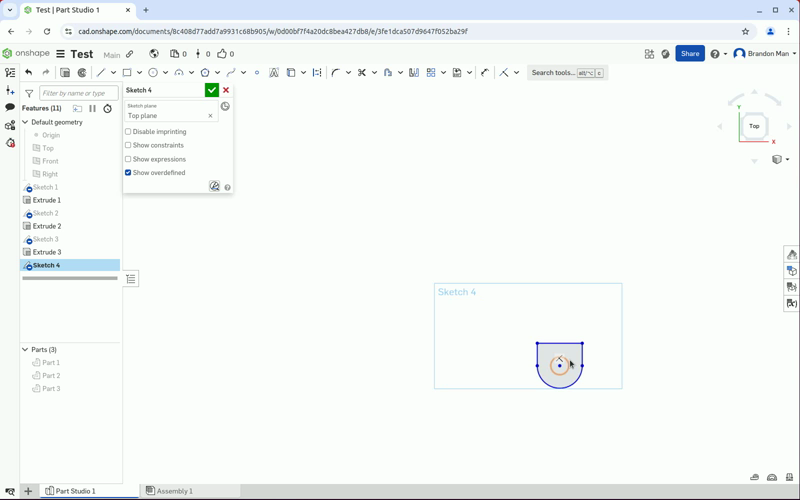
scroll(6)
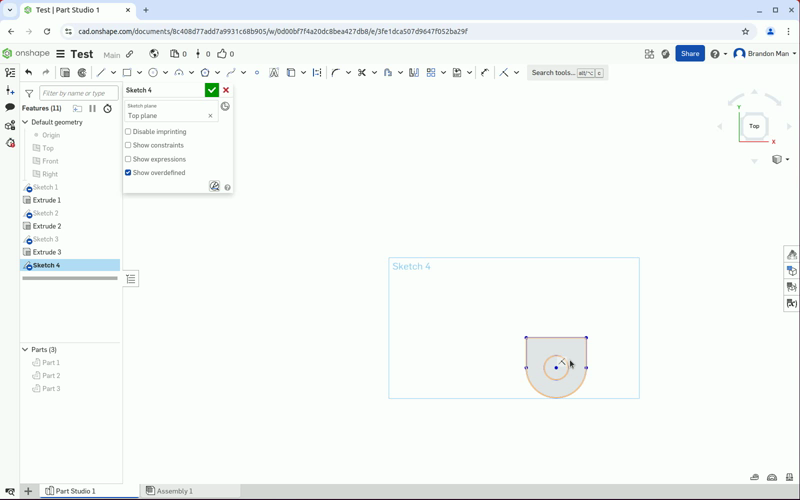
scroll(6)
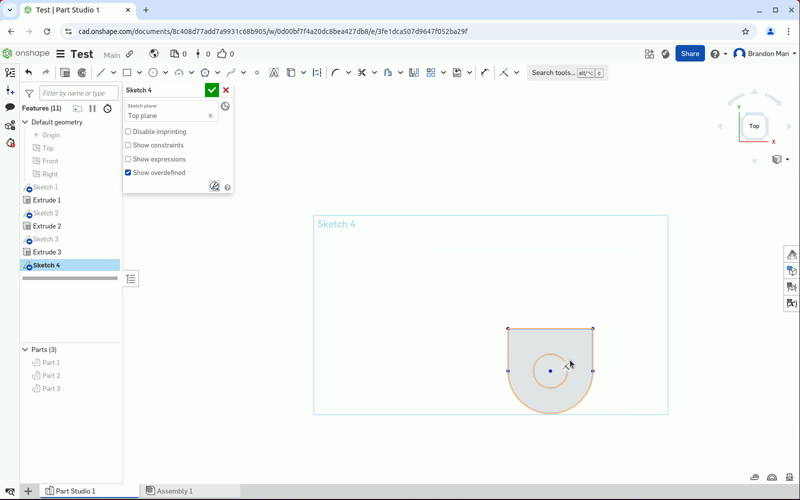
scroll(6)
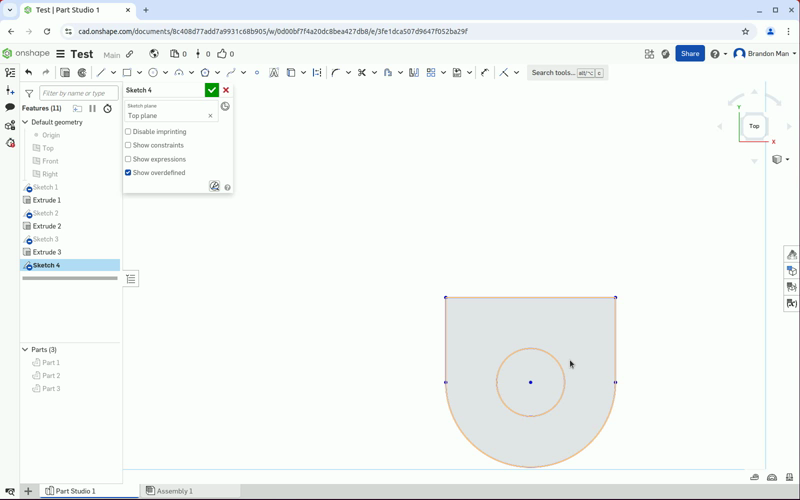
click(570, 359)
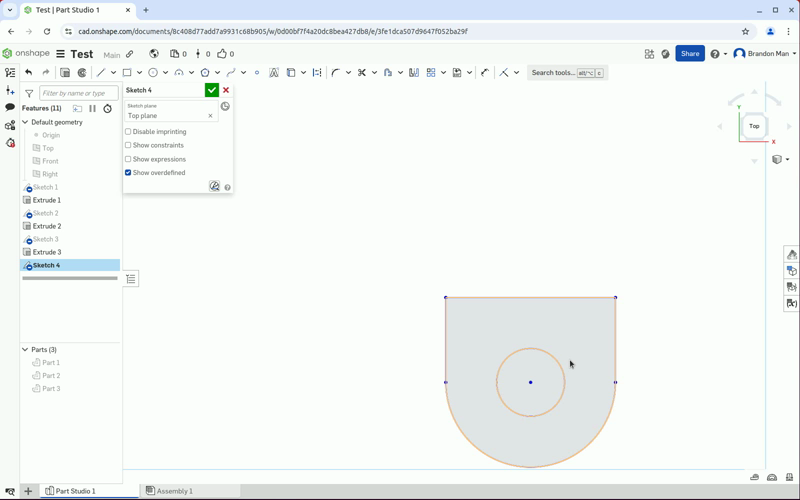
scroll(-6)
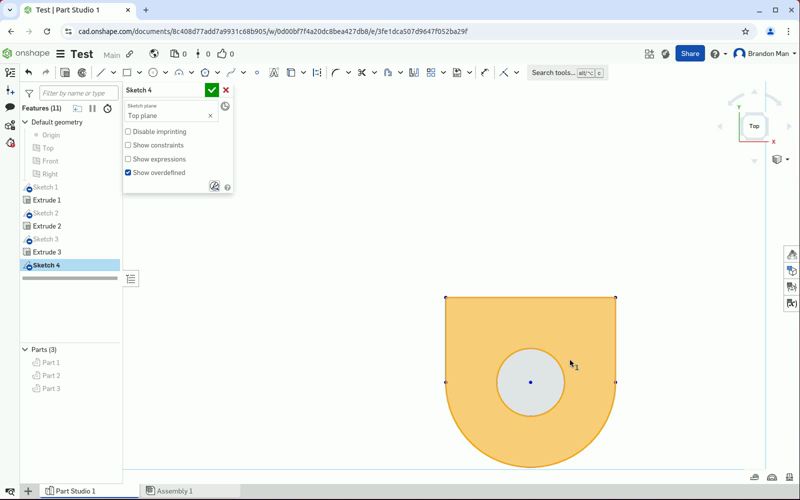
scroll(-6)
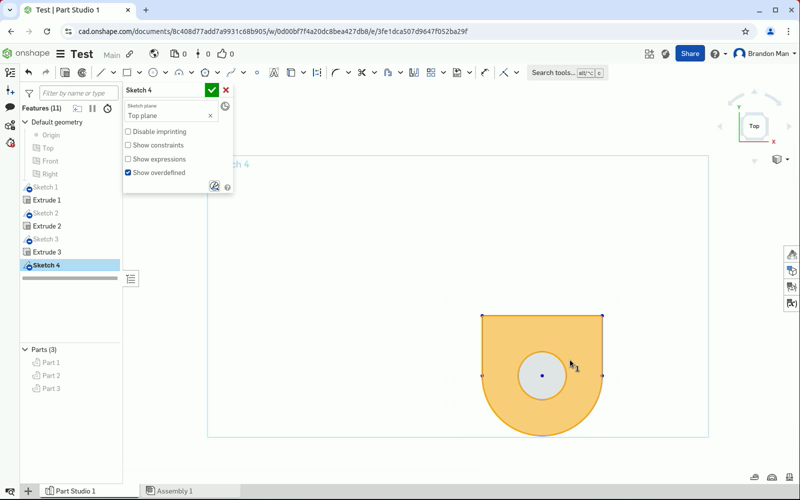
scroll(-6)
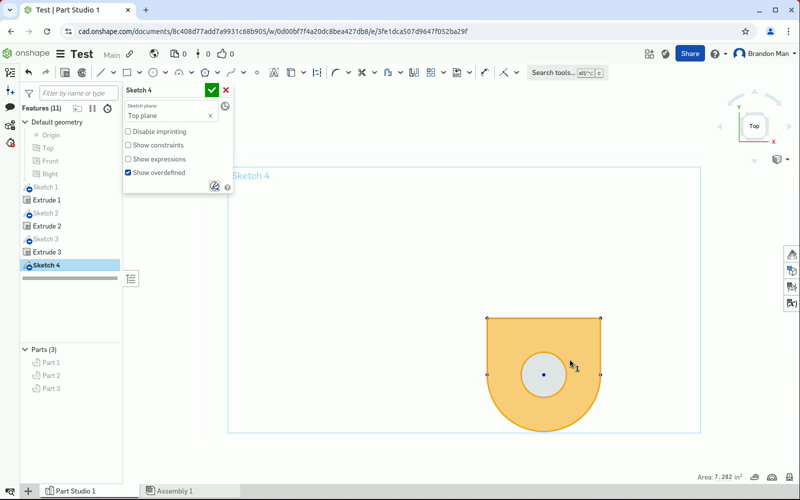
scroll(-6)
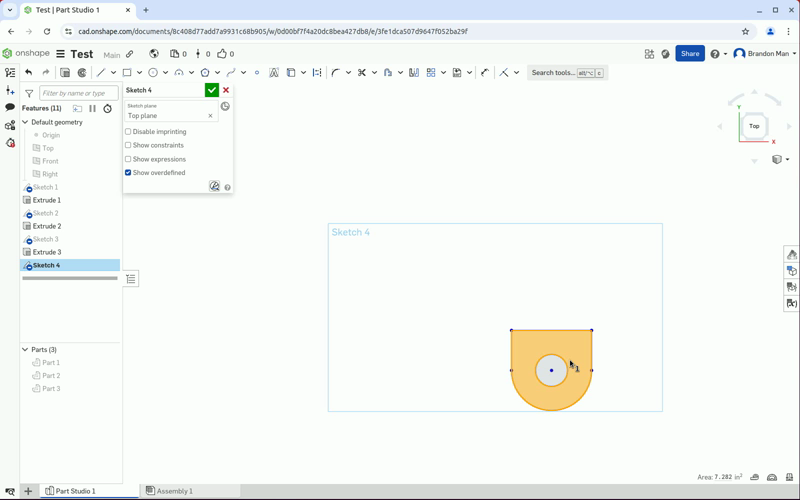
scroll(-6)
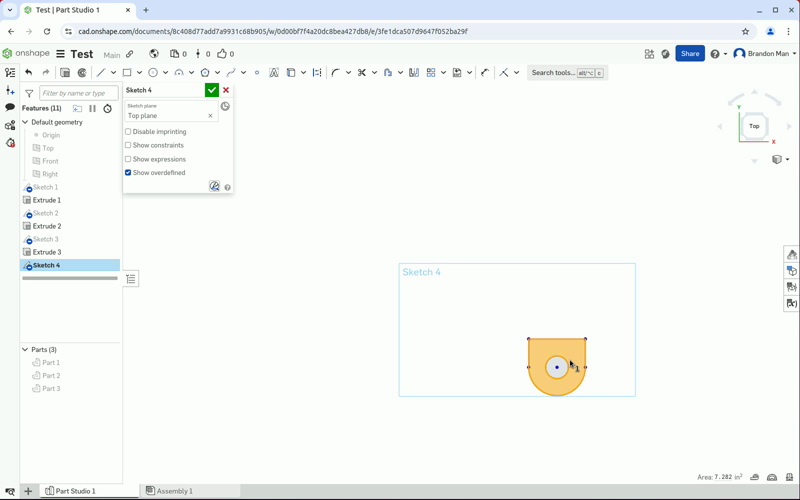
scroll(-6)
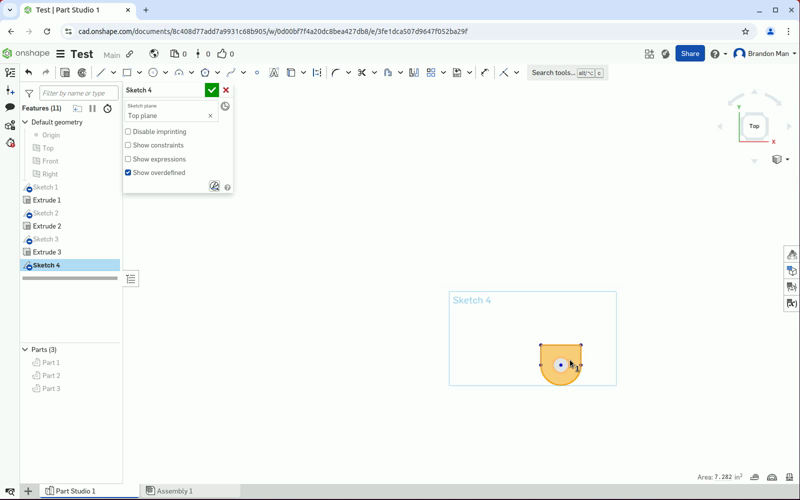
scroll(-6)
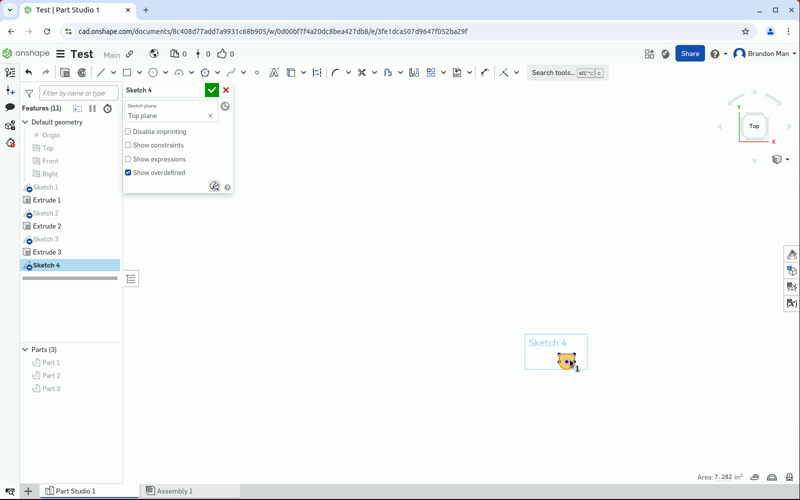
mouse_move(73, 352)
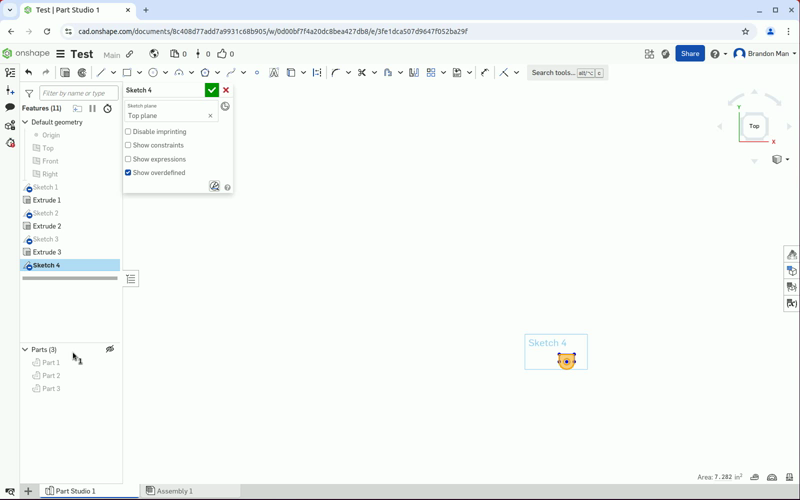
key(shift+y)
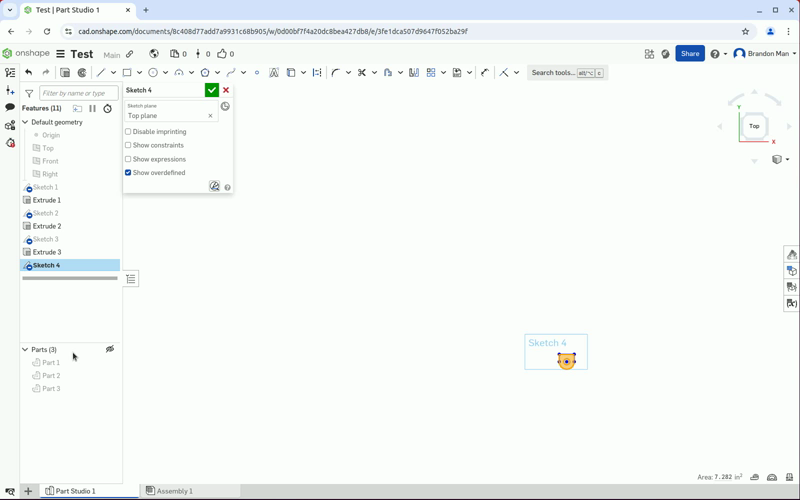
key(shift+e)
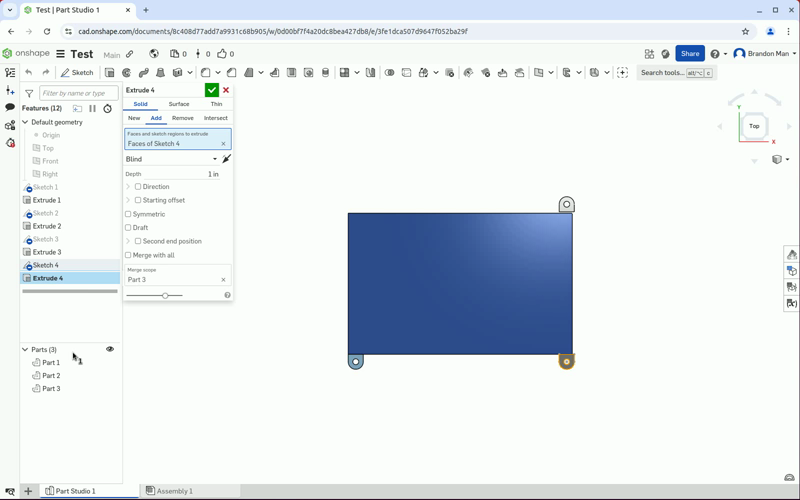
mouse_move(143, 106)
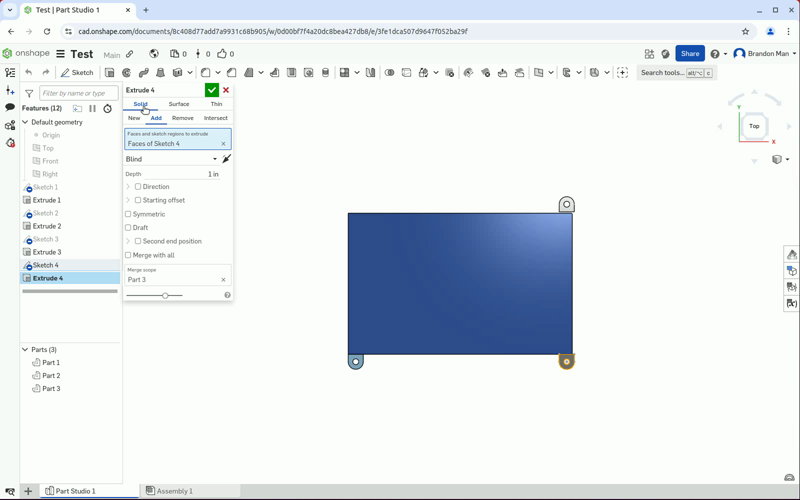
click(143, 106)
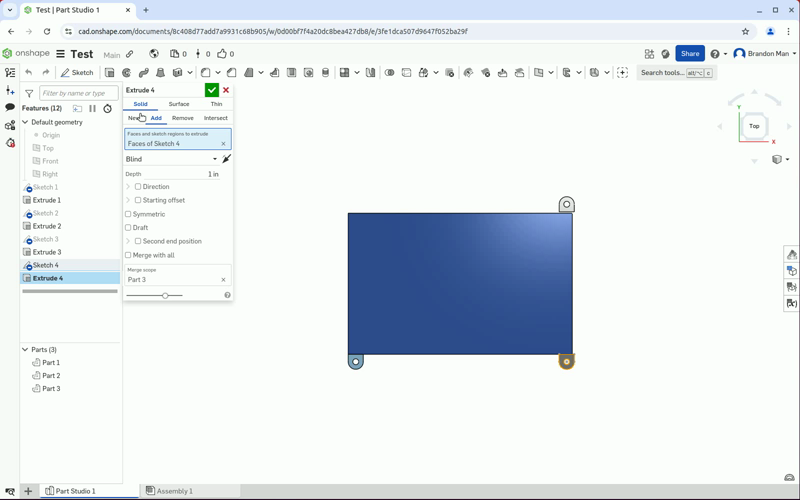
mouse_move(137, 120)
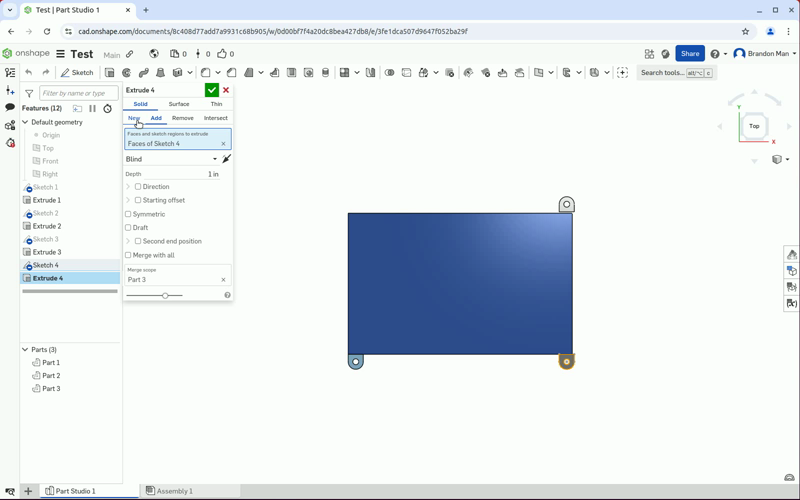
click(137, 120)
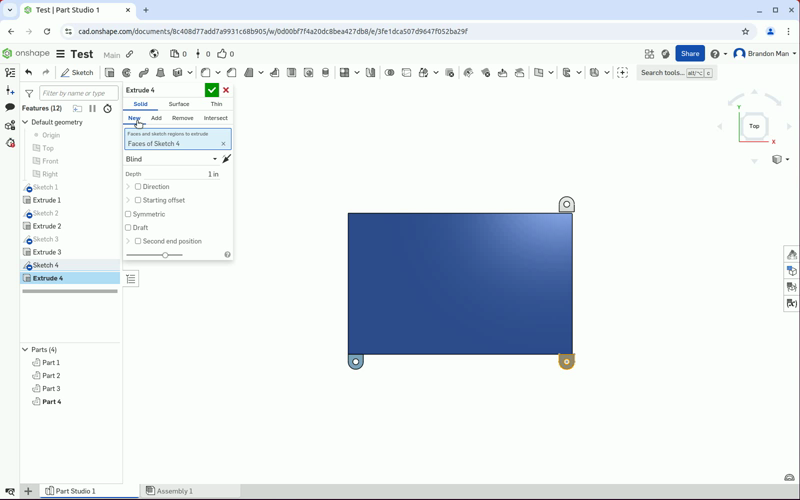
key(tab, 4)
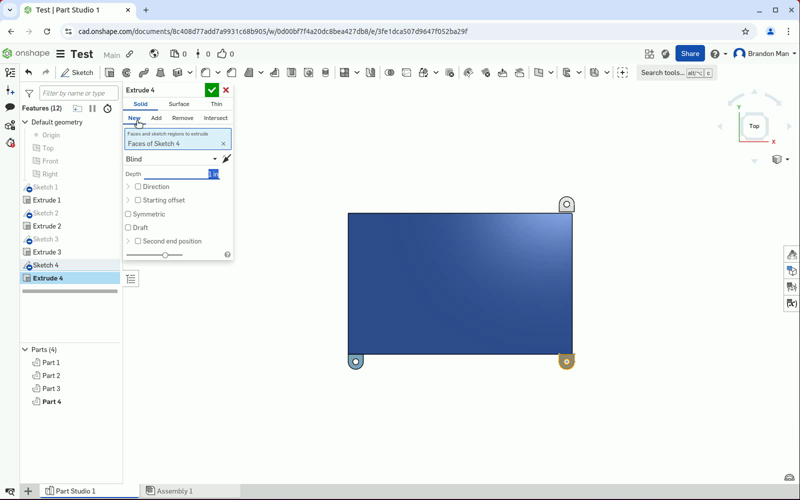
text(0.481)
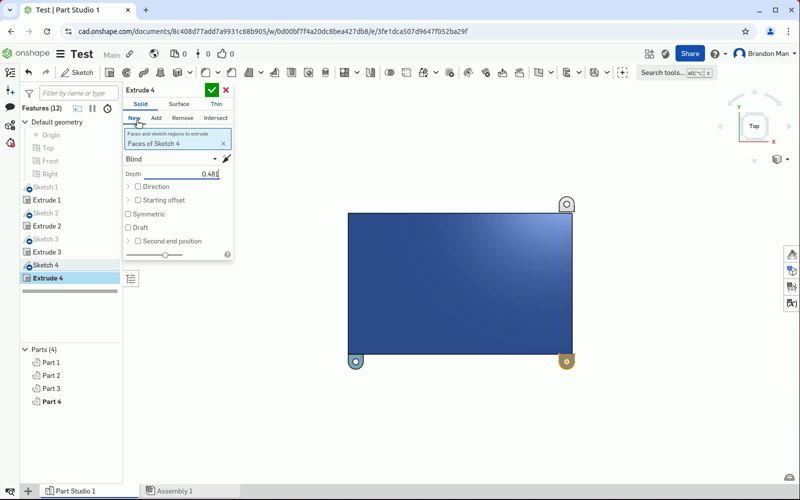
key(enter)
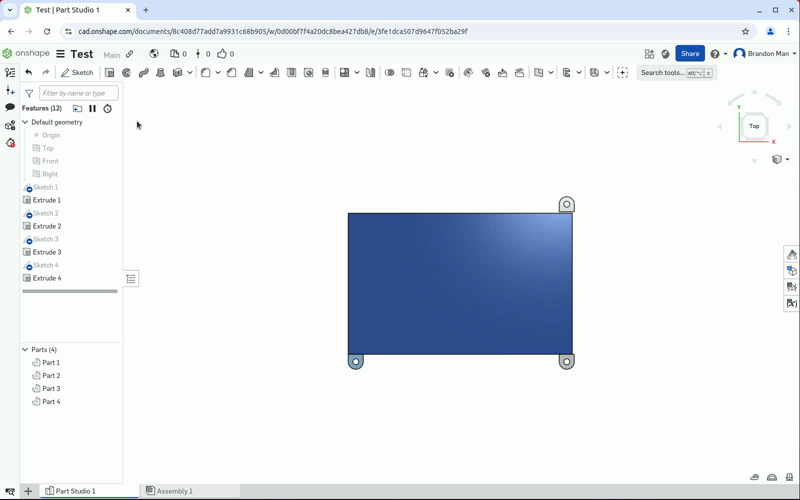
key(shift+h)
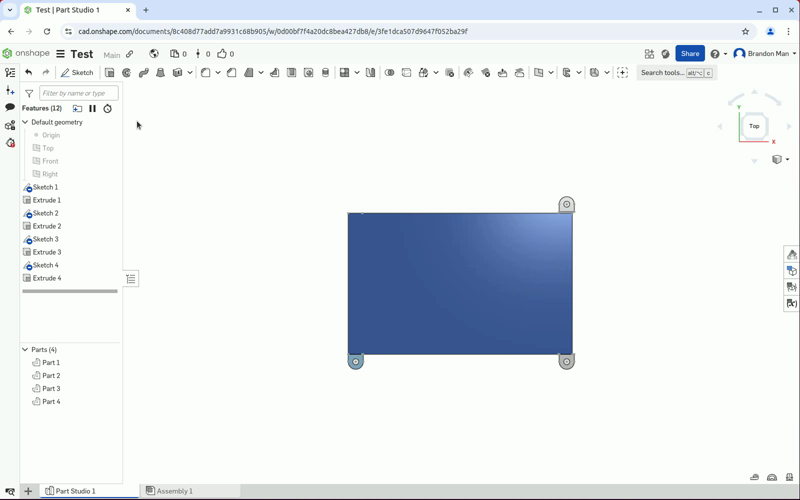
key(shift+h)
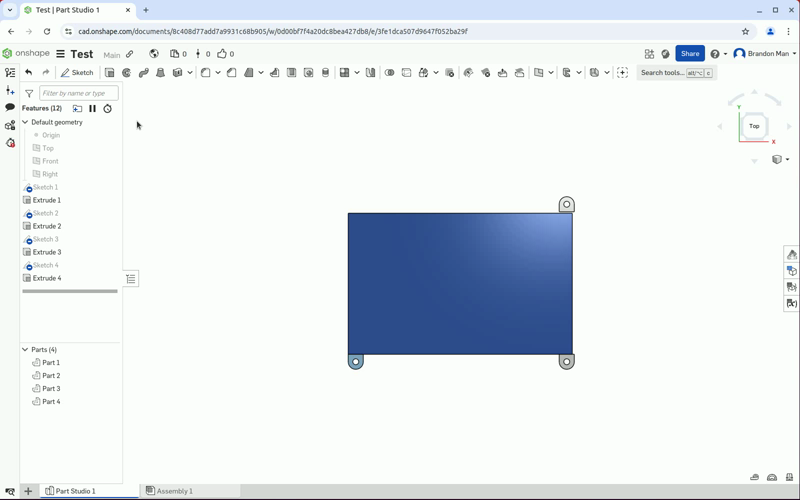
mouse_move(73, 189)
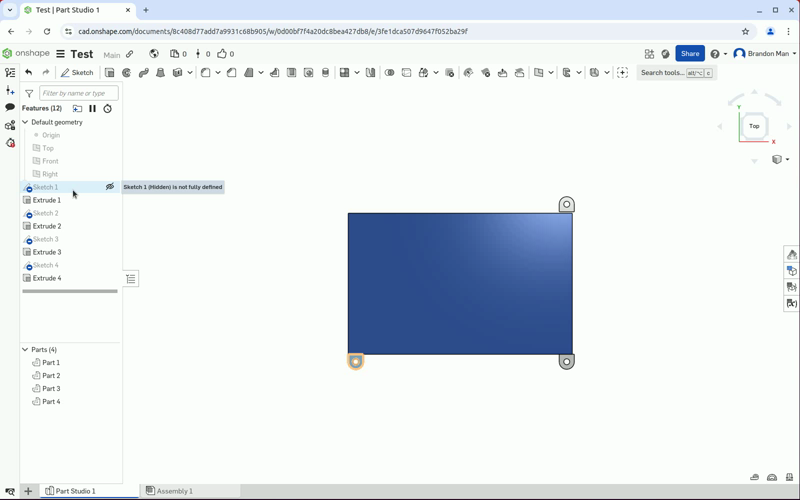
click(73, 189)
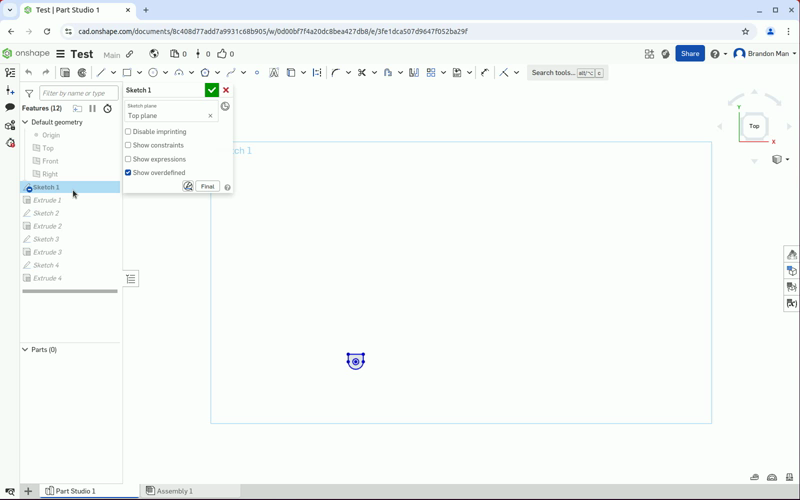
mouse_move(229, 92)
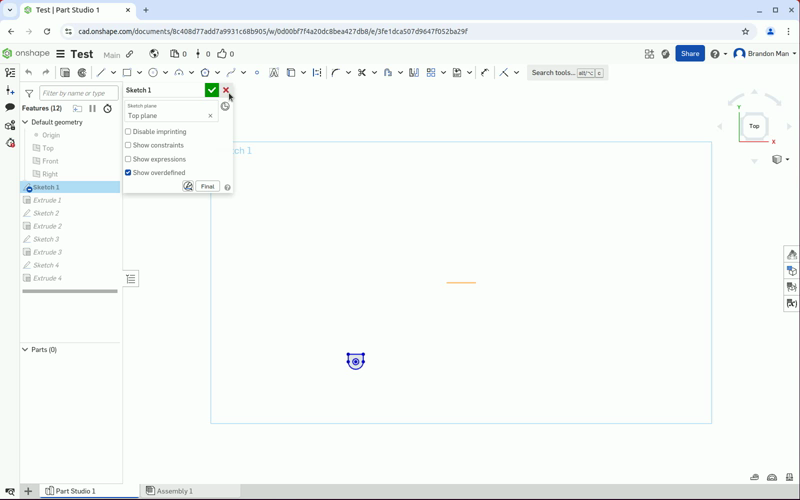
click(229, 92)
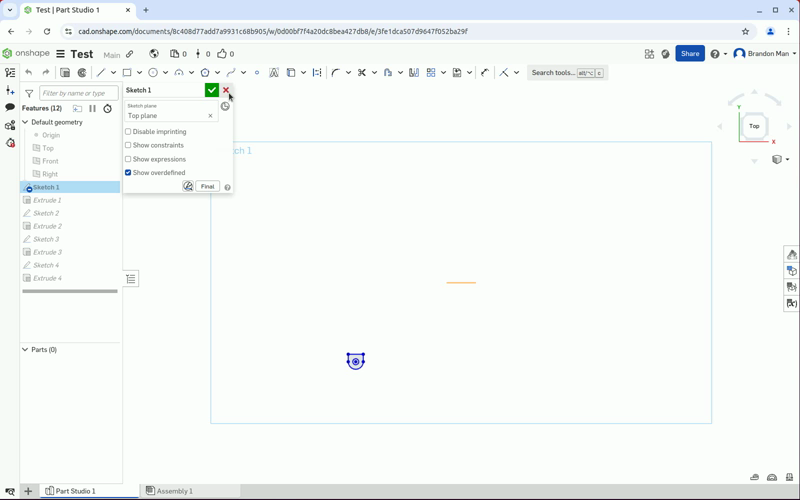
key(shift+s)
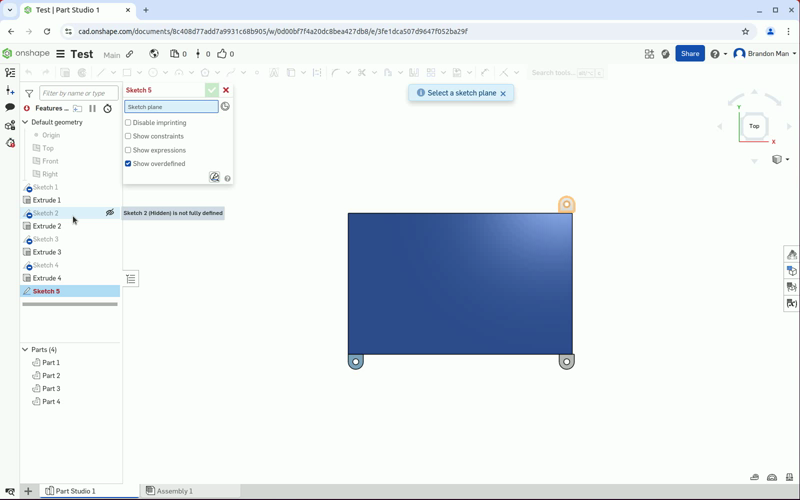
scroll(3)
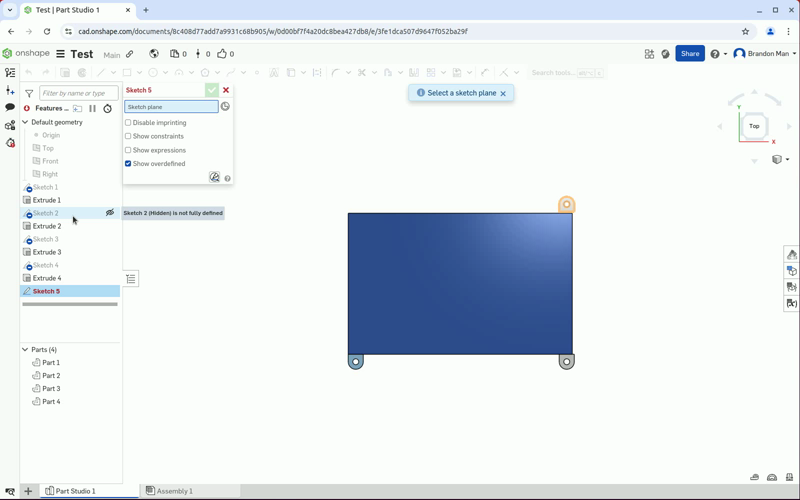
mouse_move(73, 150)
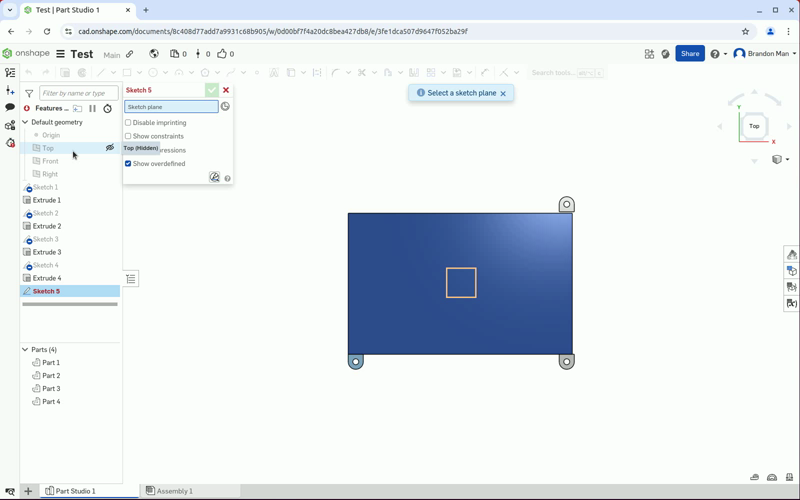
click(73, 150)
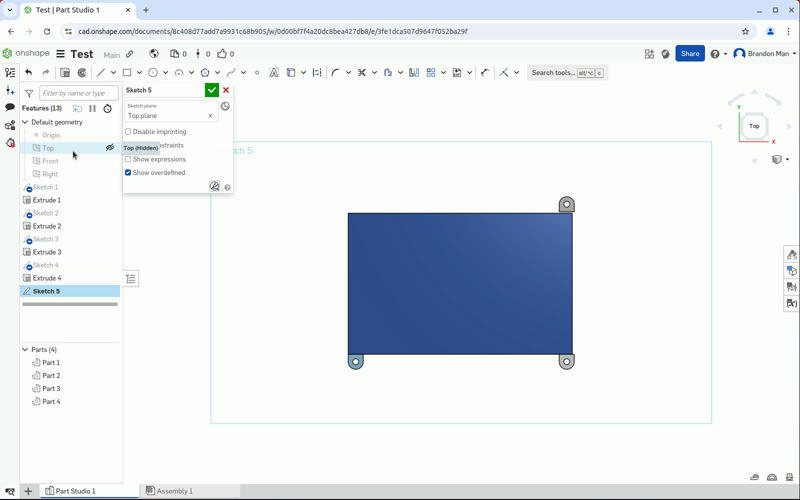
mouse_move(73, 352)
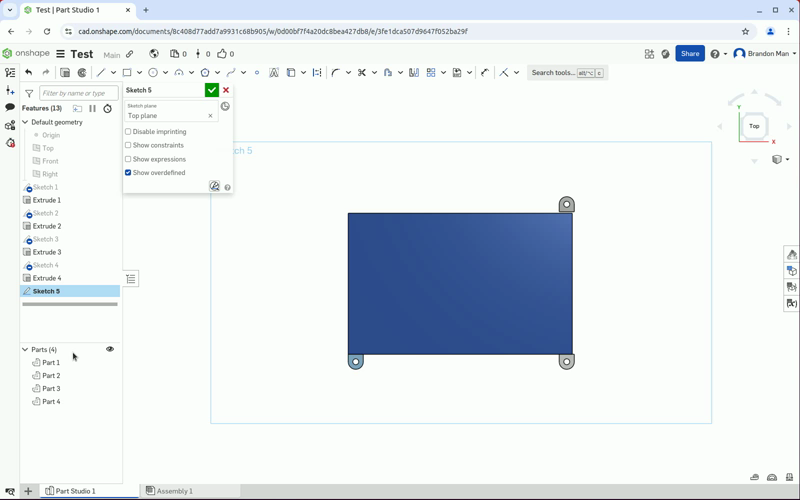
key(y)
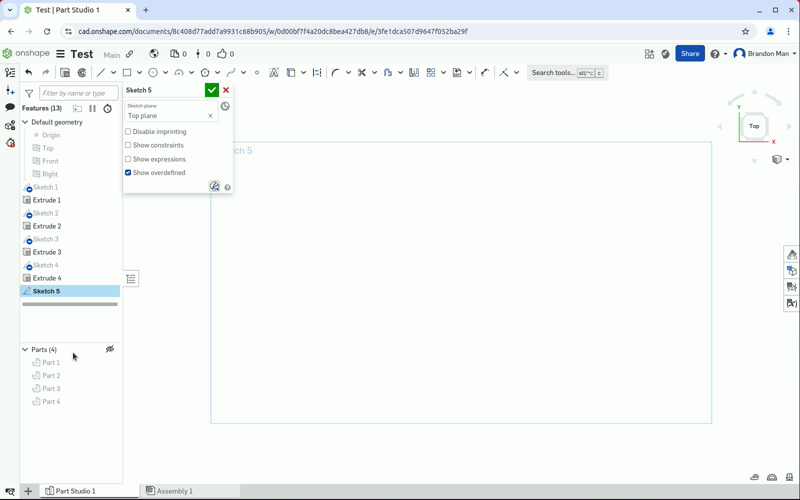
key(l)
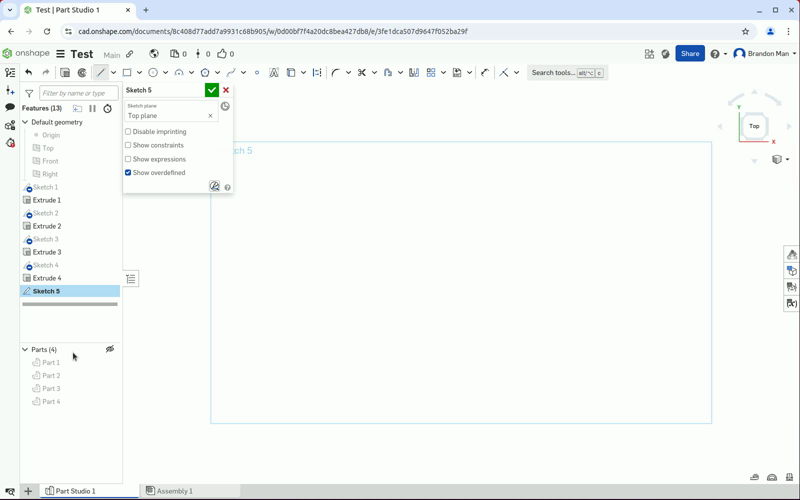
key_down(shift)
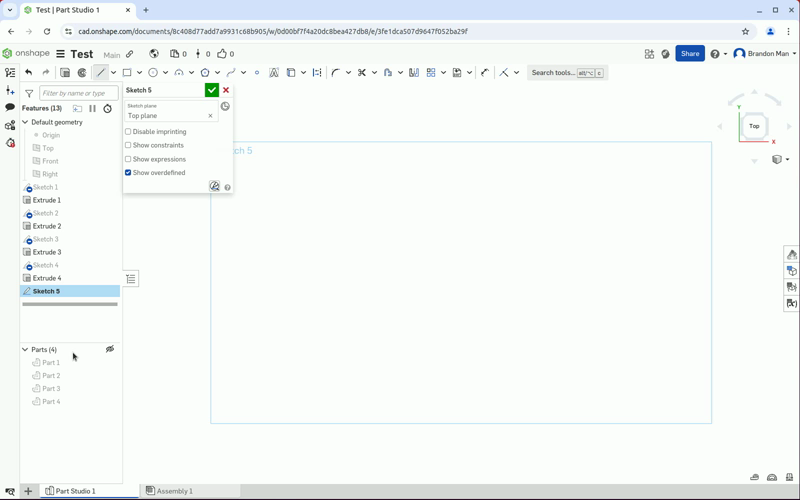
mouse_move(348, 211)
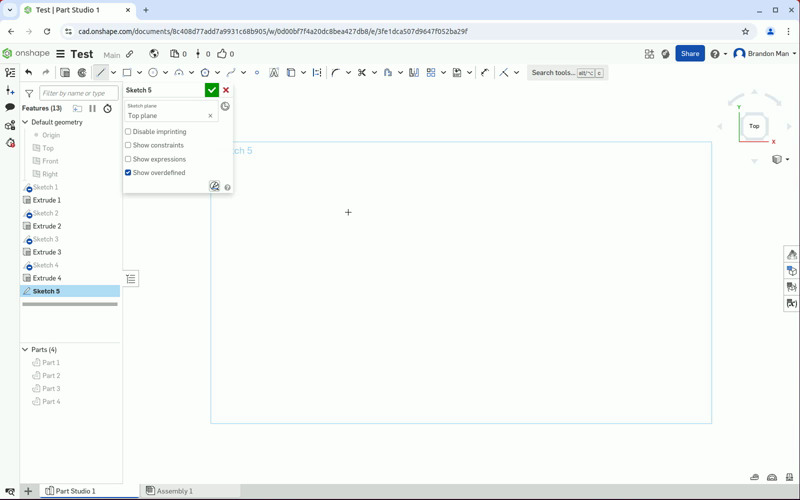
click(348, 211)
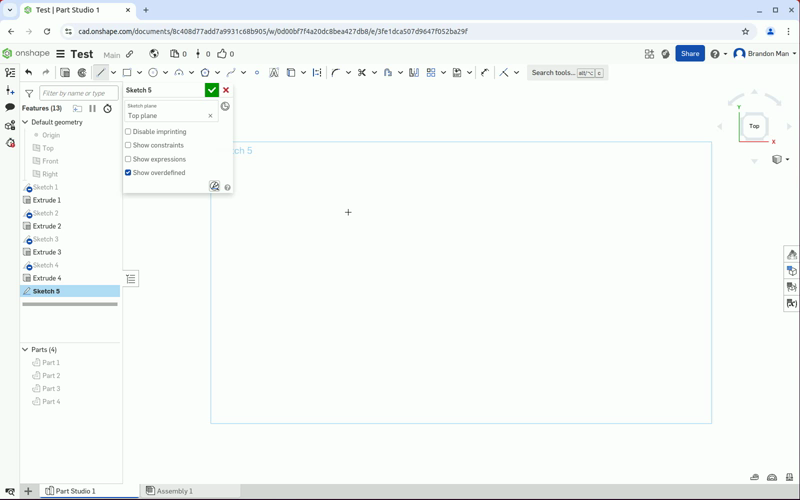
key_up(shift)
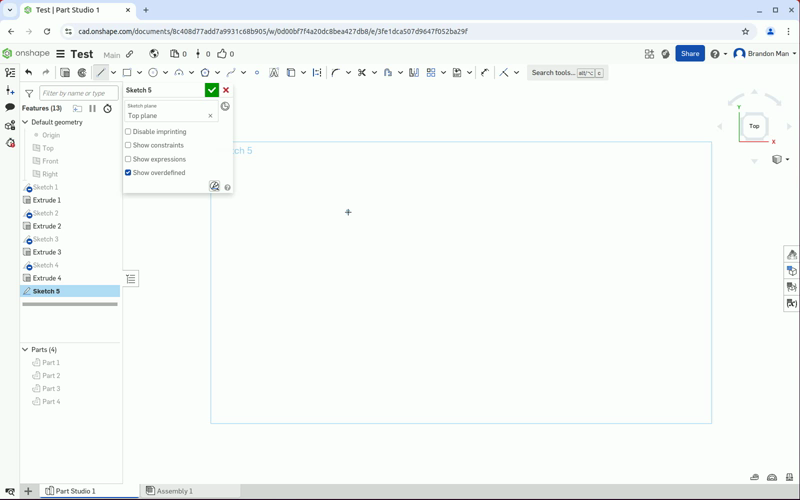
key_down(shift)
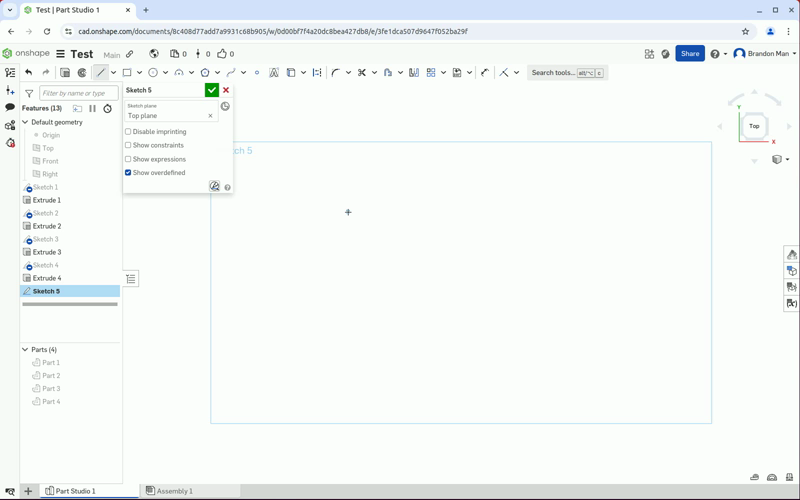
mouse_move(378, 211)
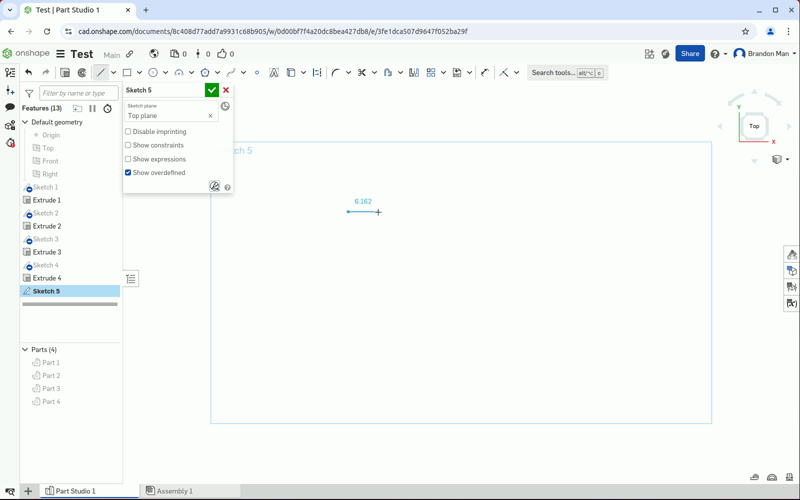
mouse_move(363, 211)
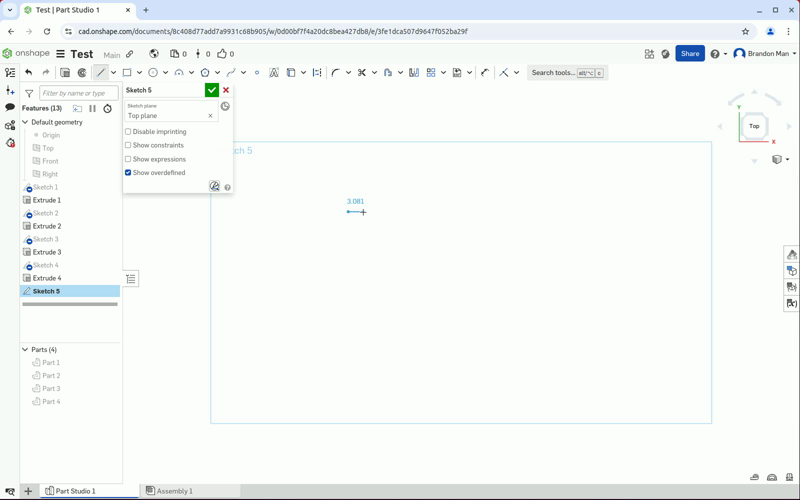
click(363, 211)
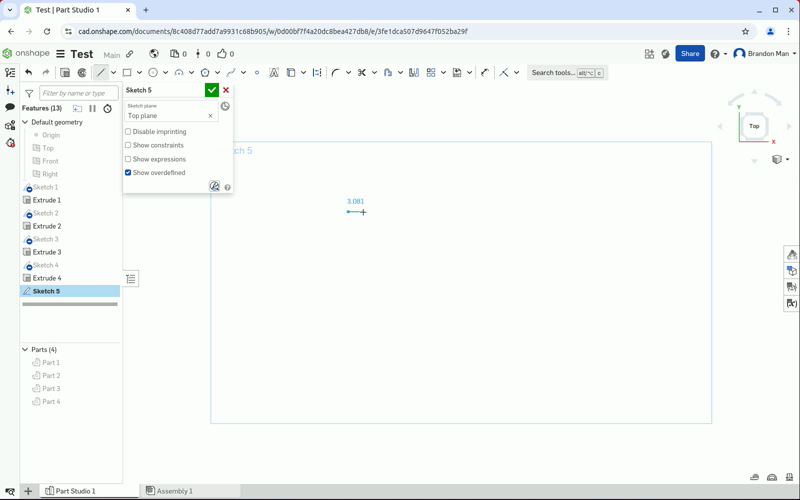
key_up(shift)
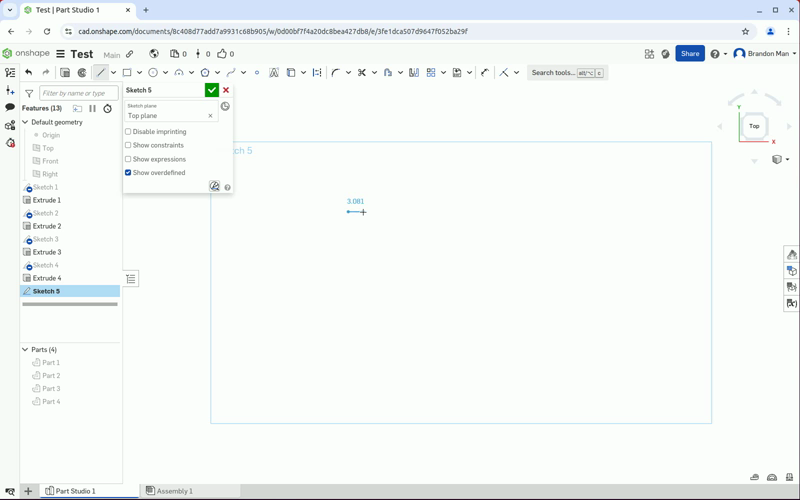
key_down(shift)
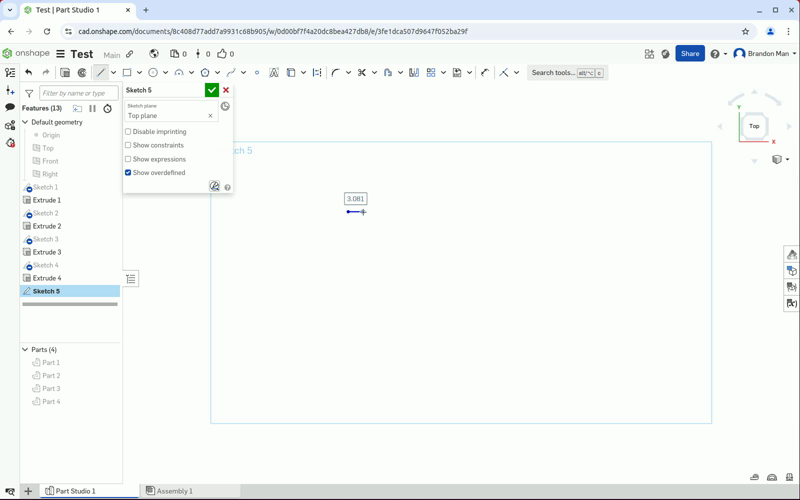
mouse_move(393, 211)
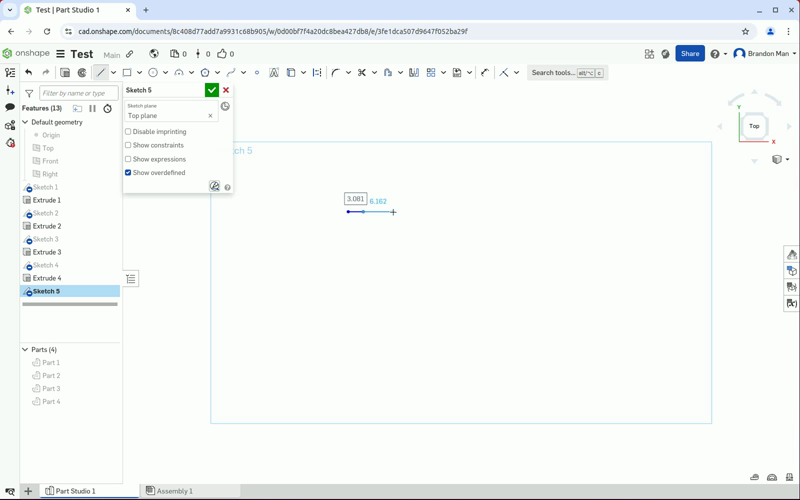
mouse_move(363, 204)
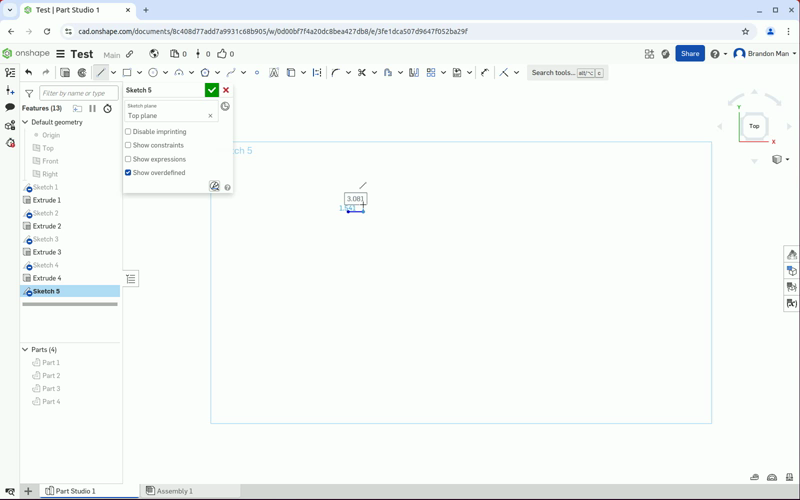
scroll(6)
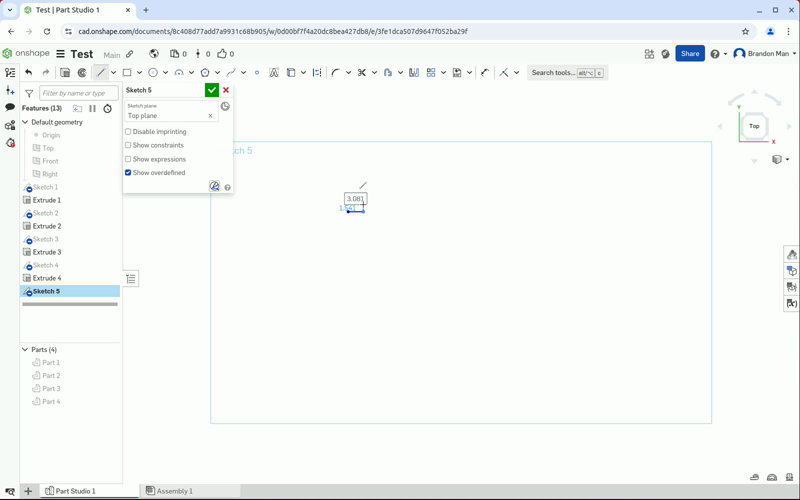
scroll(6)
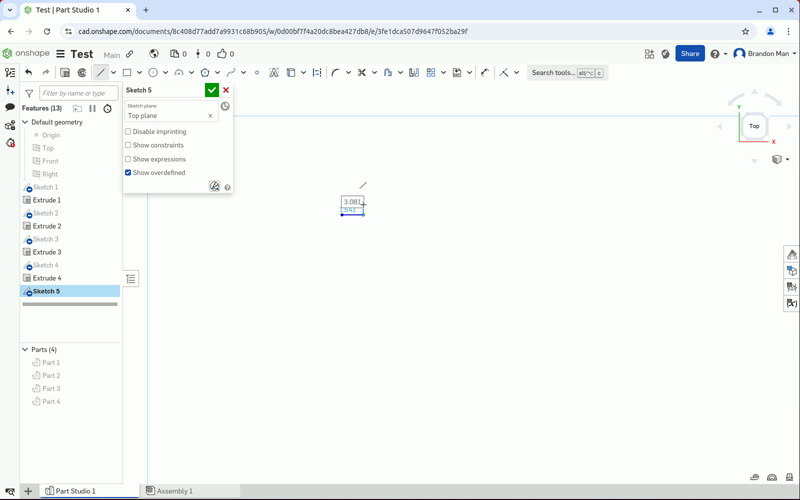
scroll(6)
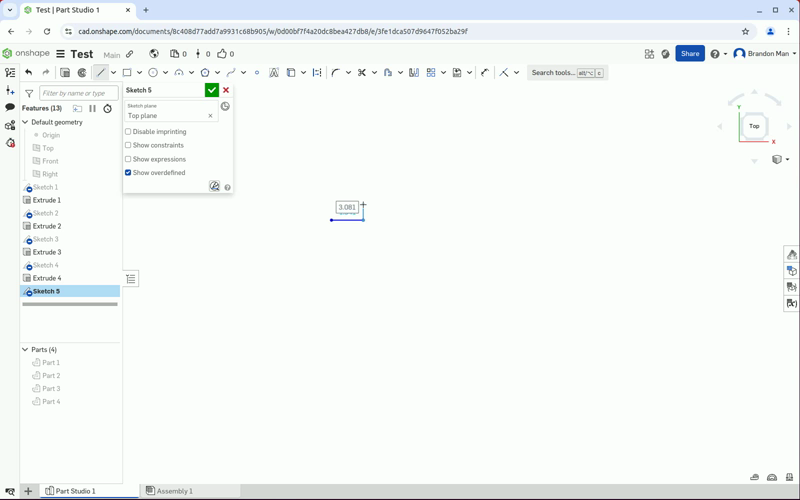
scroll(6)
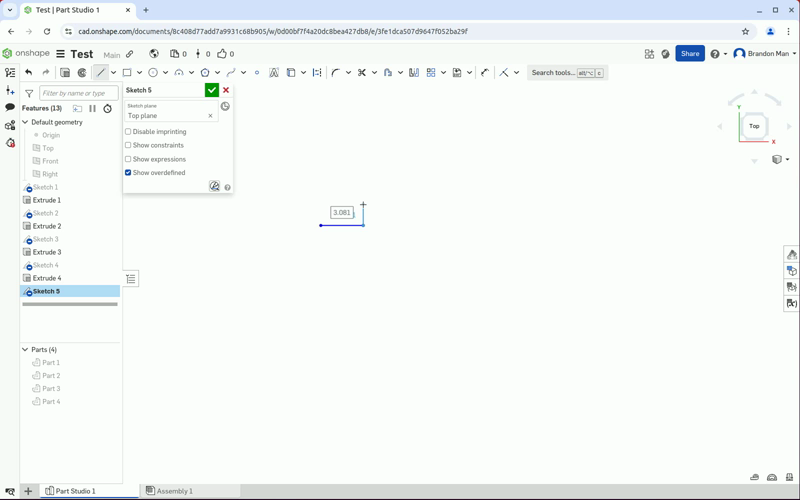
scroll(6)
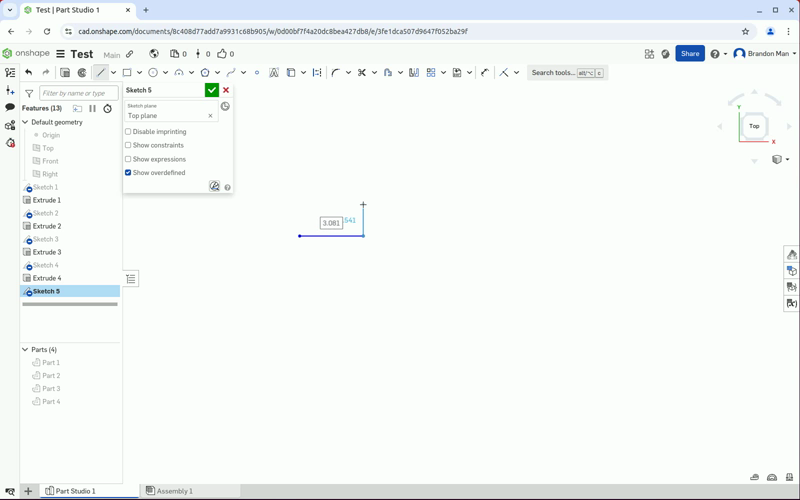
scroll(6)
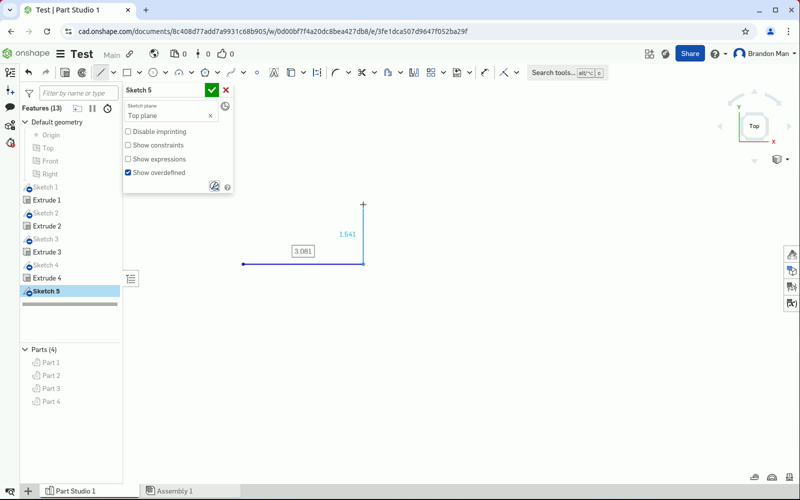
scroll(6)
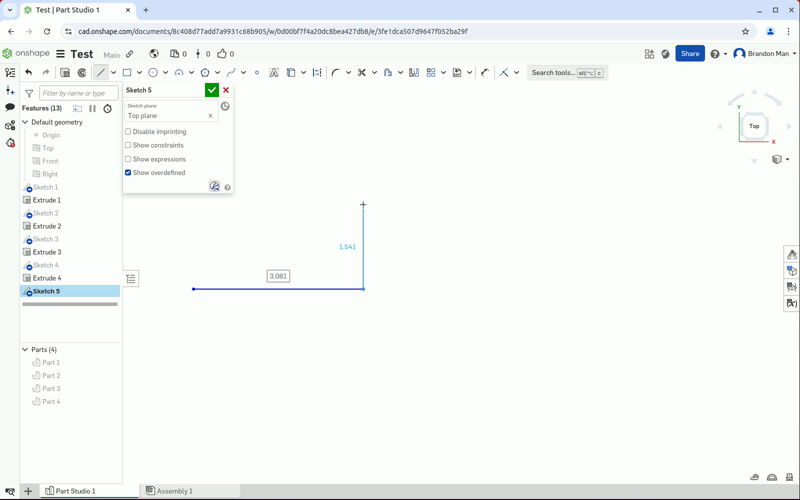
click(363, 204)
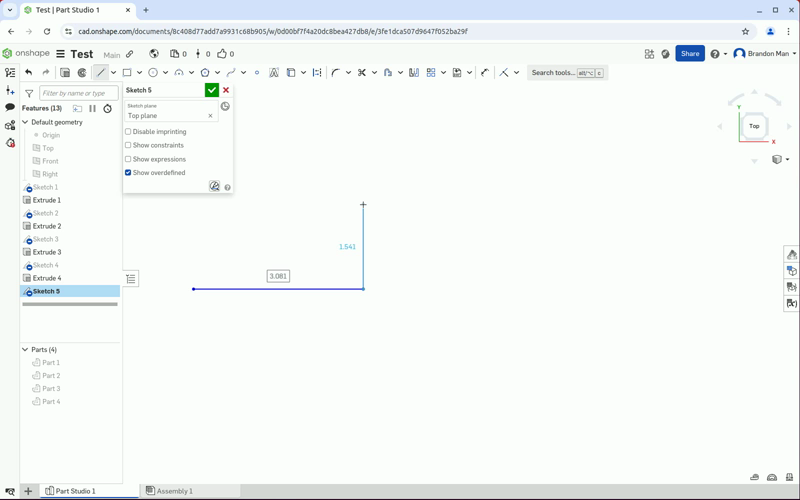
scroll(-6)
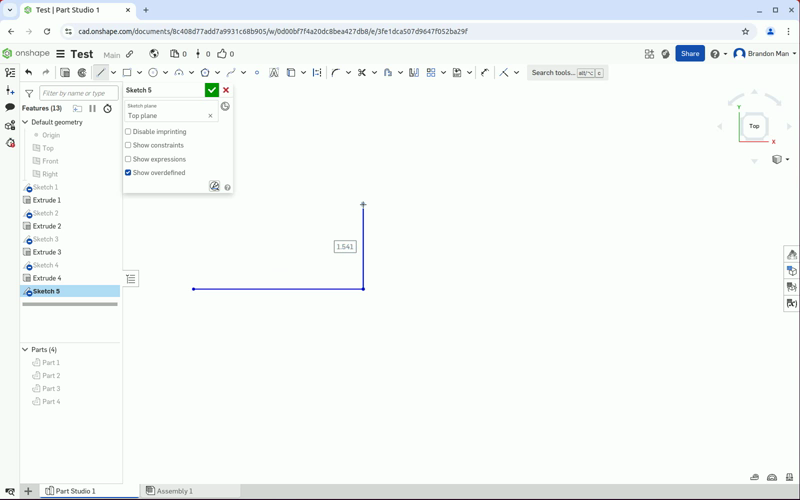
scroll(-6)
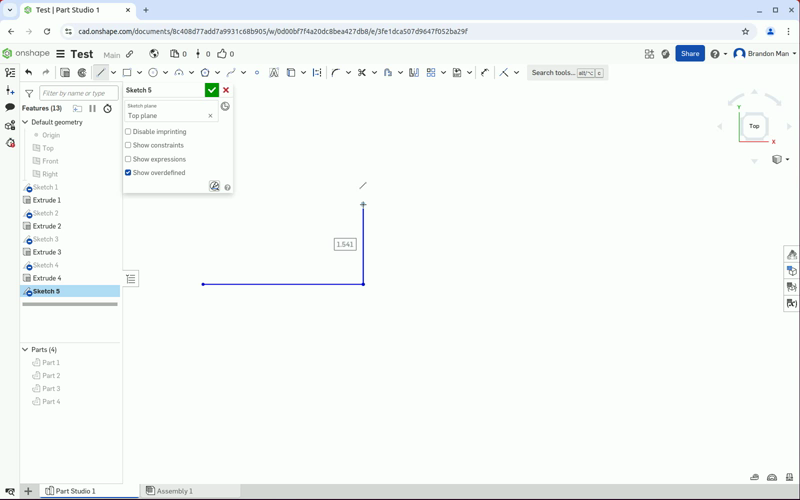
scroll(-6)
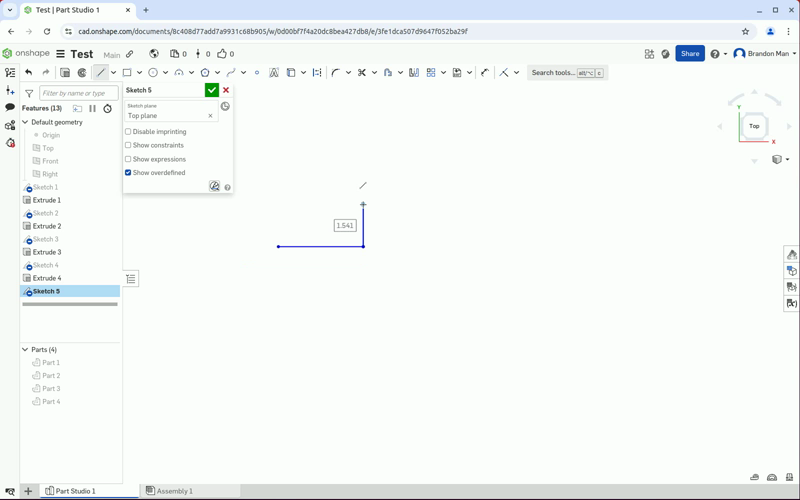
scroll(-6)
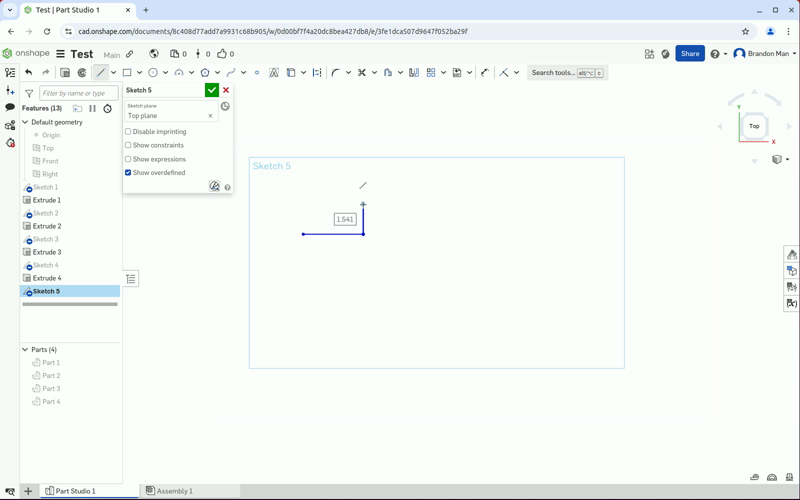
scroll(-6)
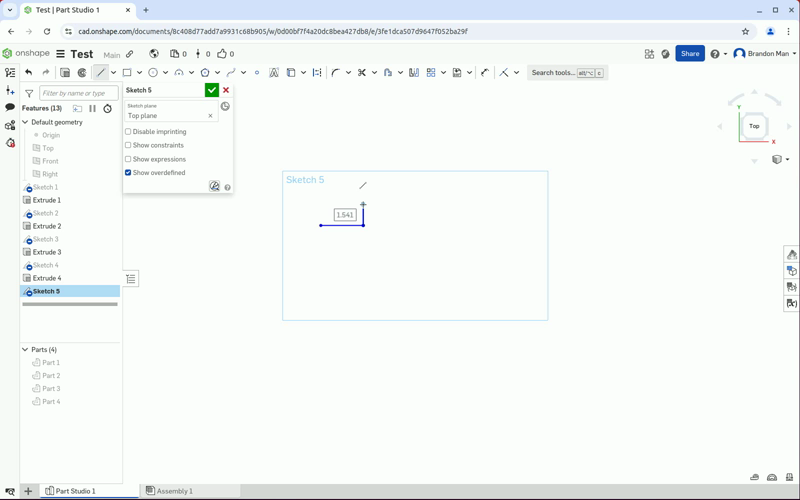
scroll(-6)
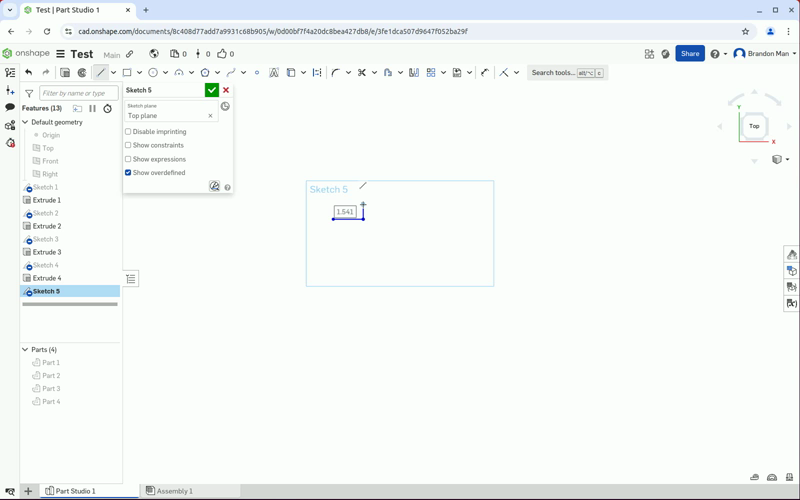
scroll(-6)
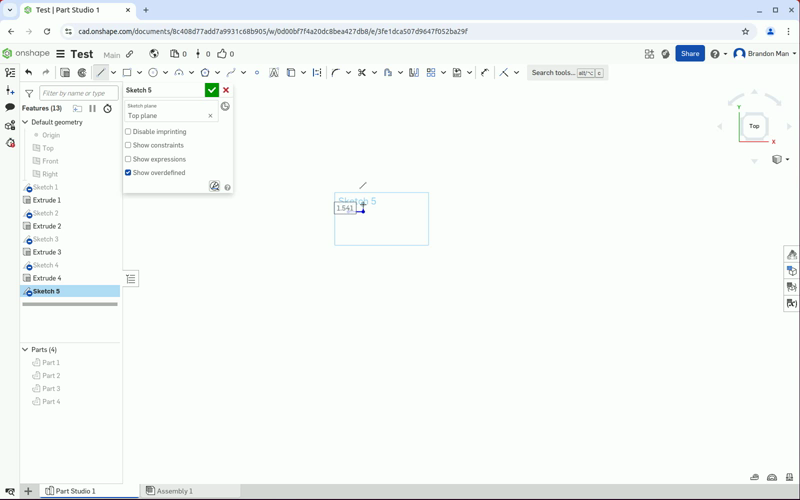
key_up(shift)
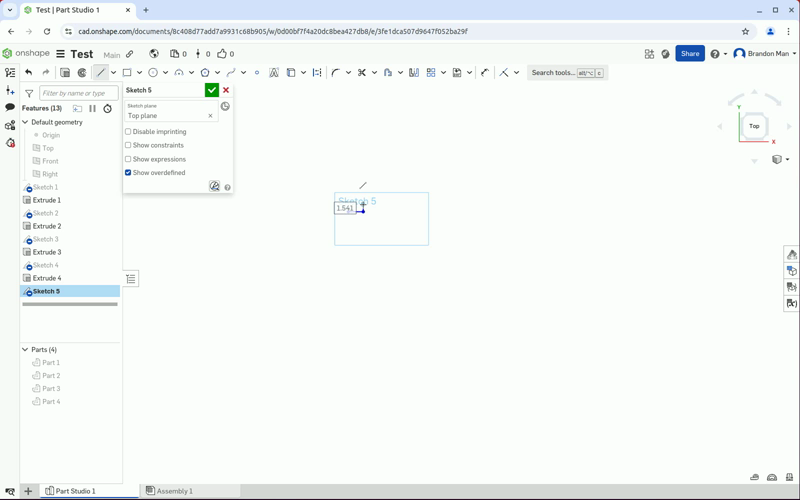
key(esc)
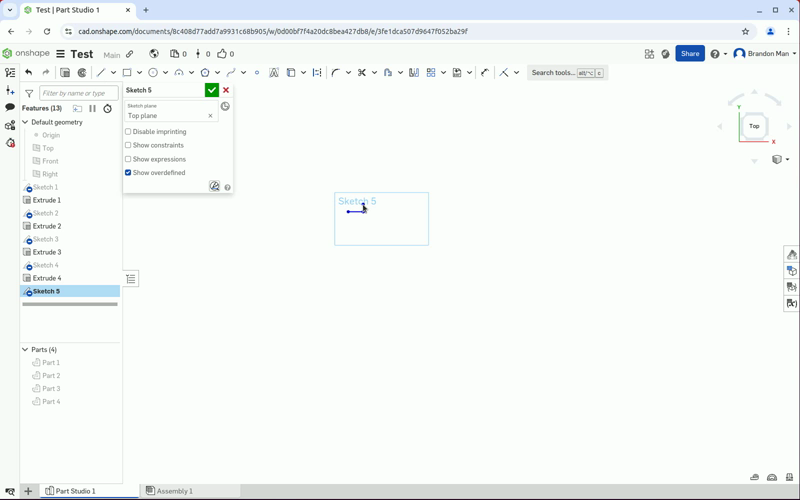
key(a)
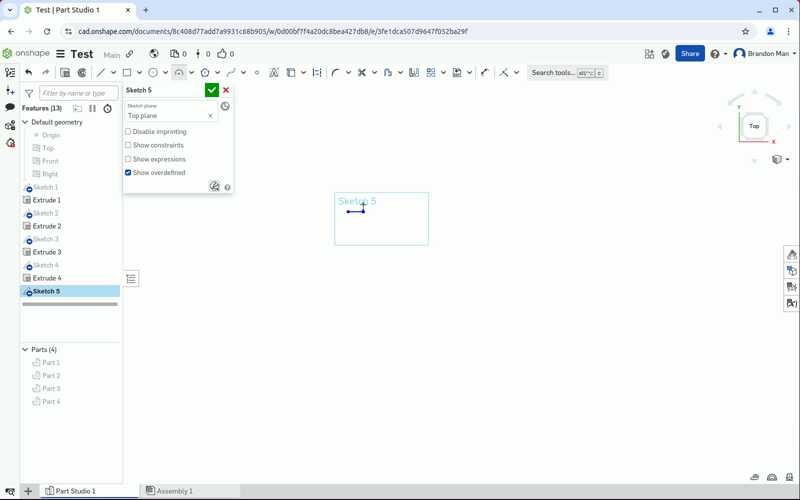
mouse_move(363, 204)
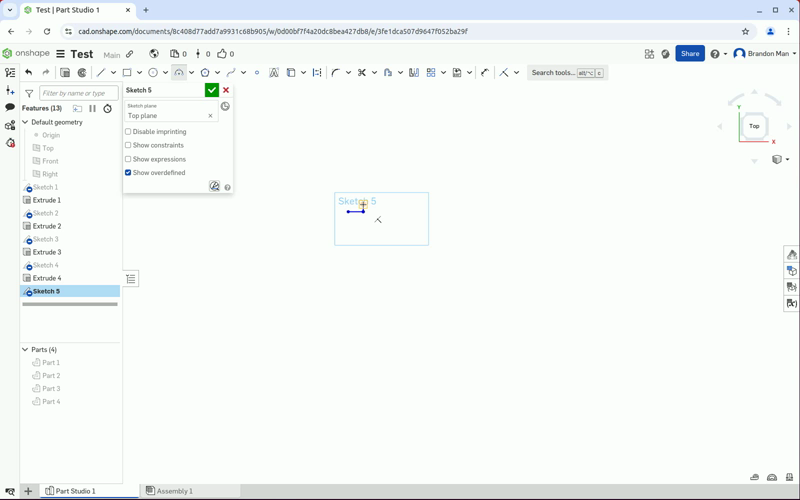
click(363, 204)
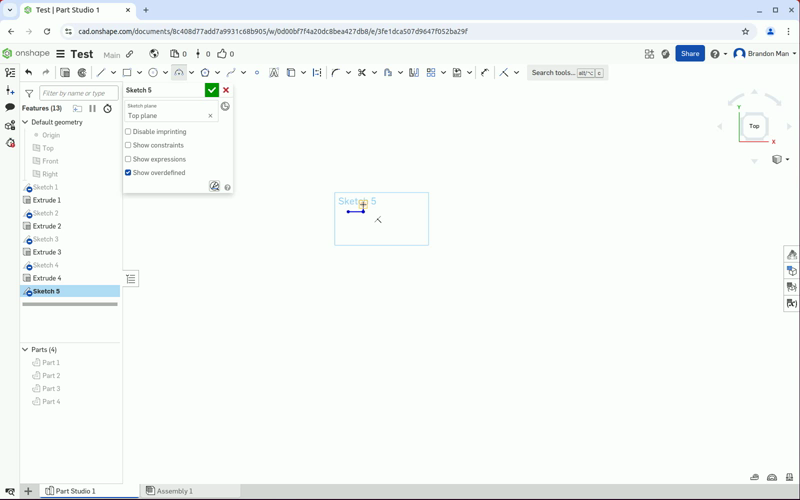
key_down(shift)
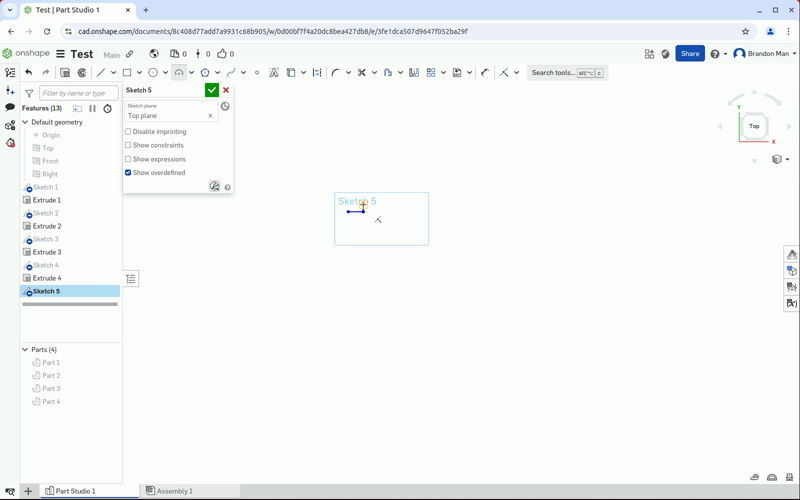
mouse_move(348, 204)
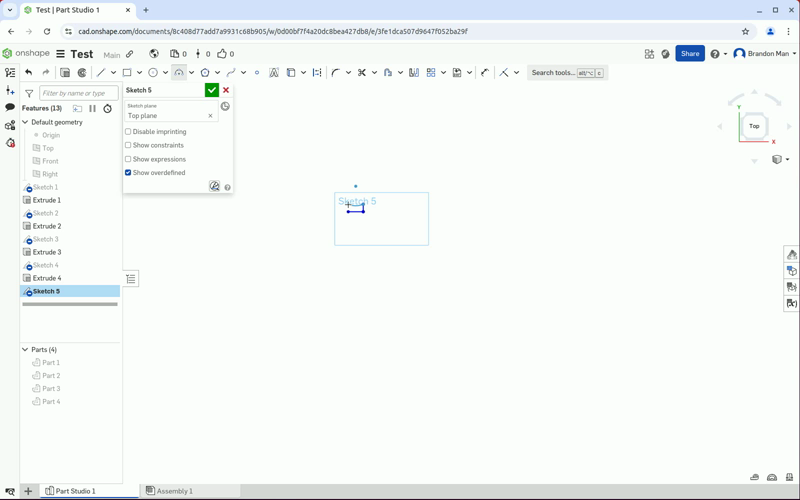
click(348, 204)
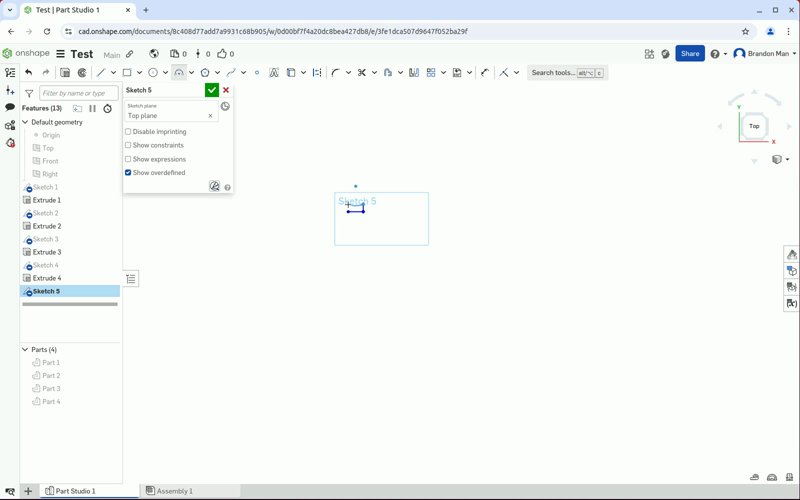
mouse_move(355, 196)
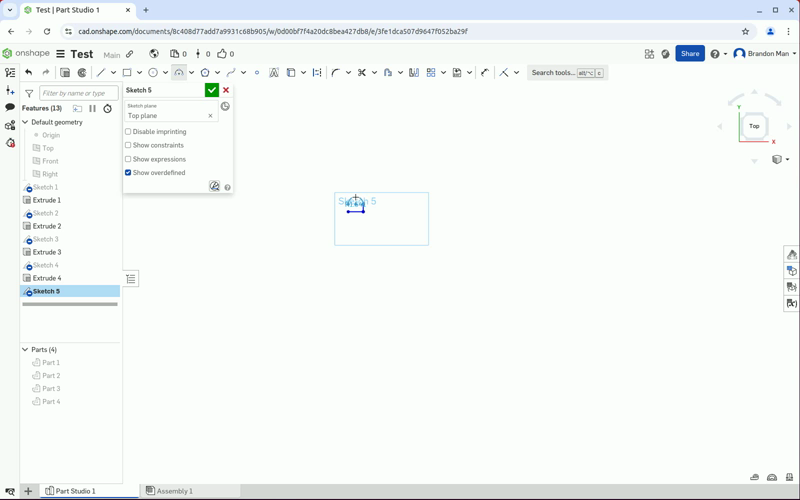
click(355, 196)
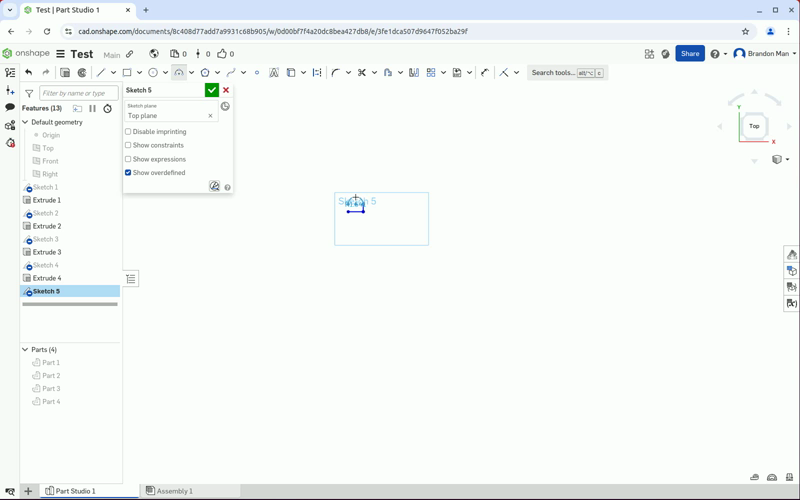
key_up(shift)
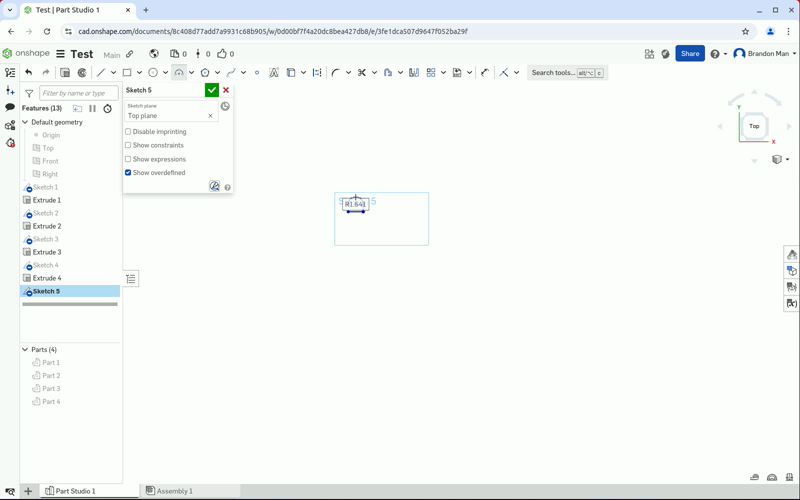
key(esc)
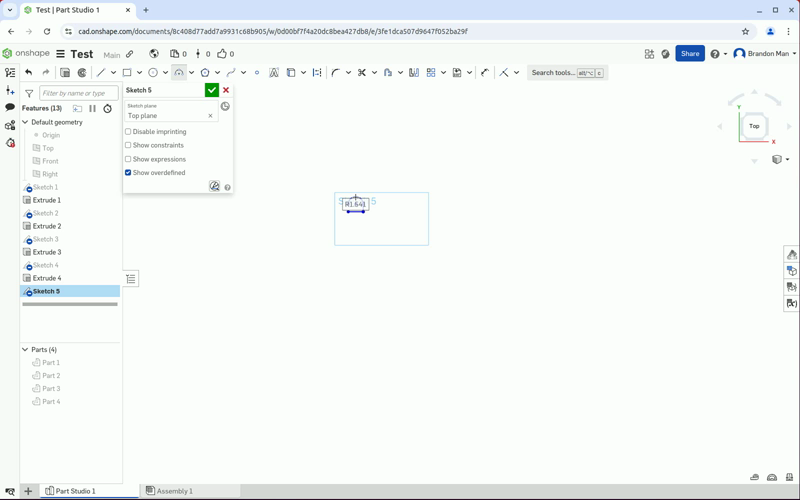
key(l)
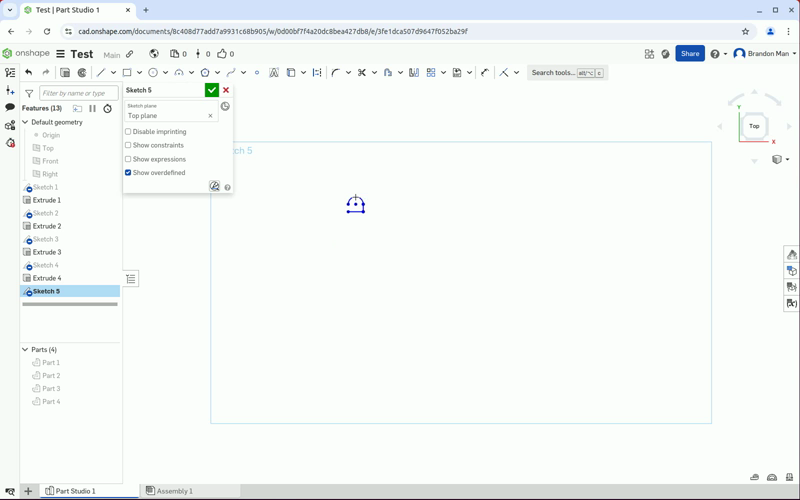
mouse_move(348, 204)
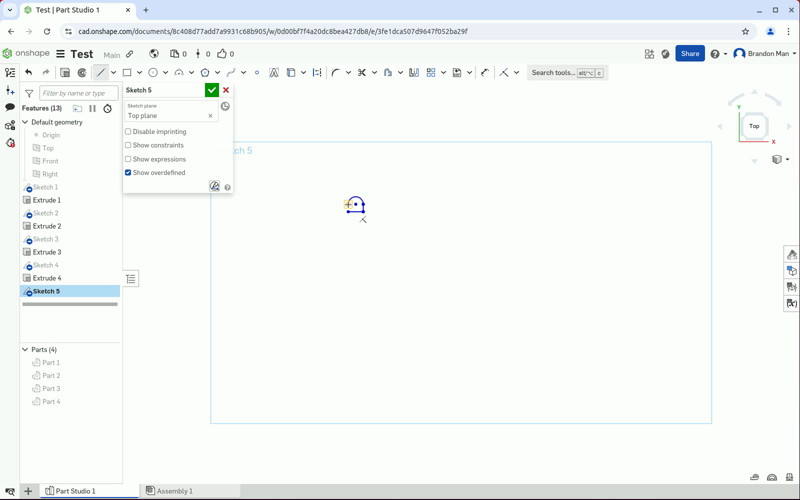
click(348, 204)
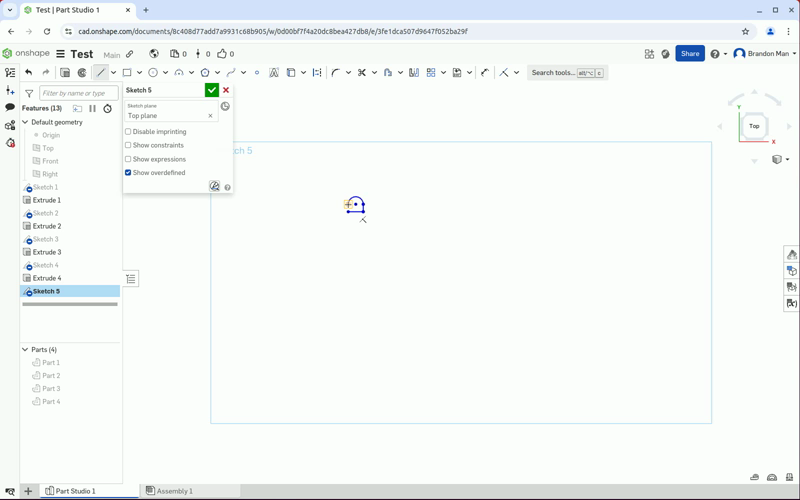
mouse_move(378, 204)
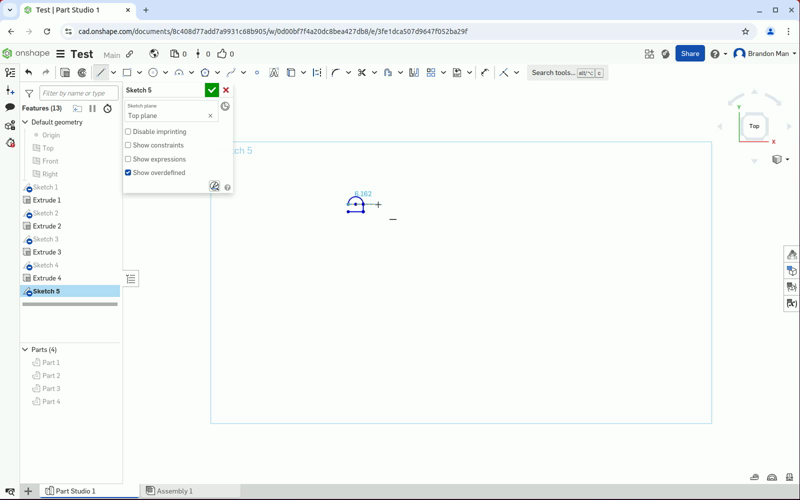
key_down(shift)
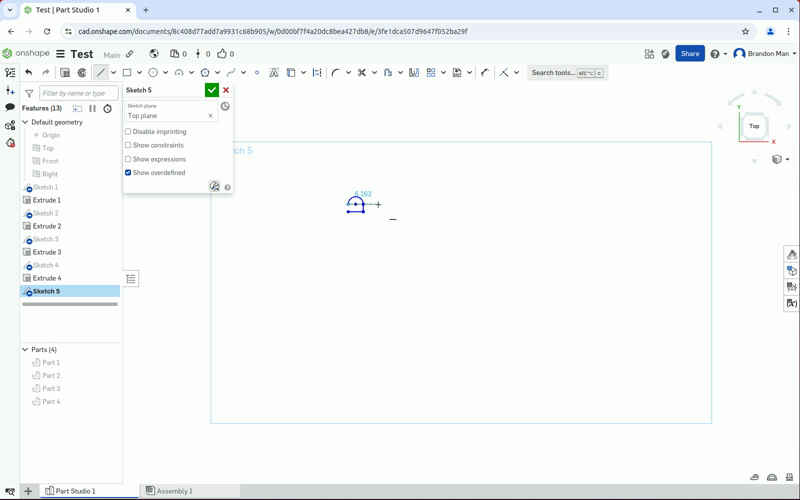
mouse_move(348, 211)
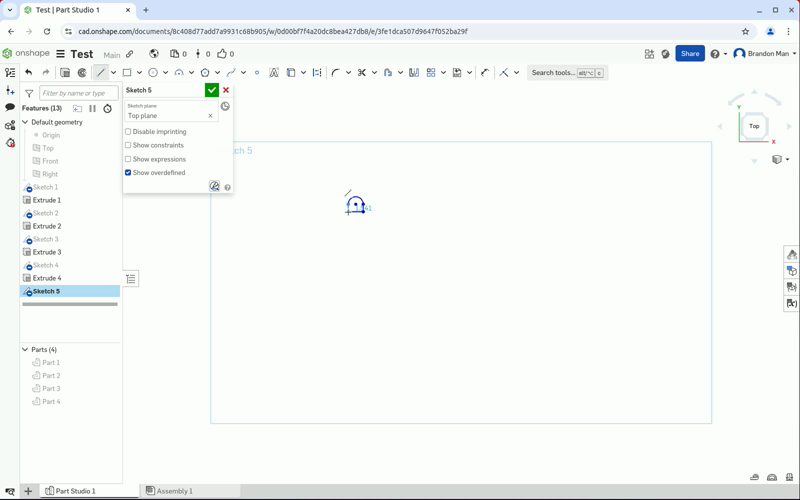
scroll(6)
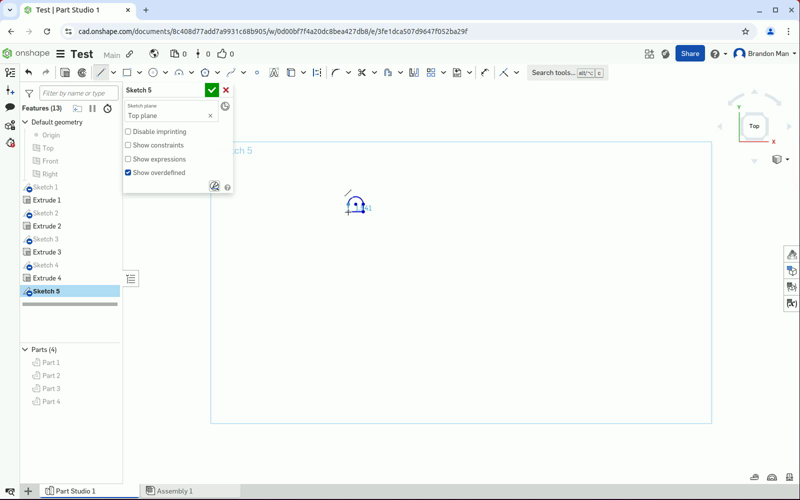
scroll(6)
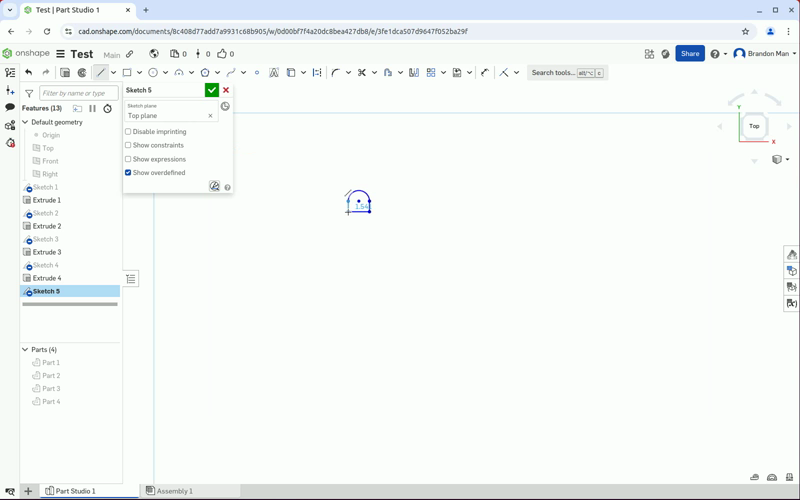
scroll(6)
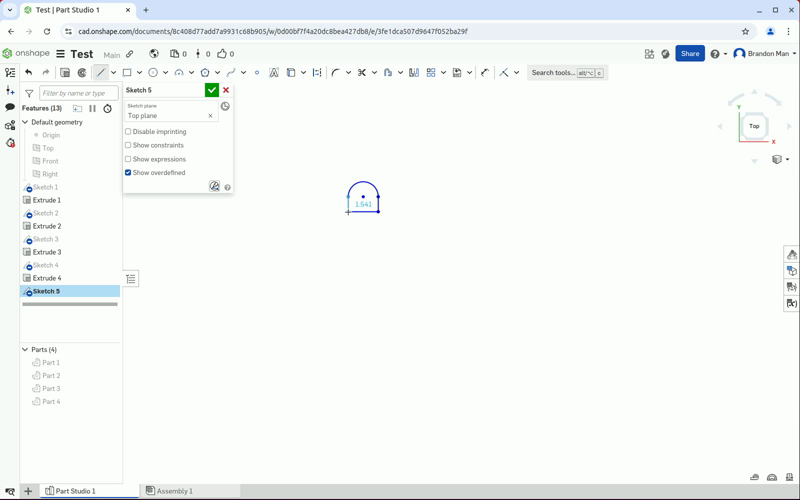
scroll(6)
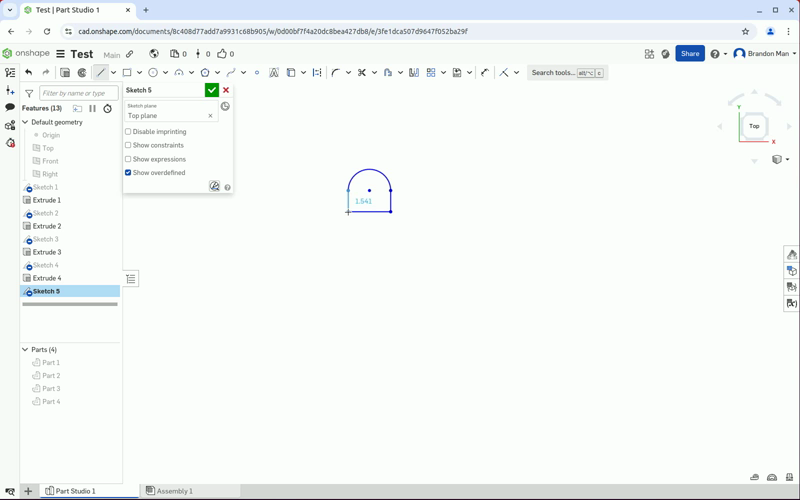
scroll(6)
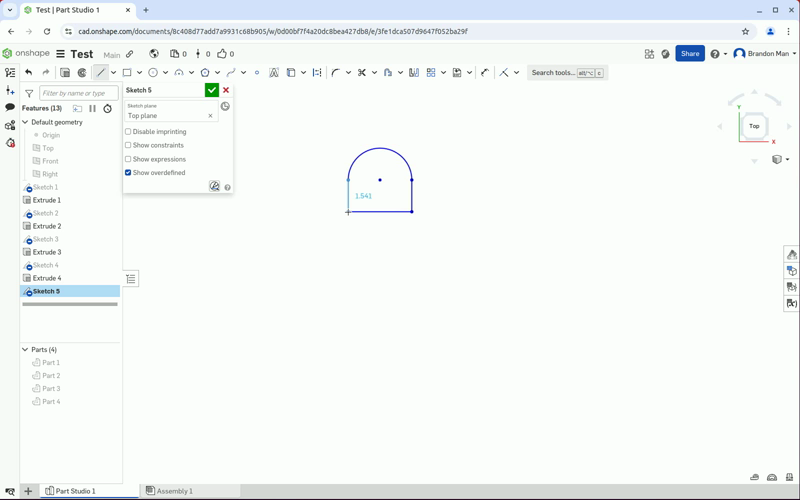
scroll(6)
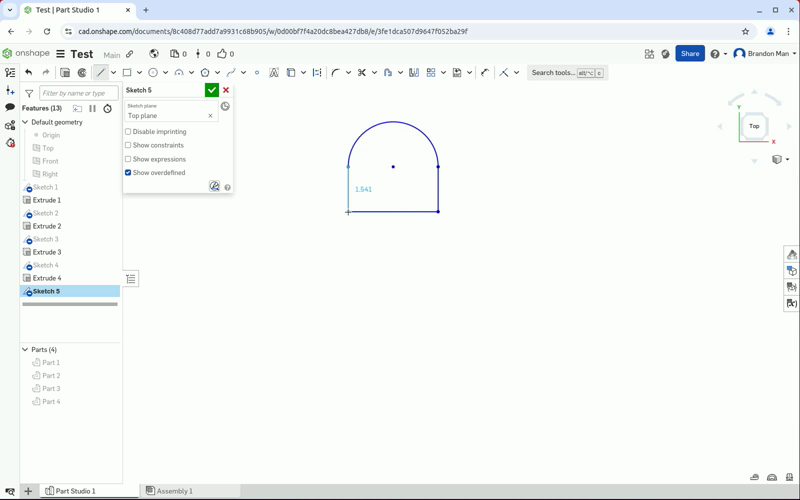
scroll(6)
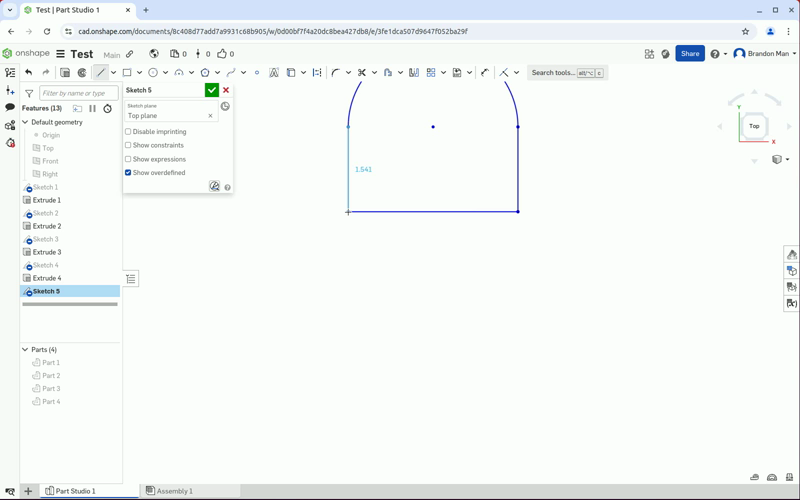
key_up(shift)
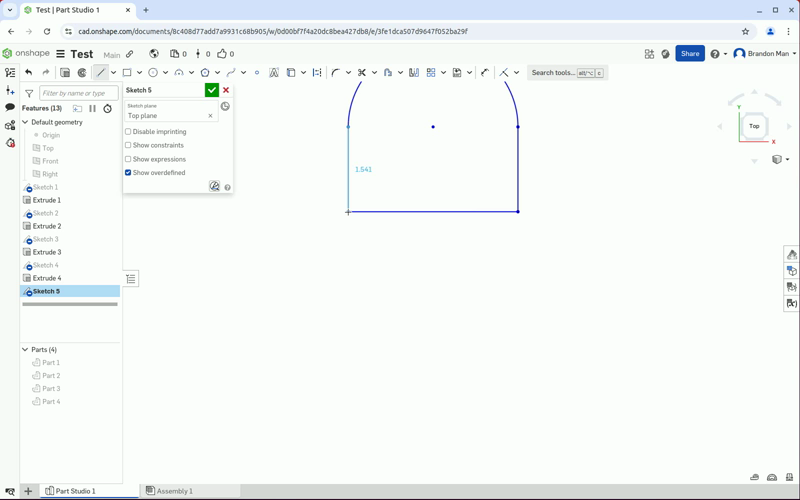
click(348, 211)
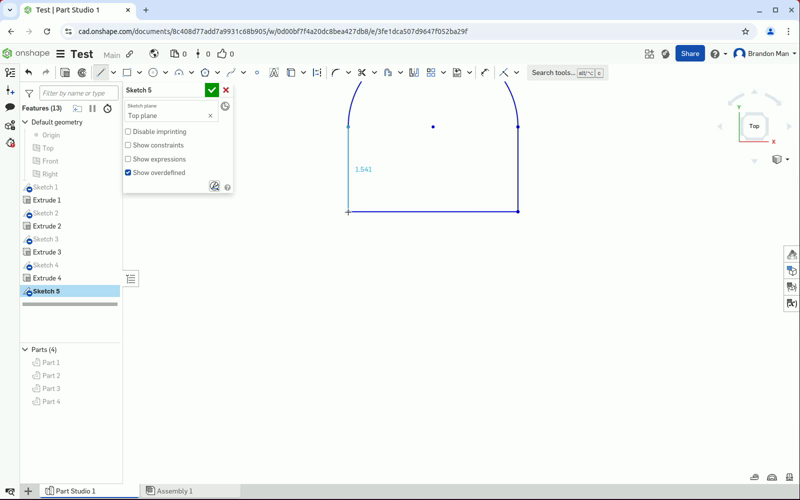
scroll(-6)
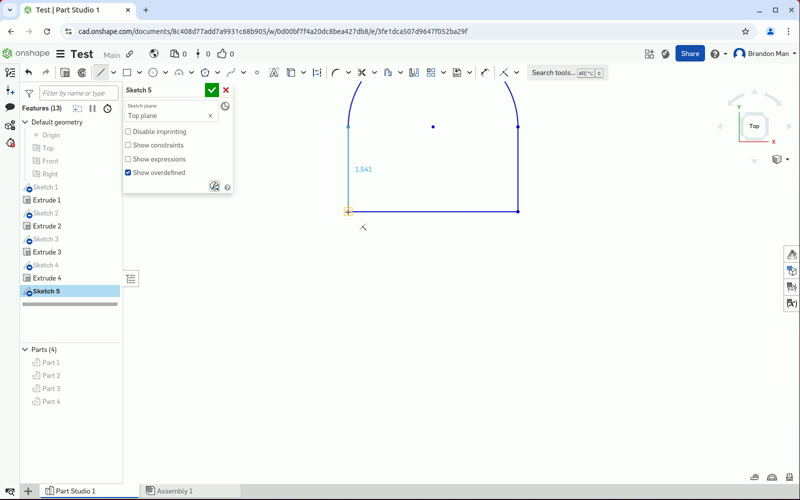
scroll(-6)
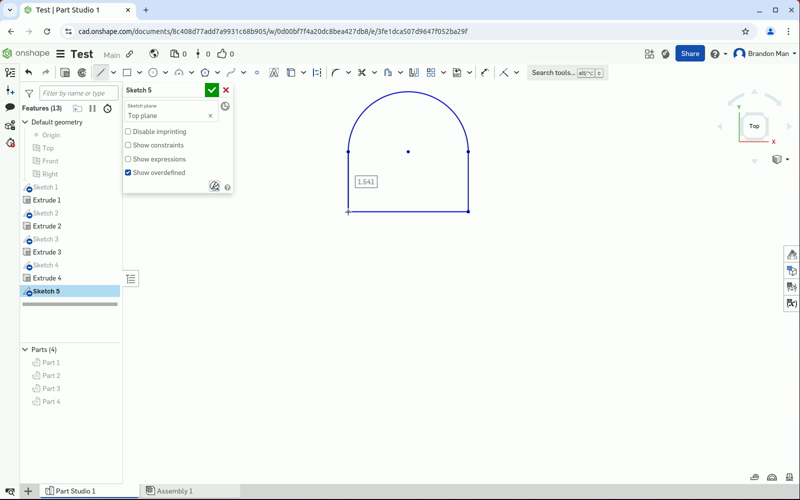
scroll(-6)
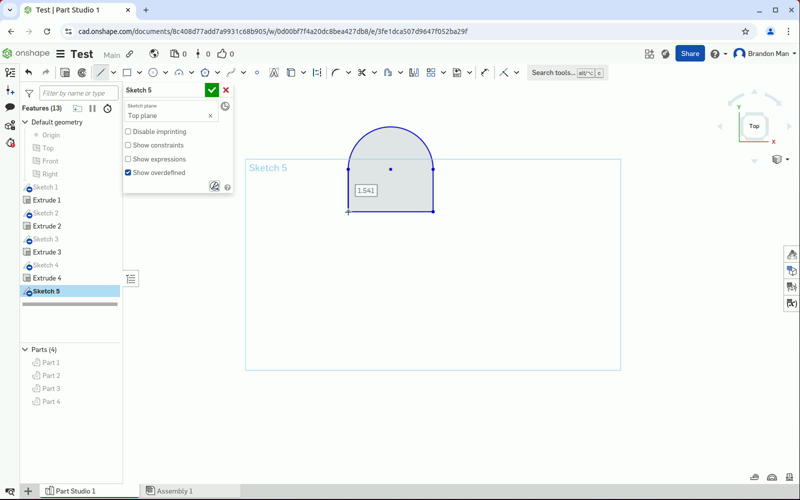
scroll(-6)
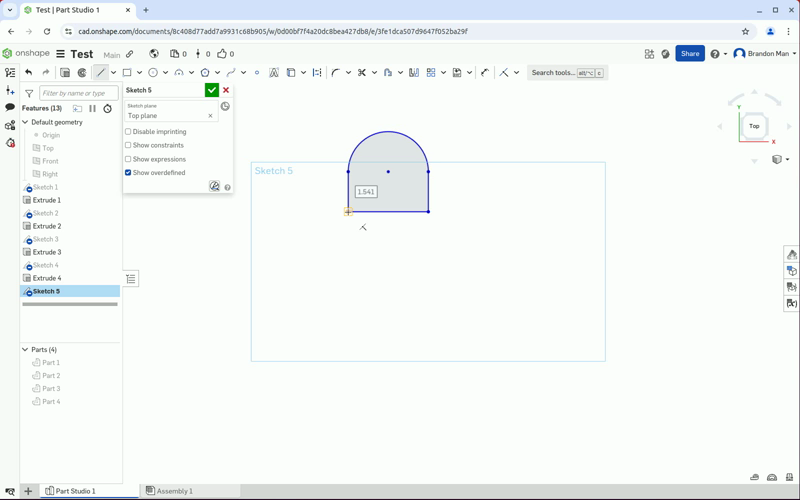
scroll(-6)
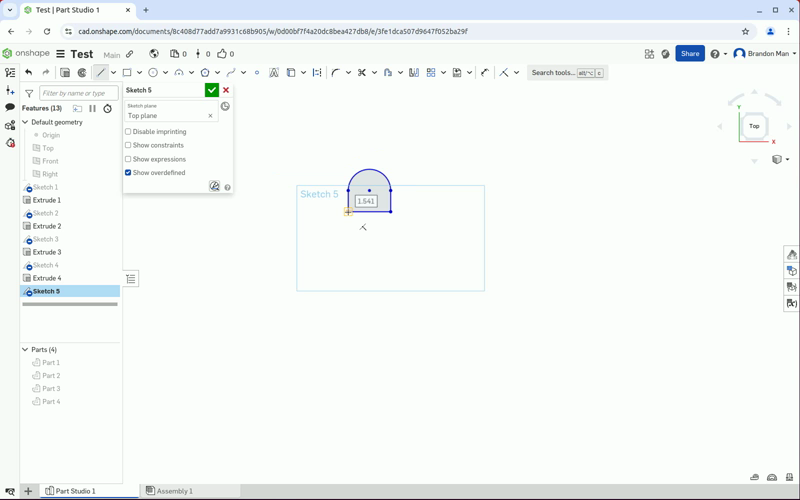
scroll(-6)
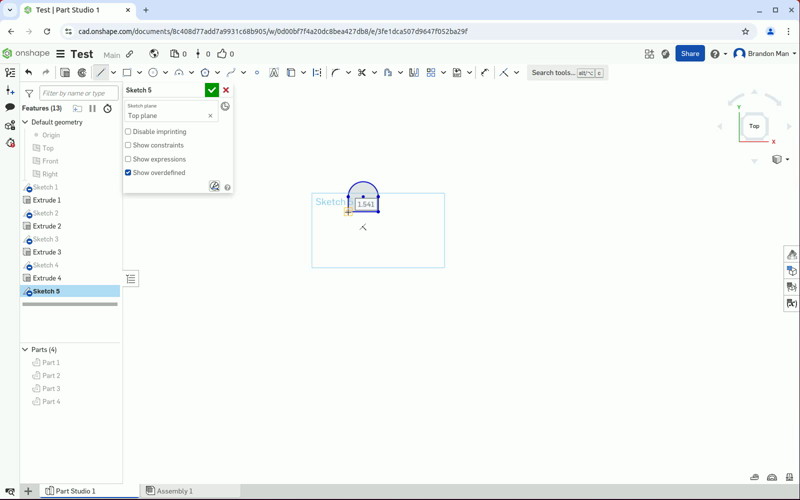
scroll(-6)
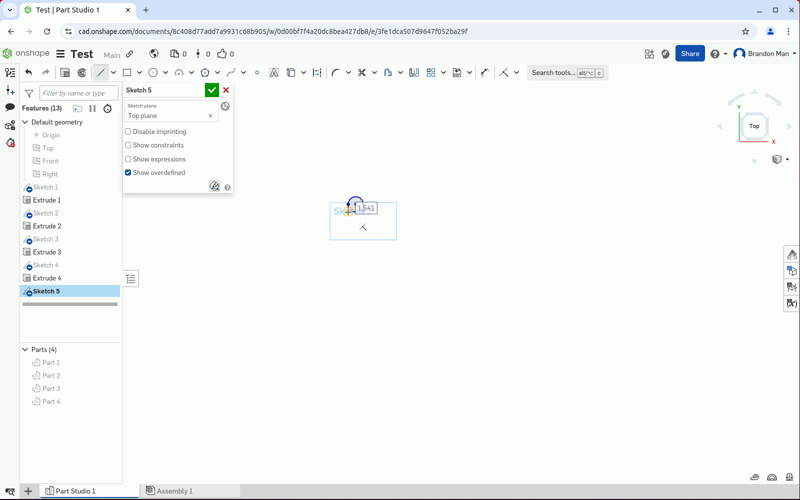
key(esc)
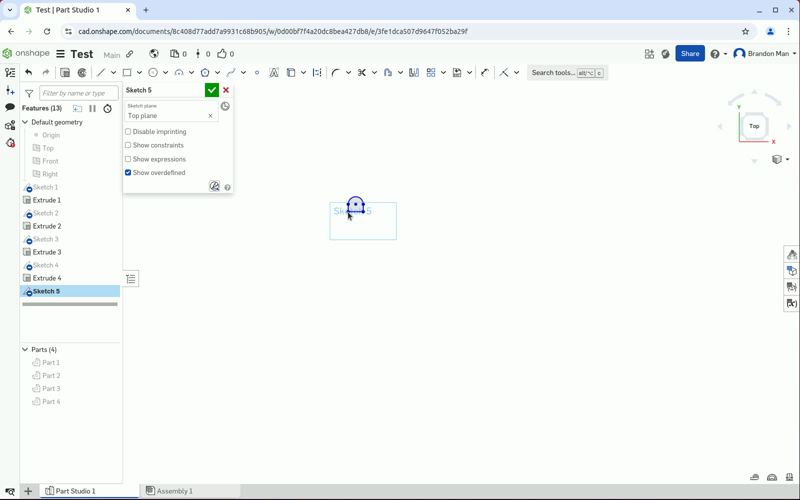
key(c)
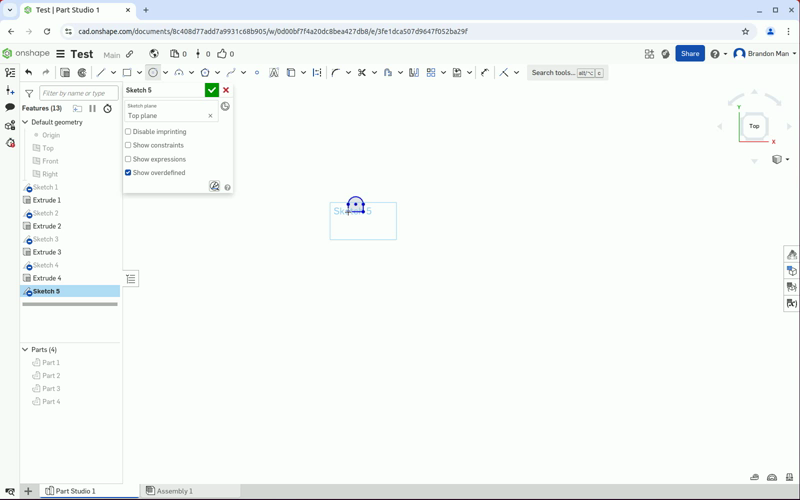
key_down(shift)
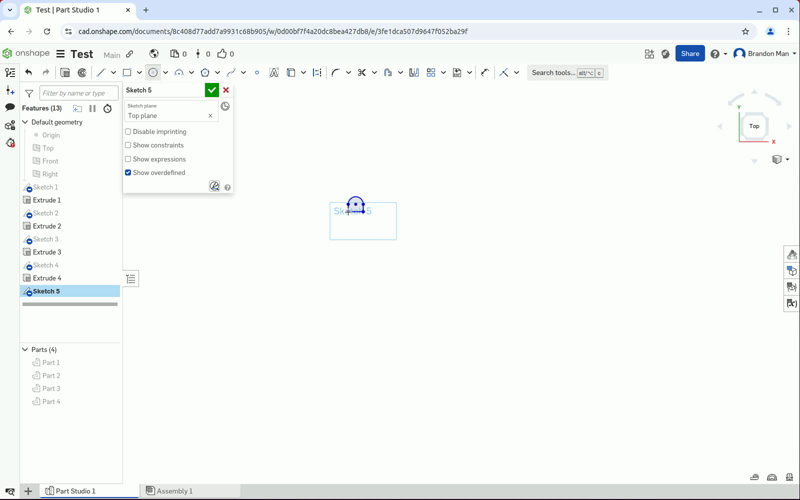
mouse_move(355, 204)
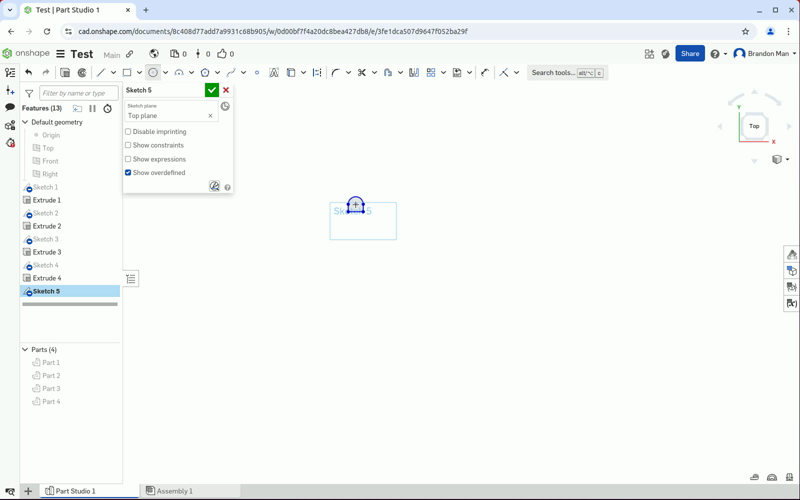
click(355, 204)
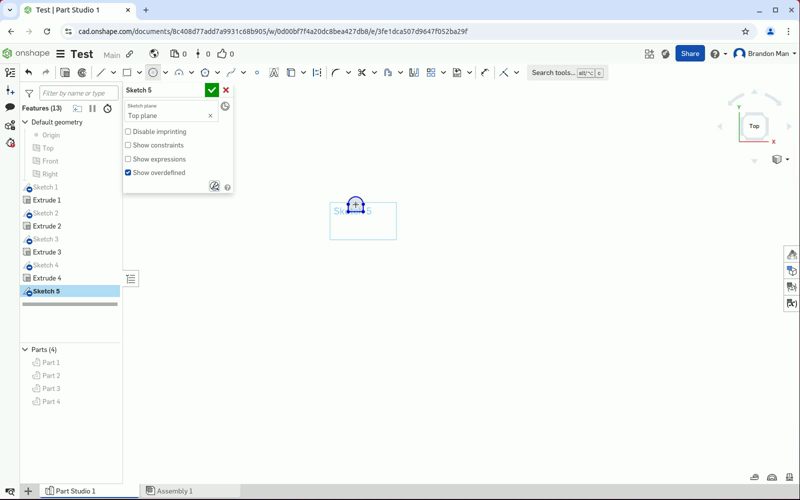
key_up(shift)
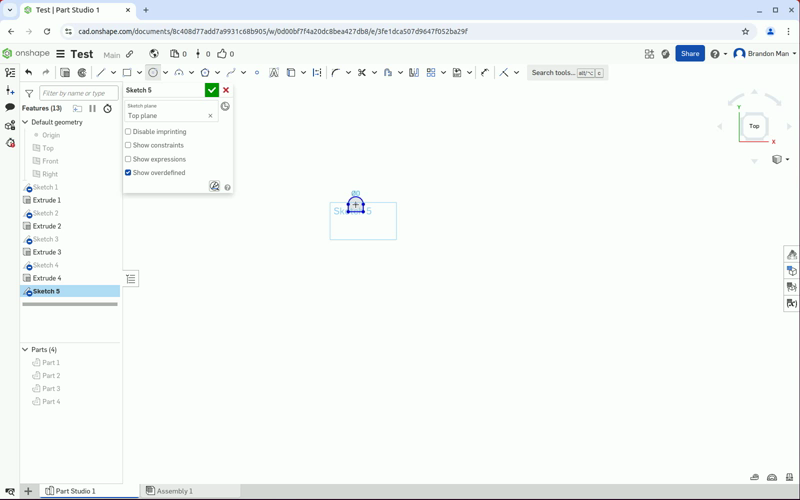
mouse_move(358, 204)
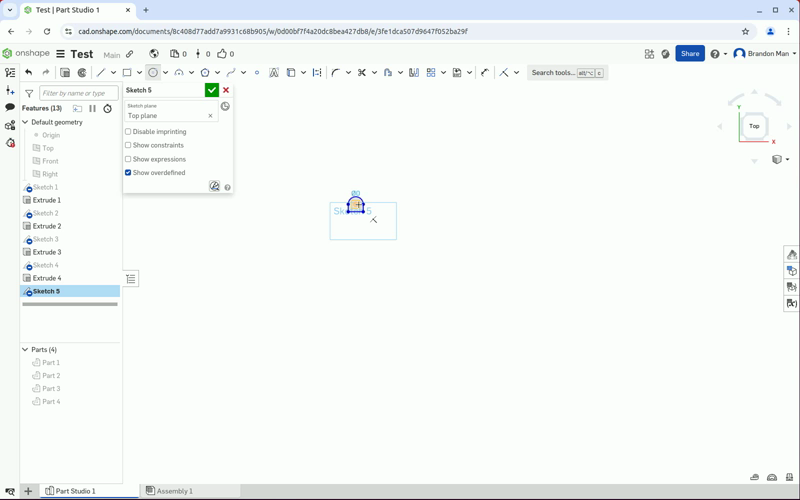
scroll(6)
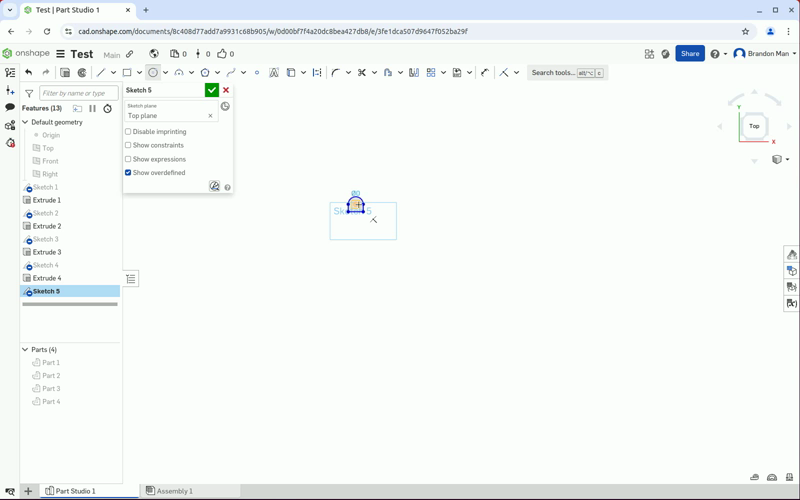
scroll(6)
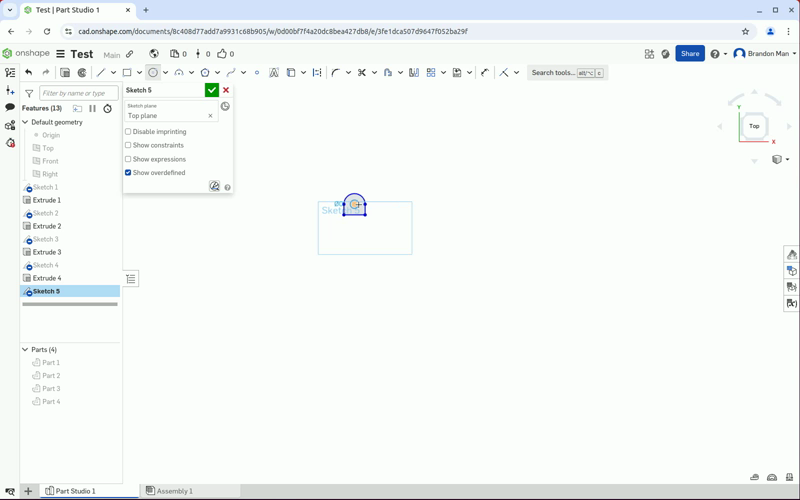
scroll(6)
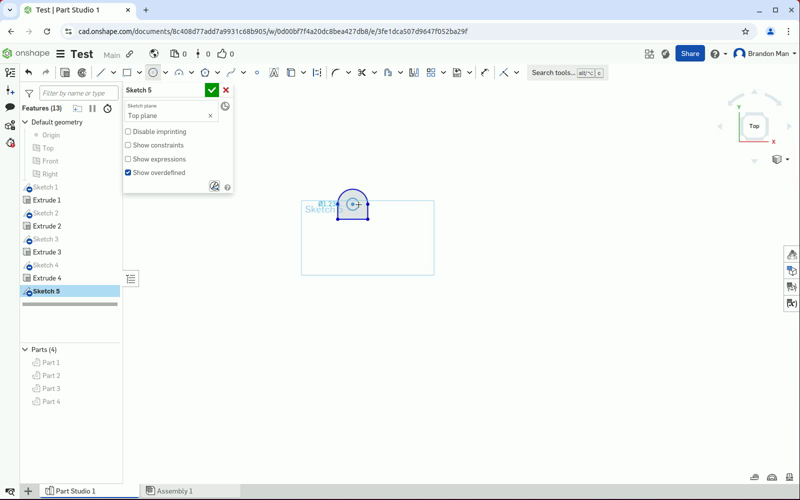
scroll(6)
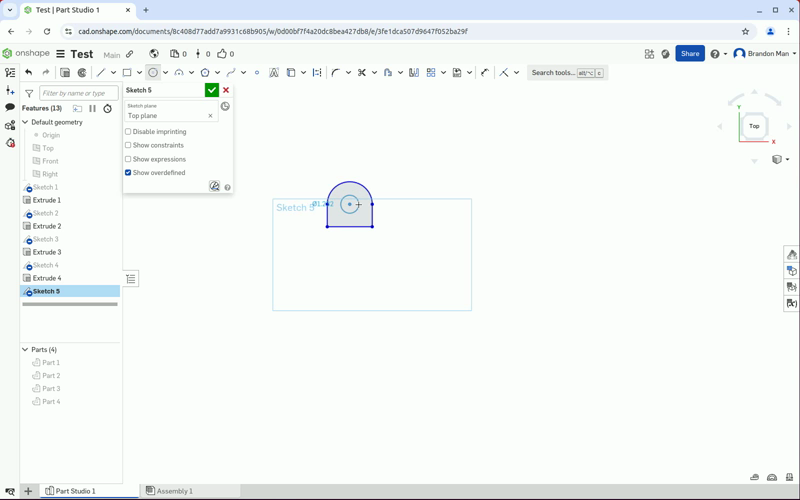
scroll(6)
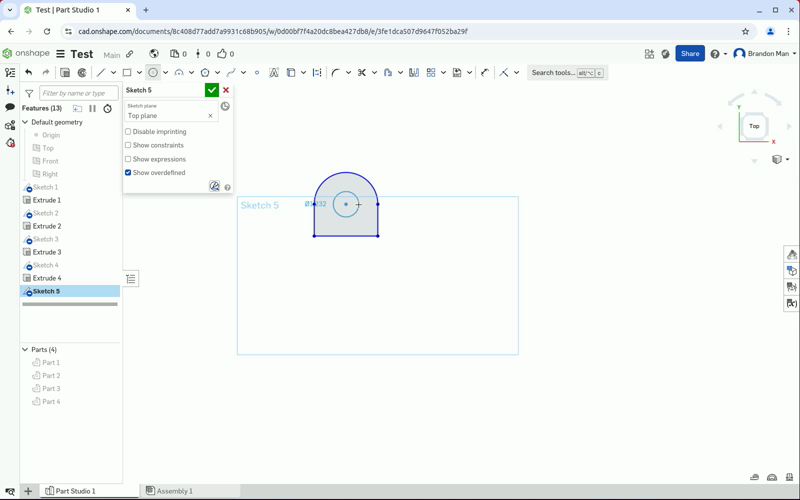
scroll(6)
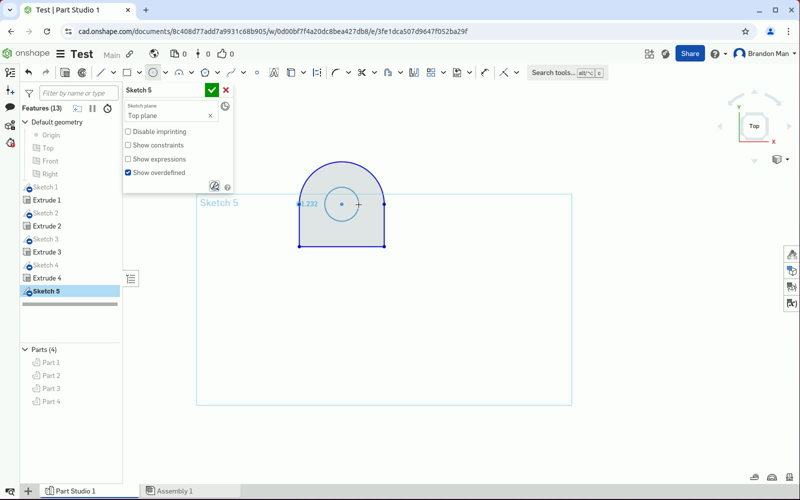
scroll(6)
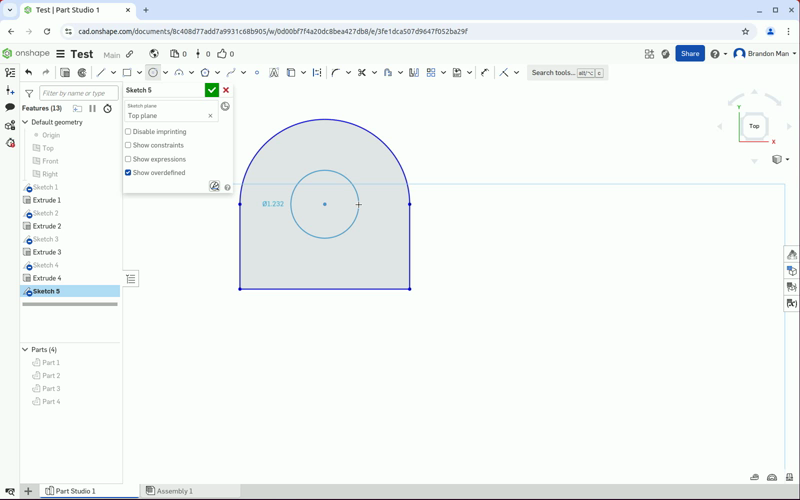
click(358, 204)
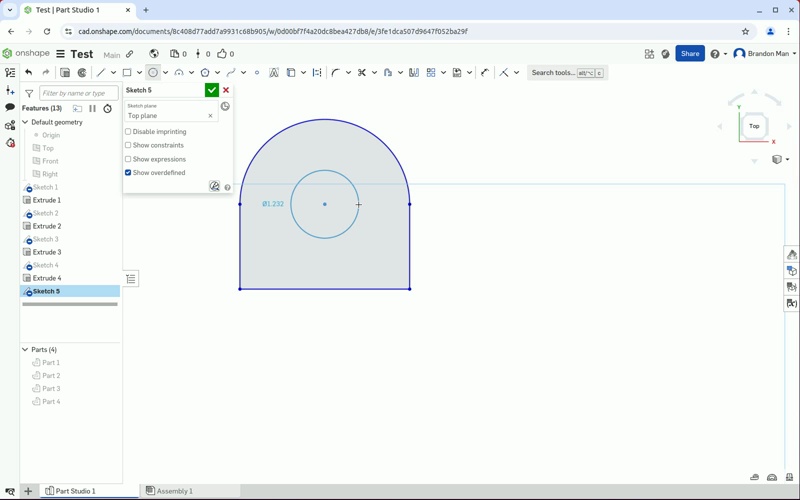
scroll(-6)
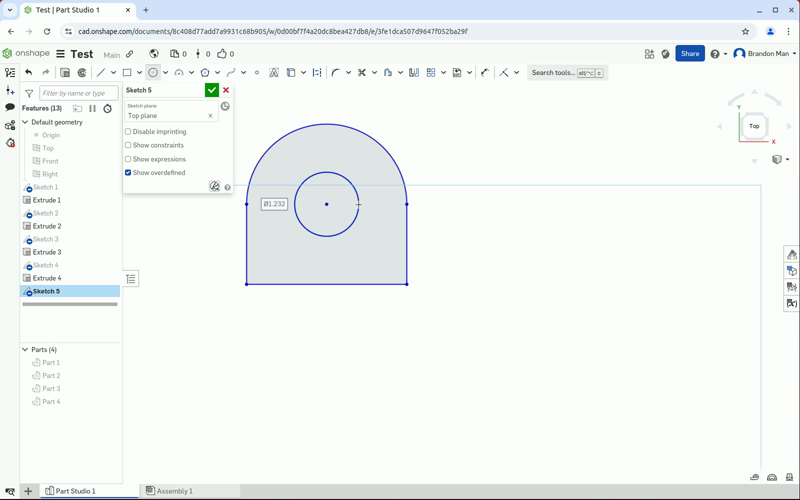
scroll(-6)
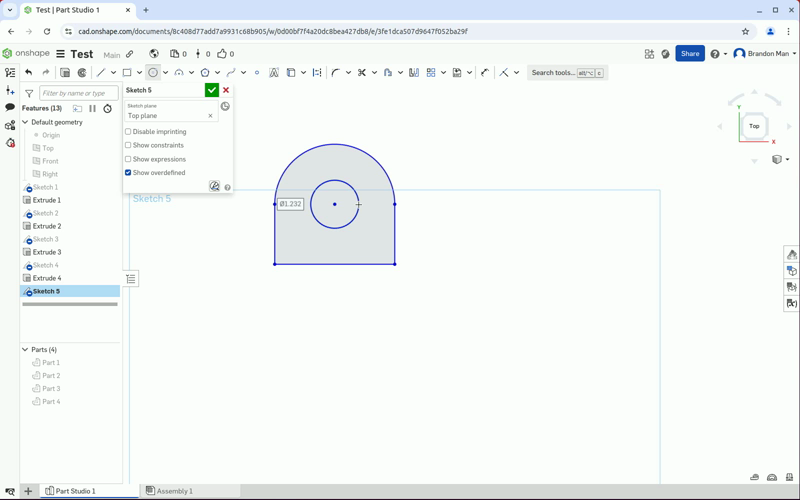
scroll(-6)
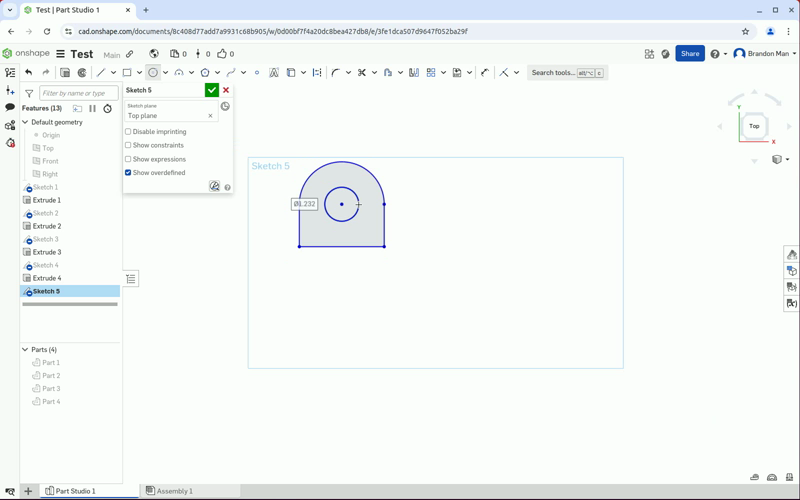
scroll(-6)
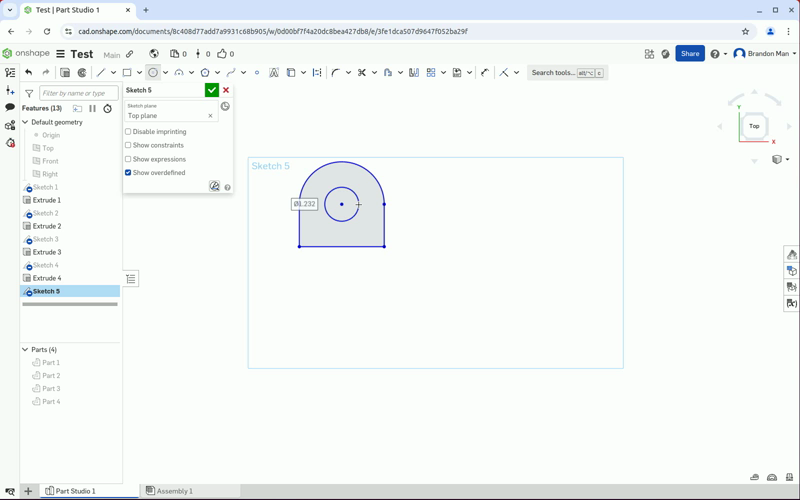
scroll(-6)
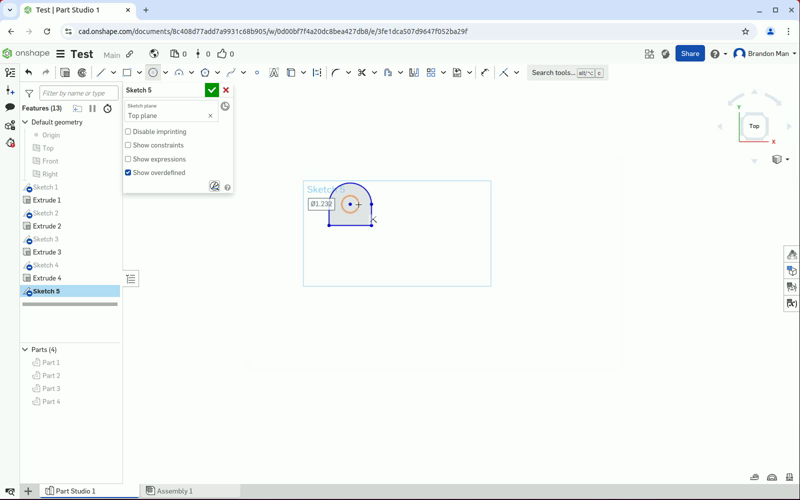
scroll(-6)
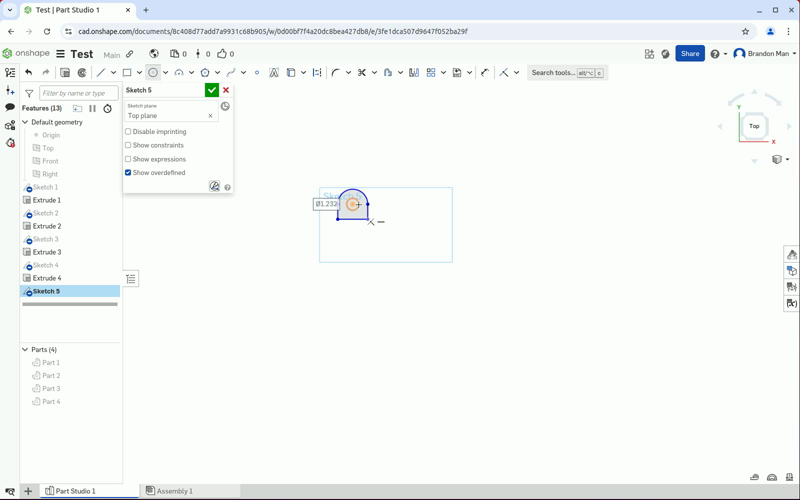
scroll(-6)
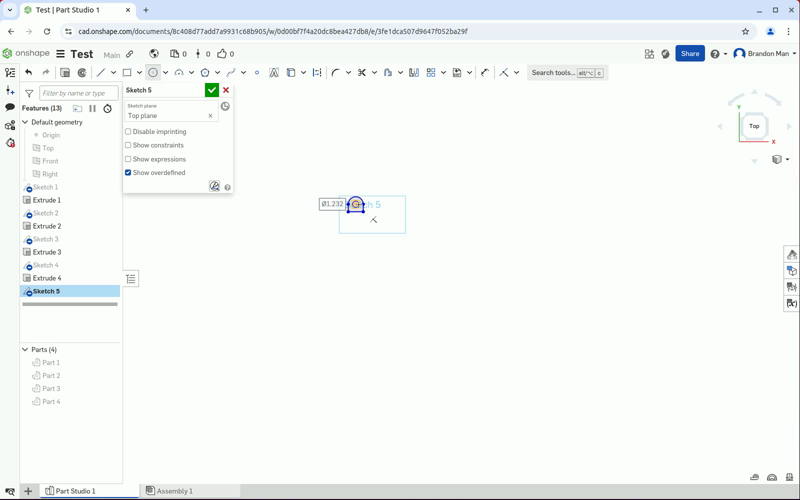
key(esc)
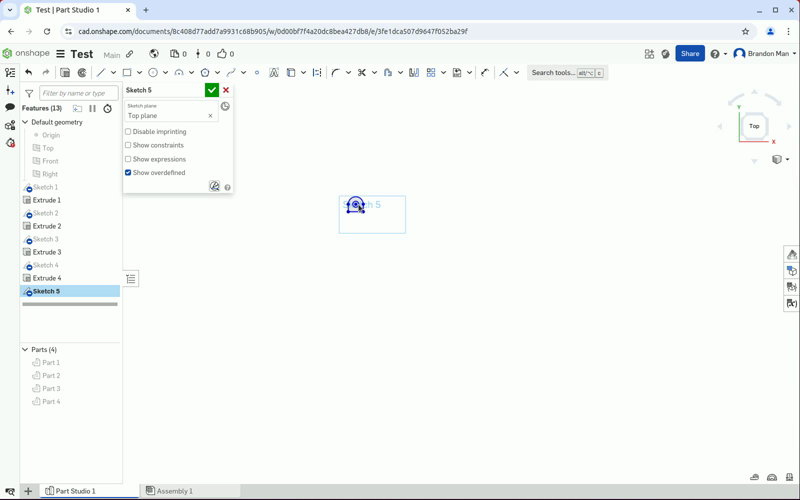
mouse_move(350, 209)
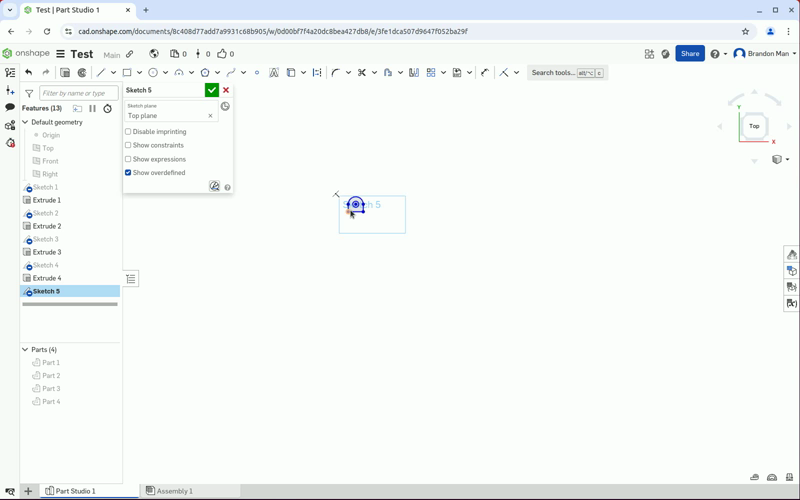
scroll(6)
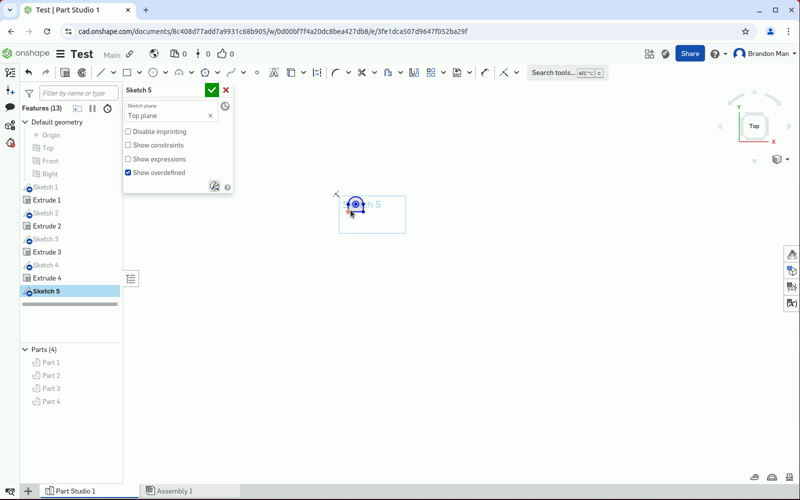
scroll(6)
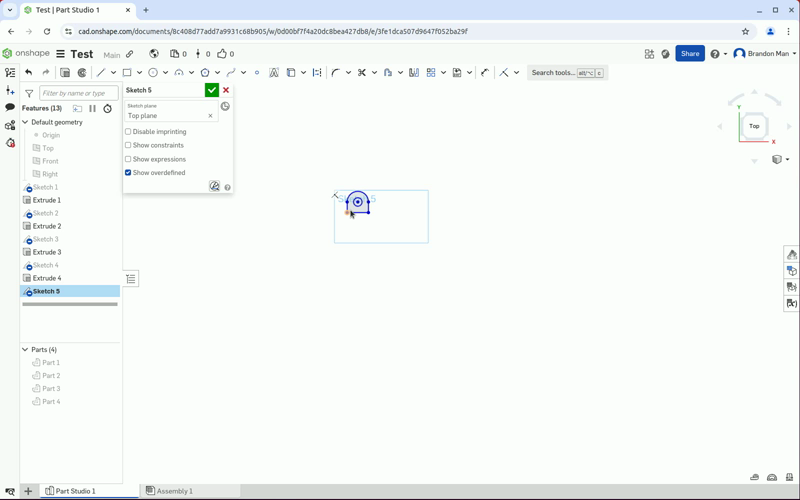
scroll(6)
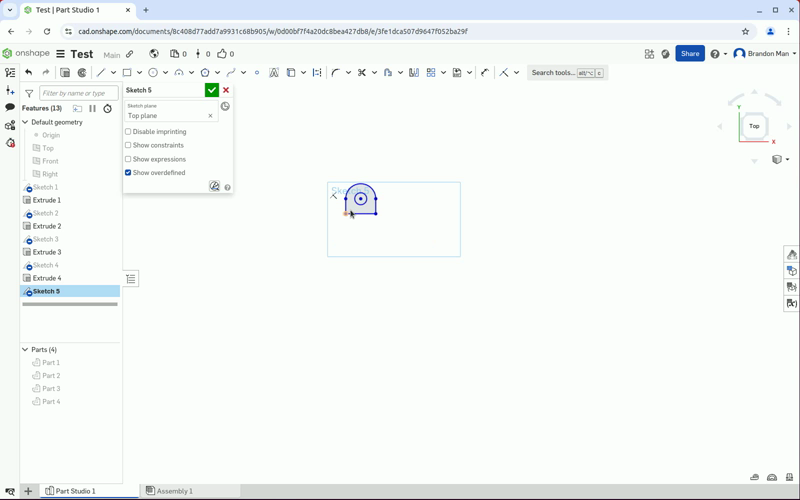
scroll(6)
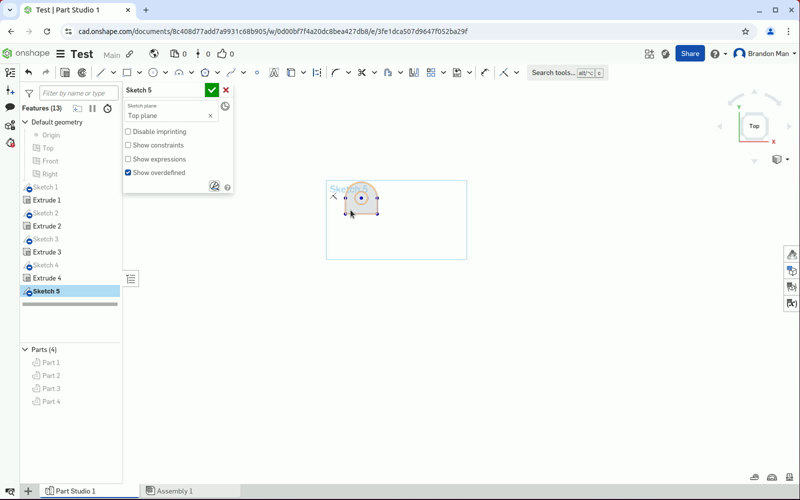
scroll(6)
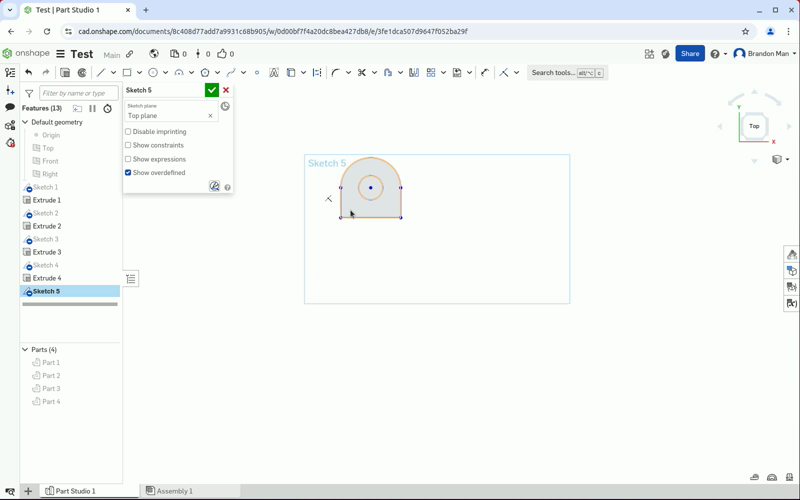
scroll(6)
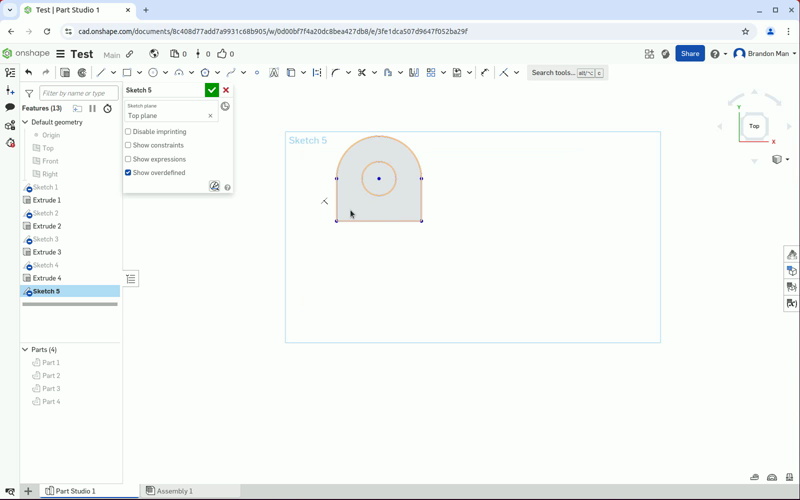
scroll(6)
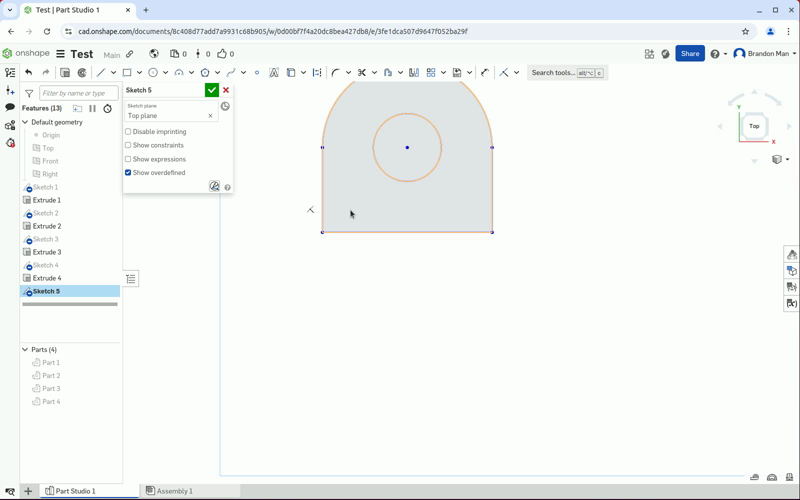
click(350, 209)
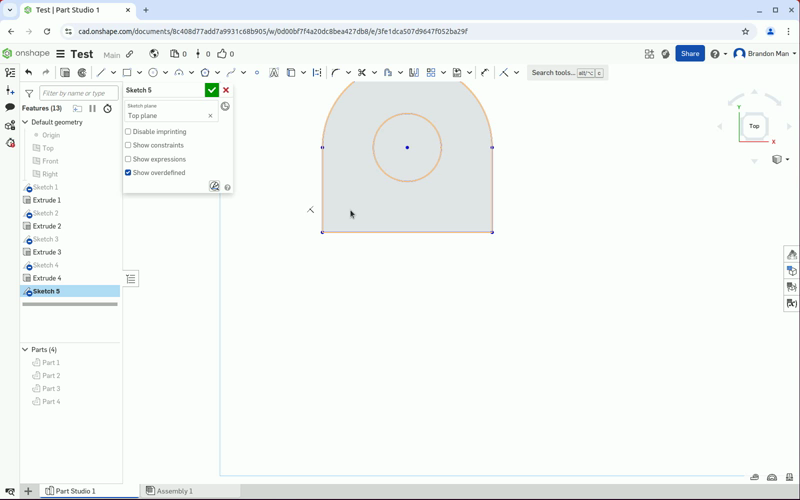
scroll(-6)
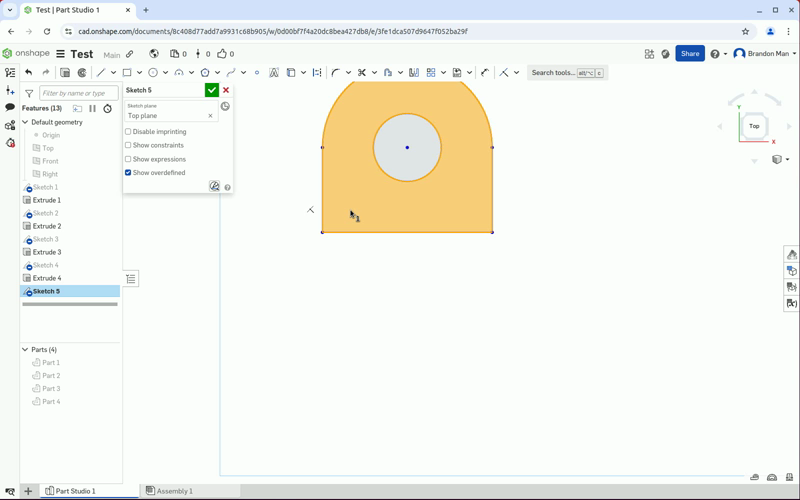
scroll(-6)
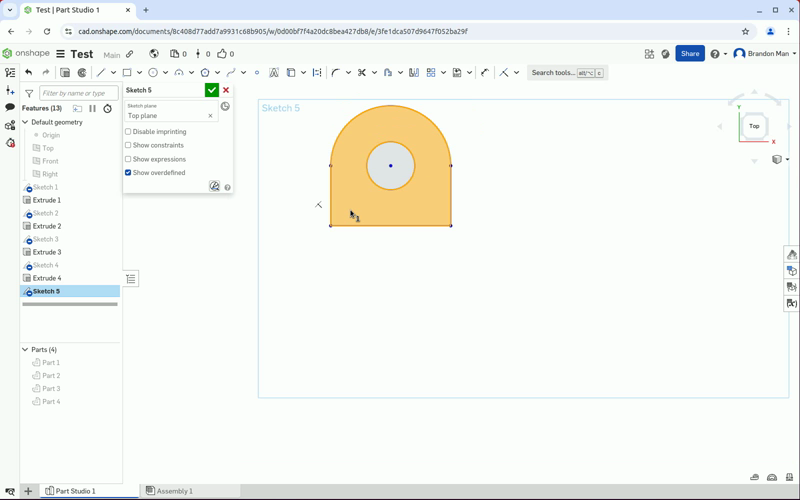
scroll(-6)
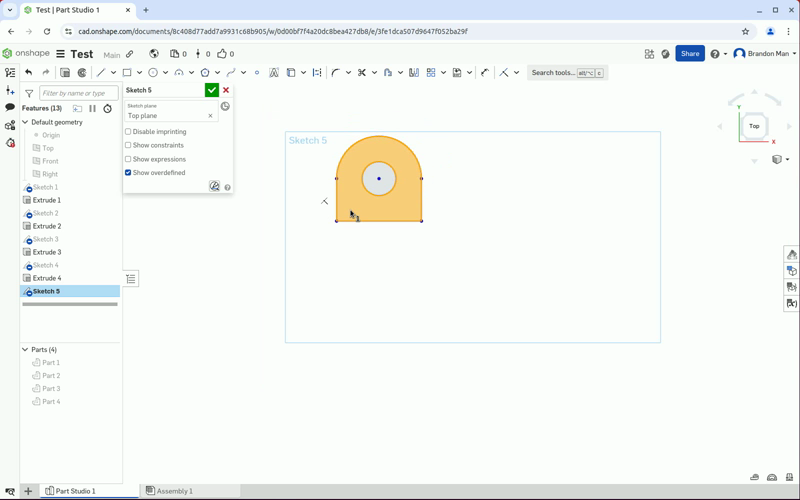
scroll(-6)
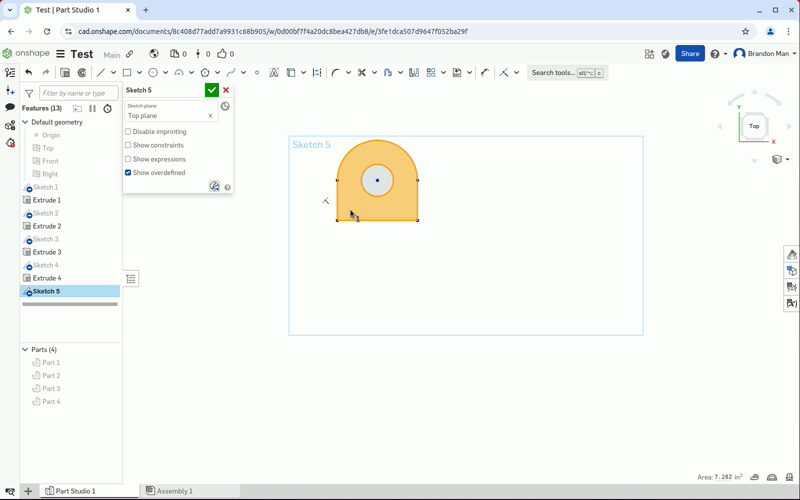
scroll(-6)
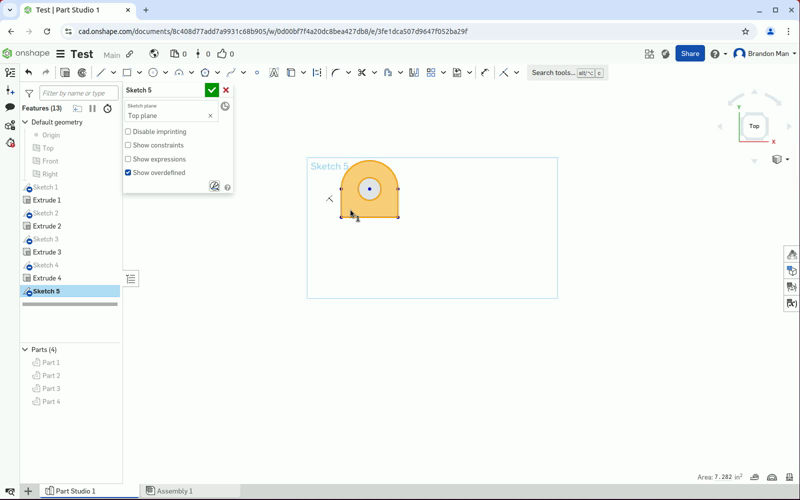
scroll(-6)
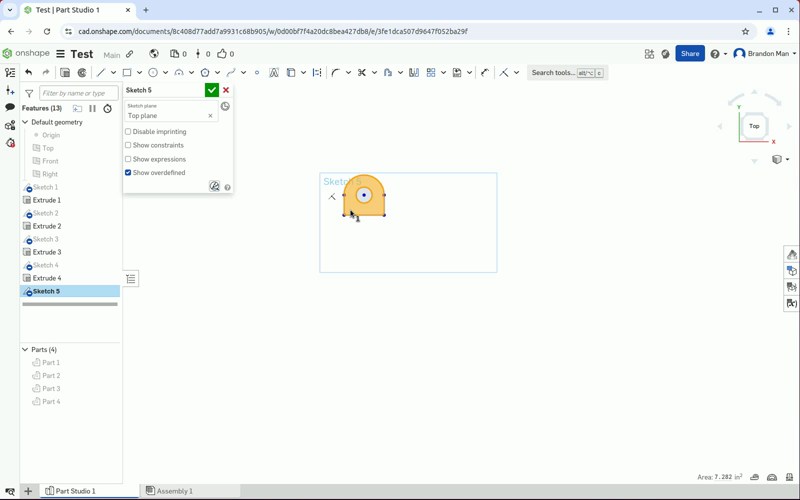
scroll(-6)
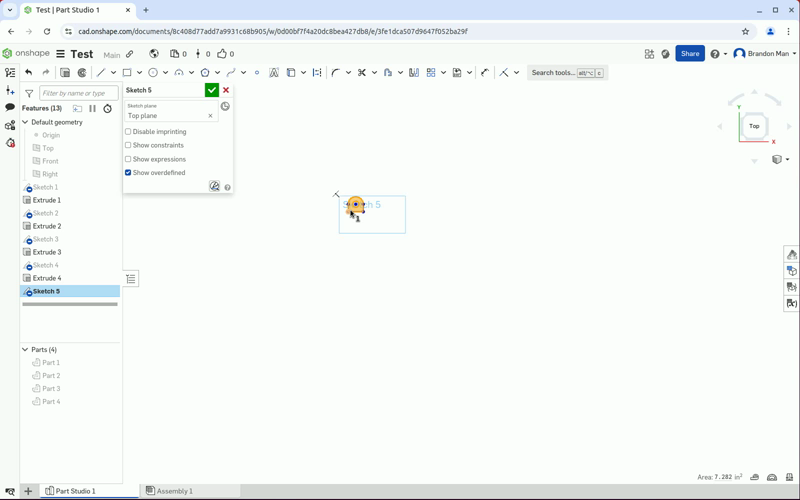
mouse_move(73, 352)
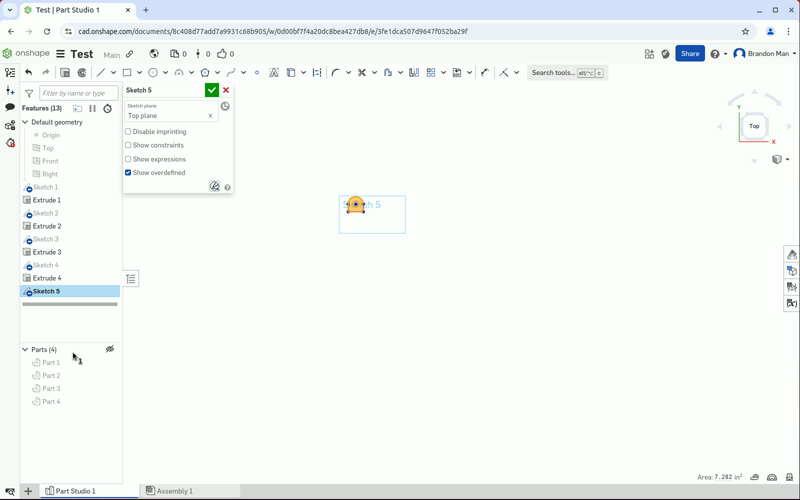
key(shift+y)
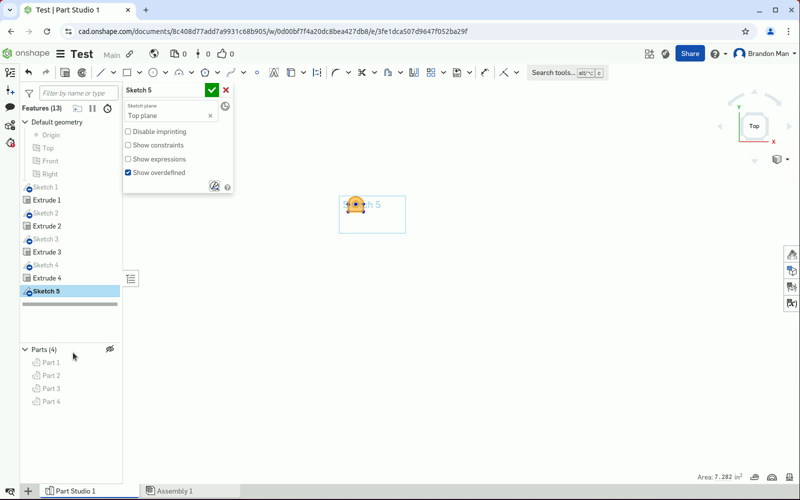
key(shift+e)
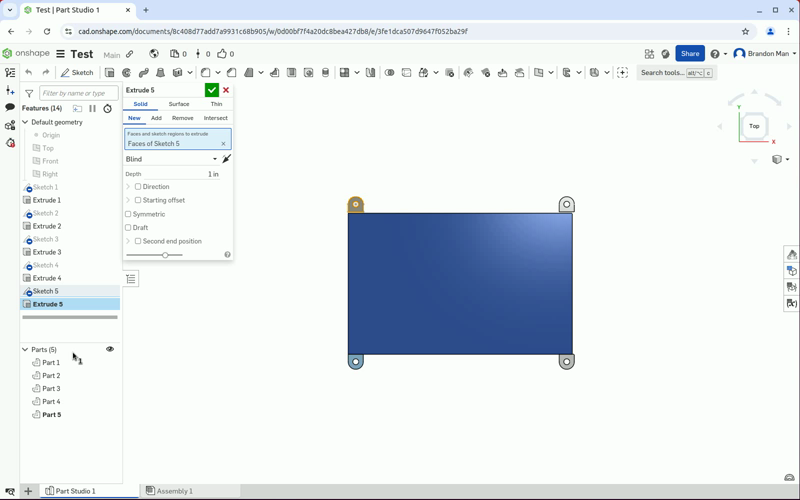
mouse_move(143, 106)
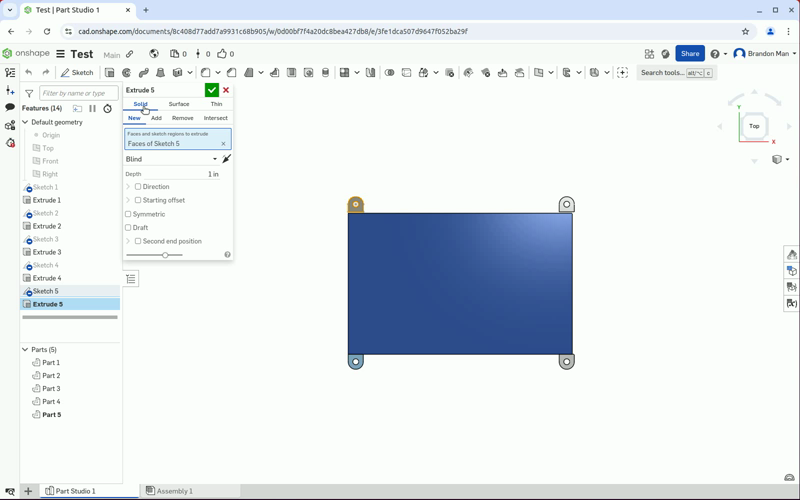
click(143, 106)
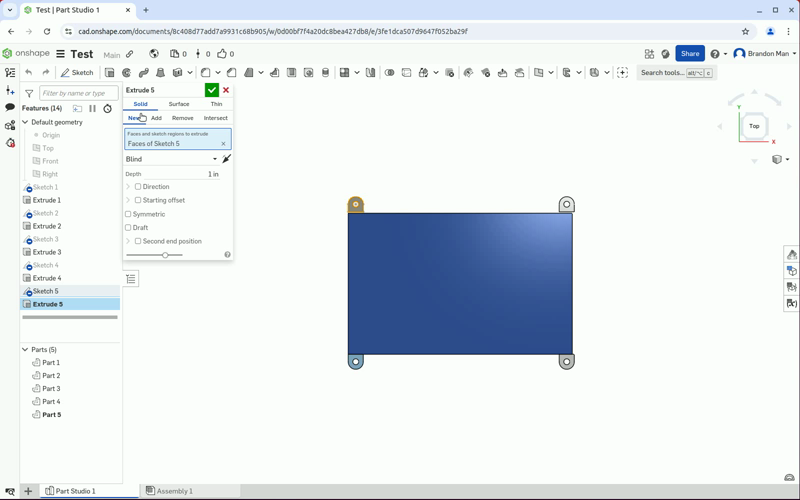
mouse_move(137, 120)
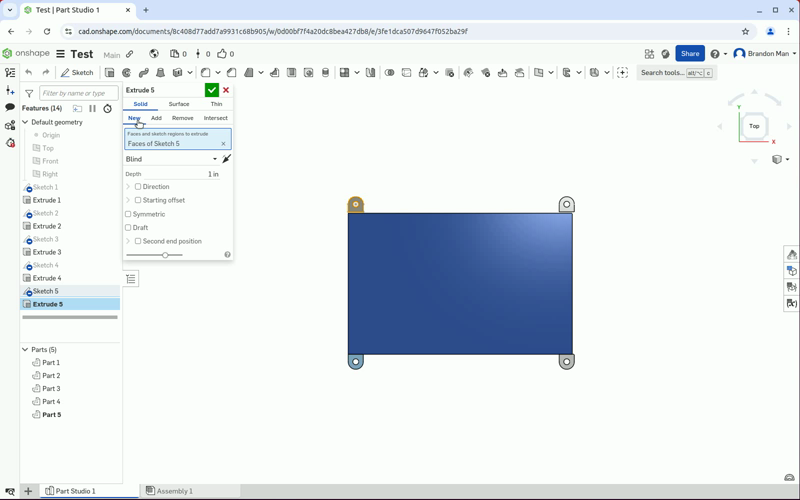
click(137, 120)
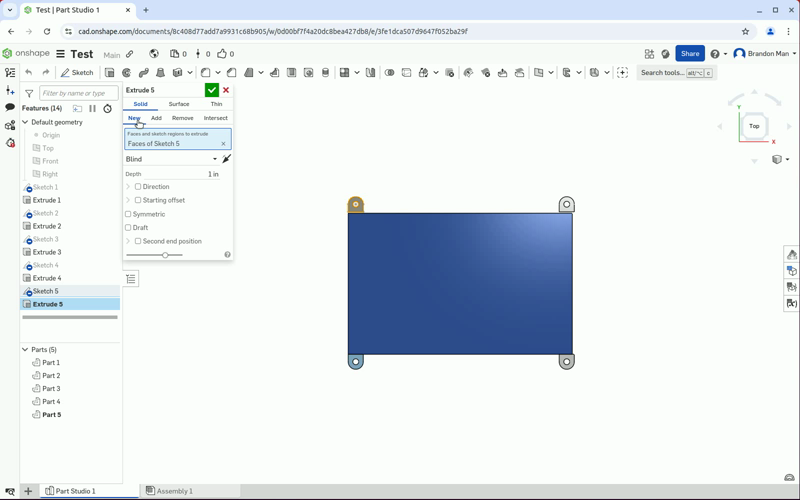
key(tab, 4)
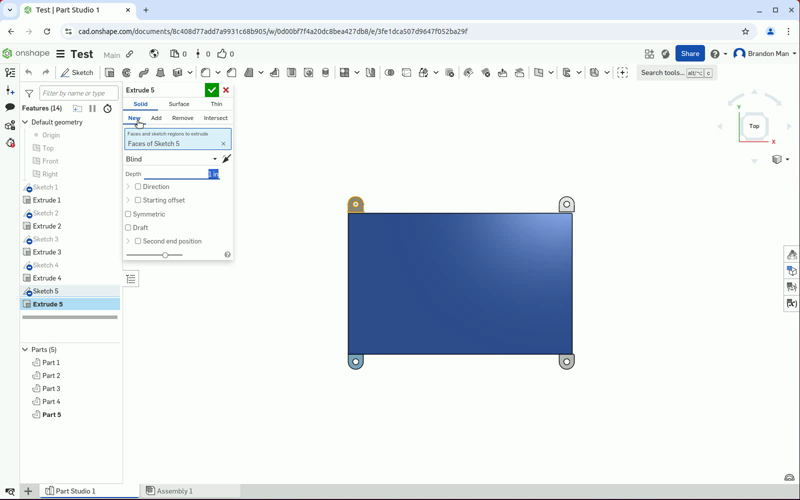
text(0.481)
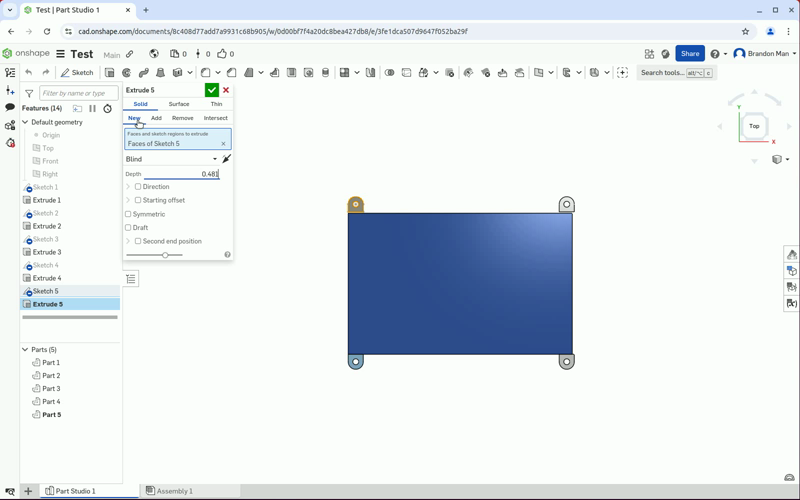
key(enter)
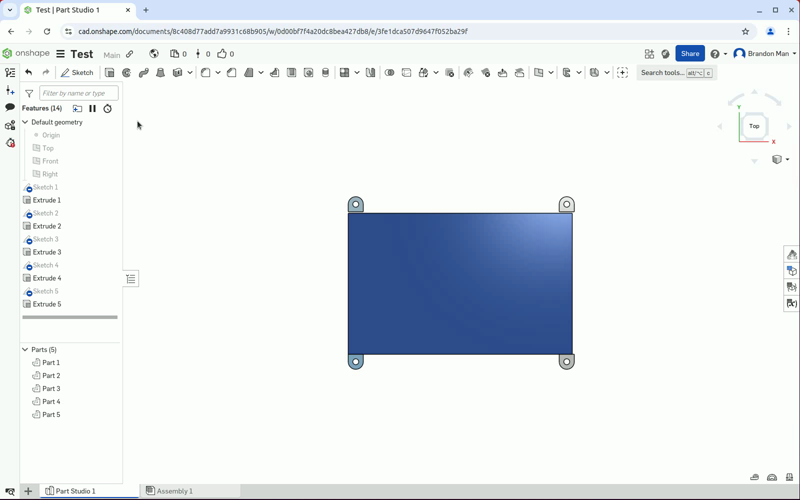
key(shift+h)
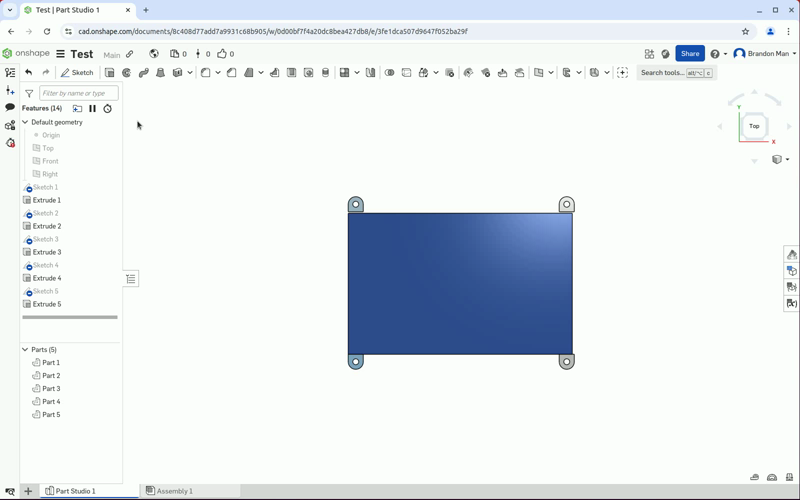
key(shift+h)
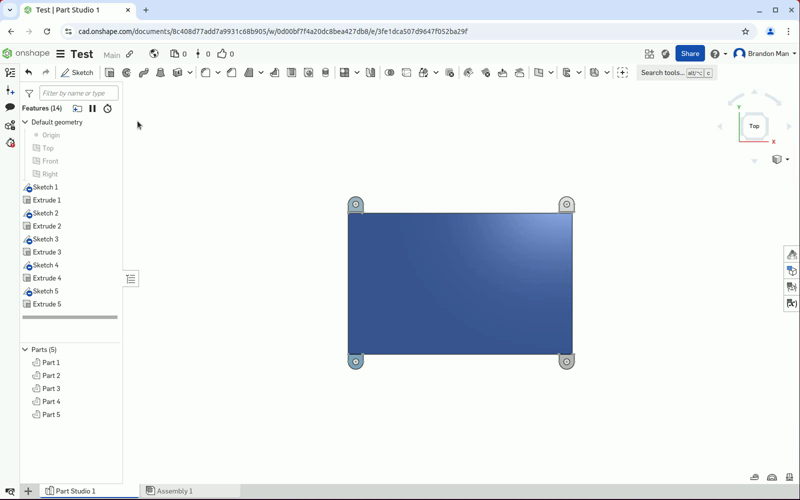
key(shift+7)
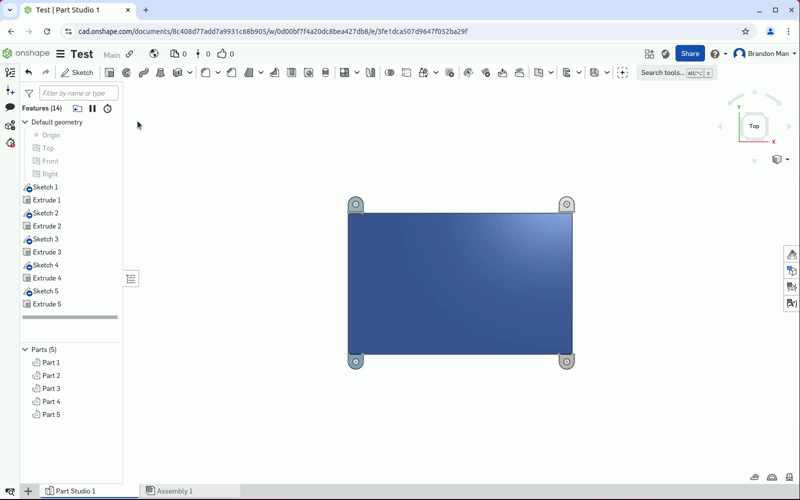
key(up, 3)
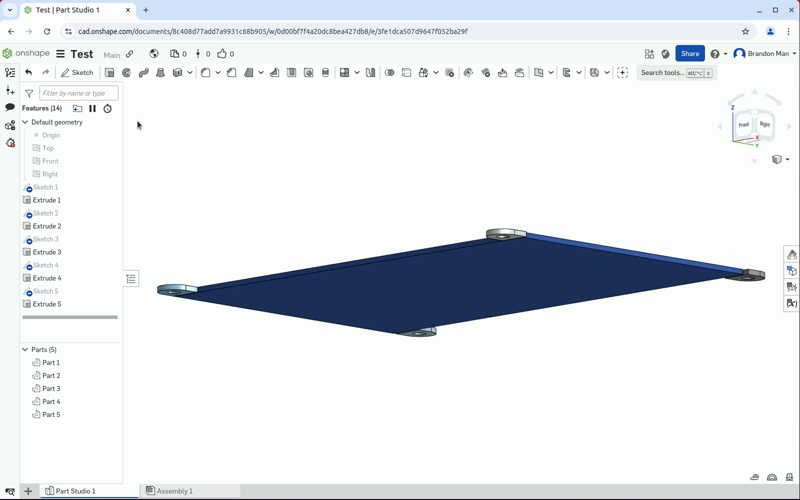
key(left, 3)
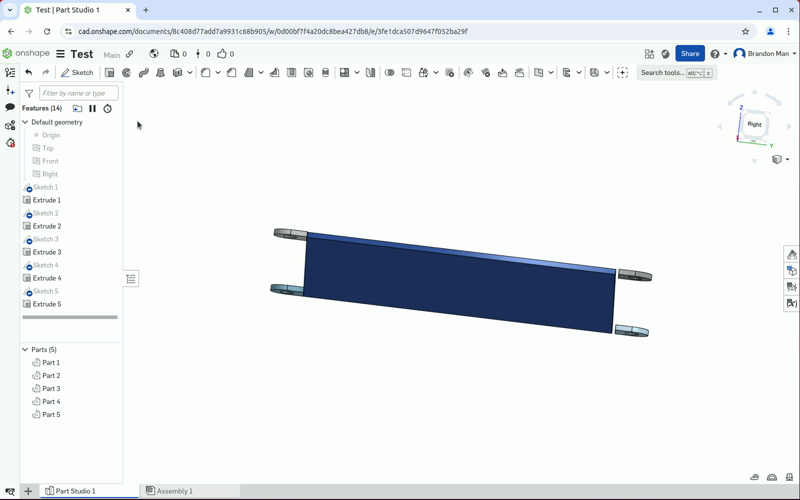
key(right, 3)
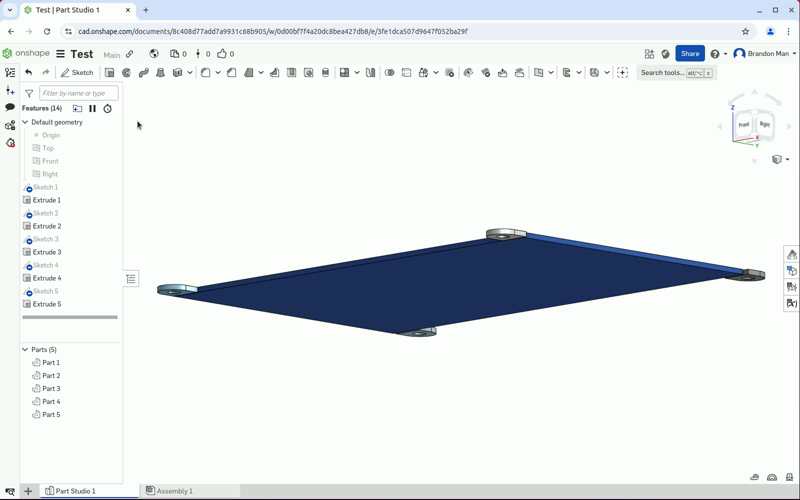
key(down, 3)
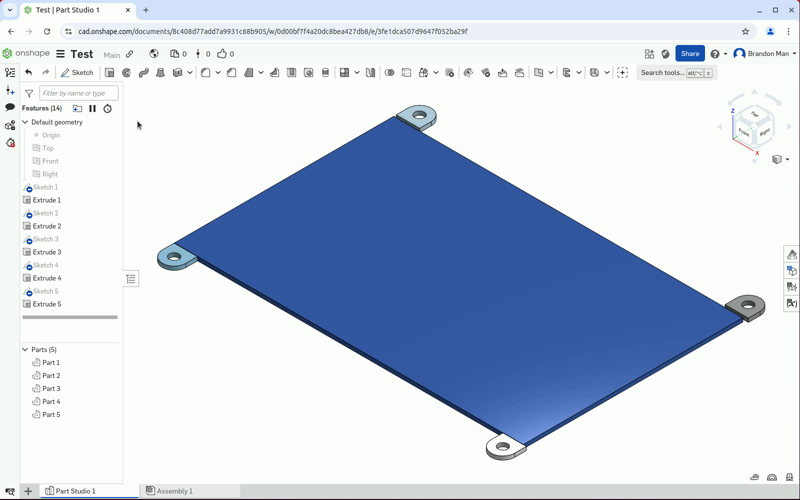
mouse_move(73, 189)
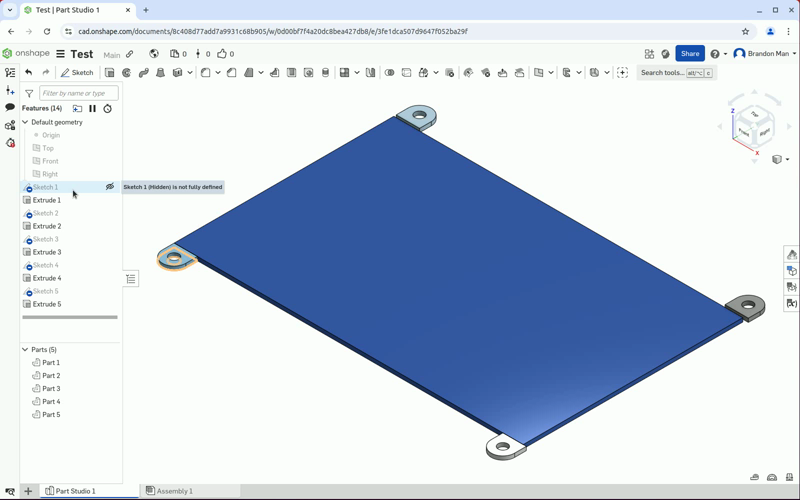
click(73, 189)